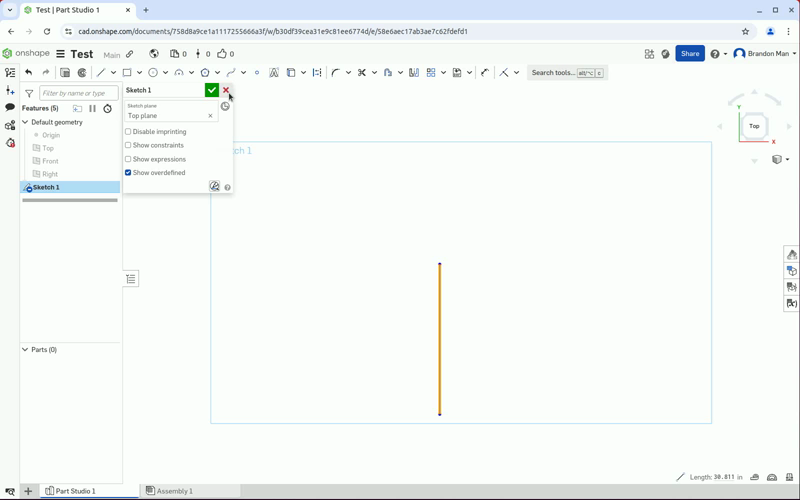
key(shift+h)
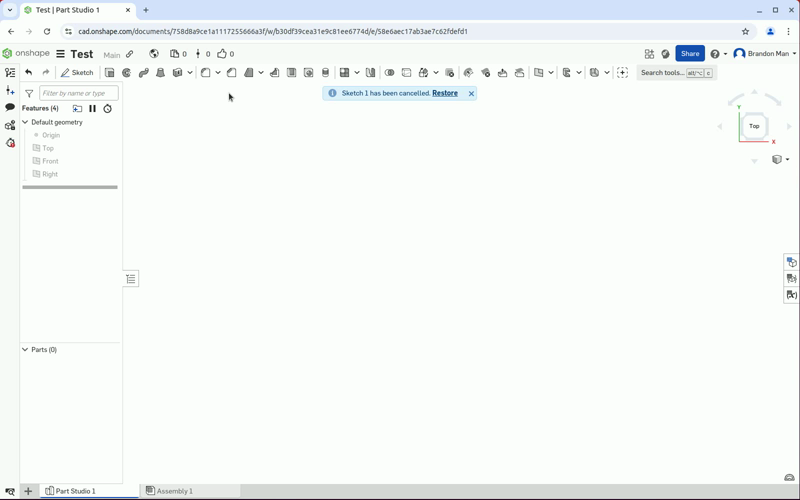
mouse_move(73, 352)
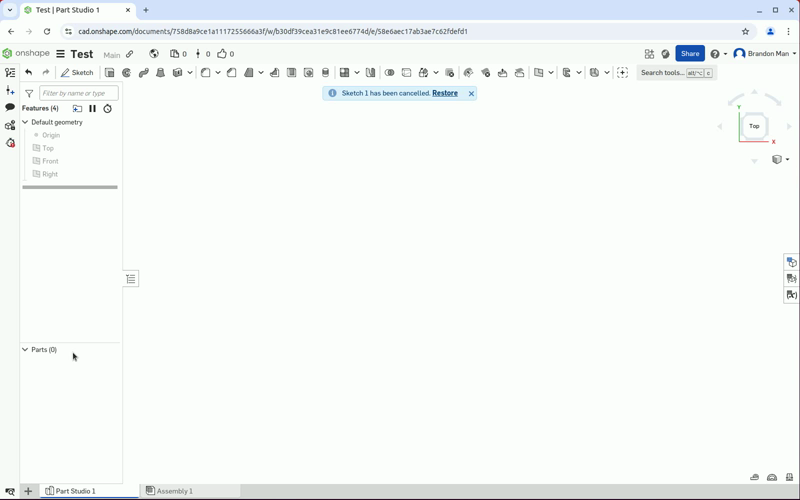
key(y)
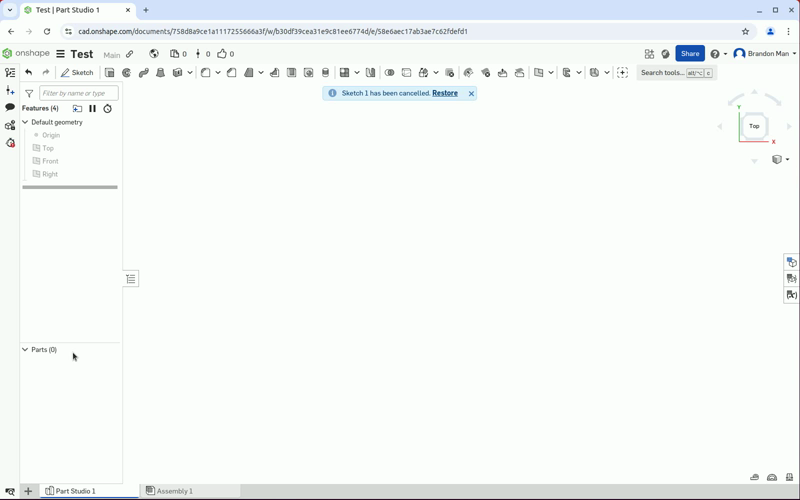
key(shift+p)
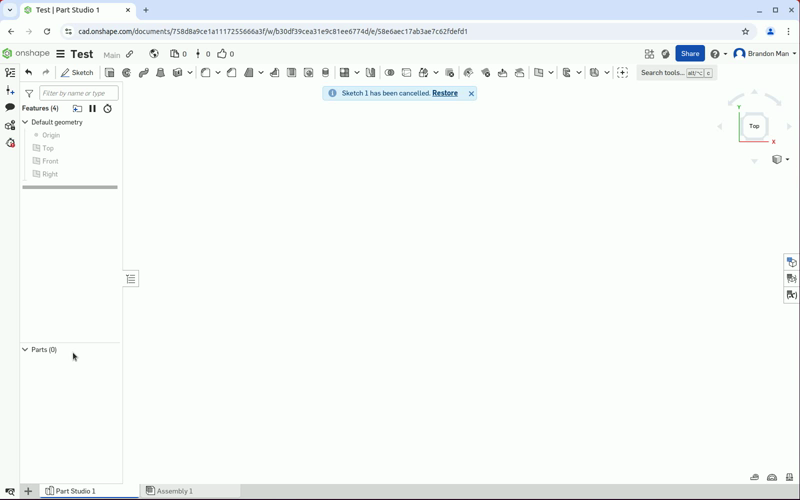
key(space)
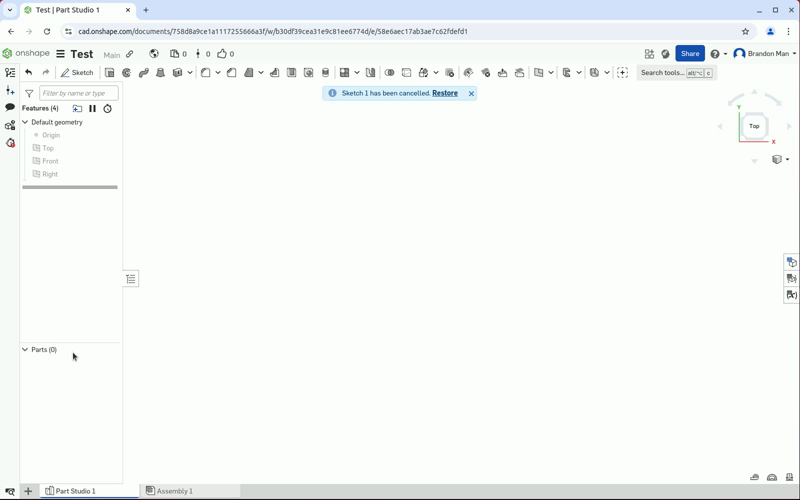
key_down(shift)
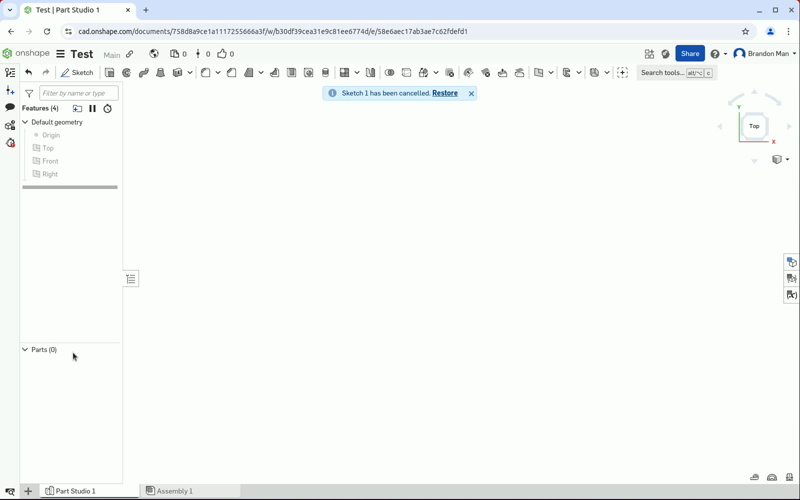
key(up)
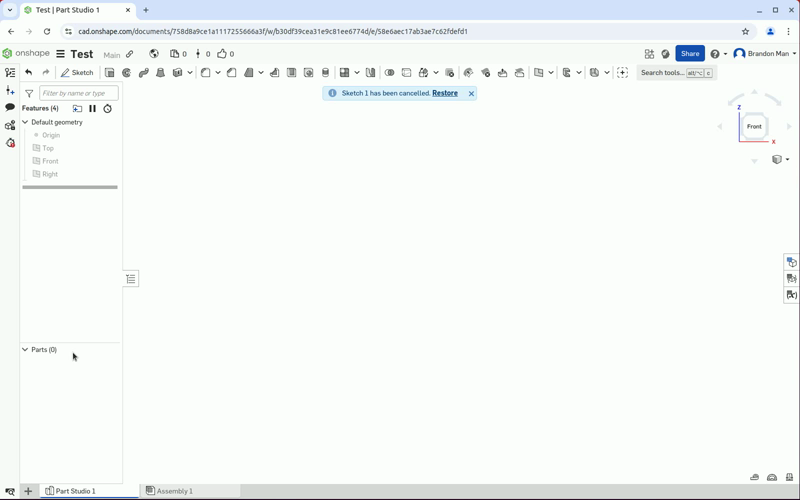
key_up(shift)
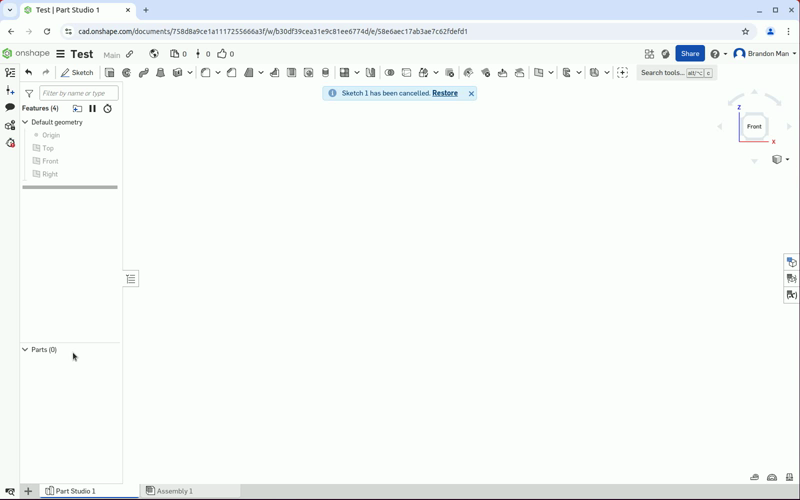
mouse_move(73, 352)
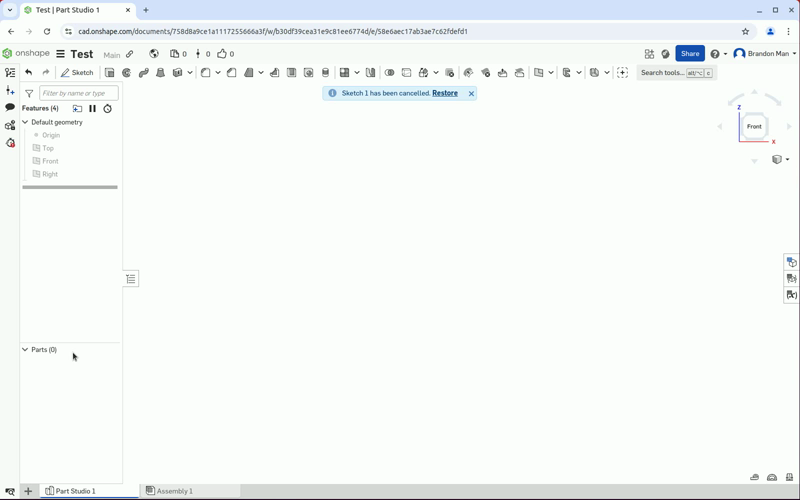
key(shift+y)
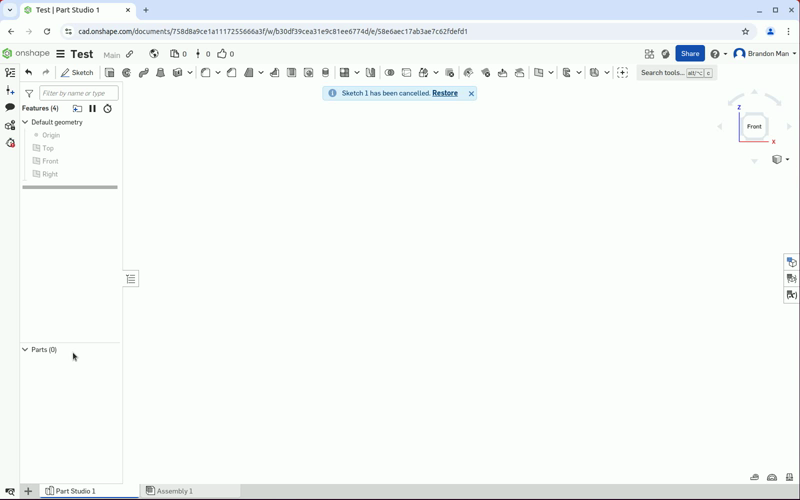
key(shift+s)
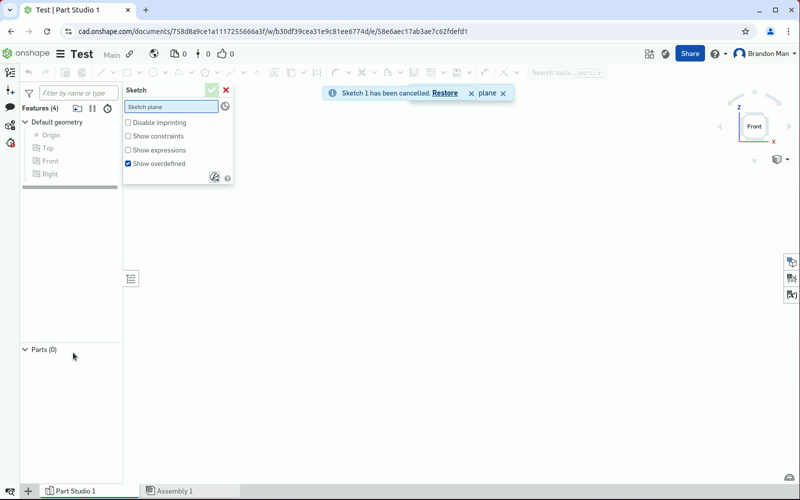
mouse_move(73, 163)
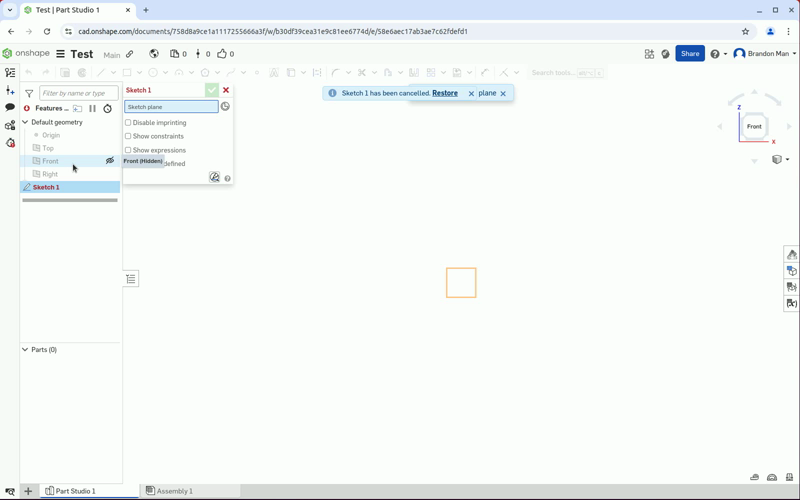
click(73, 163)
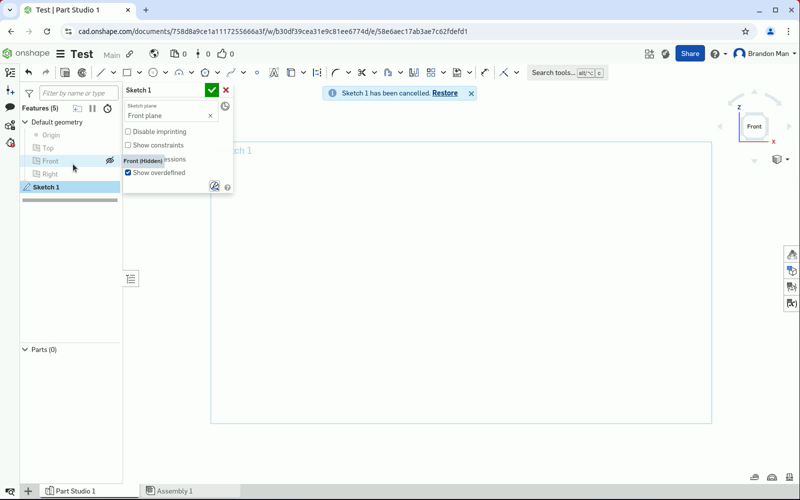
mouse_move(73, 352)
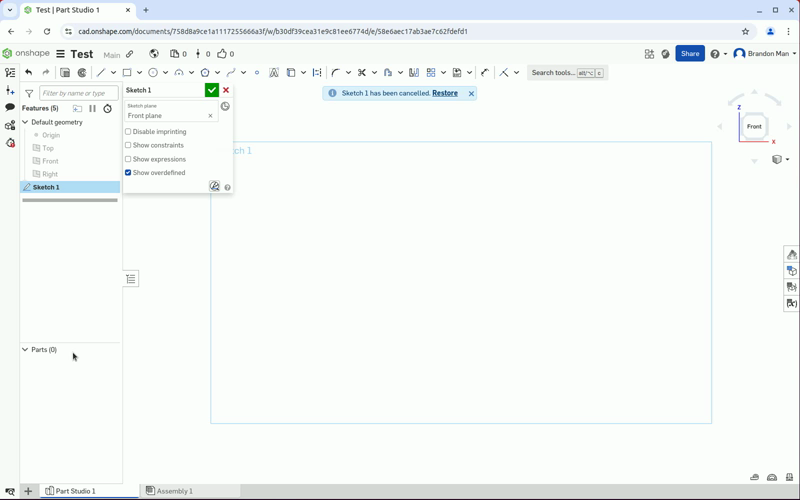
key(y)
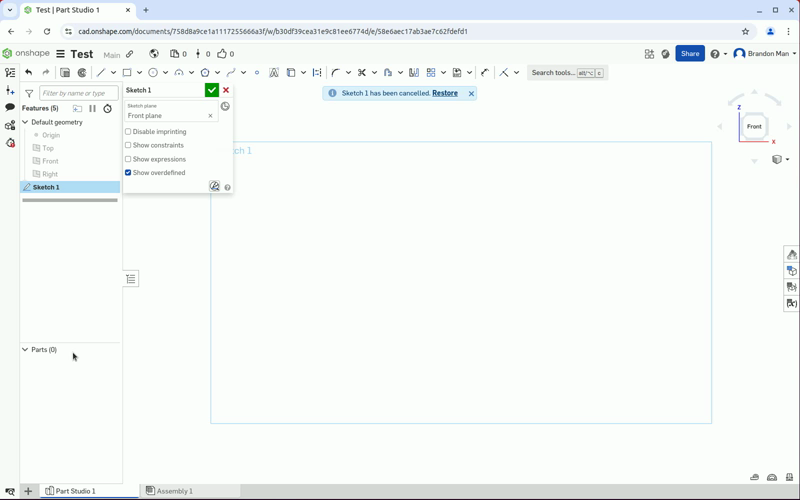
key(l)
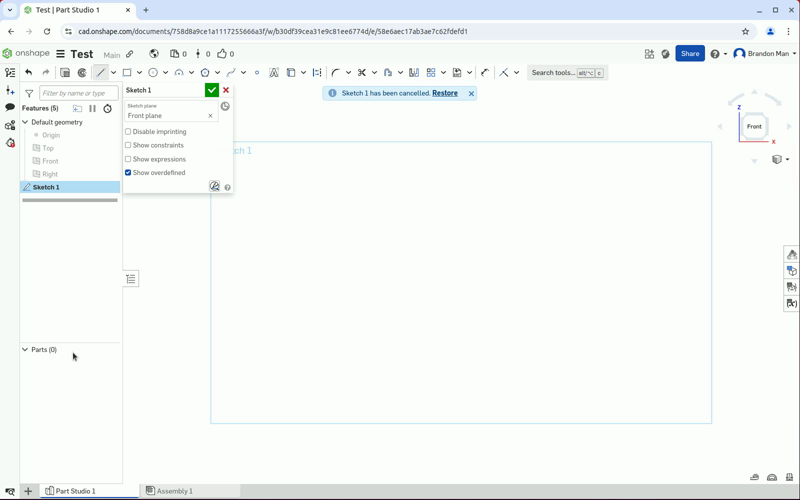
key_down(shift)
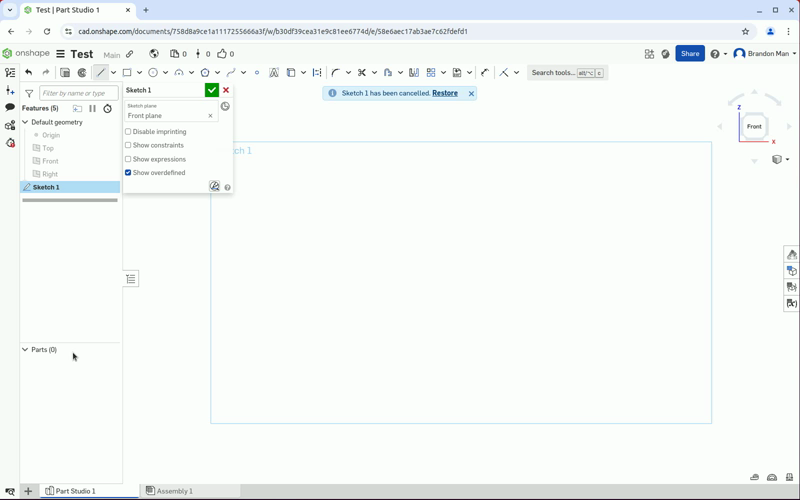
mouse_move(460, 282)
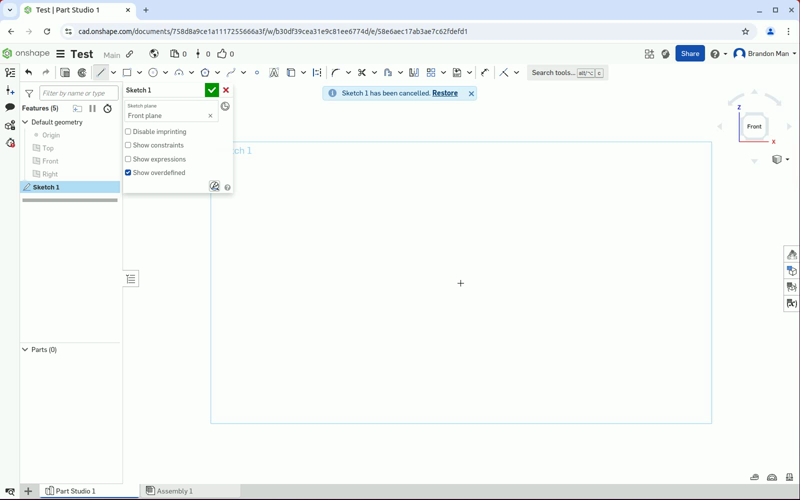
click(460, 282)
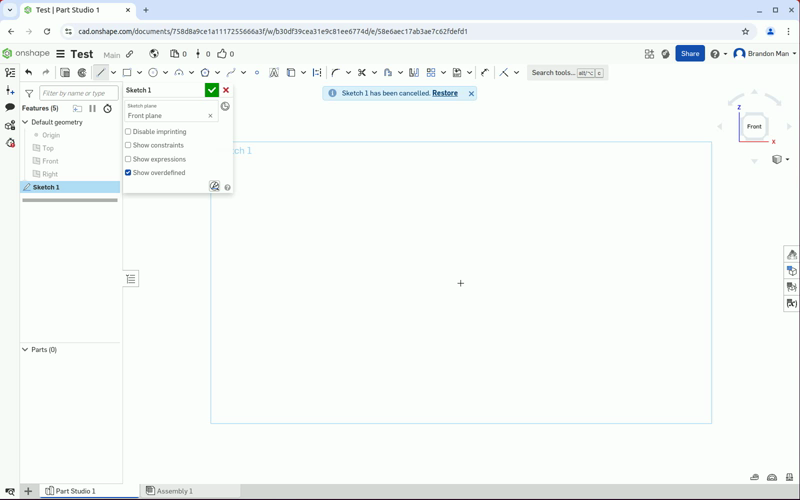
key_up(shift)
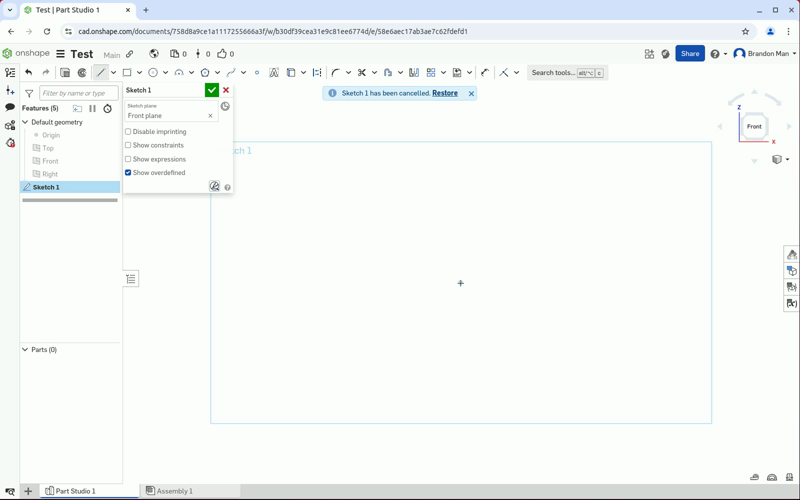
key_down(shift)
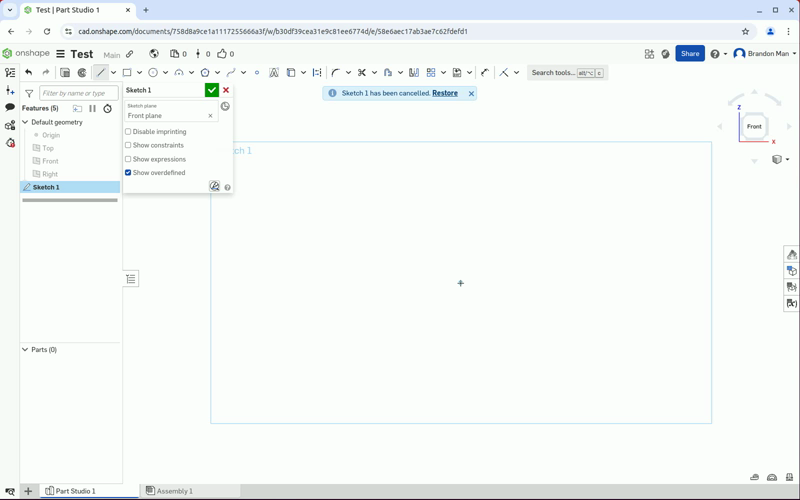
mouse_move(490, 282)
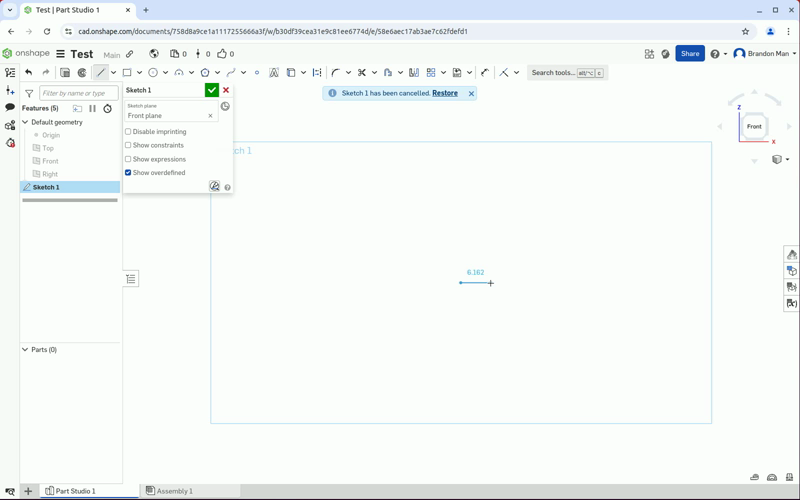
mouse_move(461, 293)
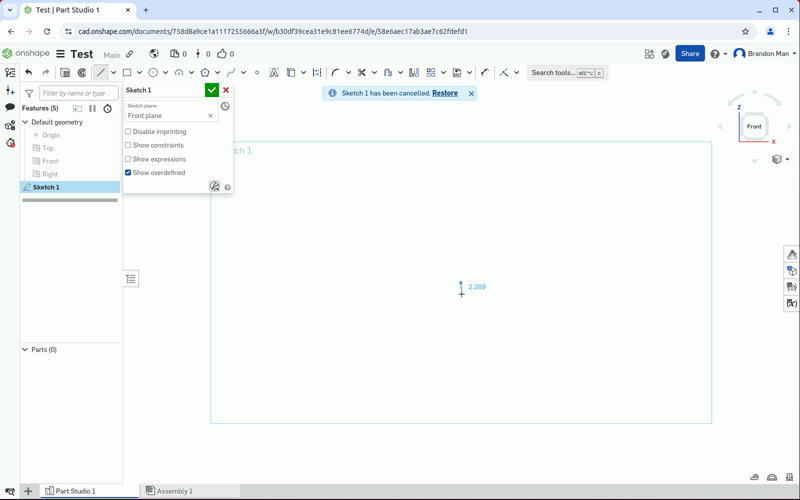
click(461, 293)
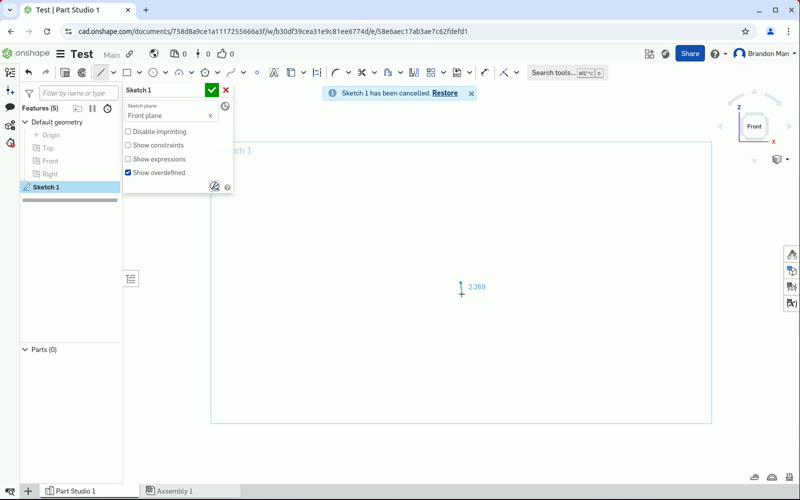
key_up(shift)
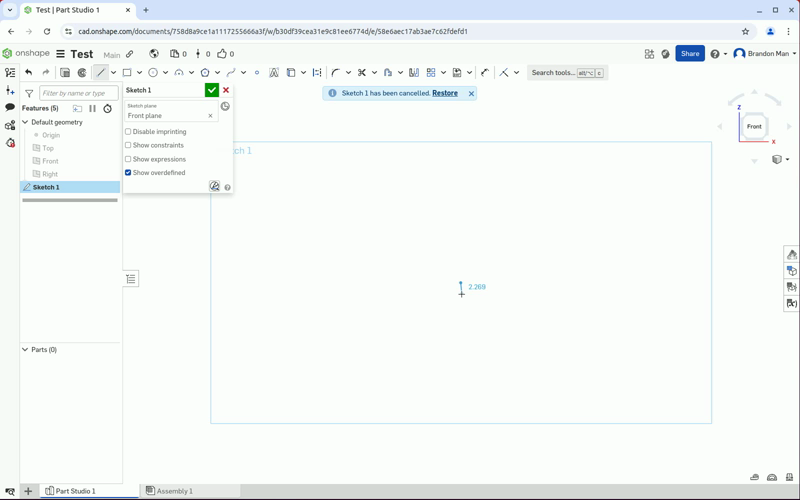
key_down(shift)
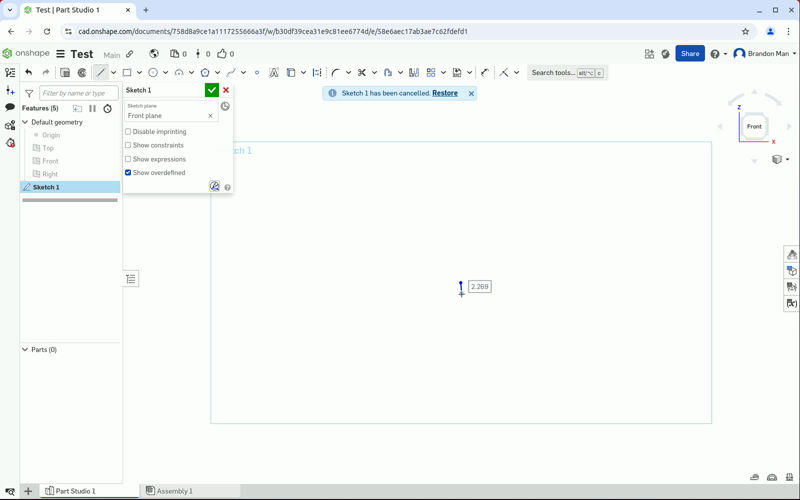
mouse_move(572, 293)
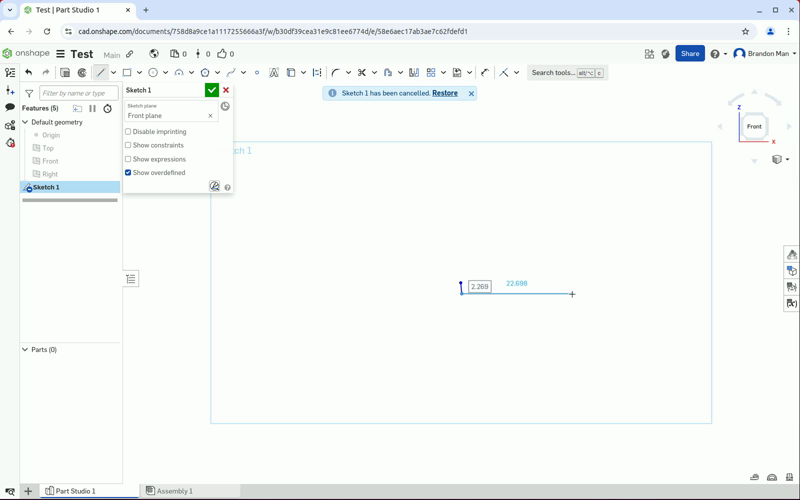
click(572, 293)
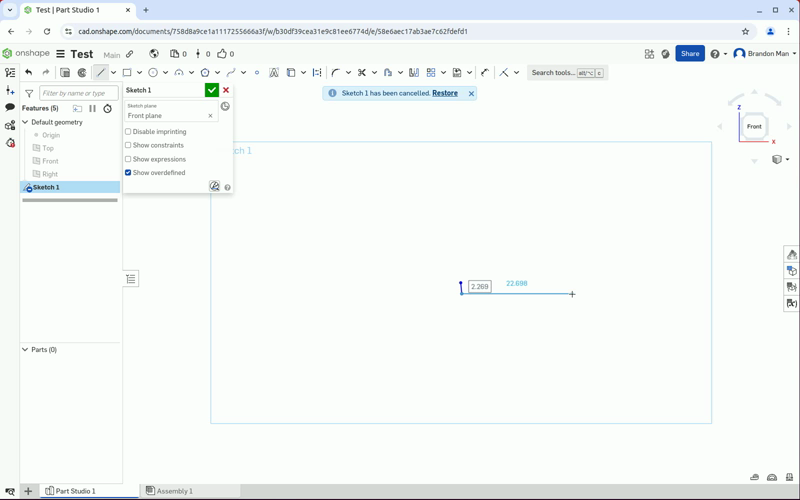
key_up(shift)
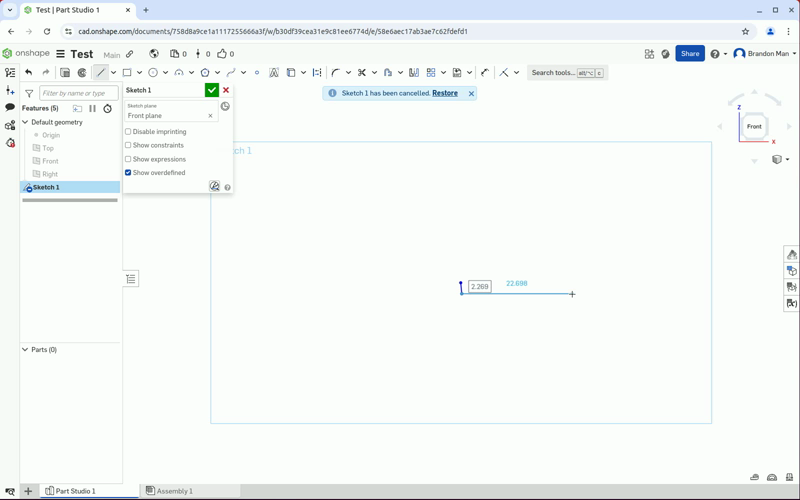
key_down(shift)
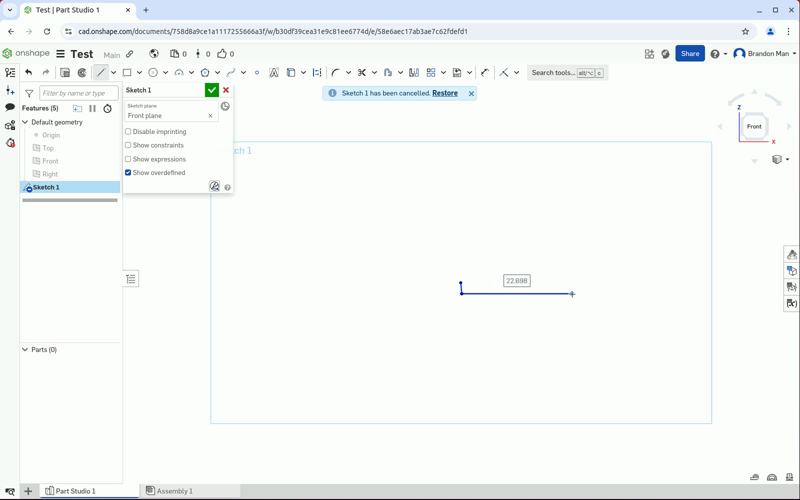
mouse_move(589, 293)
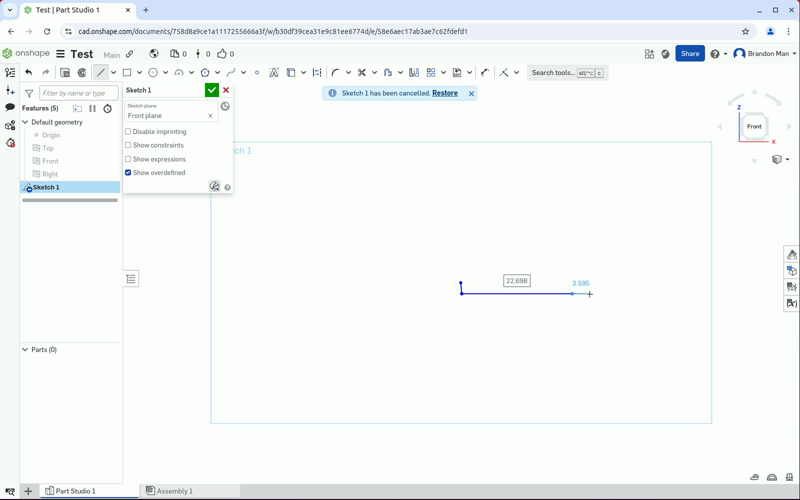
mouse_move(573, 282)
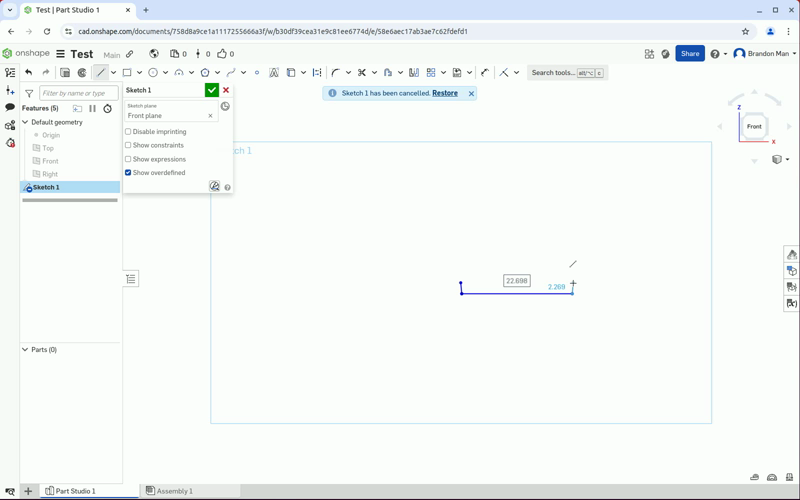
click(573, 282)
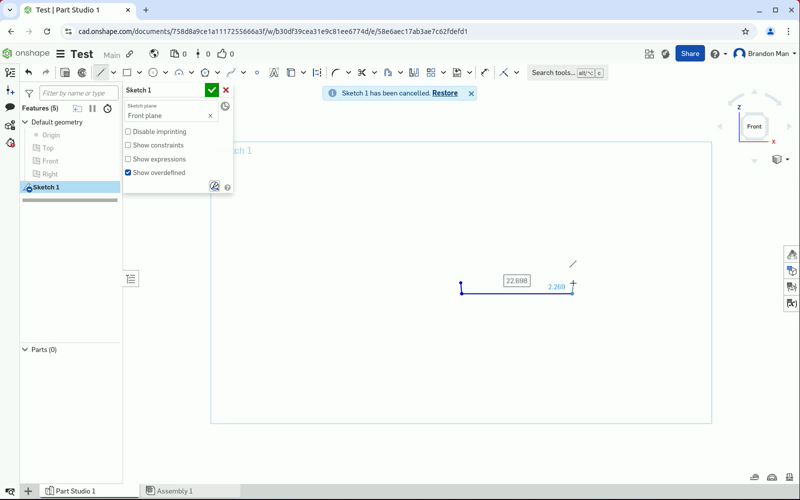
key_up(shift)
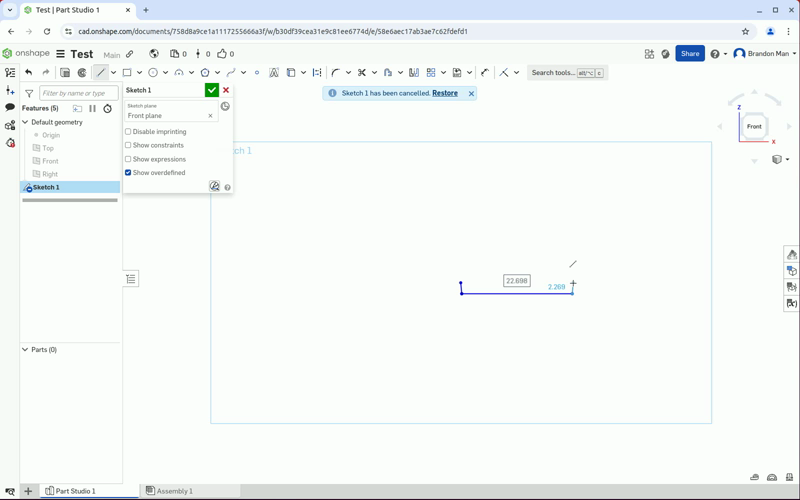
key_down(shift)
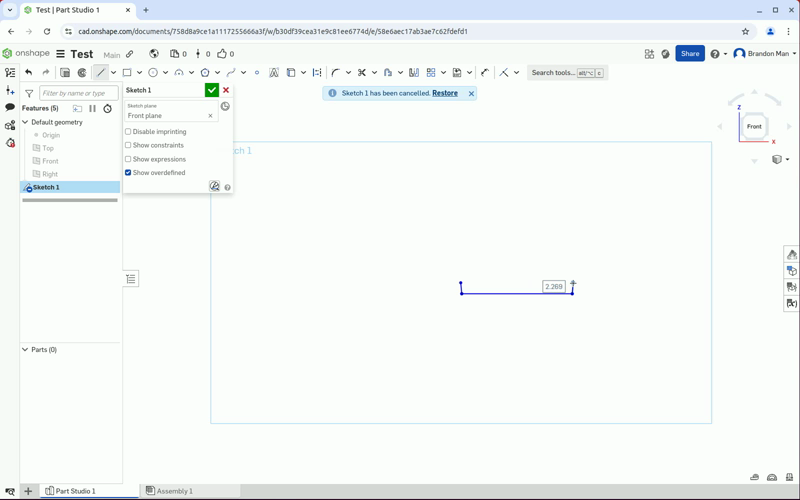
mouse_move(460, 282)
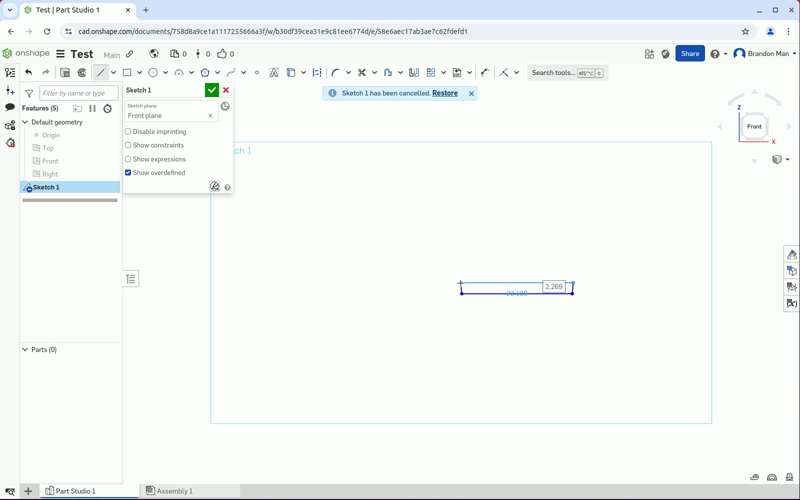
key_up(shift)
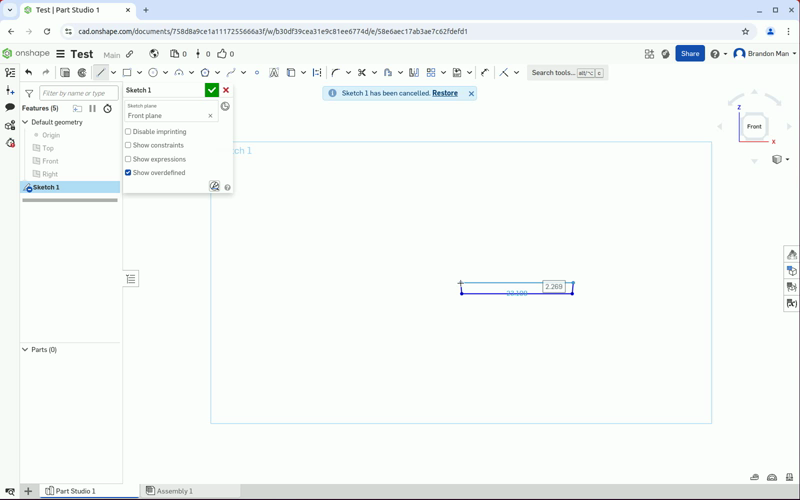
click(460, 282)
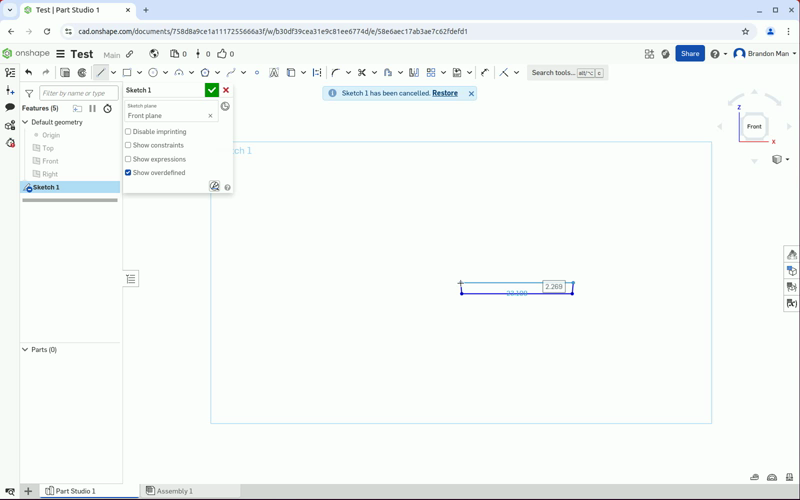
key(esc)
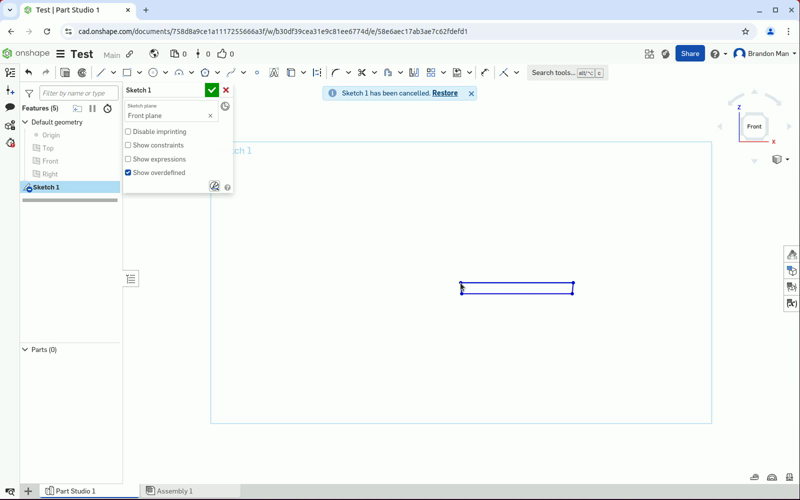
mouse_move(497, 287)
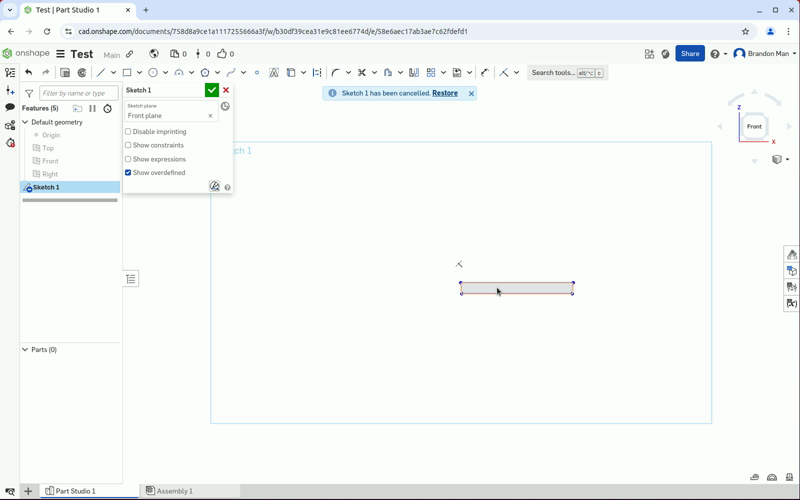
scroll(6)
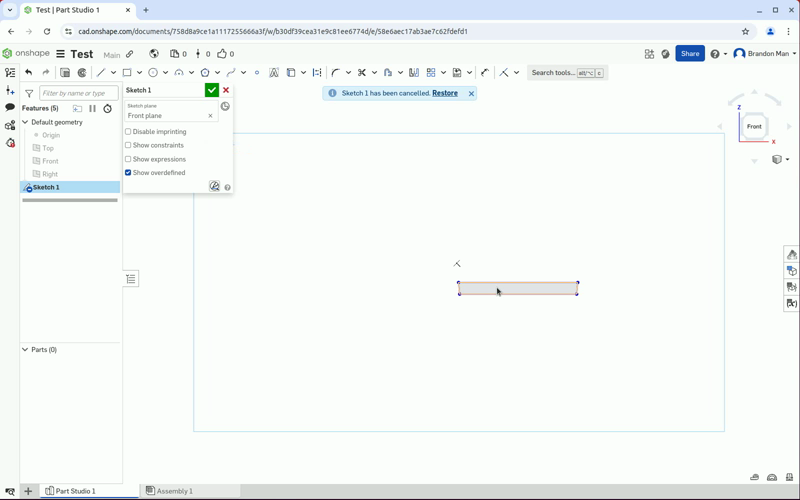
scroll(6)
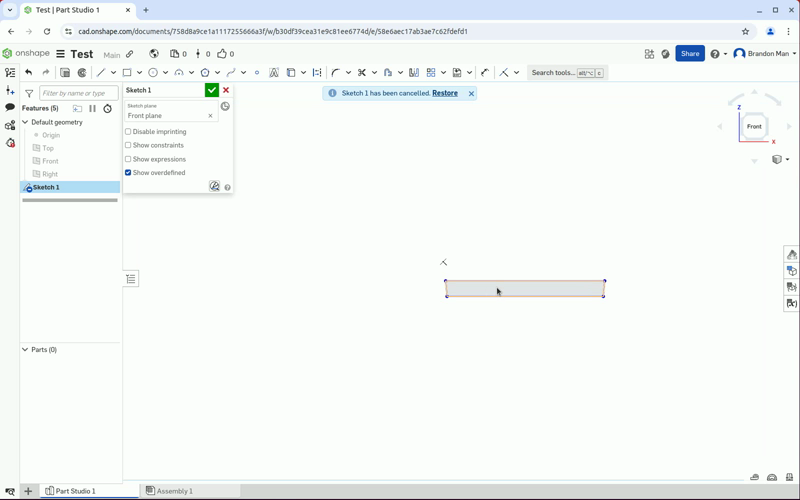
scroll(6)
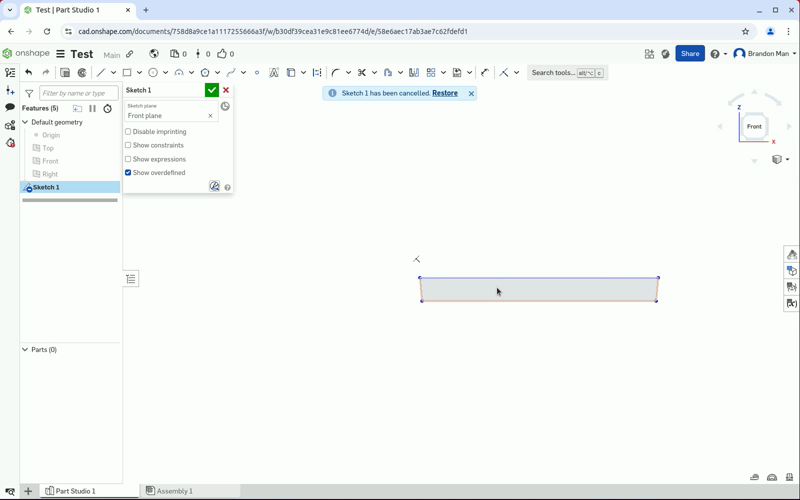
scroll(6)
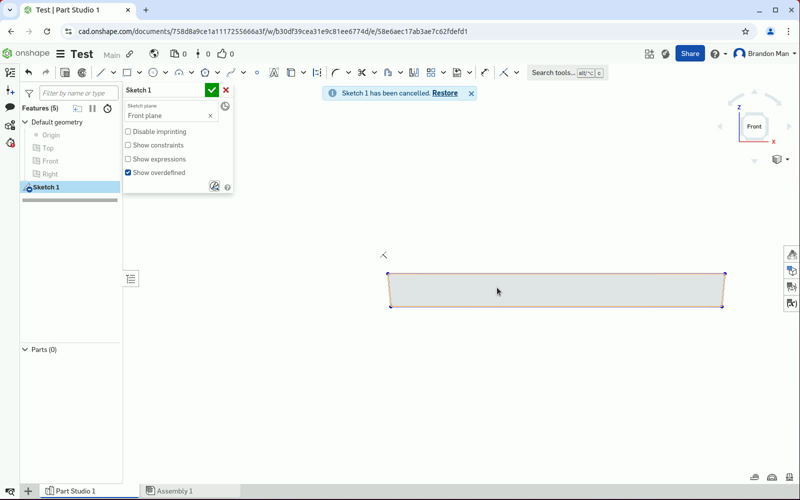
scroll(6)
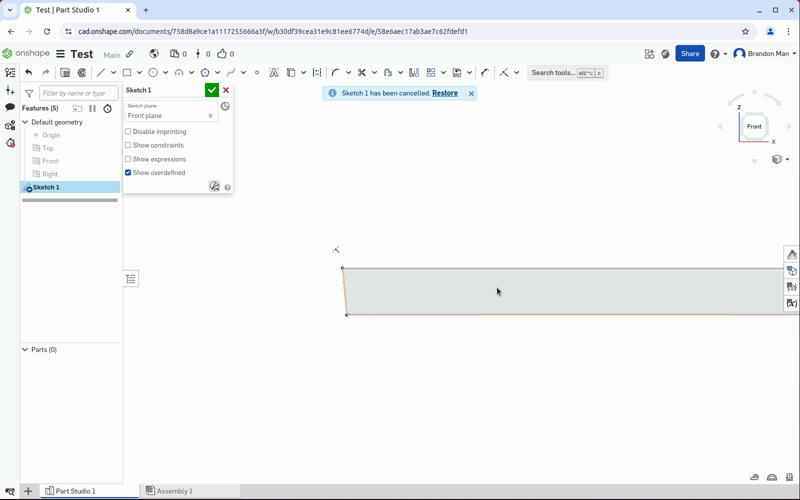
scroll(6)
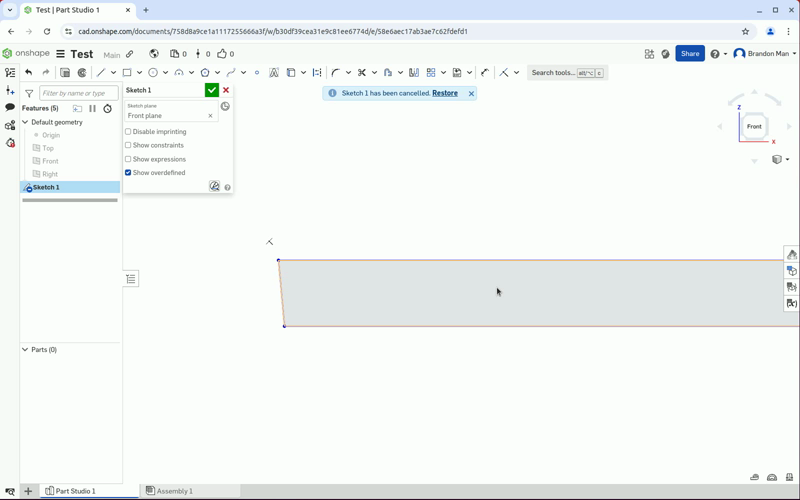
scroll(6)
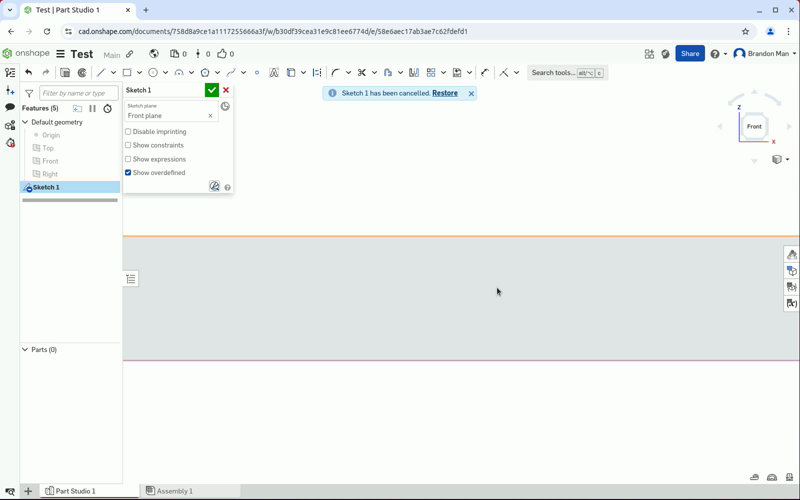
click(497, 287)
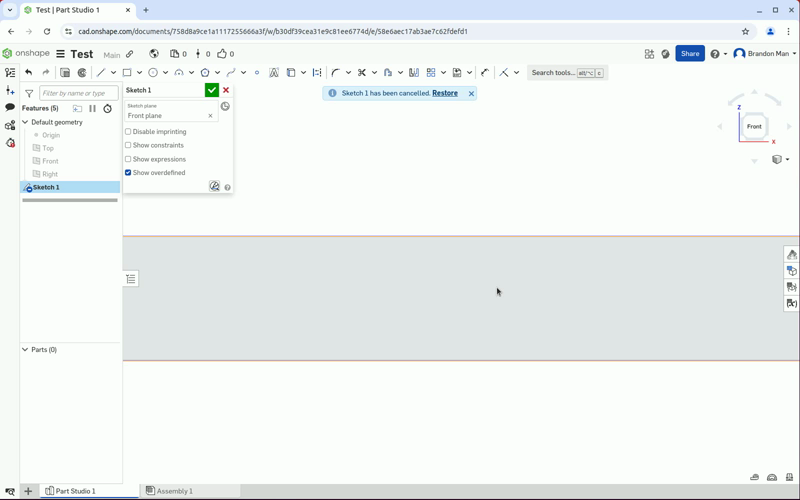
scroll(-6)
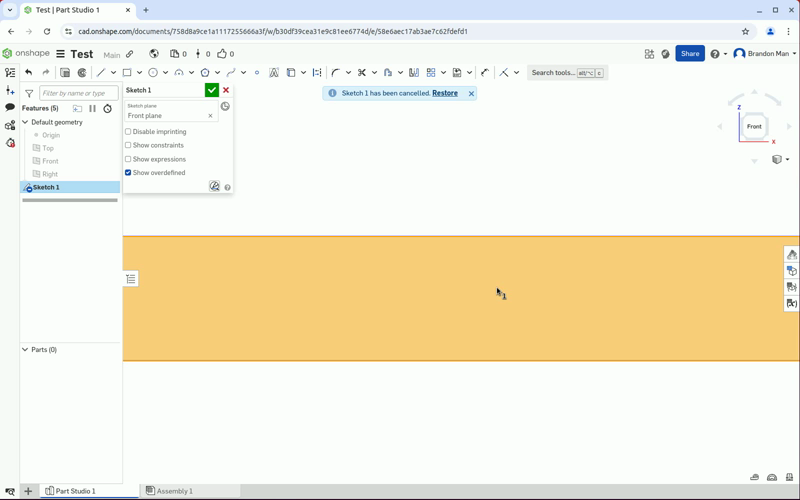
scroll(-6)
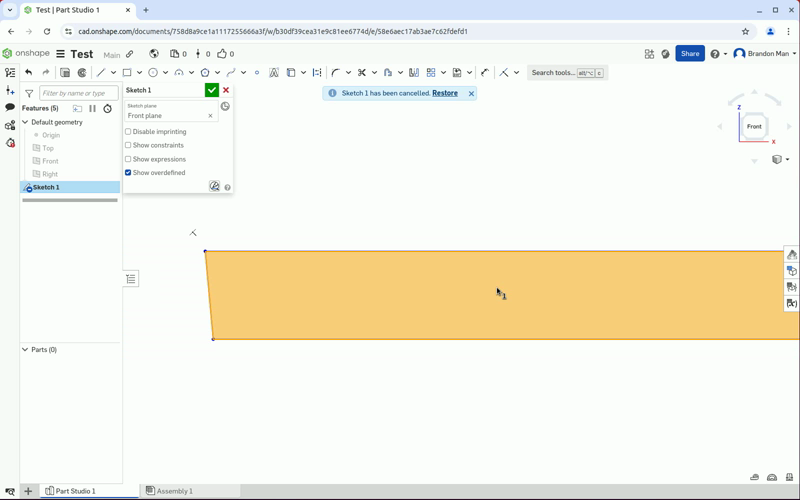
scroll(-6)
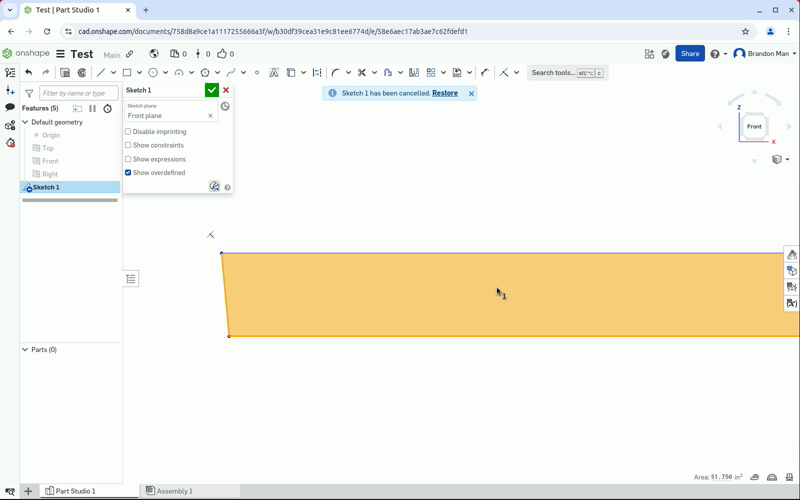
scroll(-6)
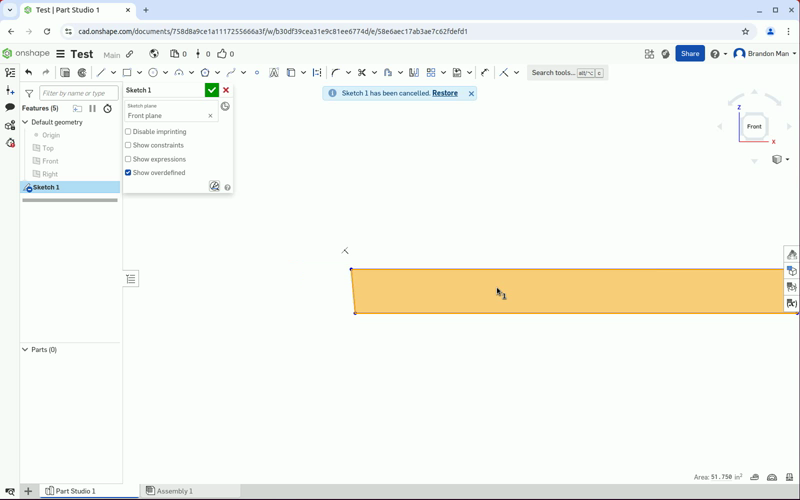
scroll(-6)
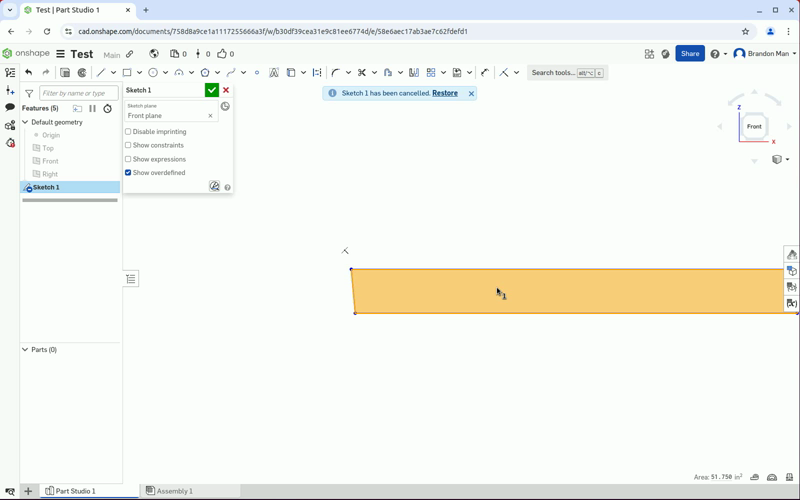
scroll(-6)
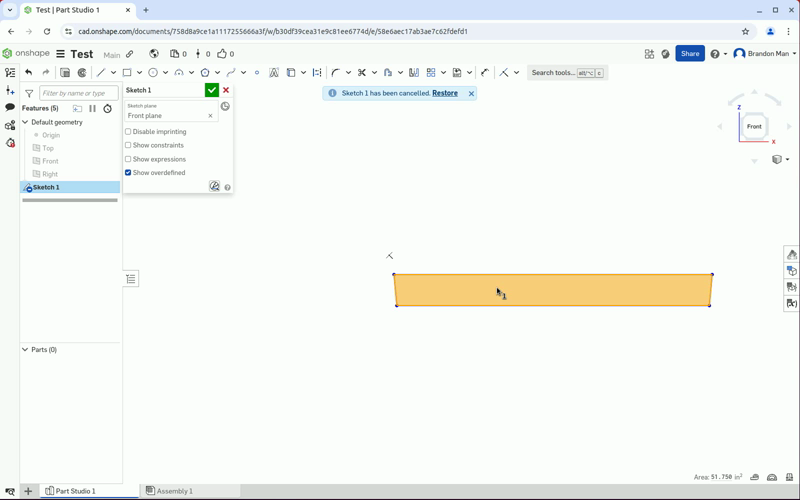
scroll(-6)
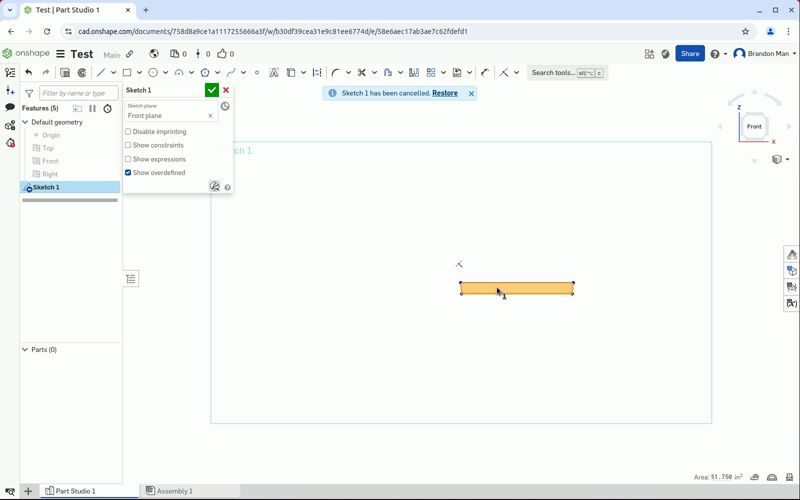
mouse_move(73, 352)
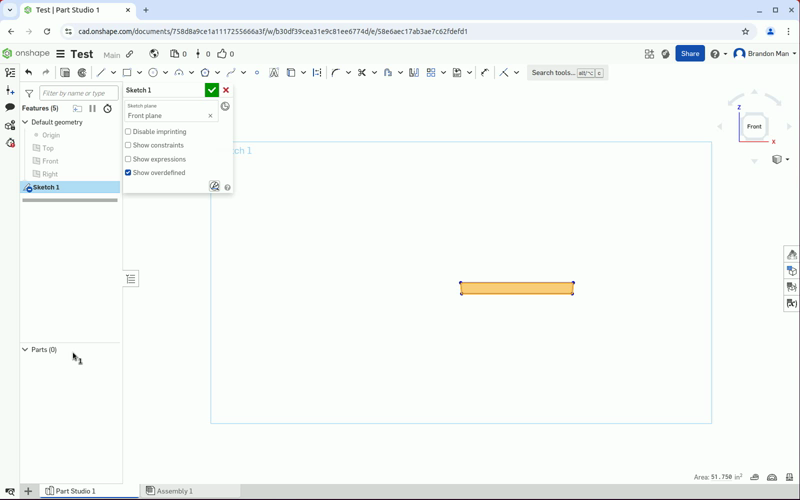
key(shift+y)
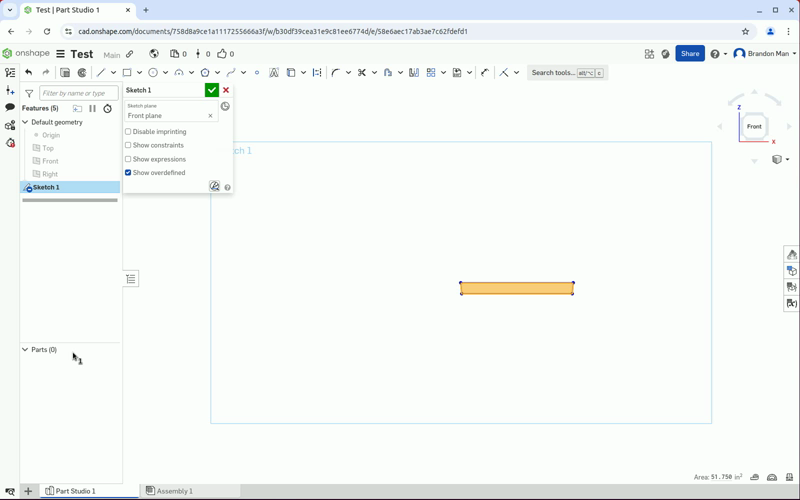
key(shift+e)
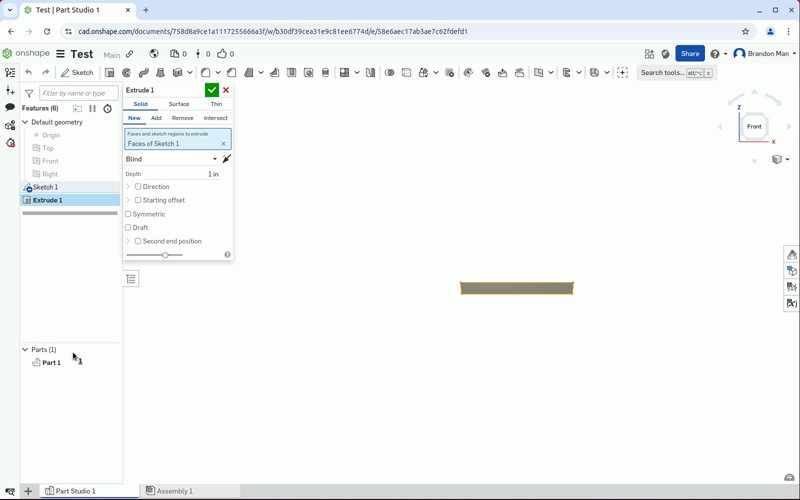
mouse_move(143, 106)
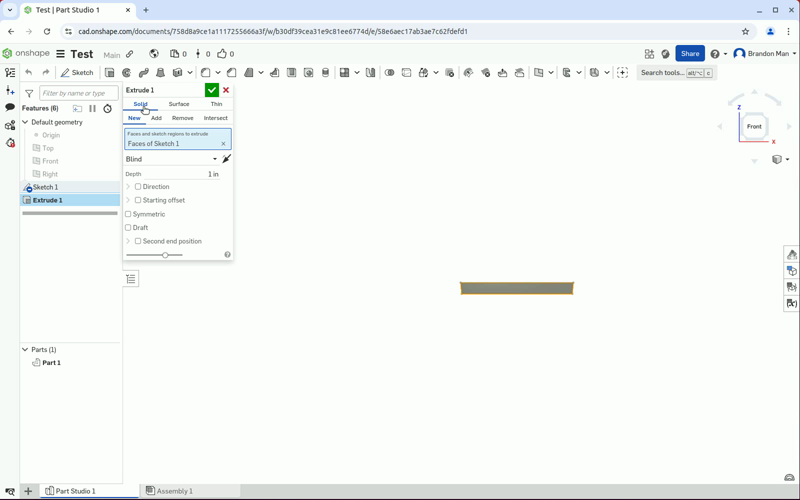
click(143, 106)
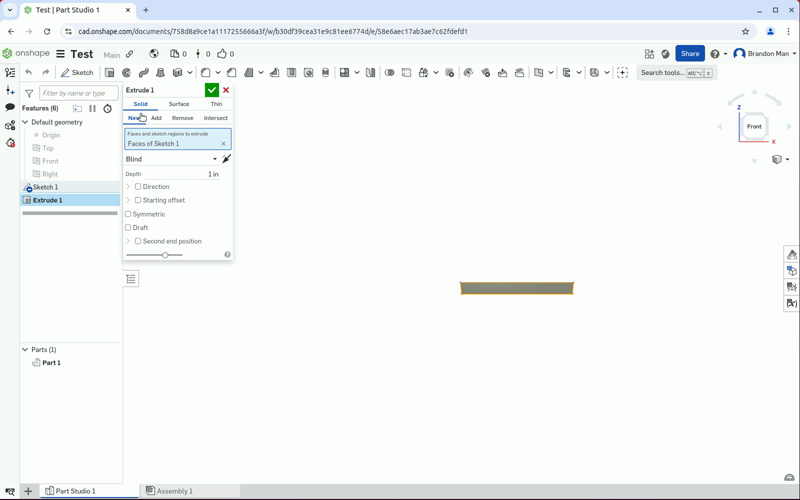
mouse_move(137, 120)
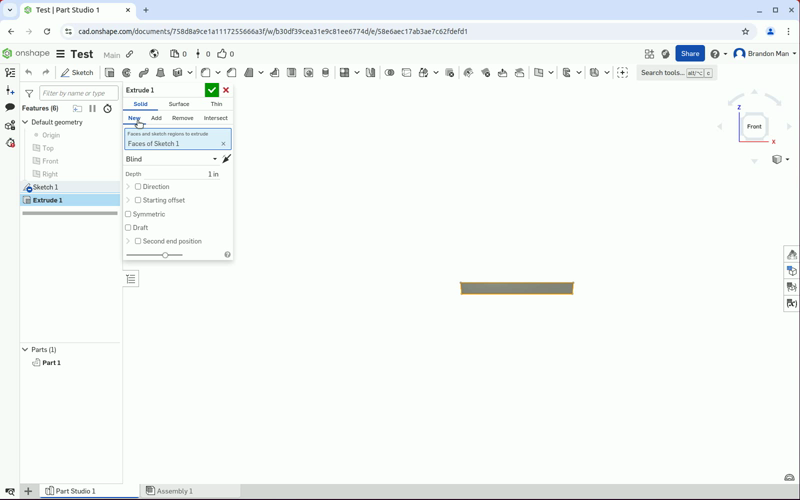
click(137, 120)
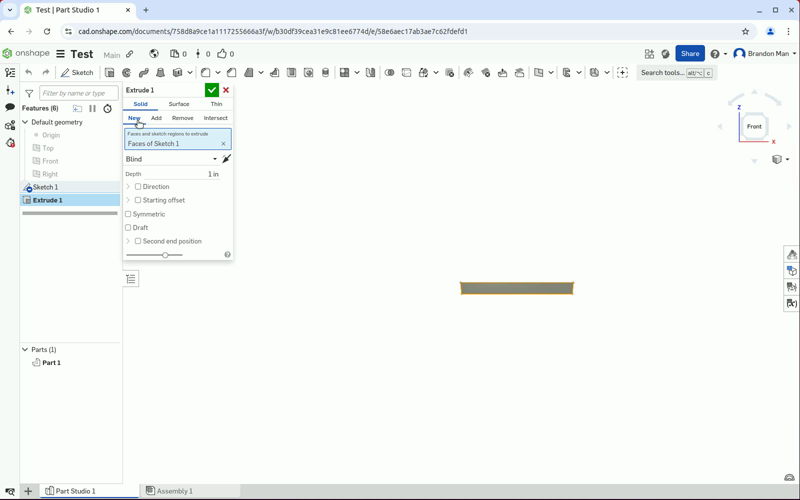
key(tab, 4)
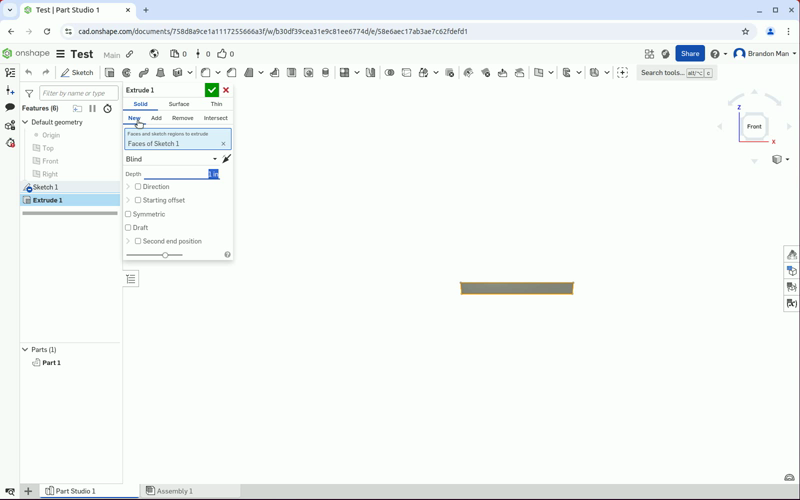
text(2.166)
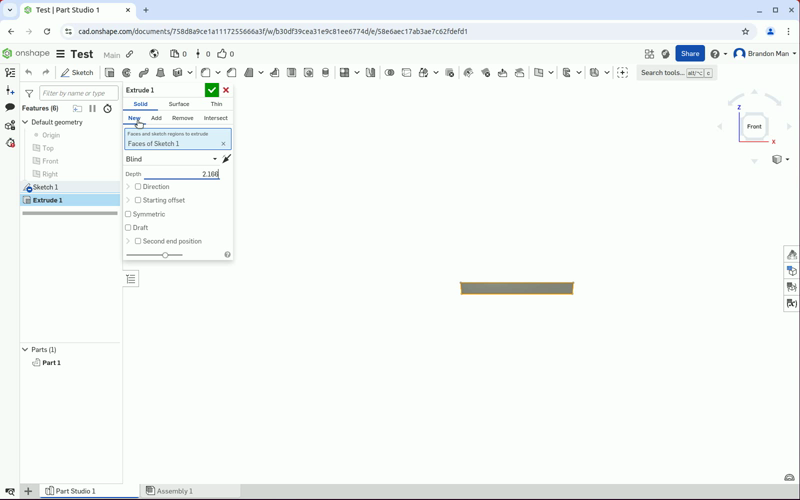
key(enter)
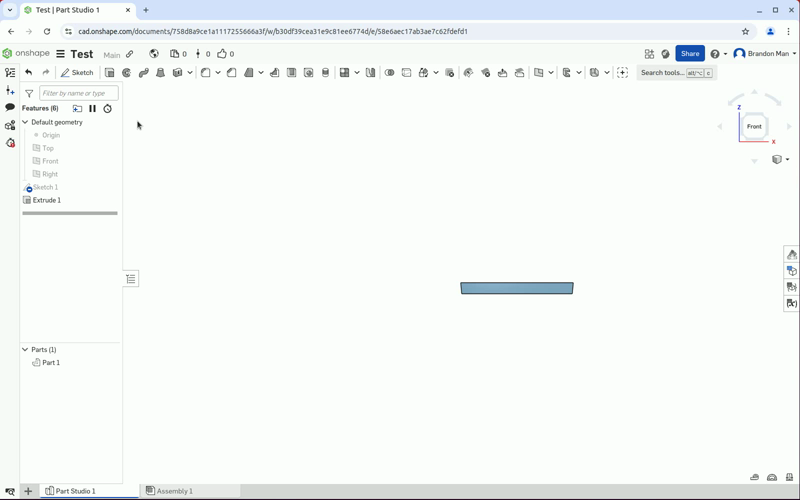
key(shift+h)
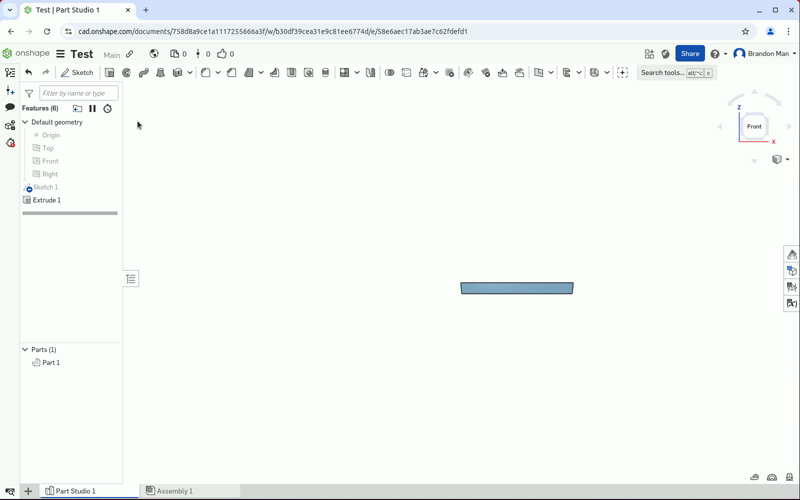
key(shift+h)
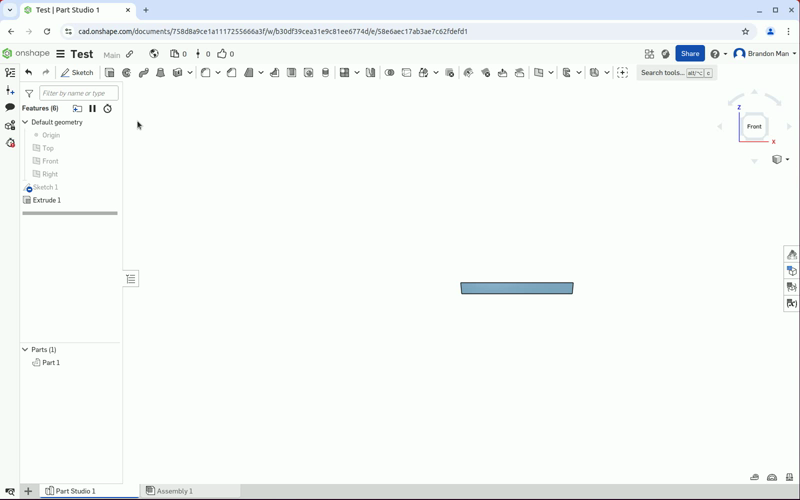
mouse_move(73, 189)
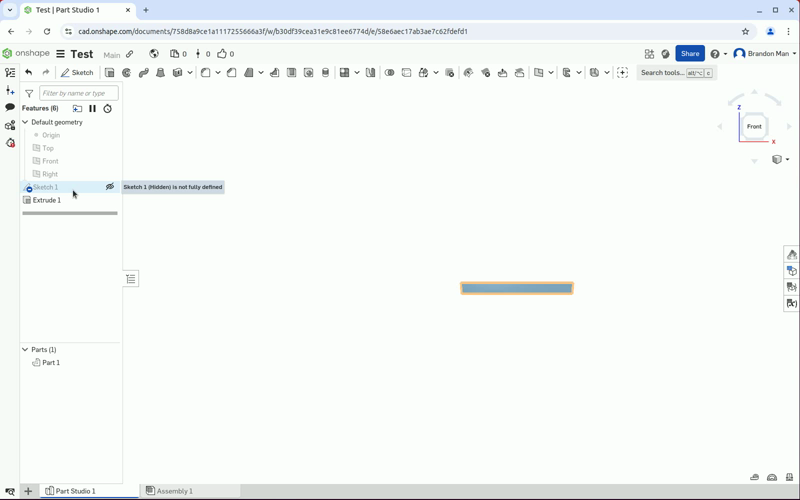
click(73, 189)
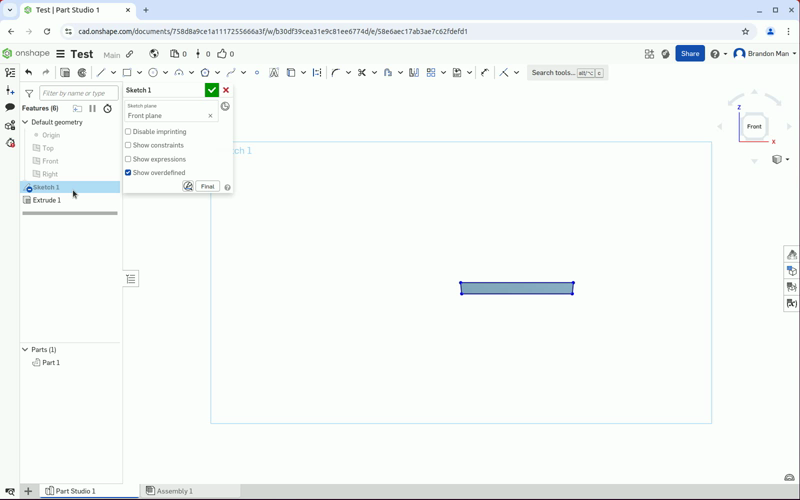
mouse_move(229, 92)
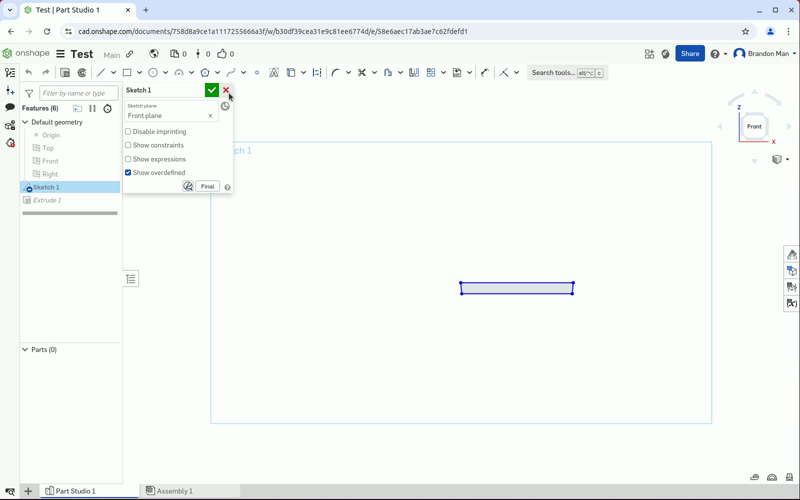
click(229, 92)
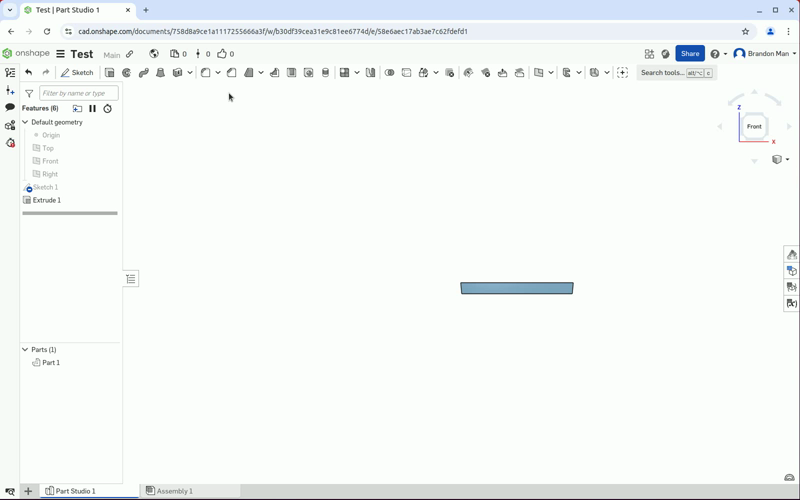
mouse_move(541, 75)
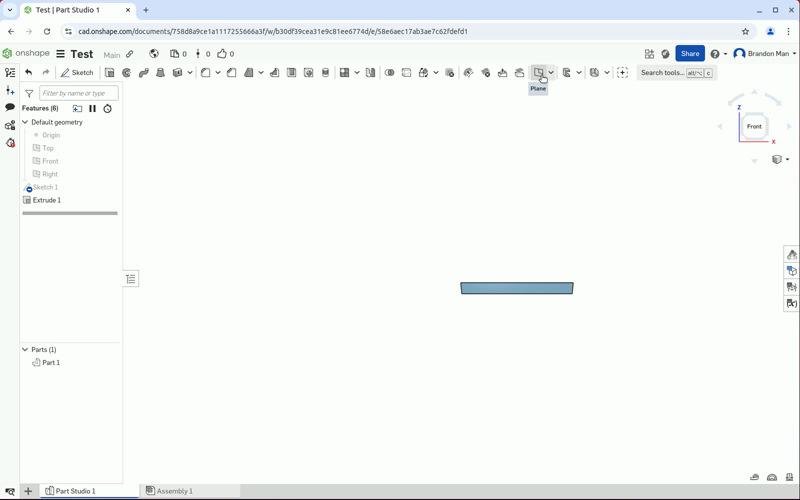
click(541, 75)
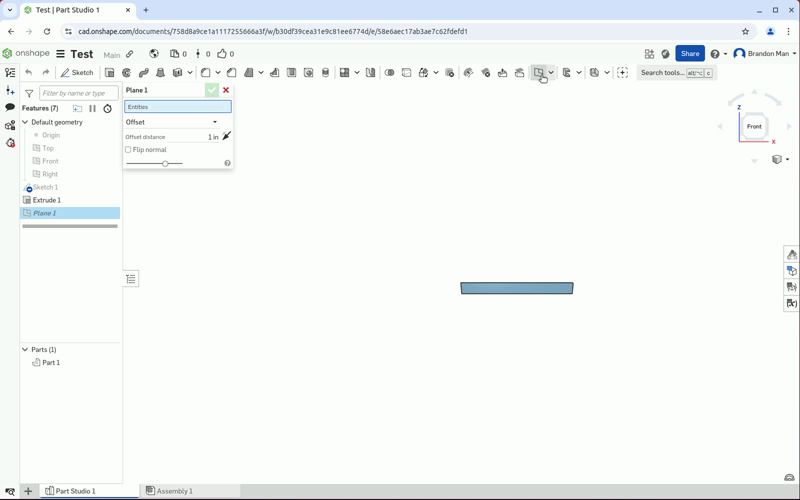
mouse_move(73, 163)
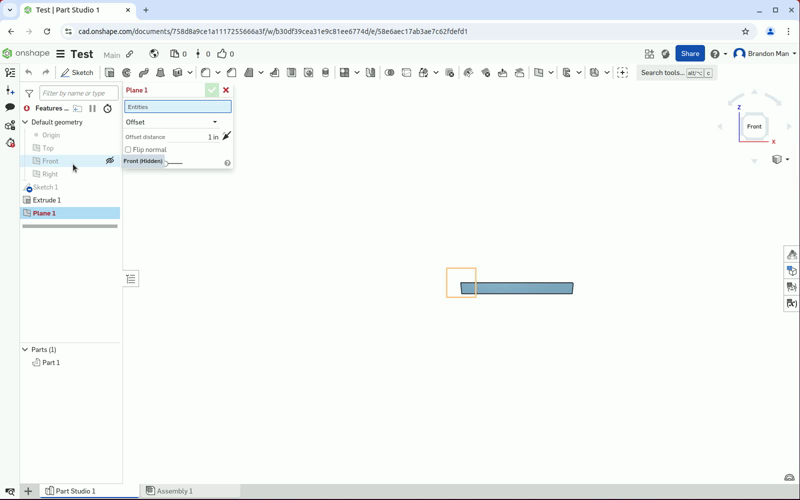
click(73, 163)
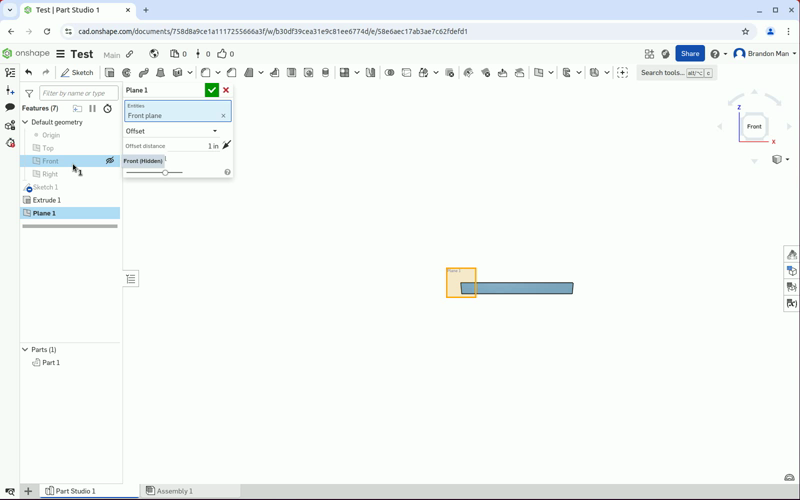
key(tab, 2)
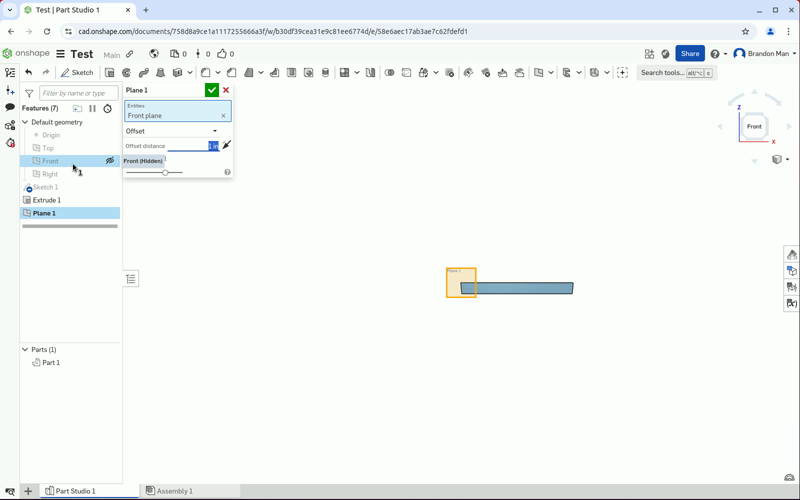
text(2.157)
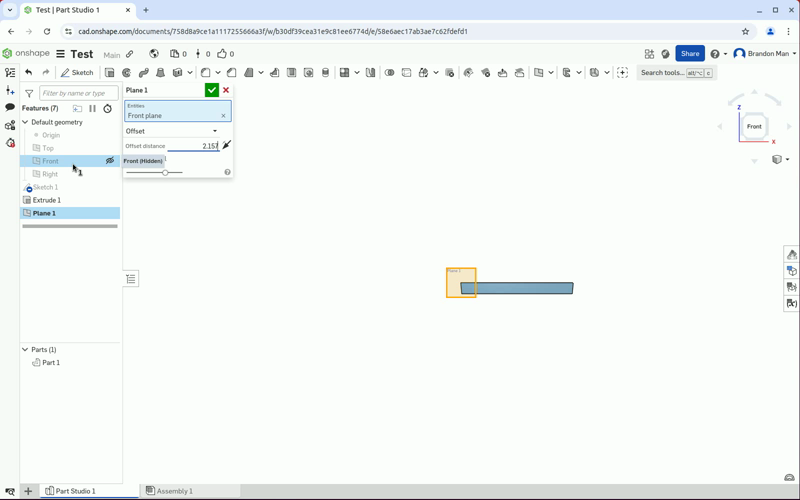
key(enter, 2)
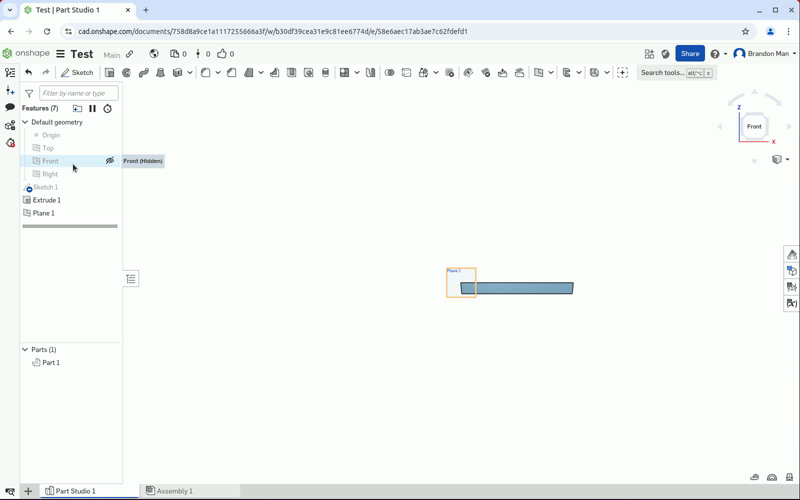
key(shift+s)
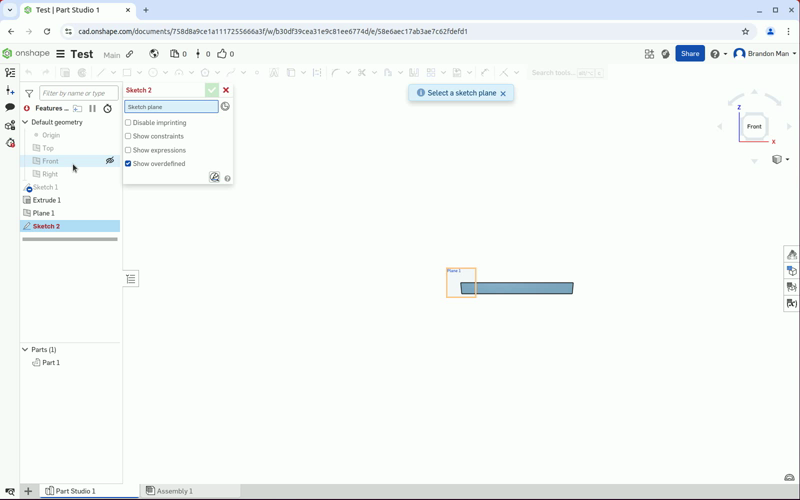
mouse_move(73, 215)
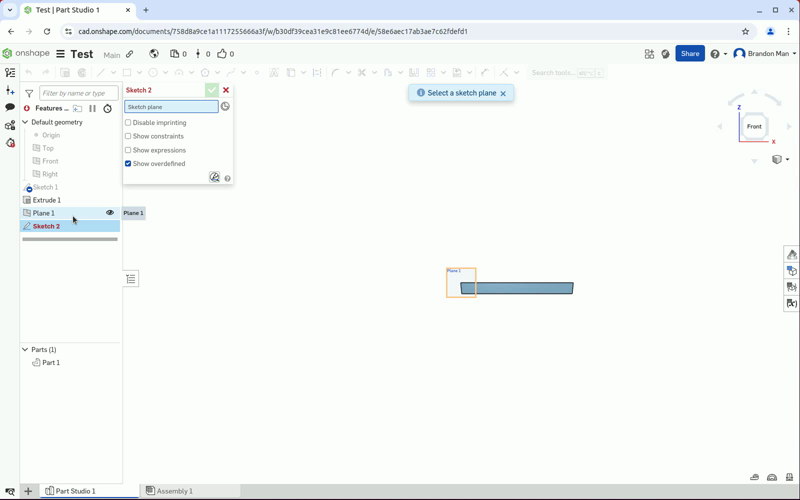
click(73, 215)
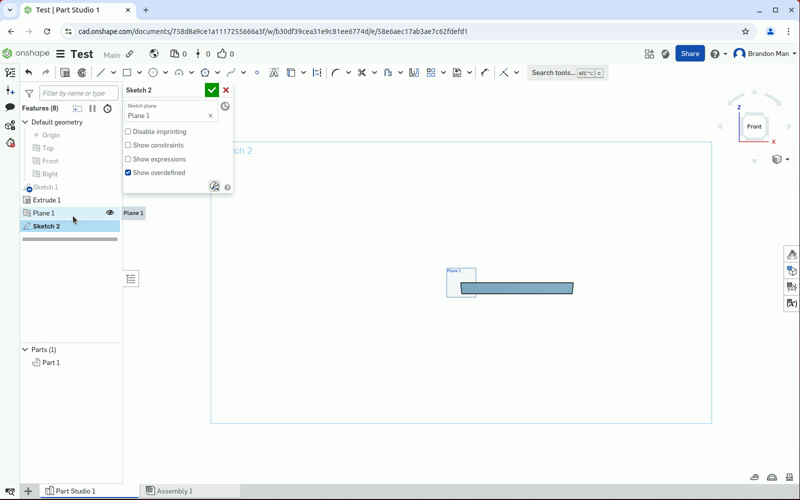
mouse_move(73, 352)
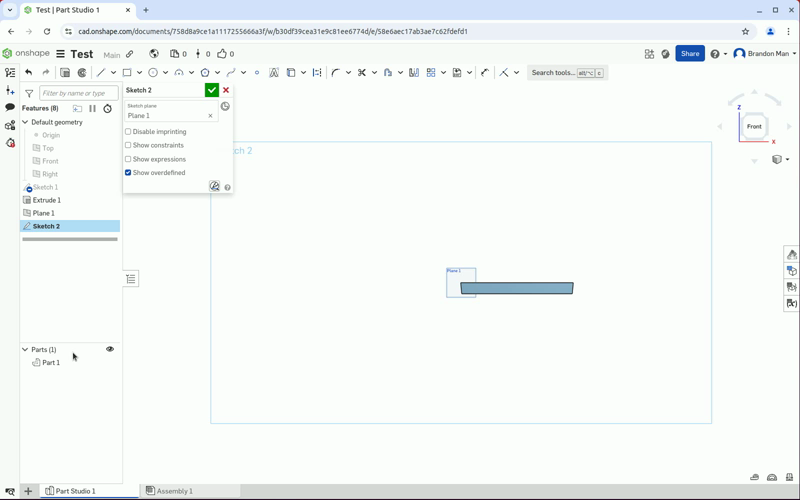
key(y)
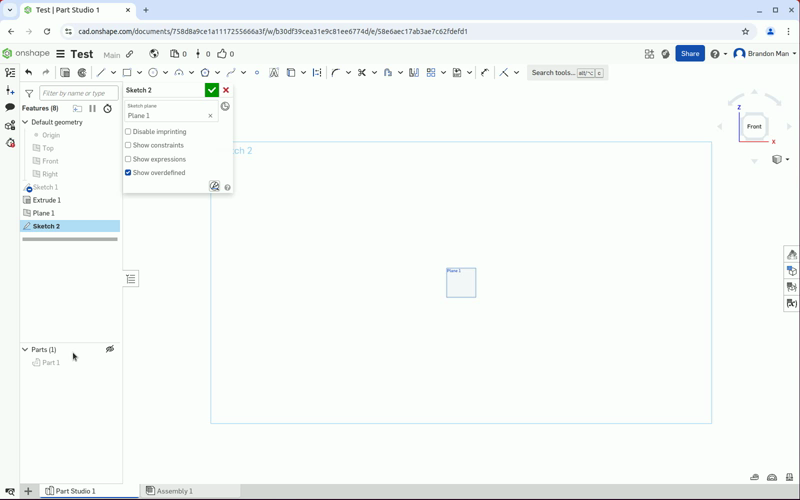
key(l)
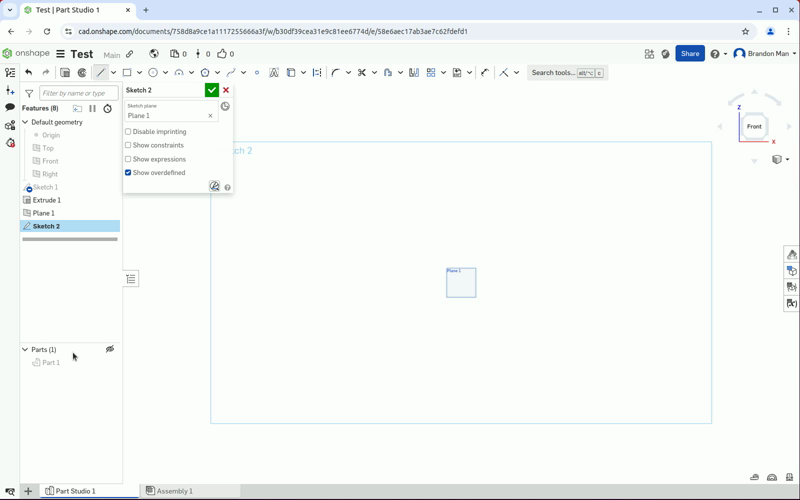
key_down(shift)
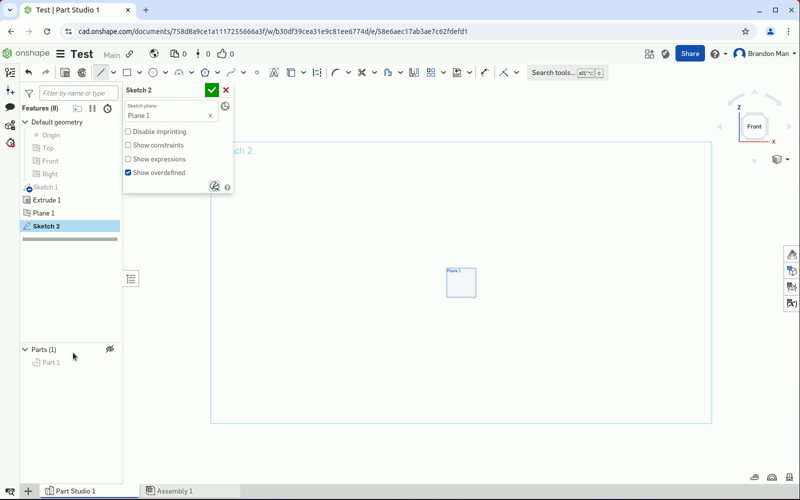
mouse_move(561, 293)
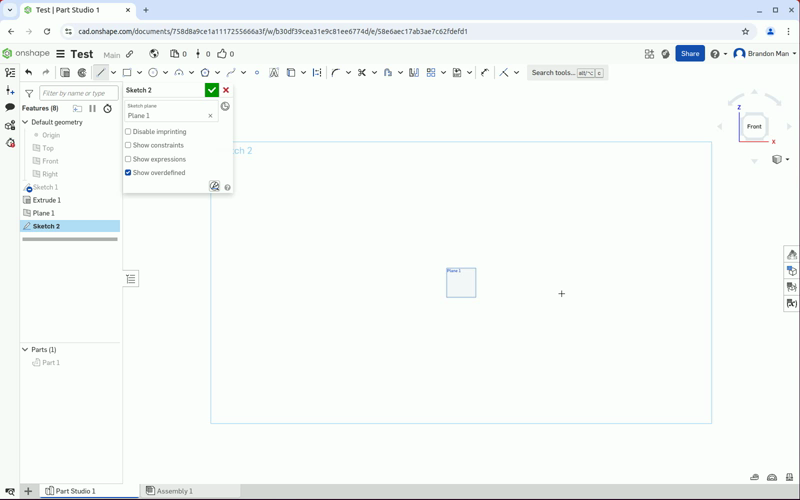
click(561, 293)
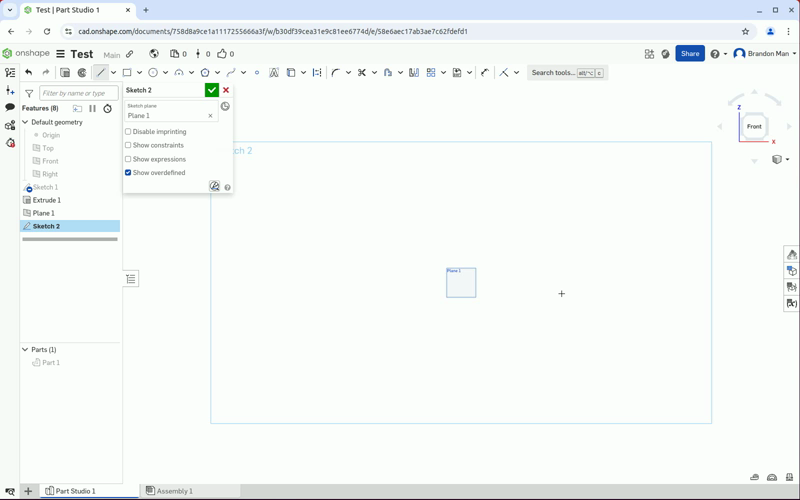
key_up(shift)
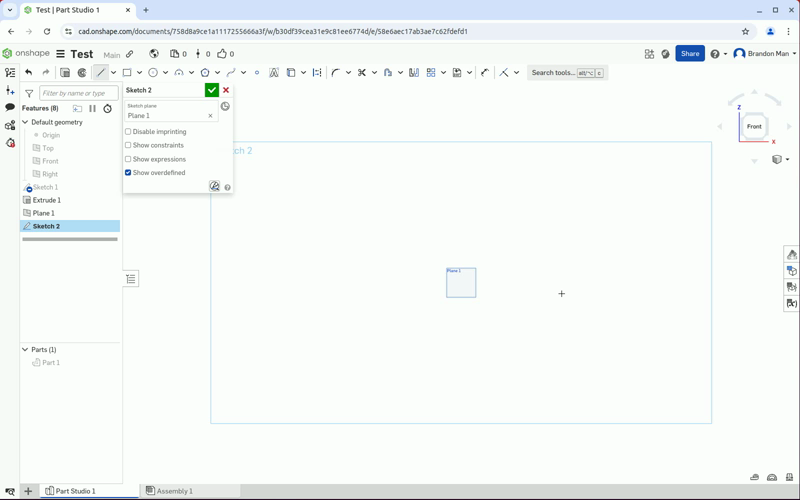
key_down(shift)
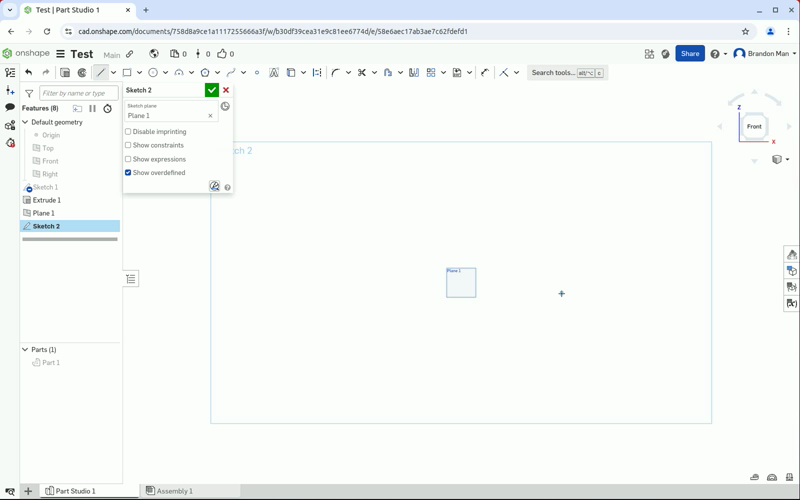
mouse_move(589, 293)
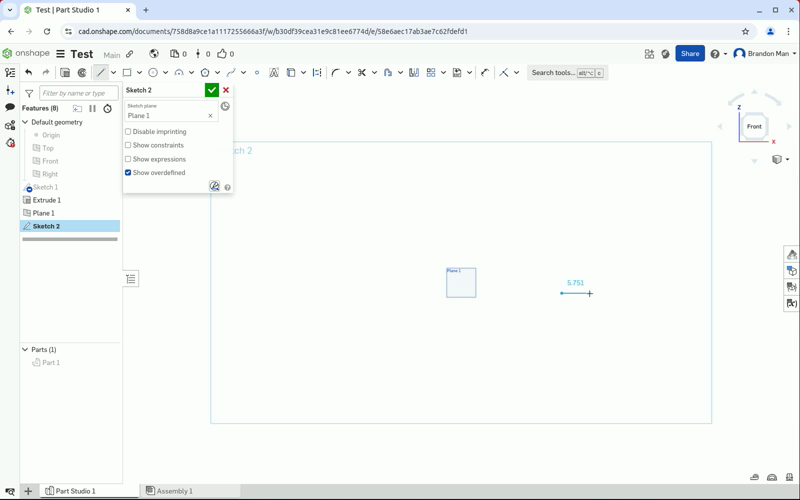
mouse_move(573, 293)
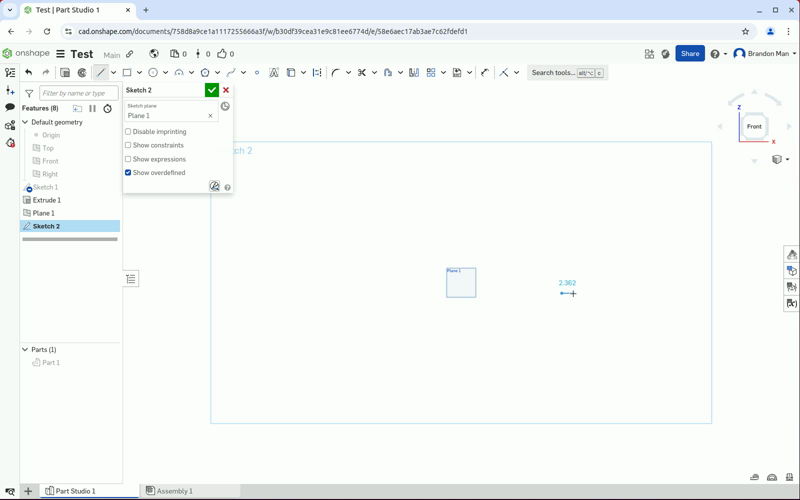
click(573, 293)
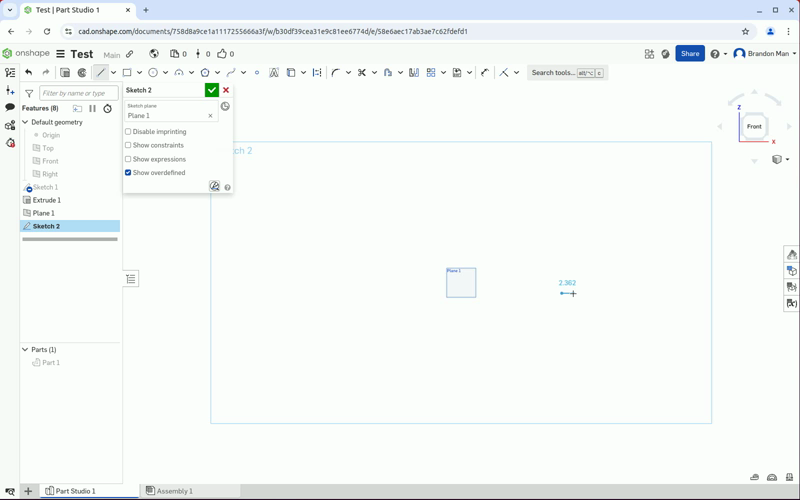
key_up(shift)
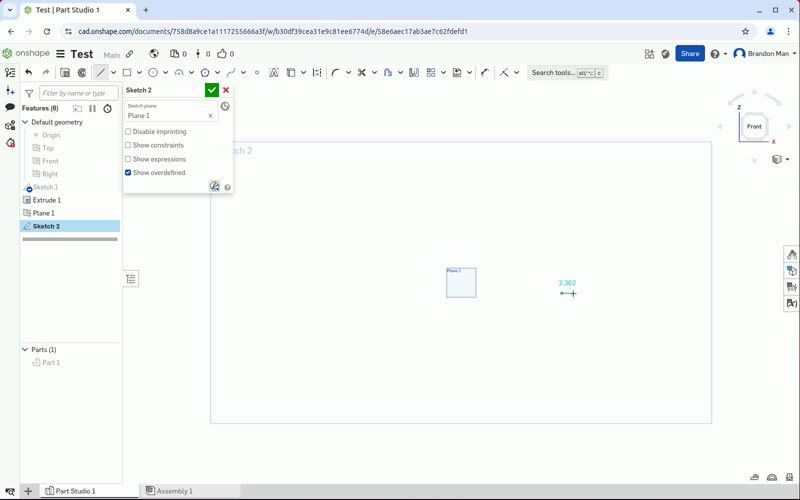
key_down(shift)
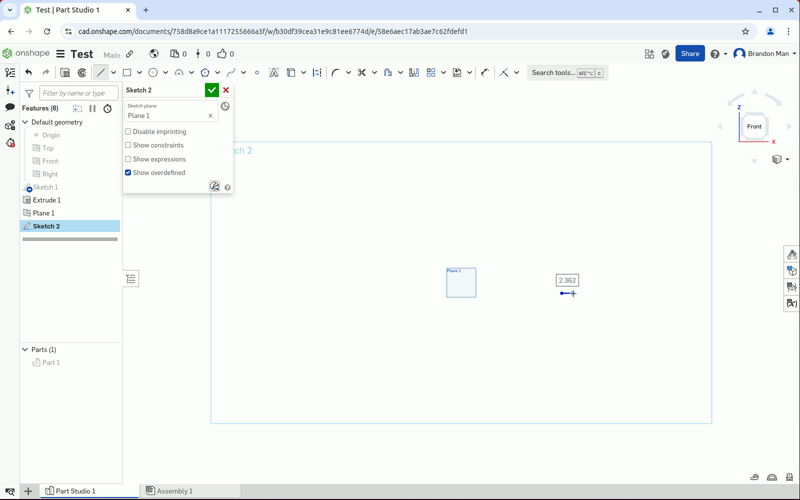
mouse_move(589, 293)
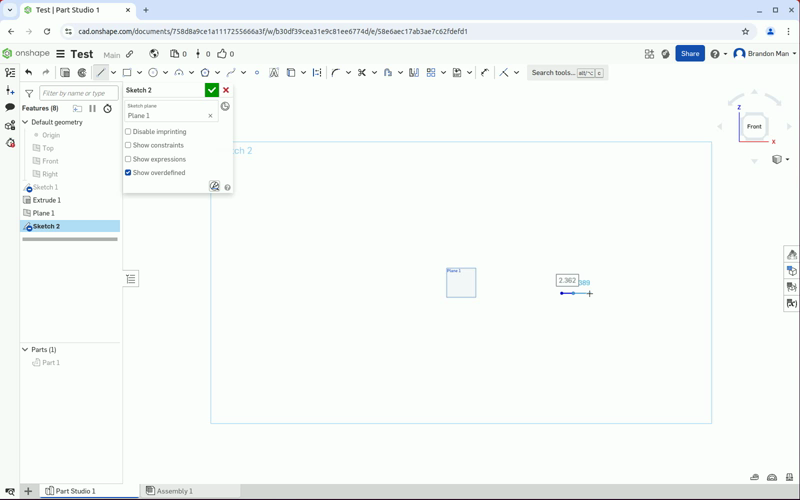
mouse_move(574, 281)
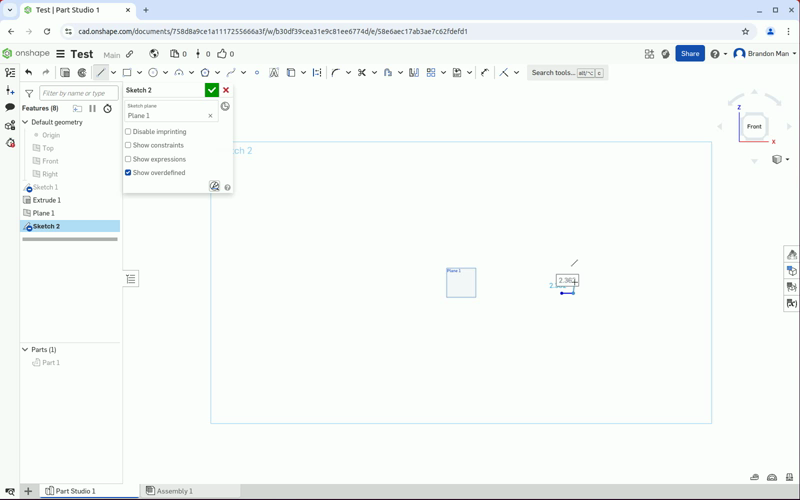
click(574, 281)
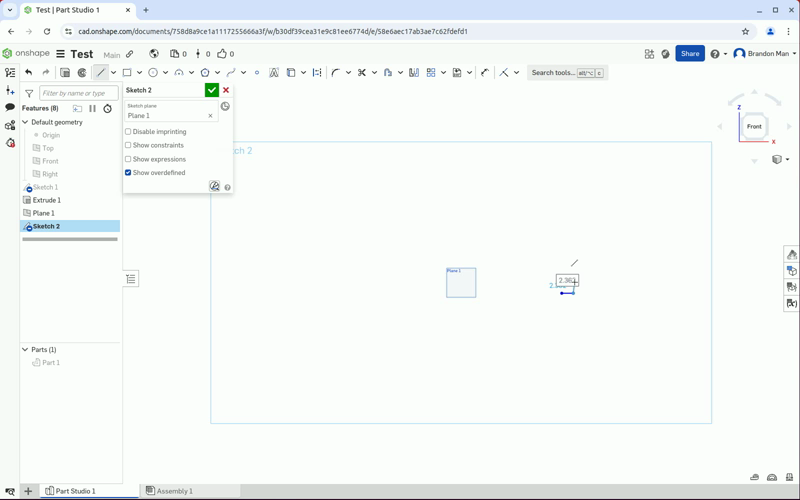
key_up(shift)
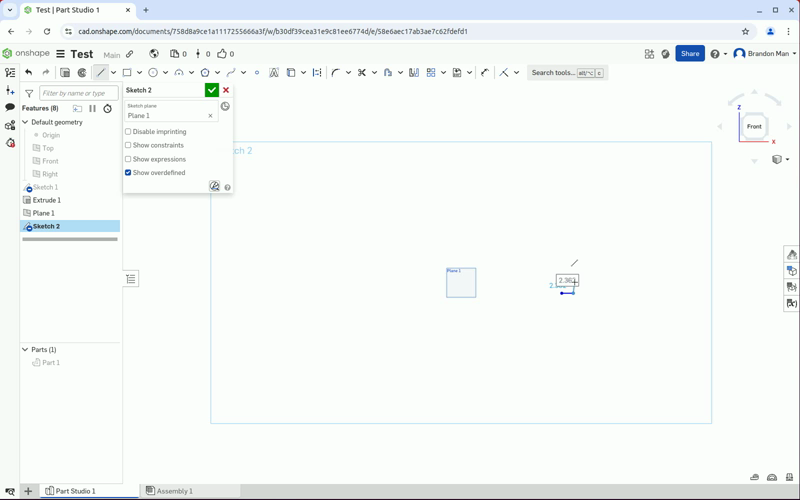
key_down(shift)
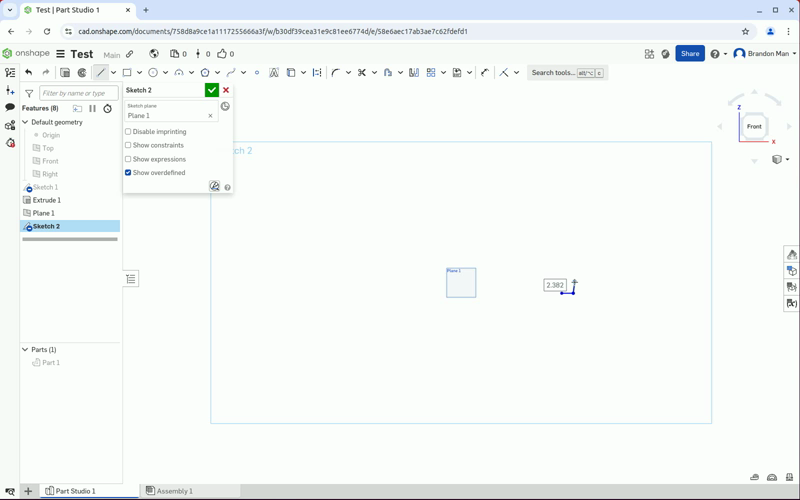
mouse_move(589, 281)
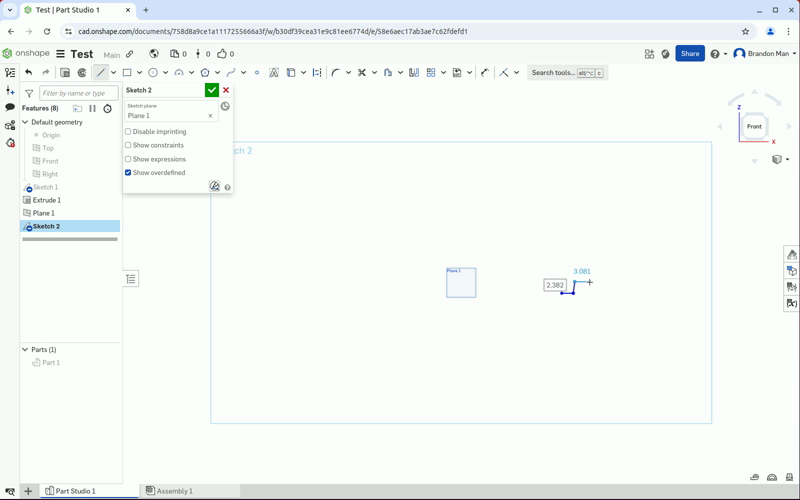
mouse_move(562, 281)
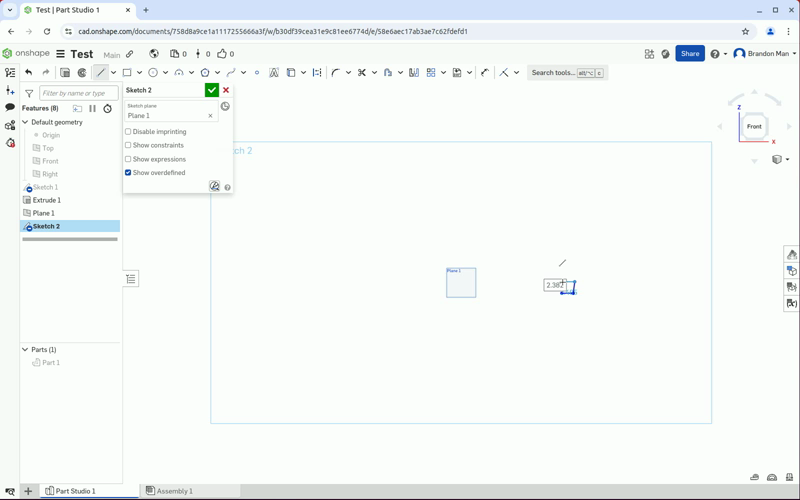
click(562, 281)
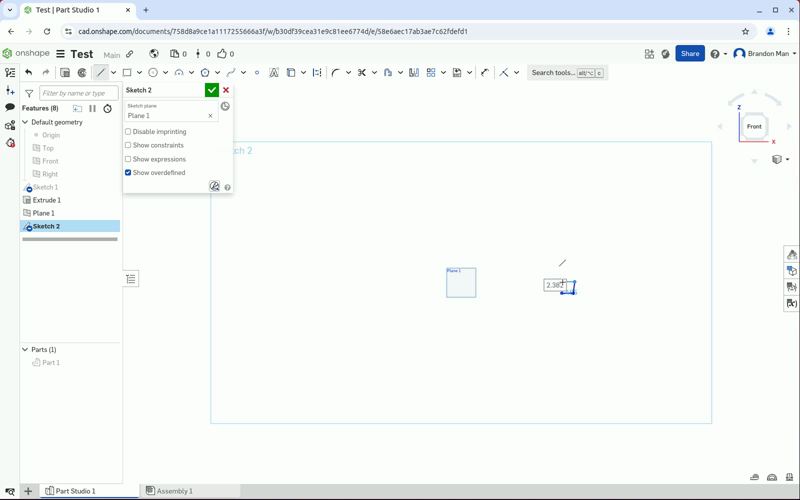
key_up(shift)
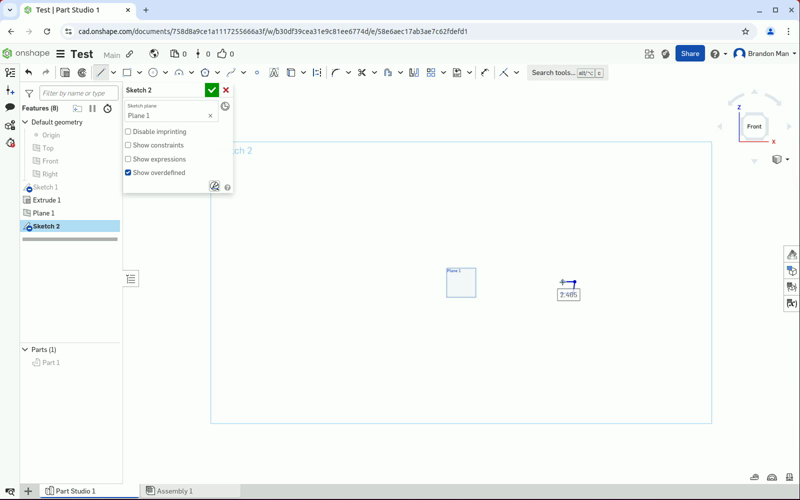
mouse_move(589, 281)
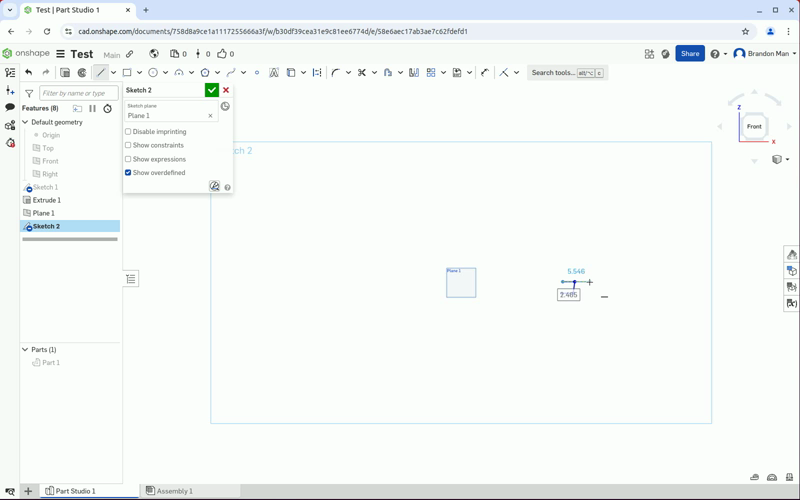
key_down(shift)
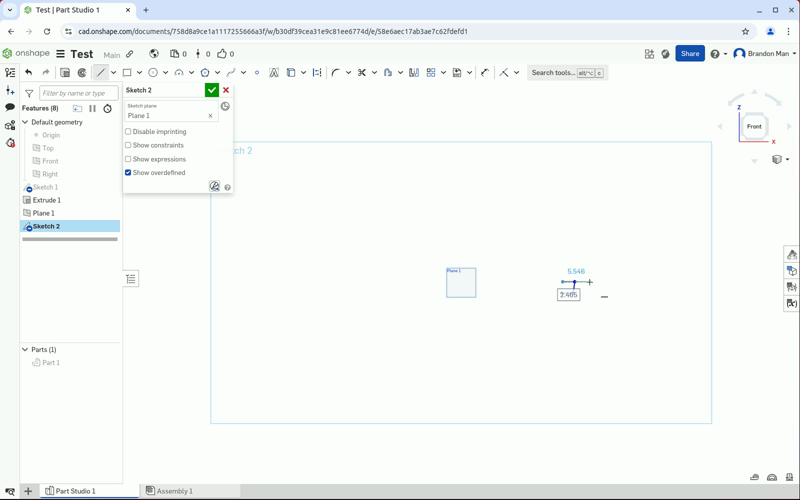
mouse_move(561, 293)
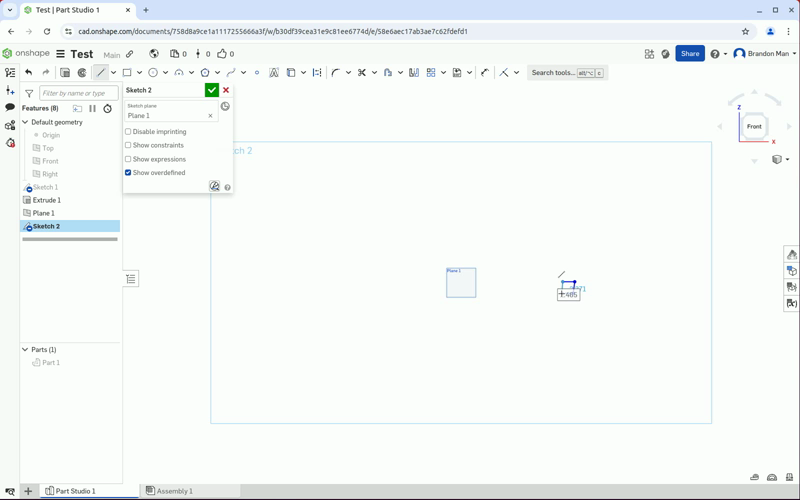
key_up(shift)
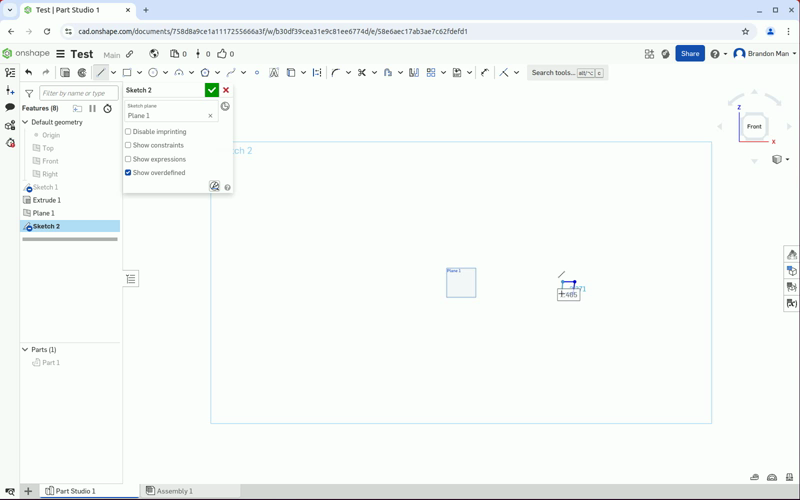
click(561, 293)
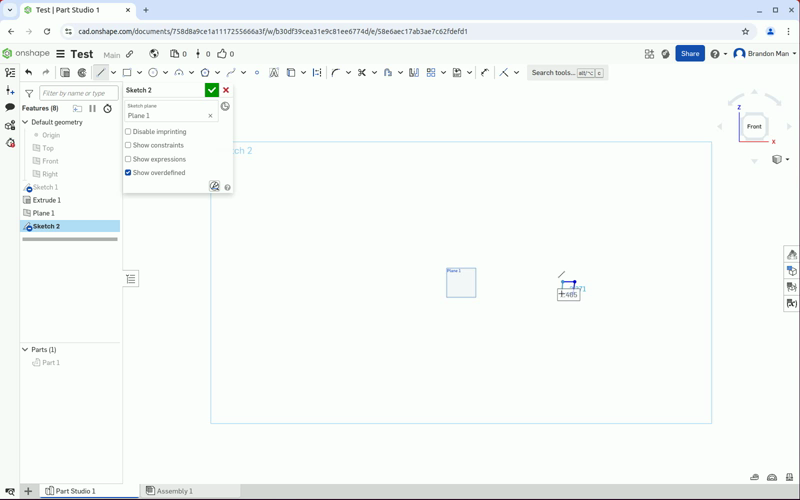
key(esc)
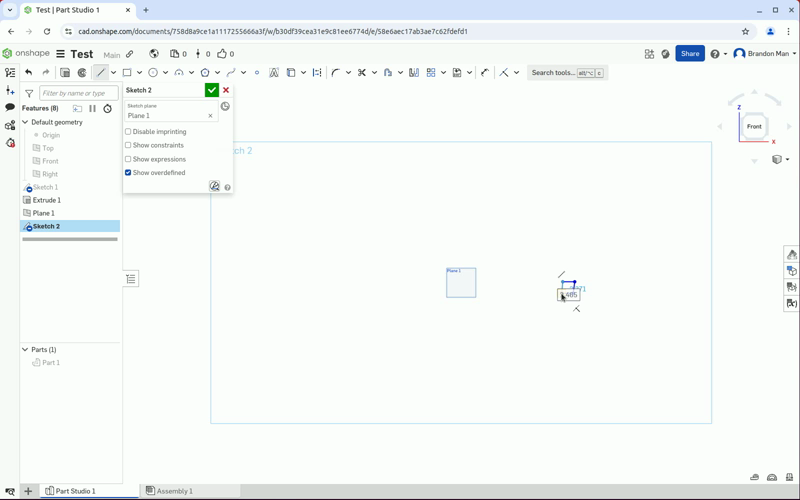
mouse_move(571, 291)
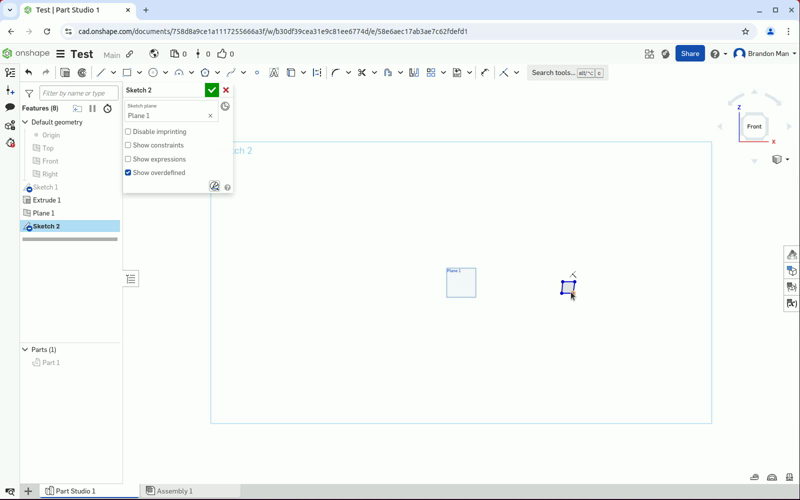
scroll(6)
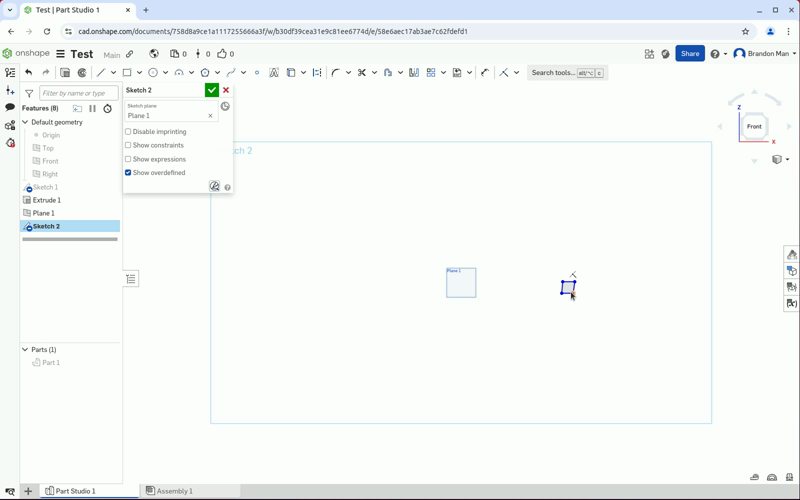
scroll(6)
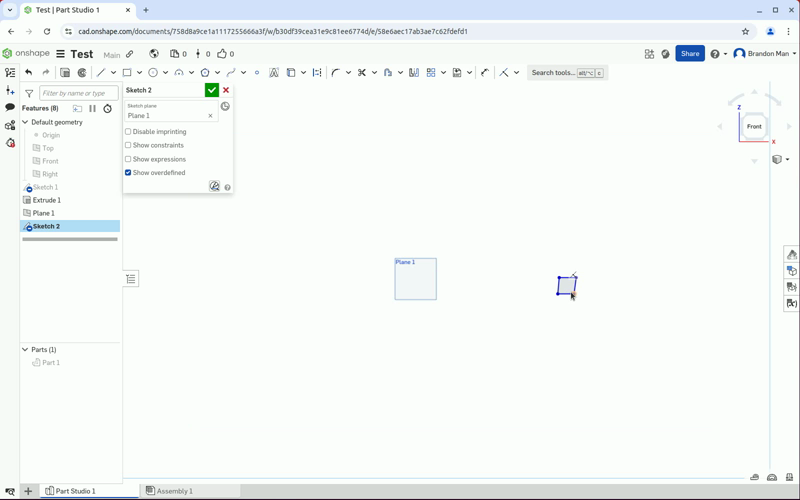
scroll(6)
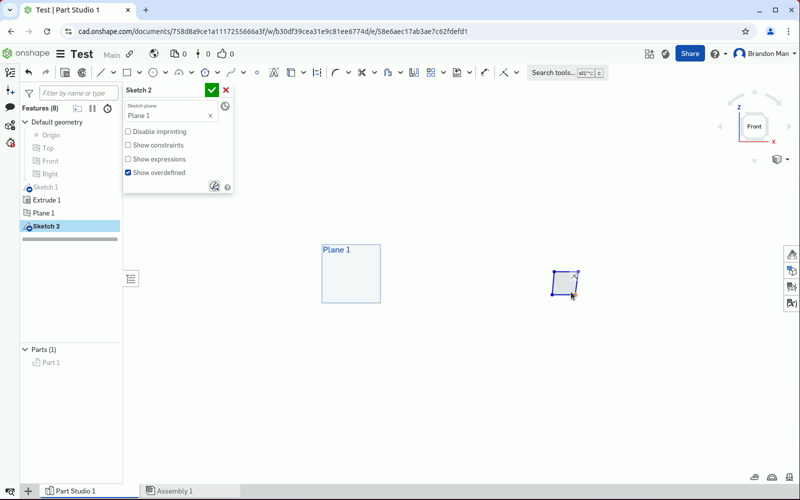
scroll(6)
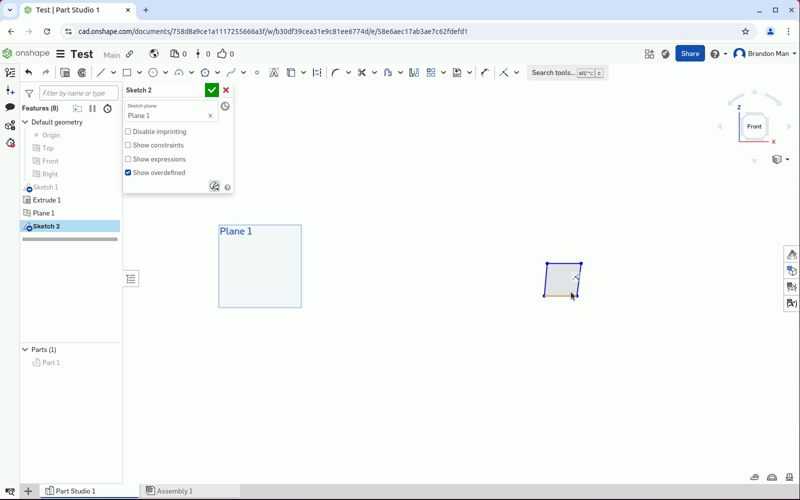
scroll(6)
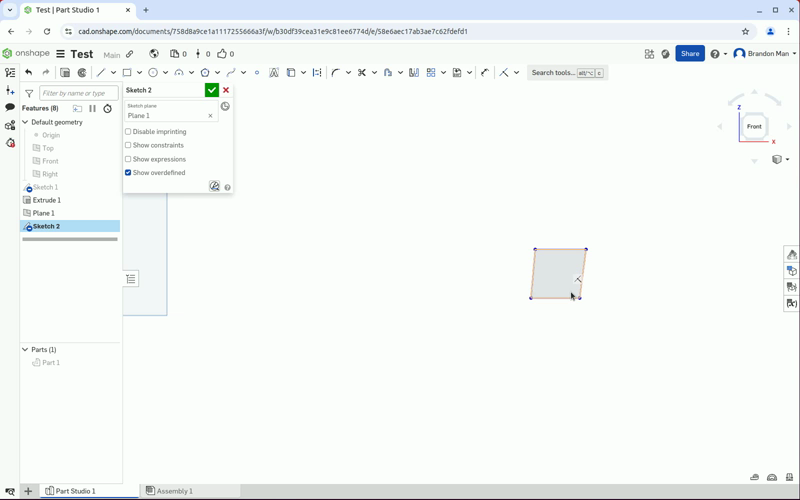
scroll(6)
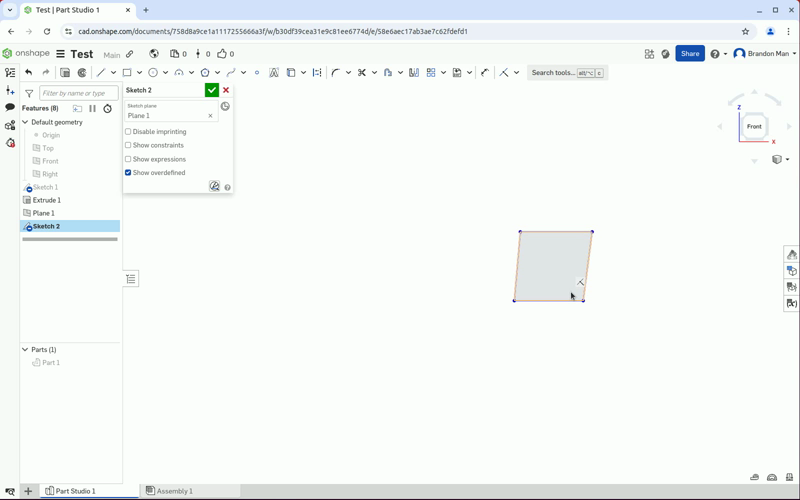
scroll(6)
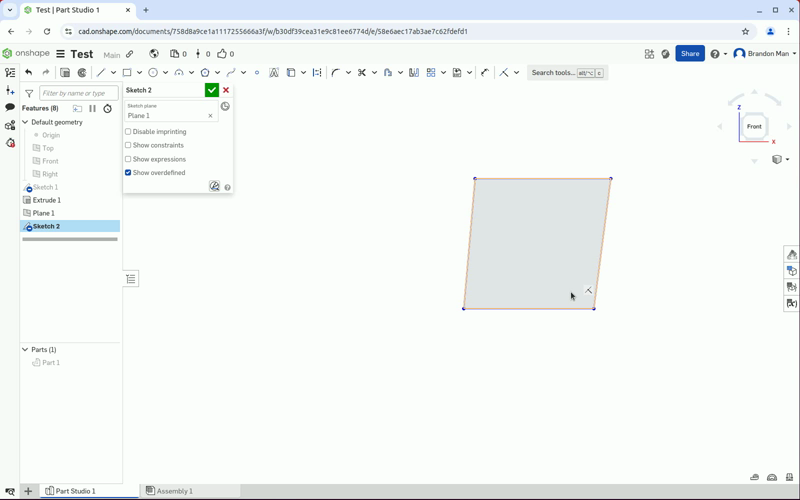
click(571, 291)
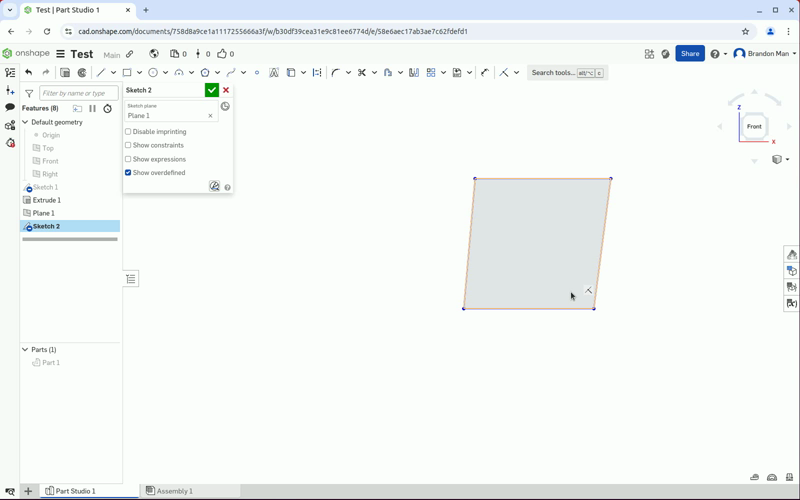
scroll(-6)
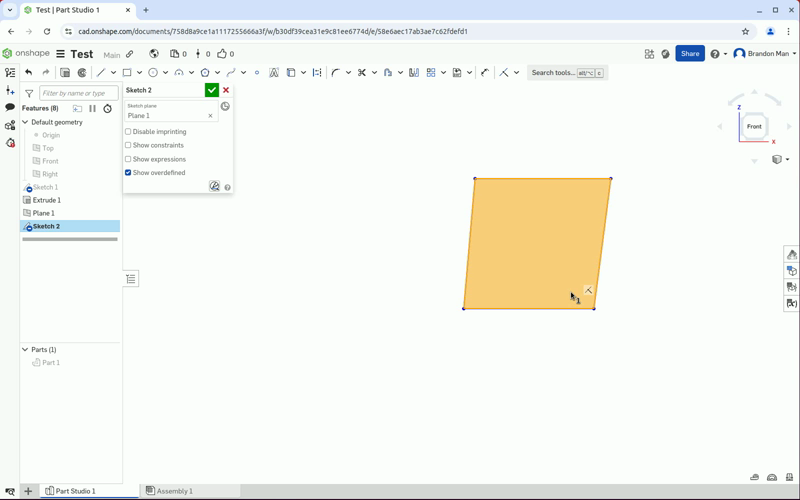
scroll(-6)
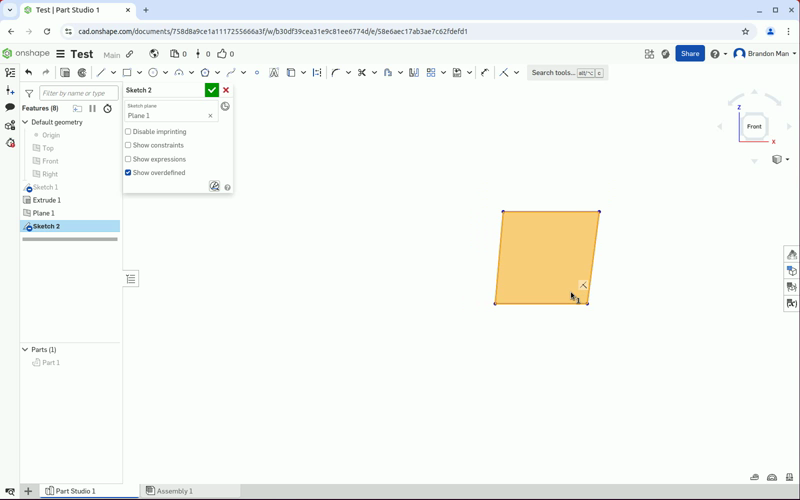
scroll(-6)
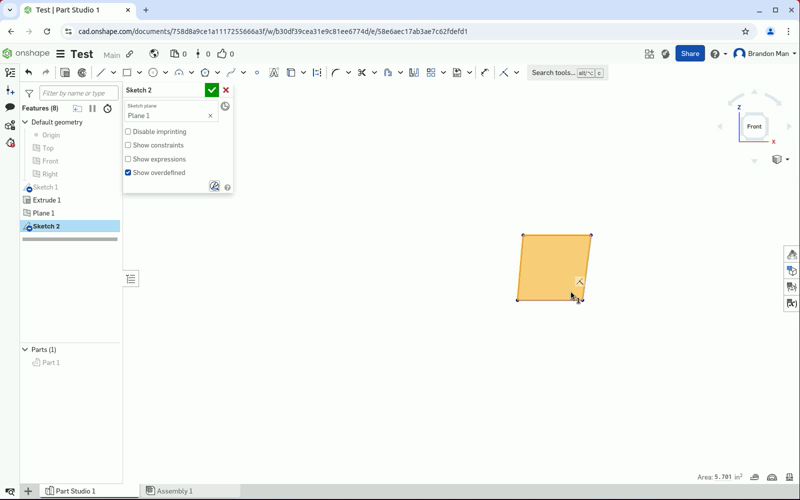
scroll(-6)
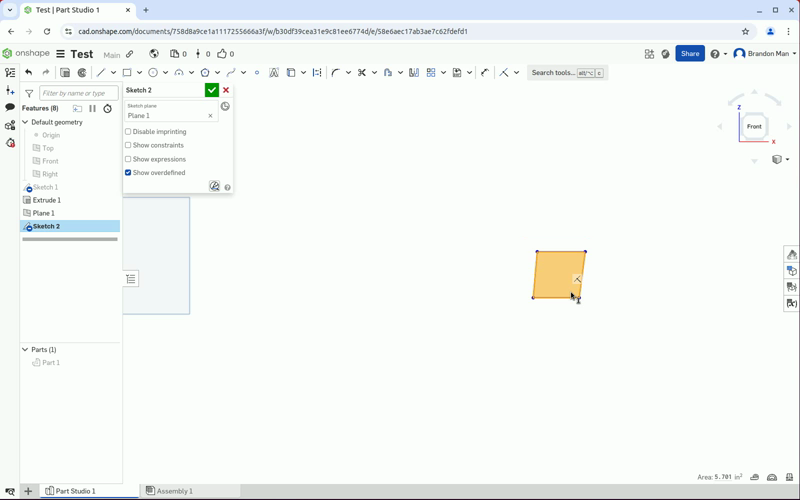
scroll(-6)
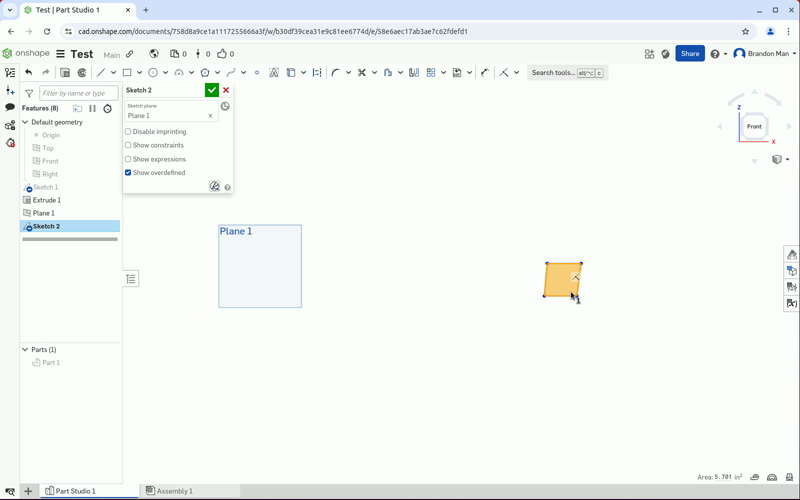
scroll(-6)
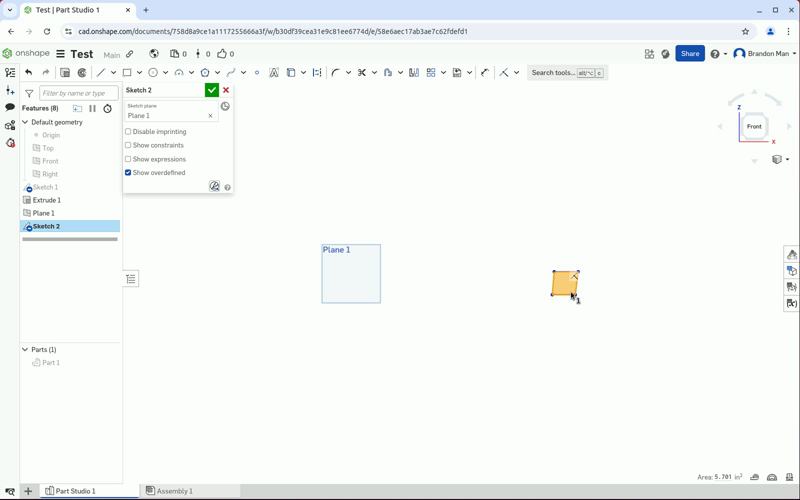
scroll(-6)
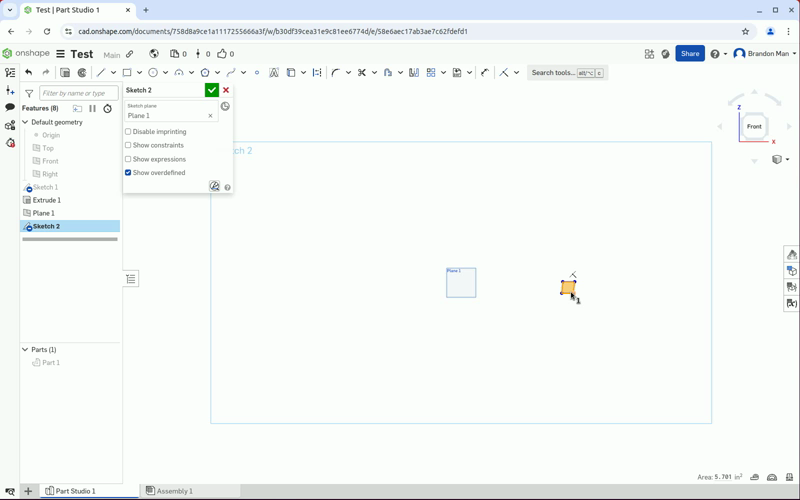
mouse_move(73, 352)
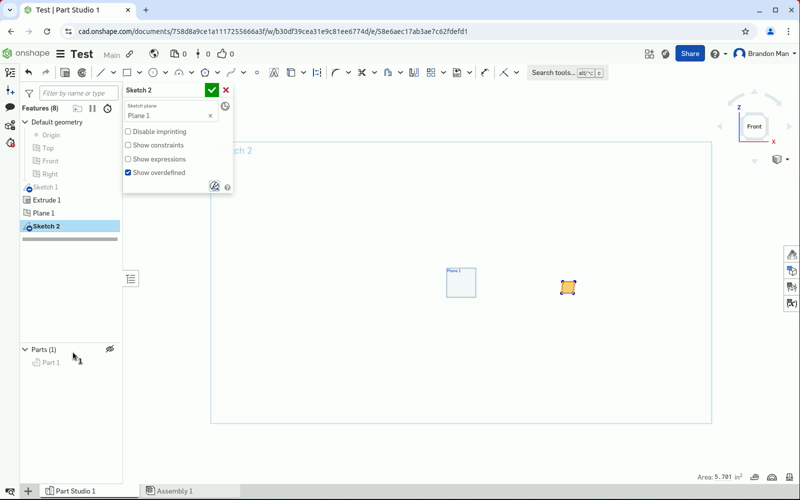
key(shift+y)
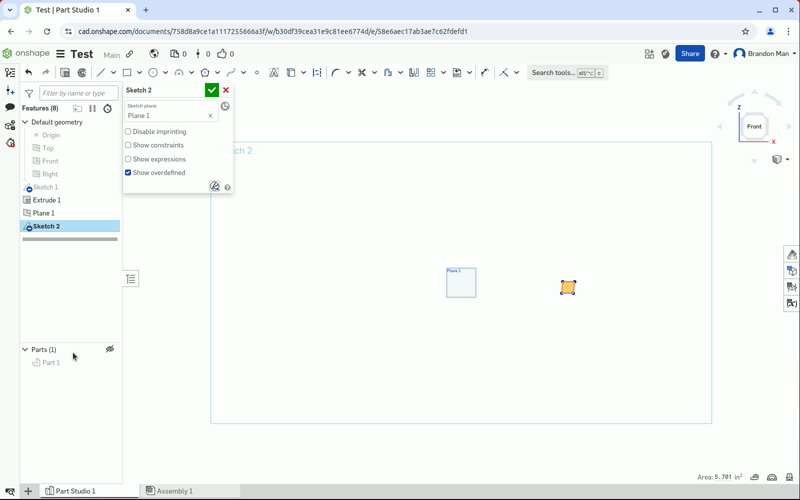
key(shift+e)
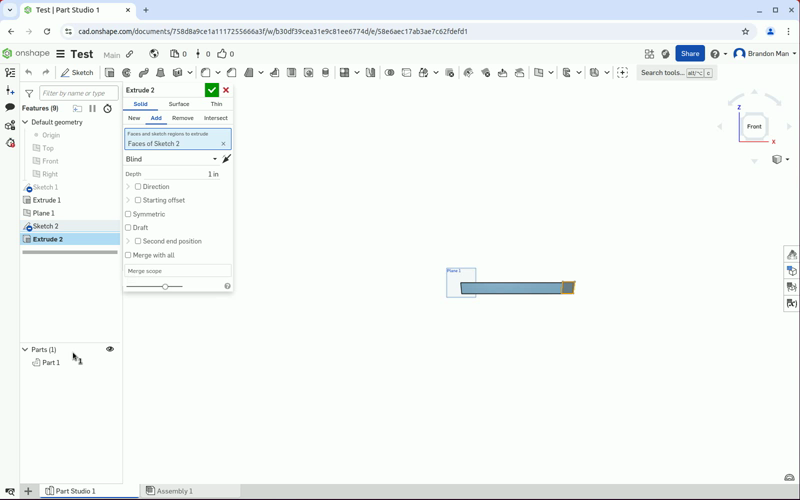
mouse_move(143, 106)
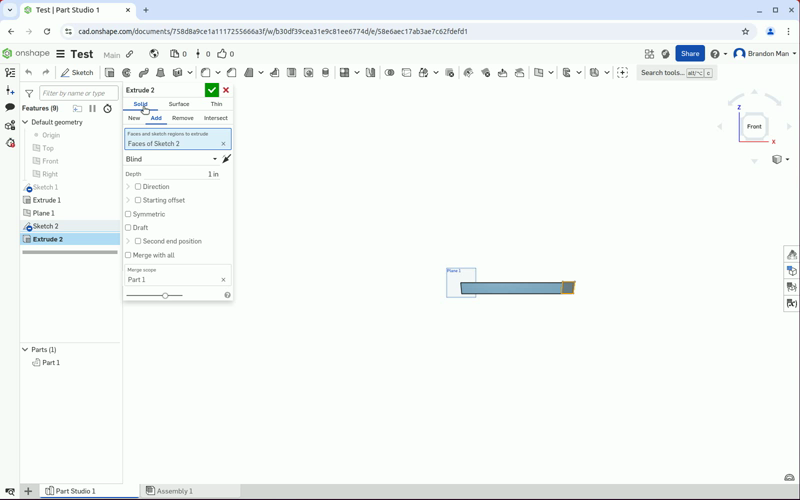
click(143, 106)
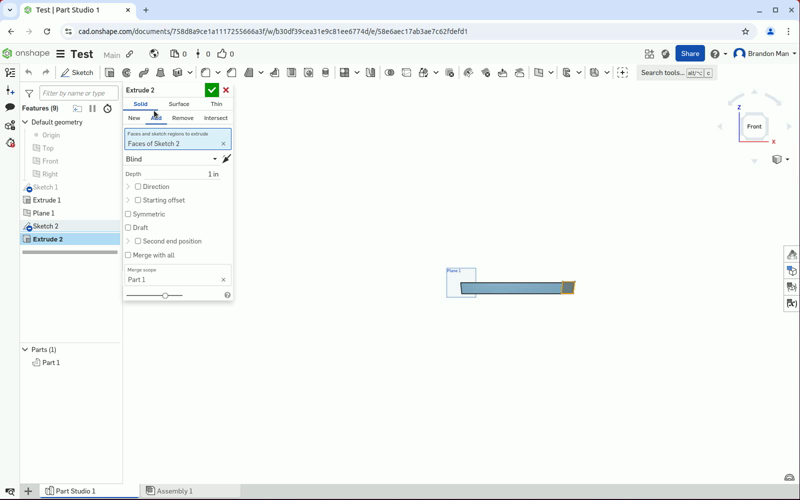
mouse_move(186, 120)
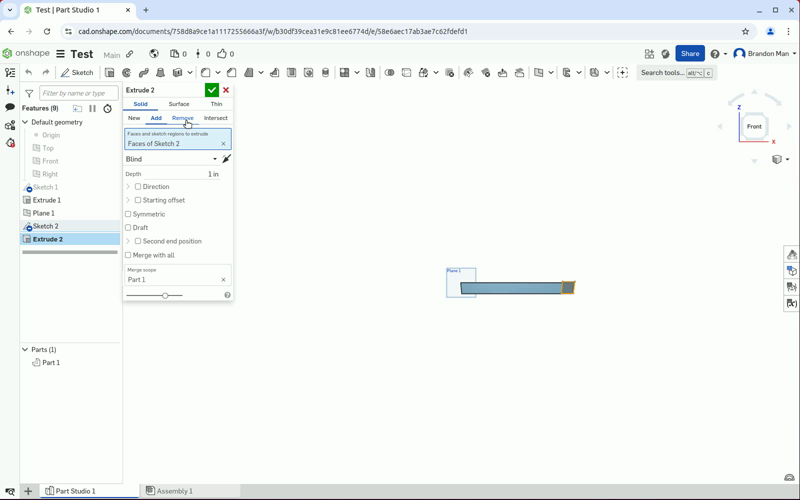
click(186, 120)
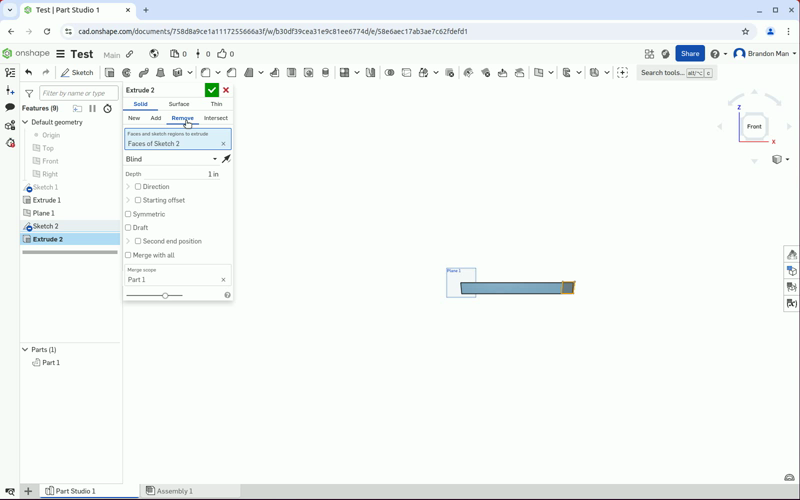
key(tab, 4)
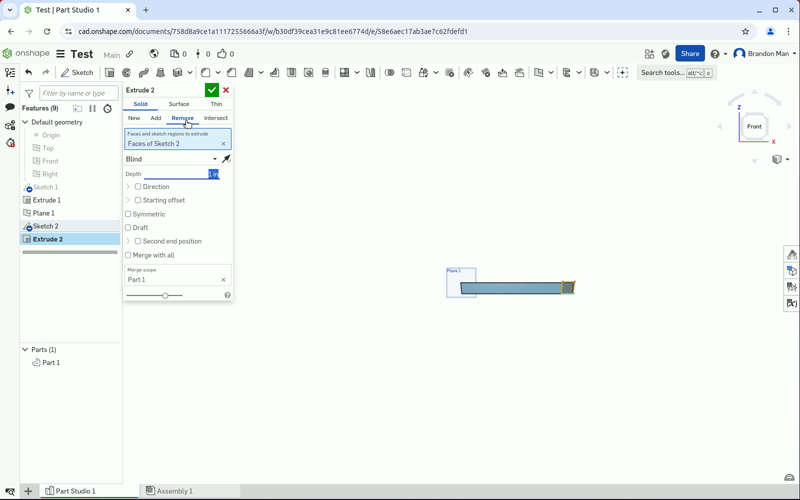
text(1.204)
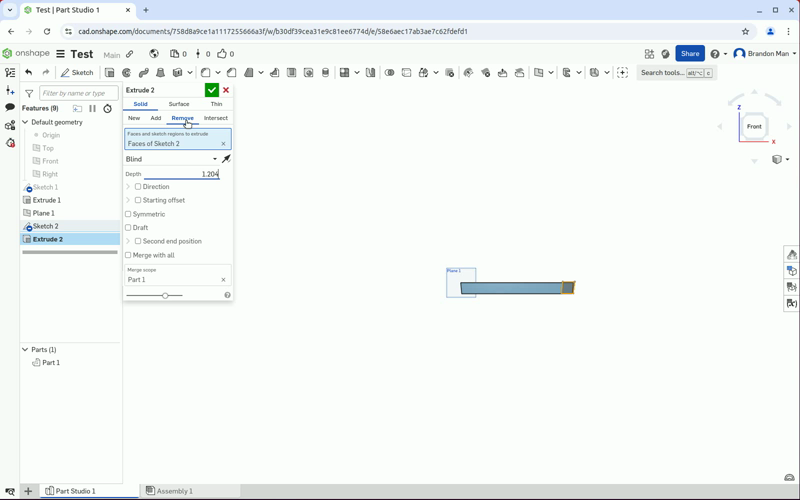
key(tab, 6)
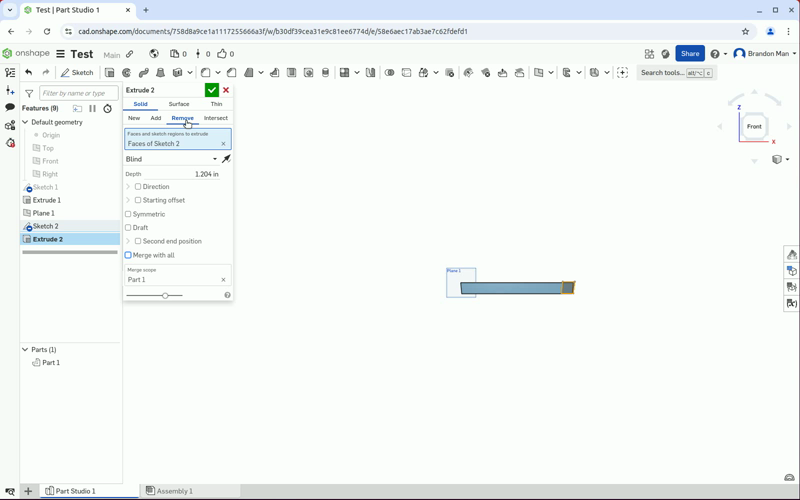
key(space)
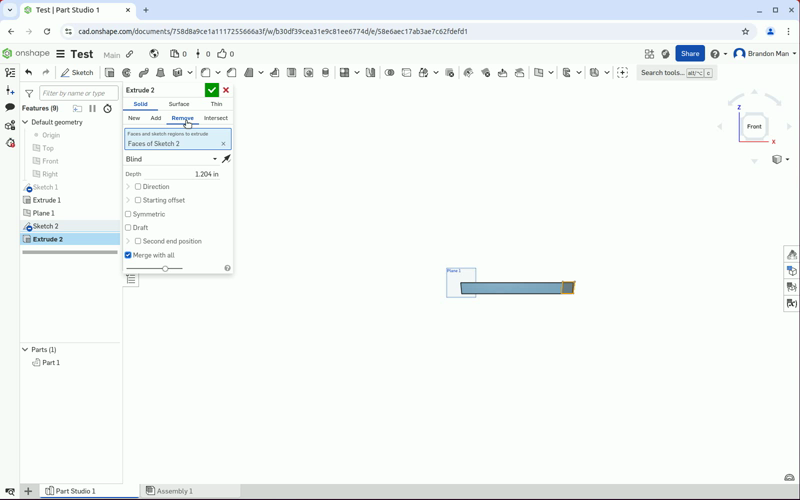
key(enter)
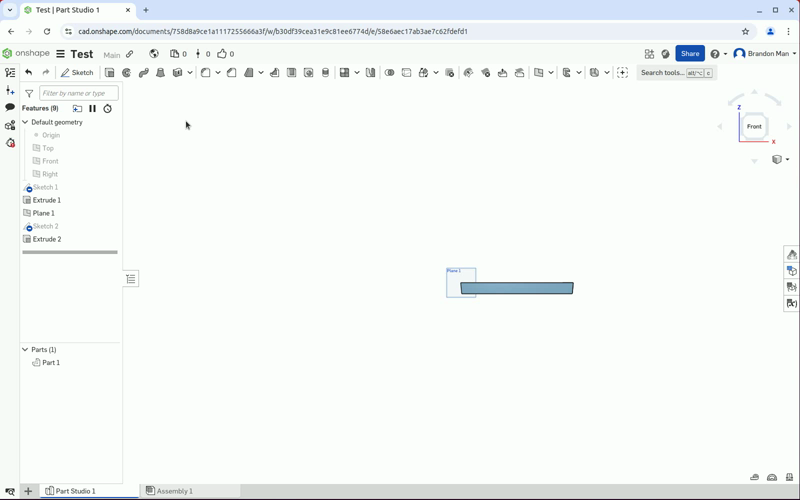
key(shift+h)
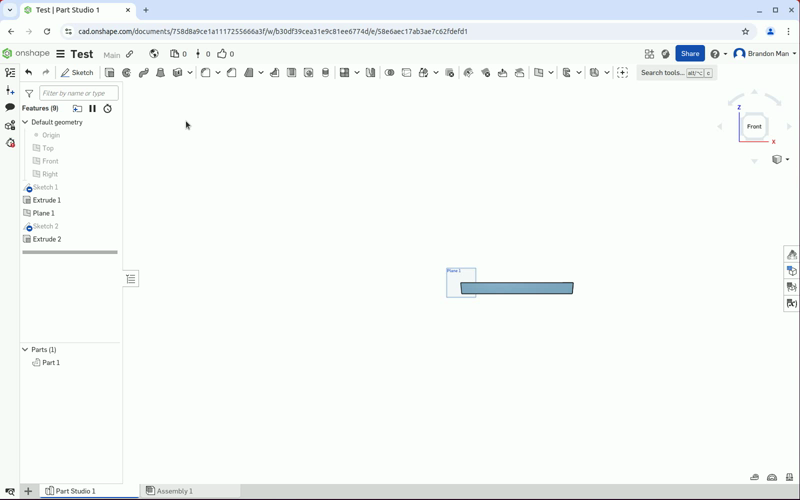
key(shift+h)
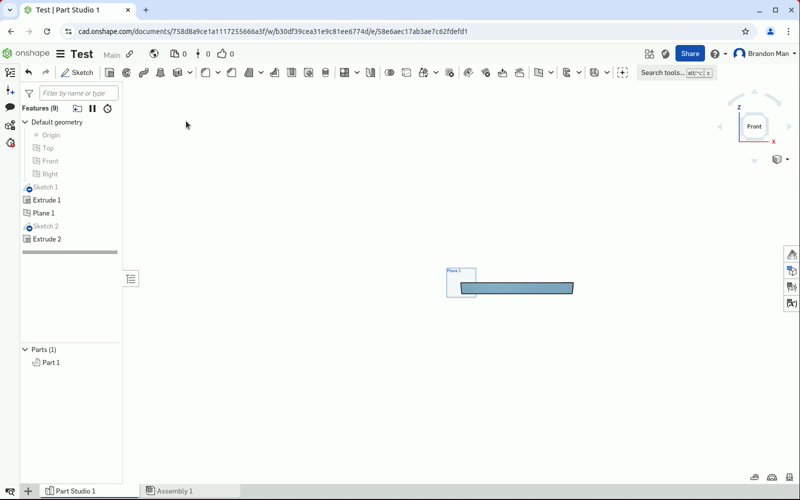
mouse_move(73, 189)
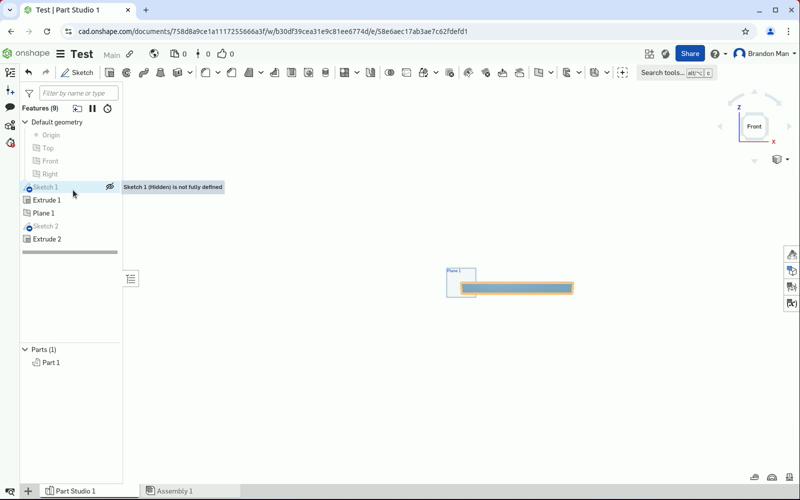
click(73, 189)
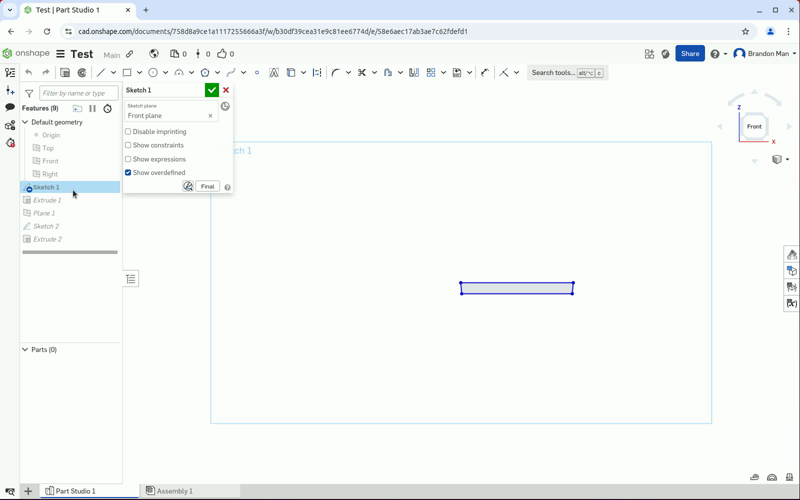
mouse_move(229, 92)
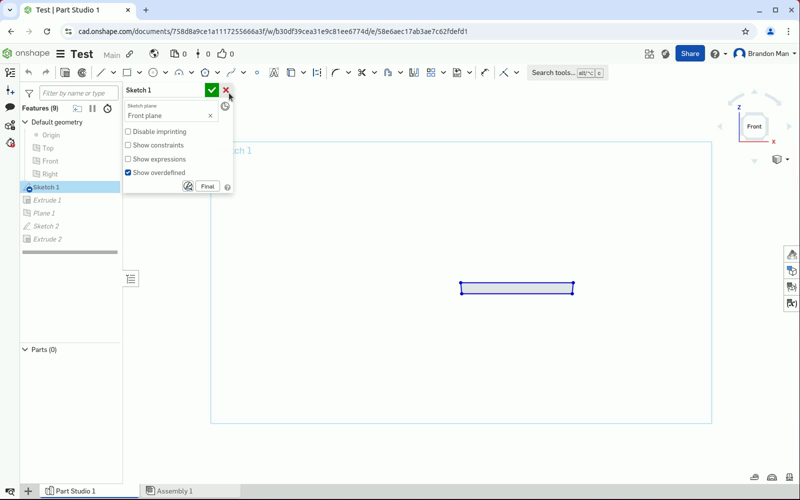
click(229, 92)
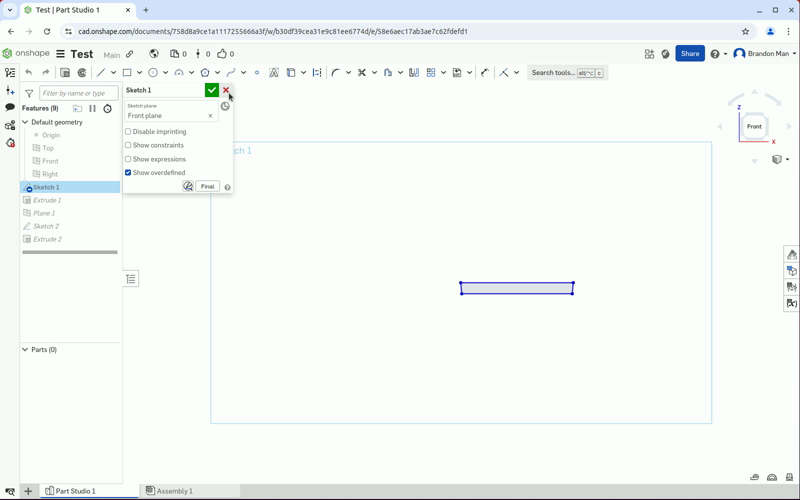
key(shift+s)
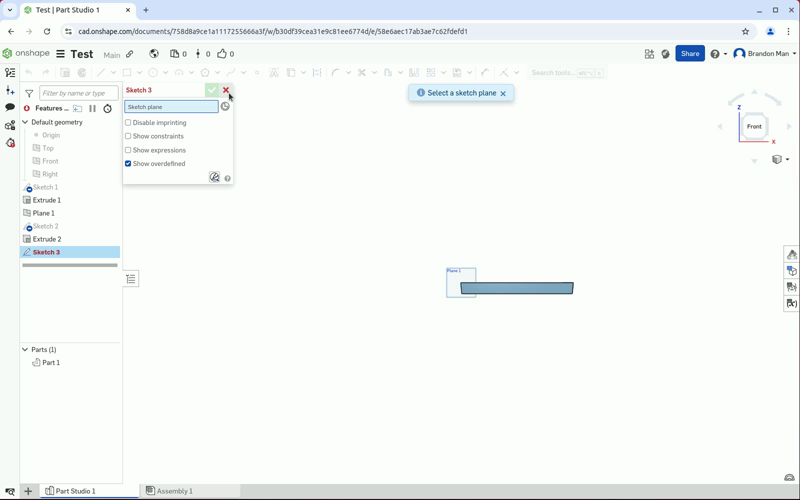
mouse_move(73, 215)
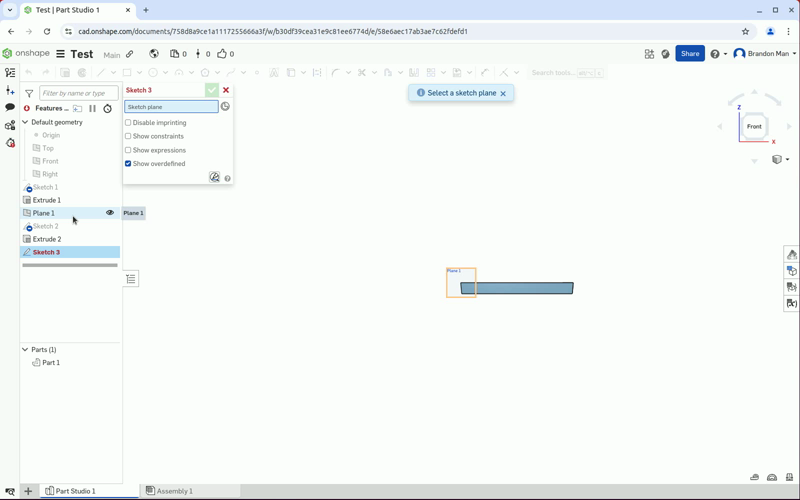
click(73, 215)
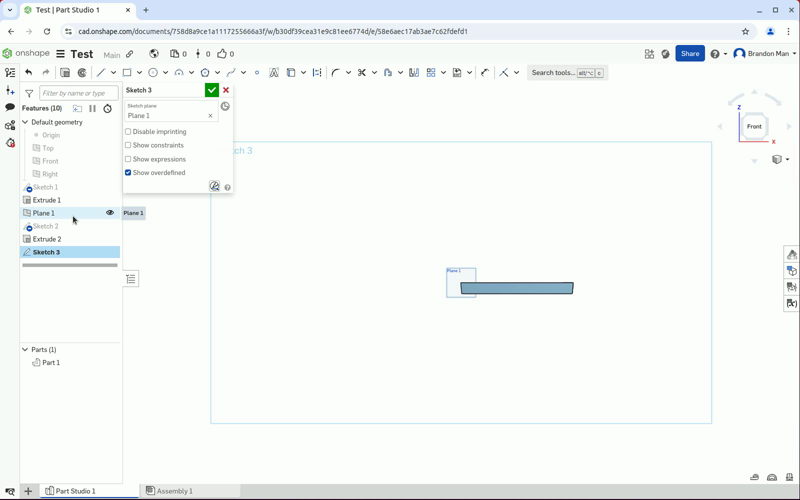
mouse_move(73, 352)
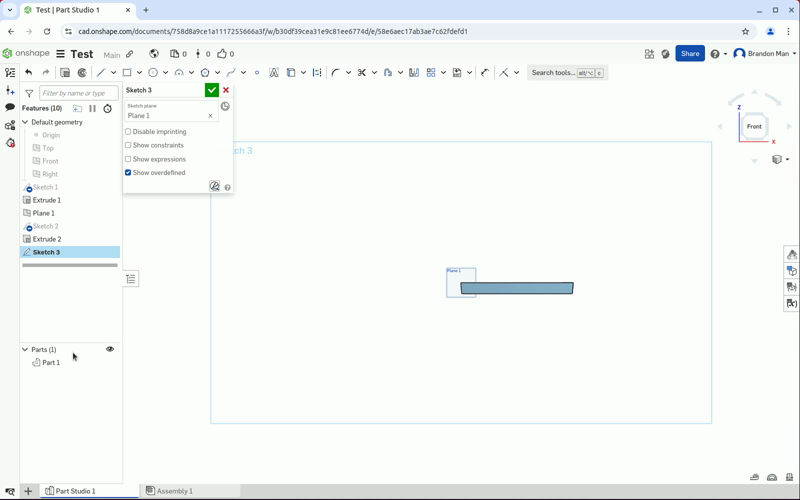
key(y)
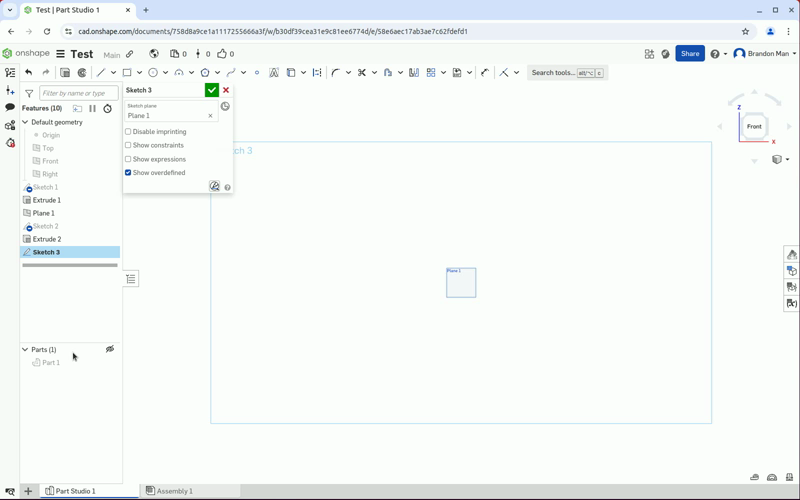
key(l)
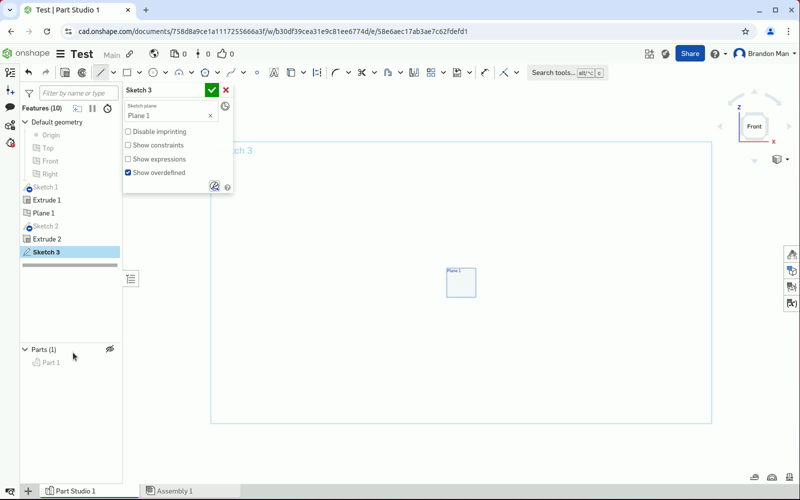
key_down(shift)
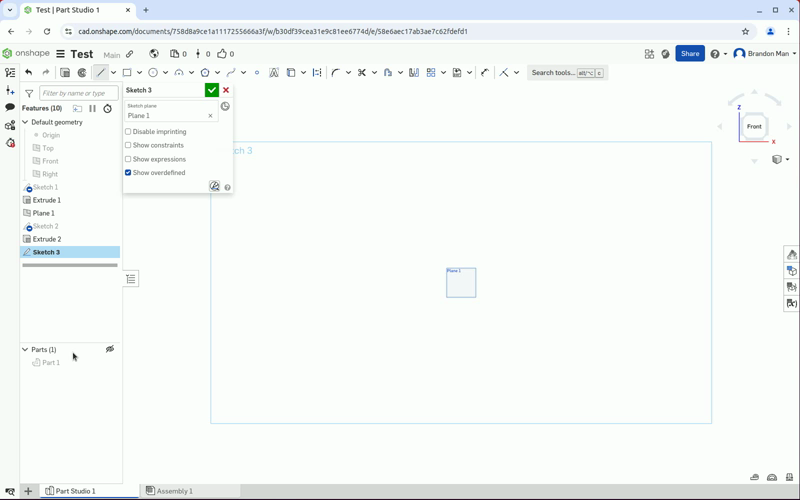
mouse_move(460, 282)
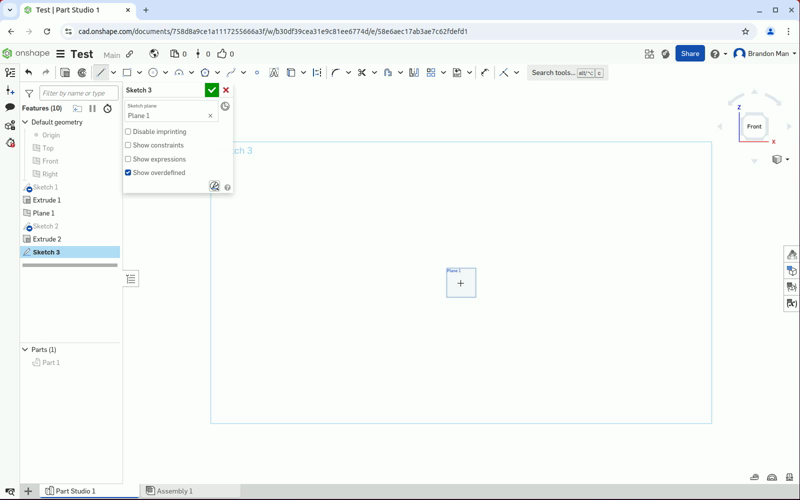
click(460, 282)
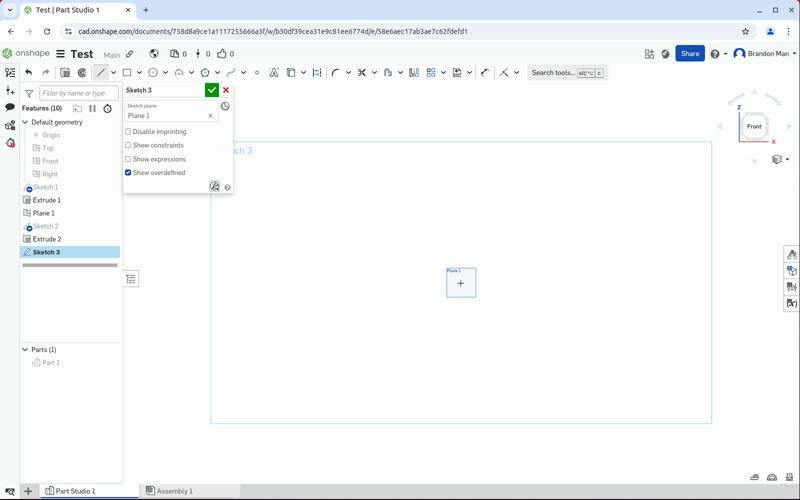
key_up(shift)
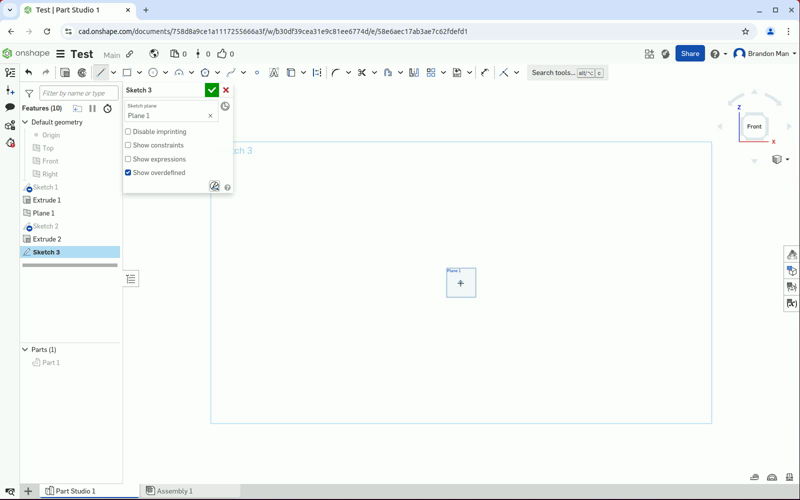
key_down(shift)
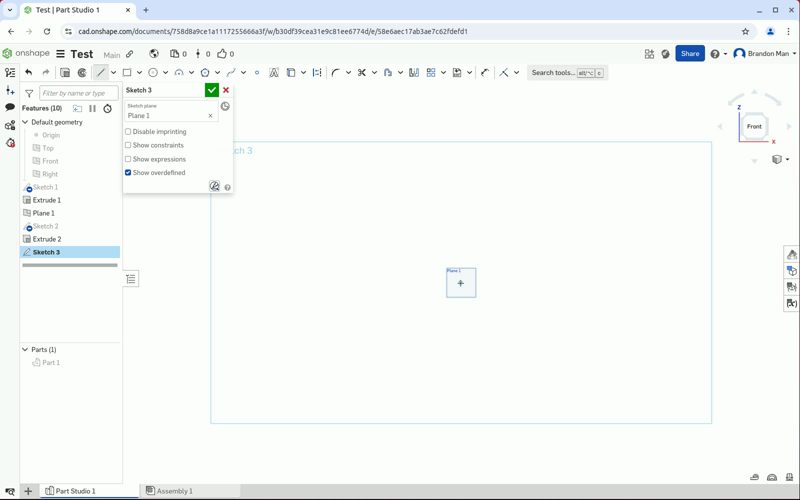
mouse_move(490, 282)
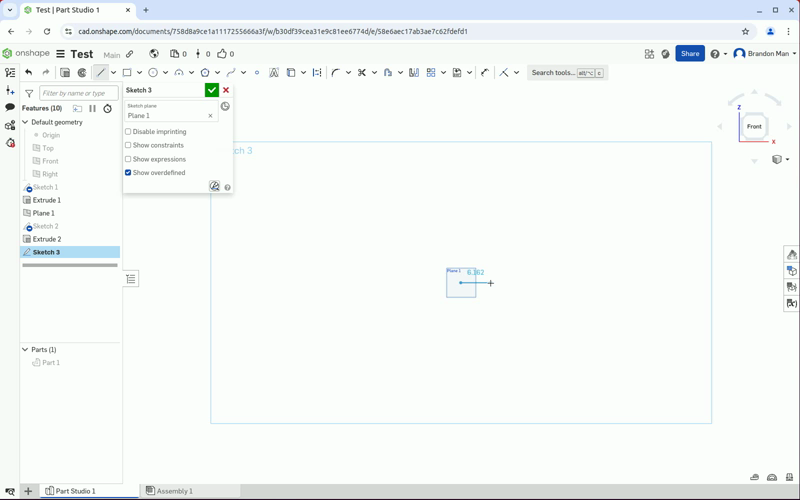
mouse_move(461, 294)
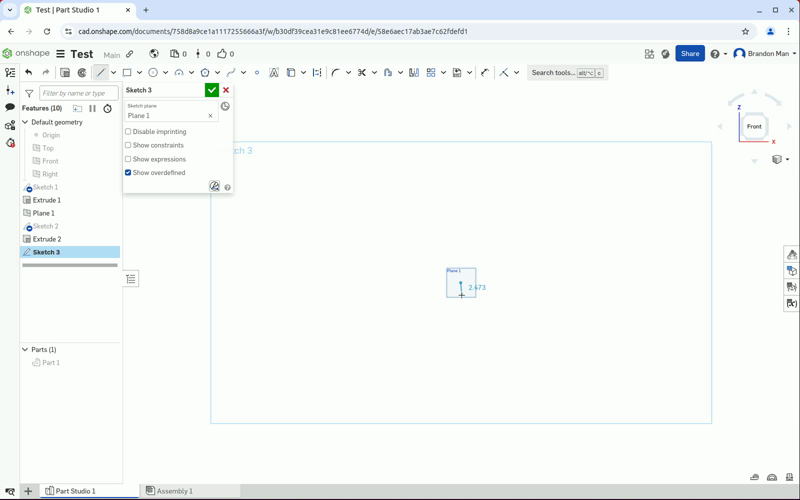
click(461, 294)
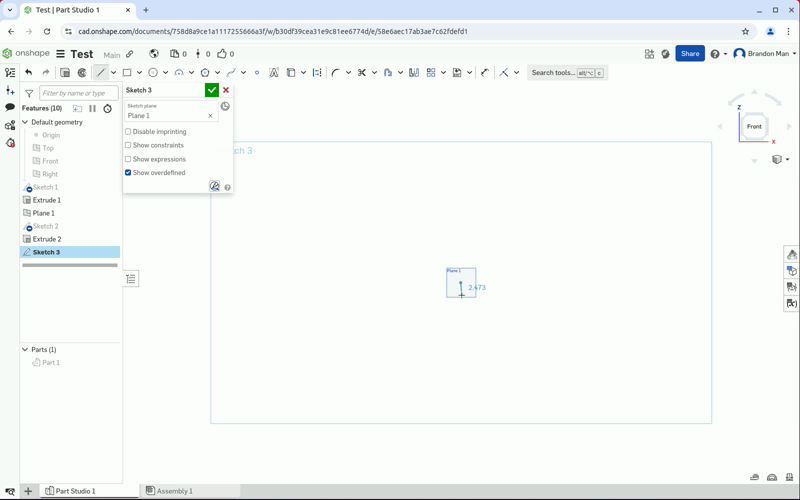
key_up(shift)
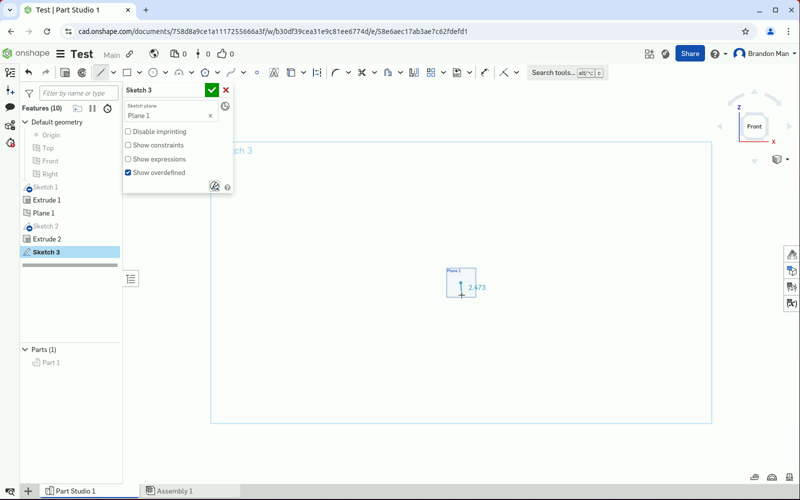
key_down(shift)
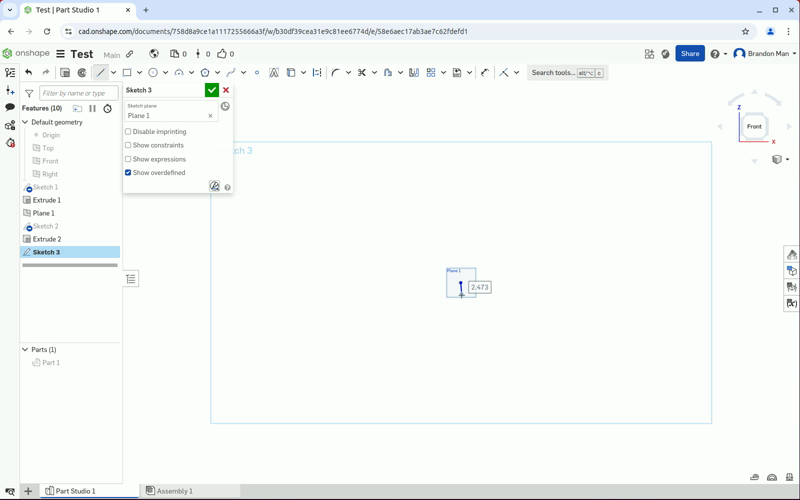
mouse_move(492, 294)
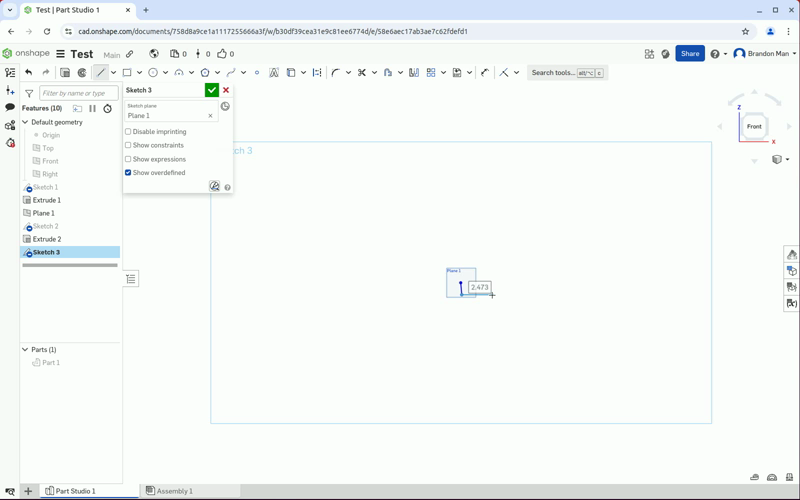
mouse_move(473, 294)
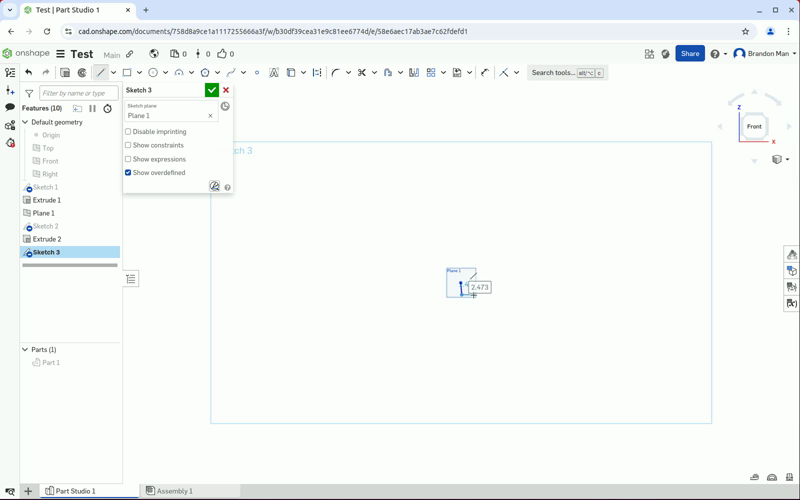
click(473, 294)
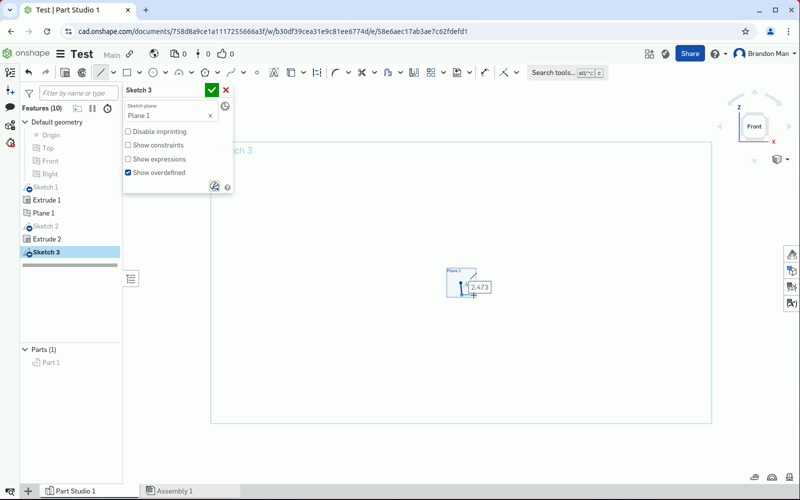
key_up(shift)
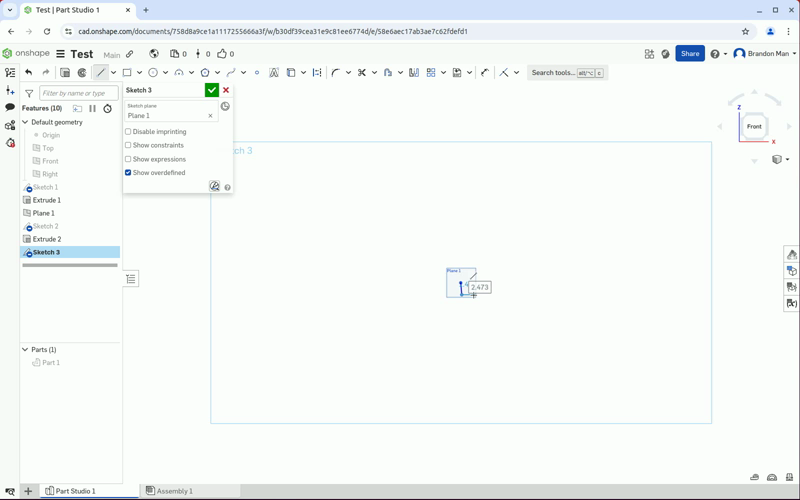
key_down(shift)
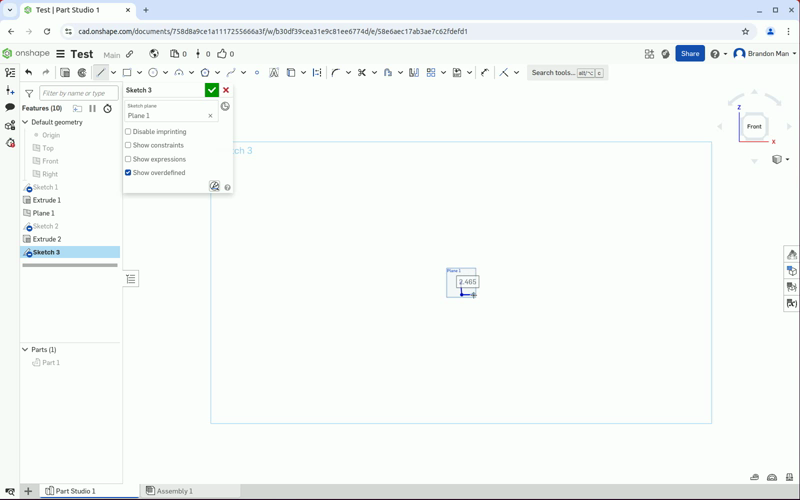
mouse_move(503, 294)
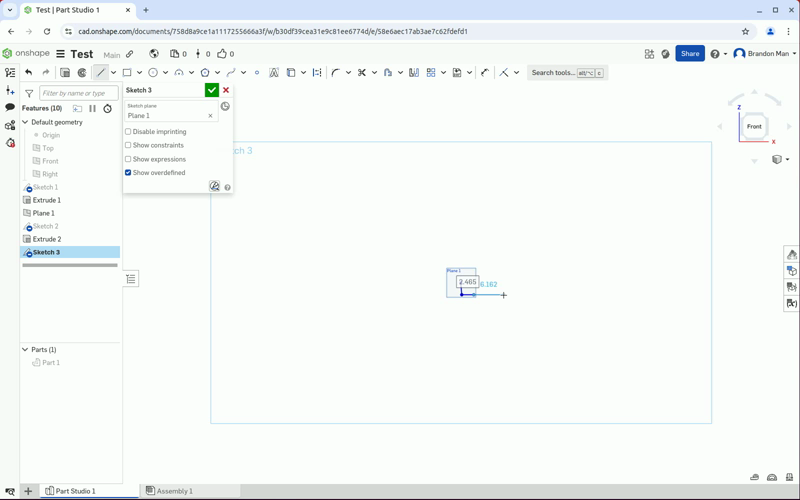
mouse_move(472, 282)
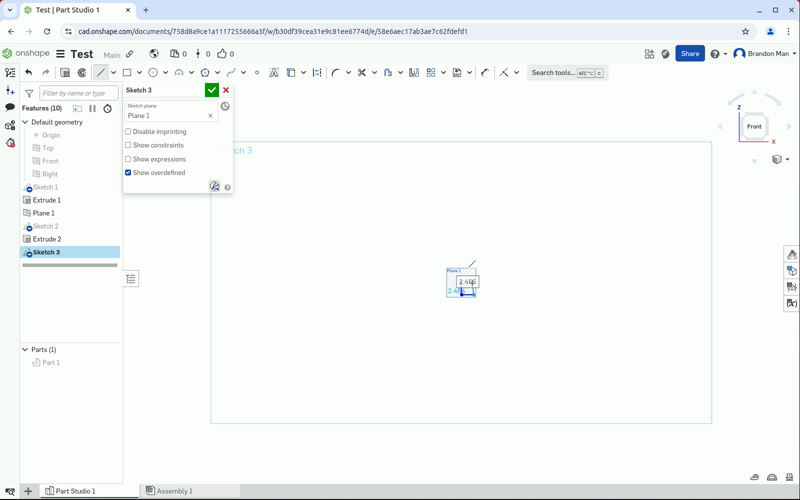
click(472, 282)
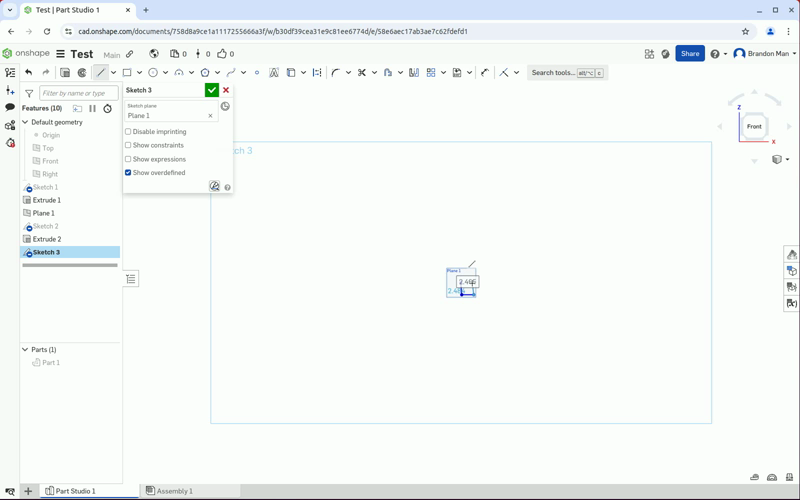
key_up(shift)
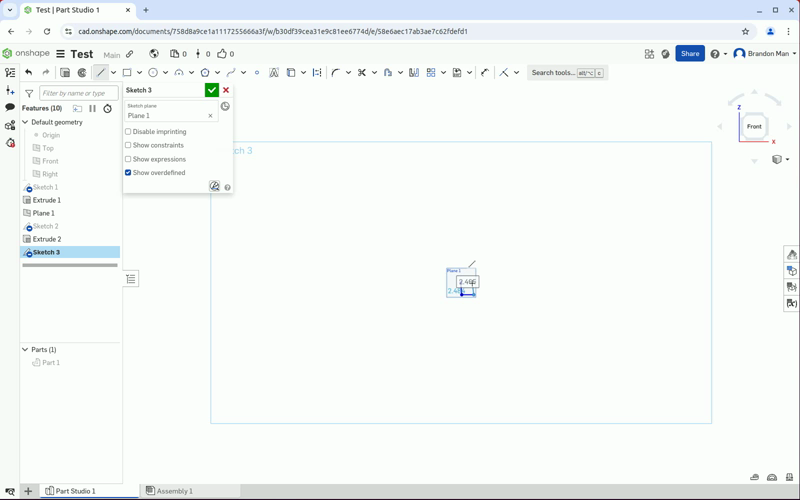
mouse_move(502, 282)
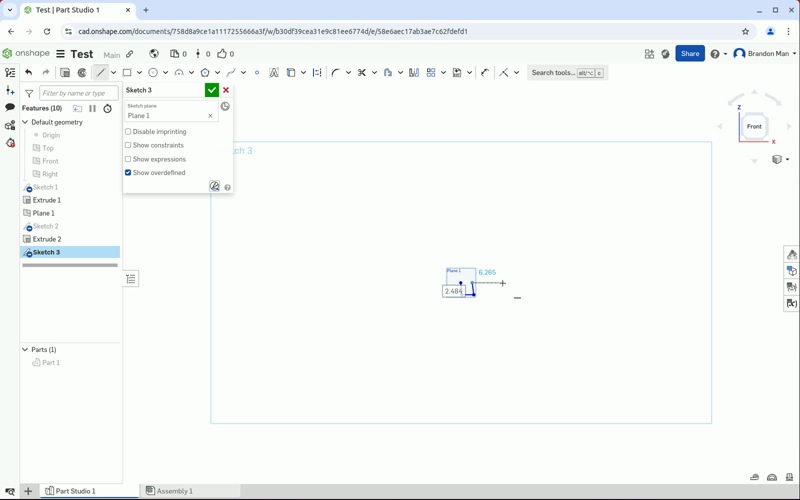
key_down(shift)
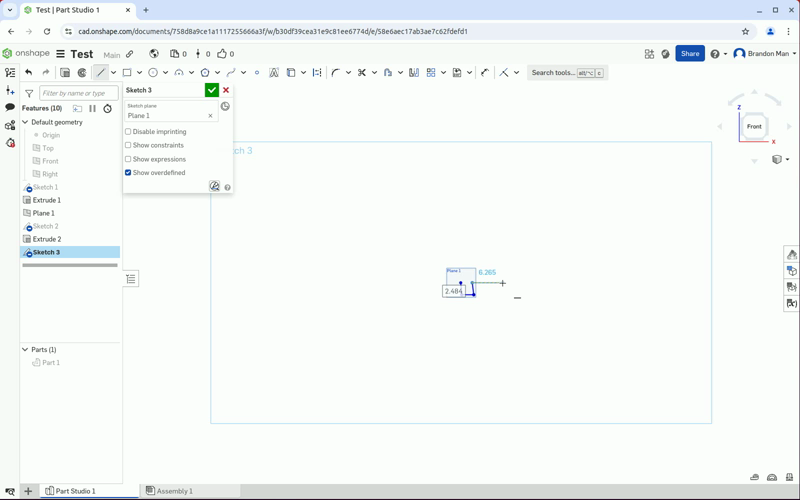
mouse_move(460, 282)
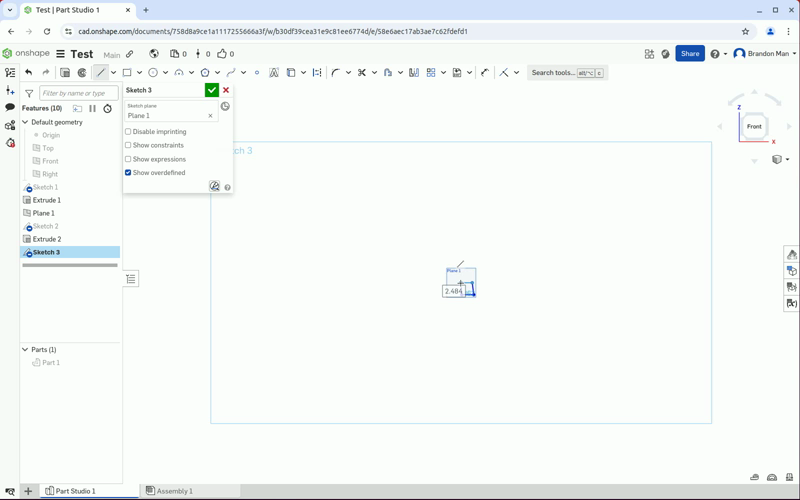
key_up(shift)
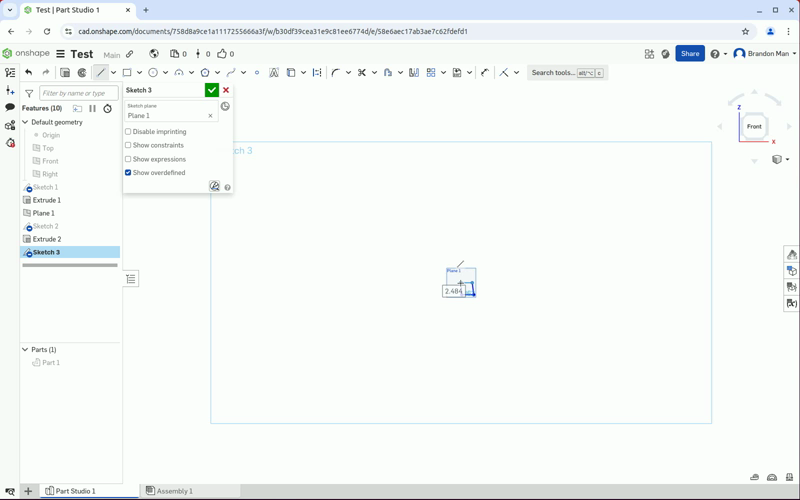
click(460, 282)
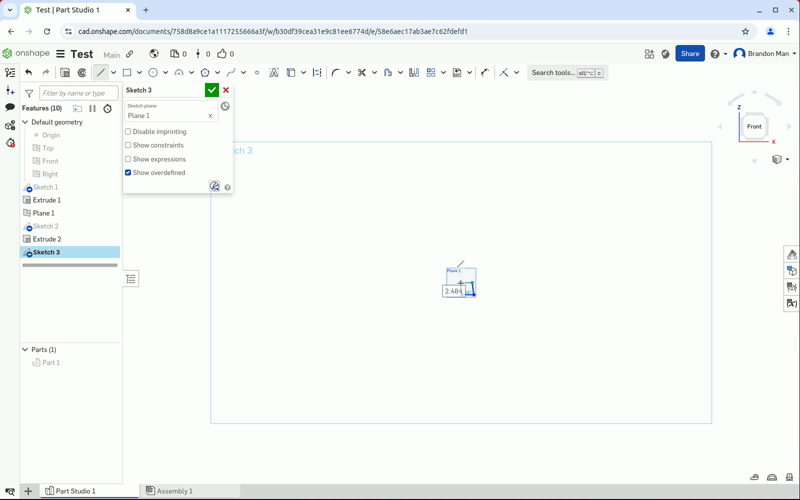
key(esc)
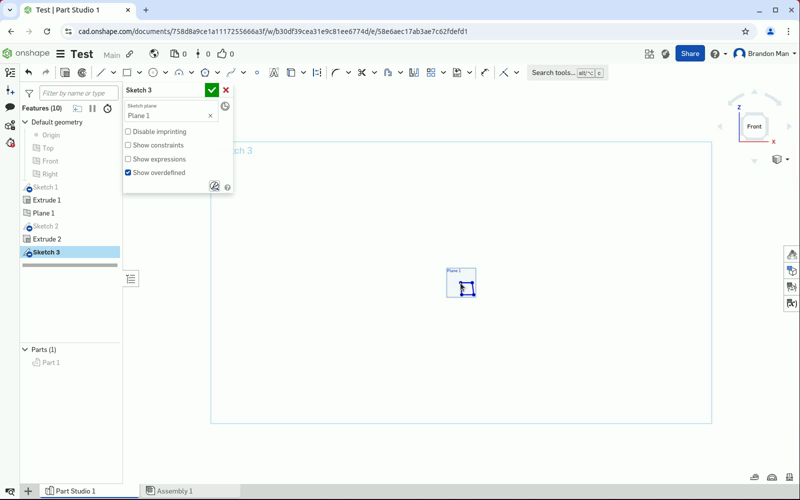
mouse_move(467, 285)
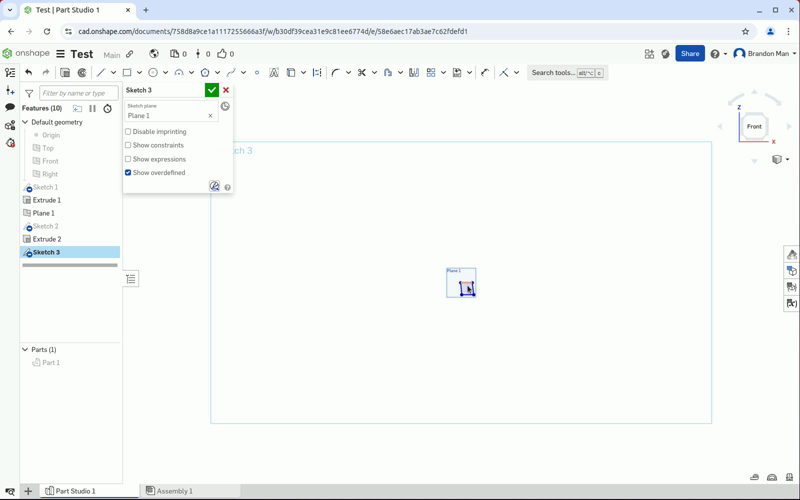
scroll(6)
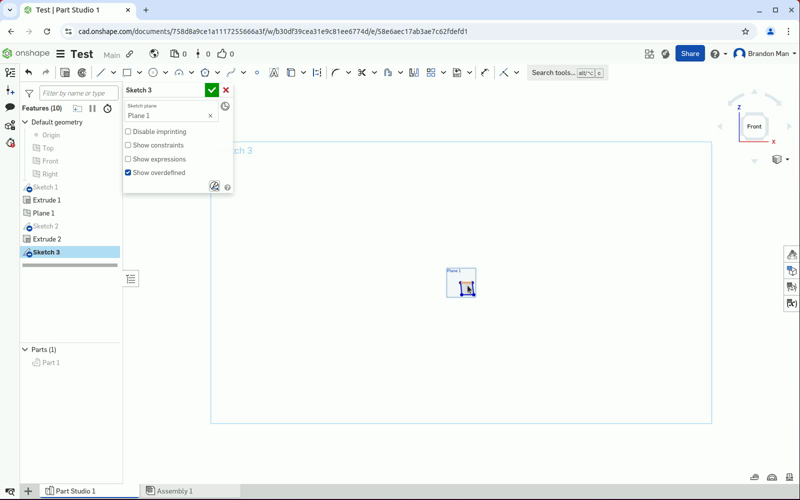
scroll(6)
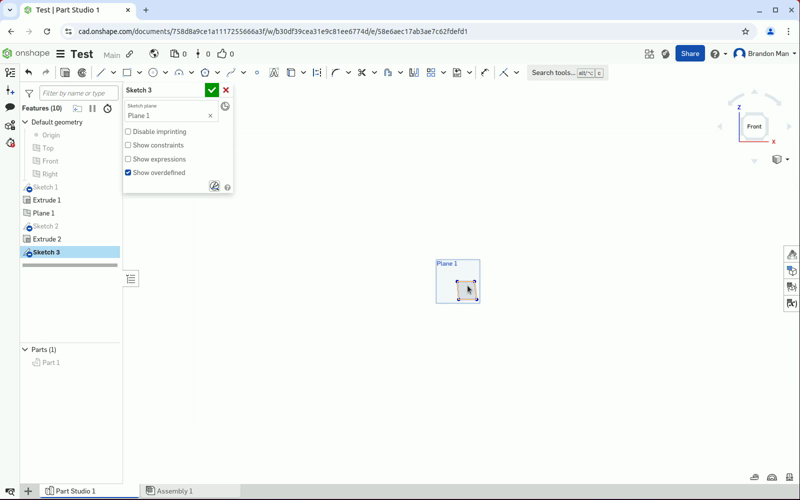
scroll(6)
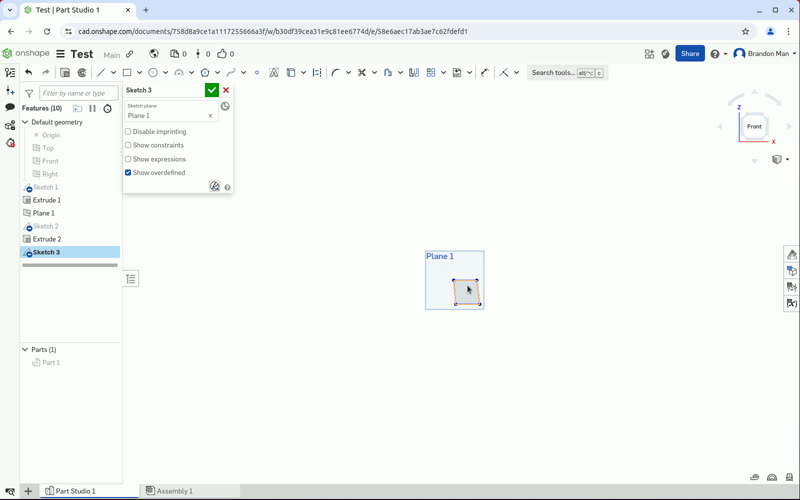
scroll(6)
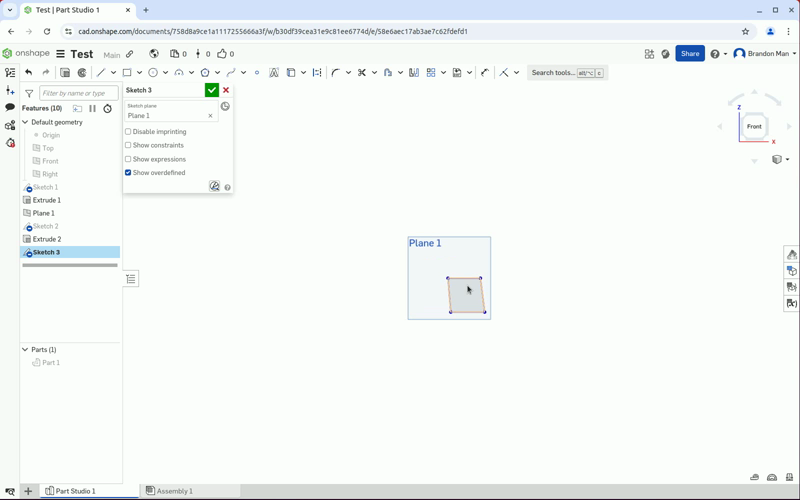
scroll(6)
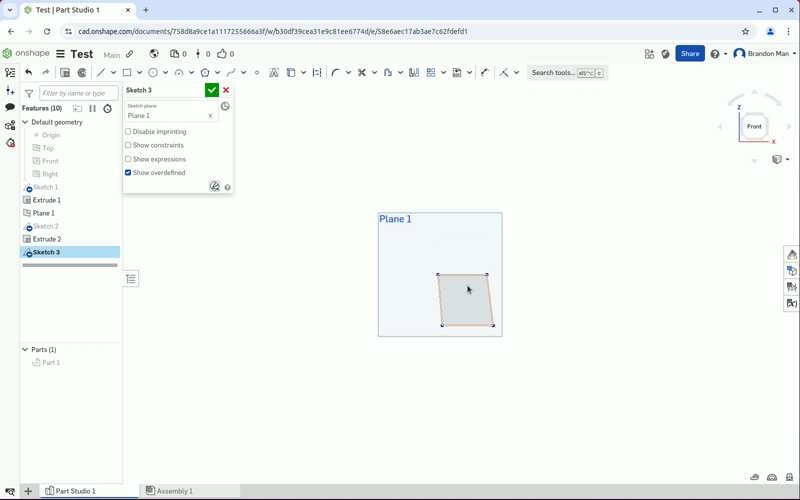
scroll(6)
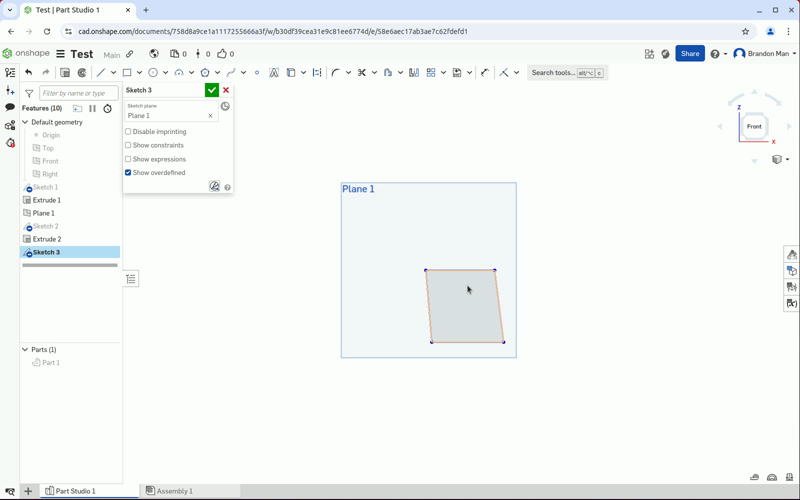
scroll(6)
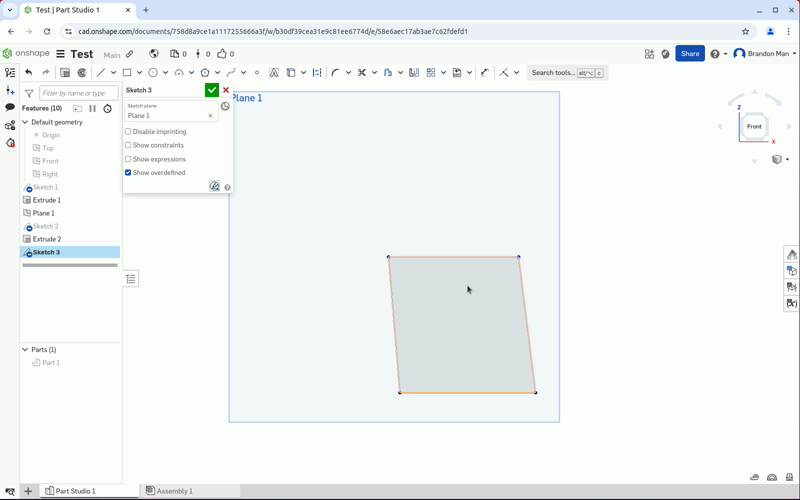
click(467, 285)
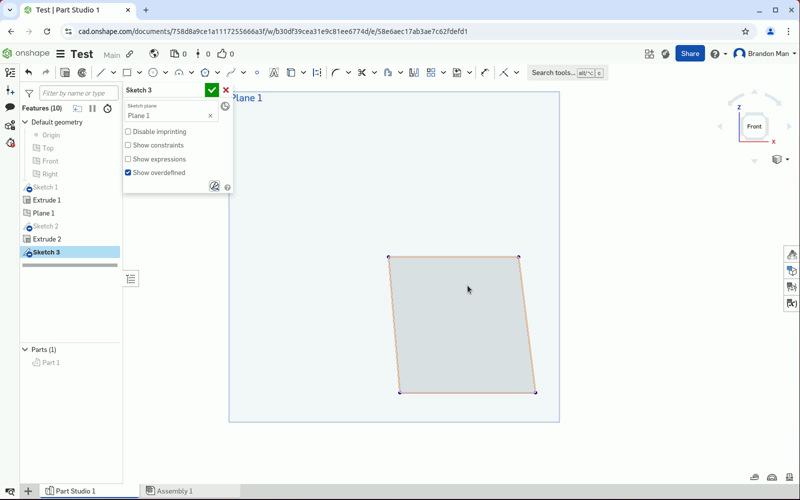
scroll(-6)
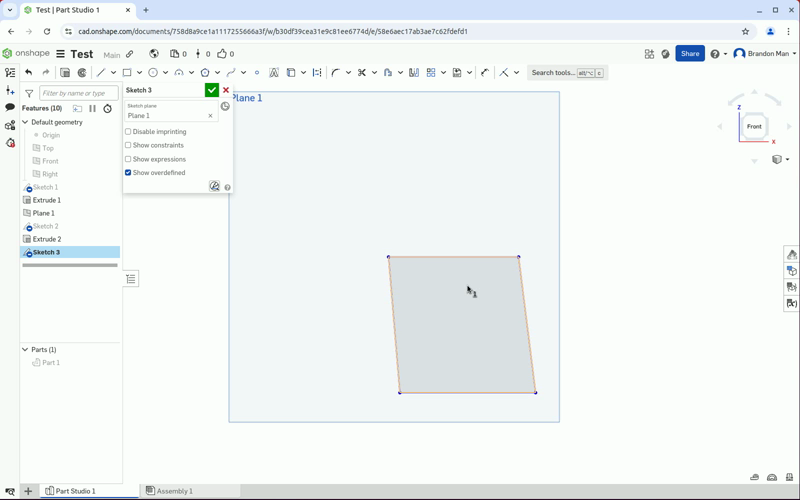
scroll(-6)
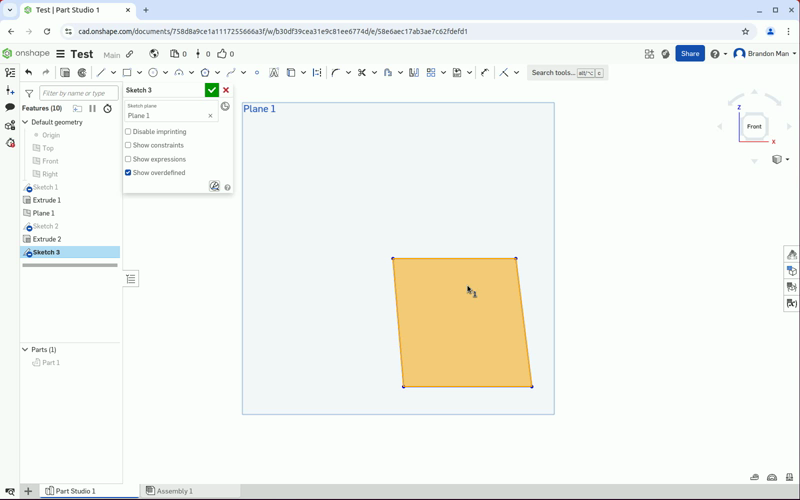
scroll(-6)
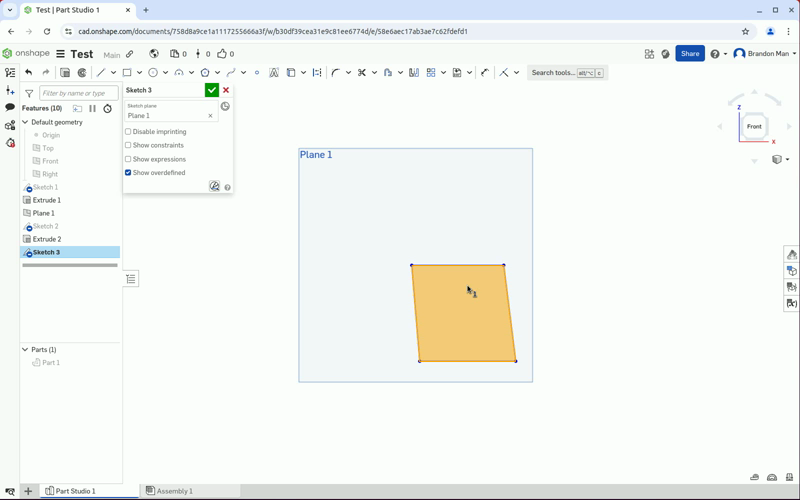
scroll(-6)
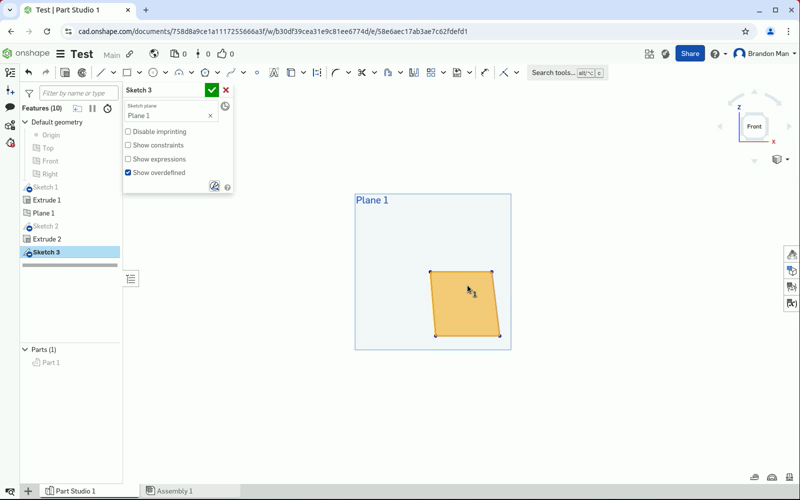
scroll(-6)
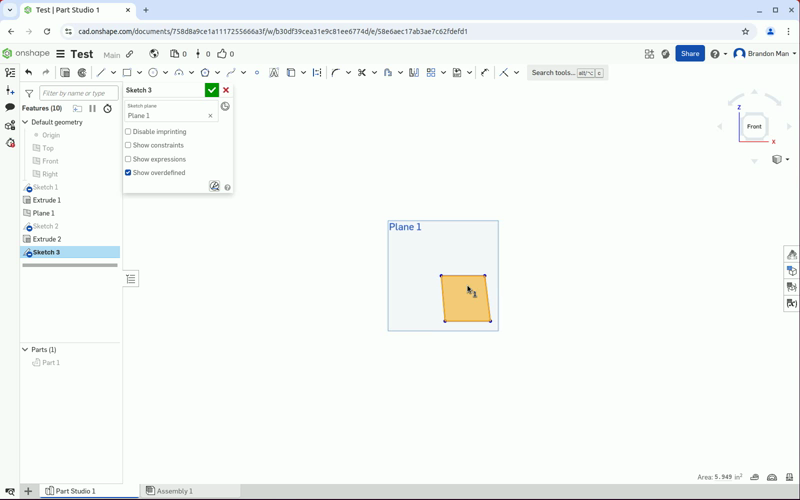
scroll(-6)
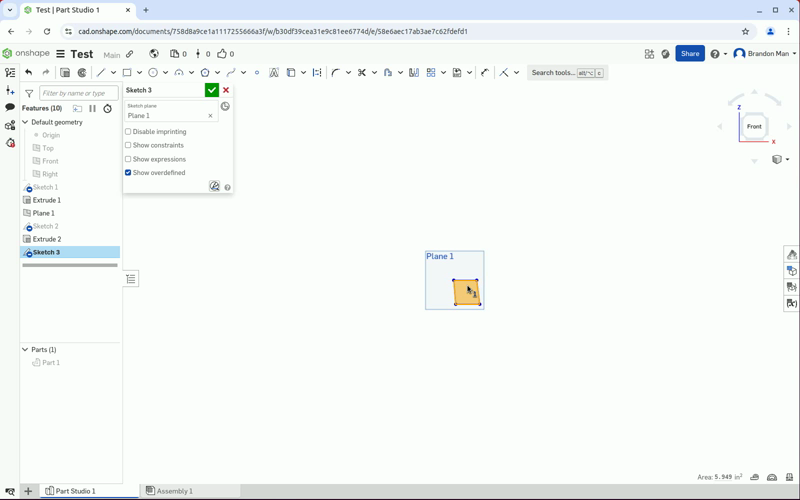
scroll(-6)
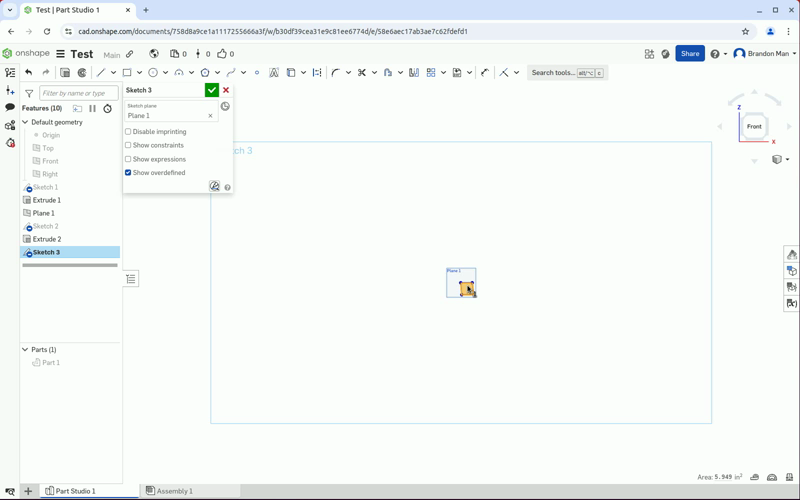
mouse_move(73, 352)
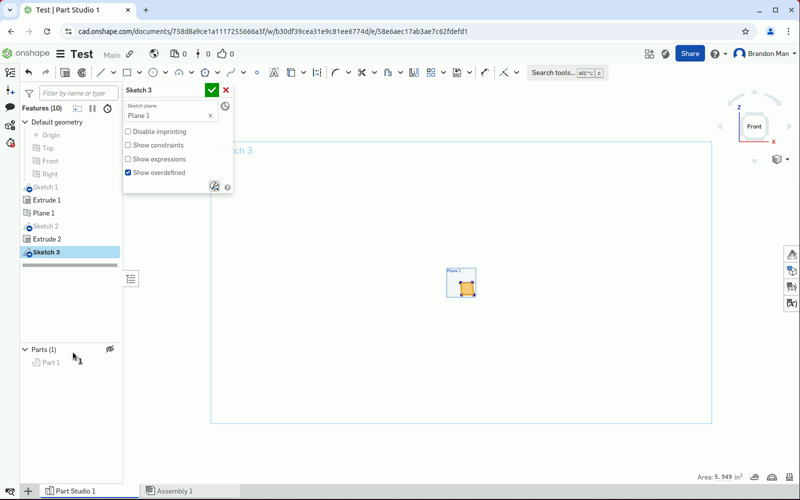
key(shift+y)
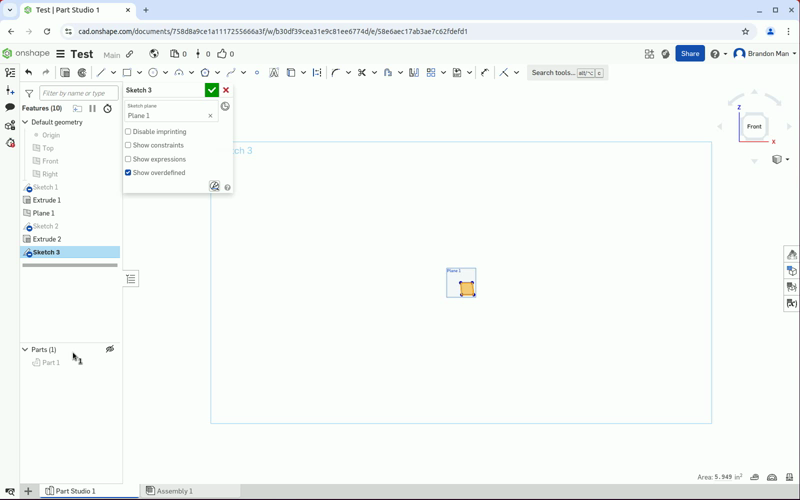
key(shift+e)
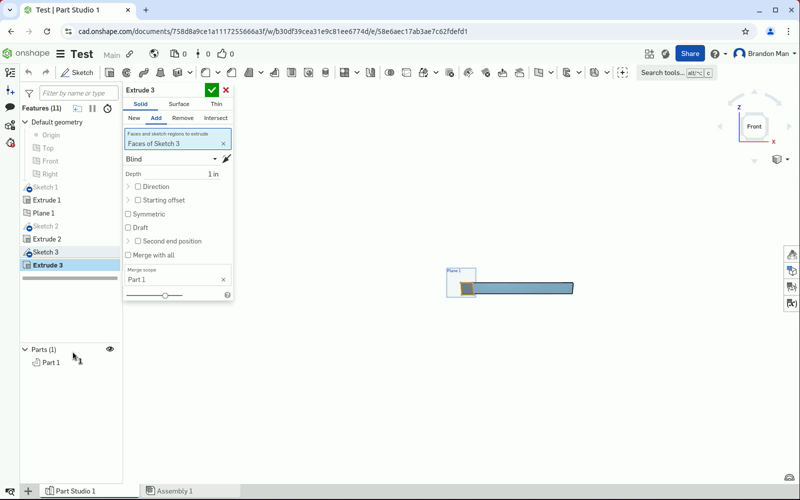
mouse_move(143, 106)
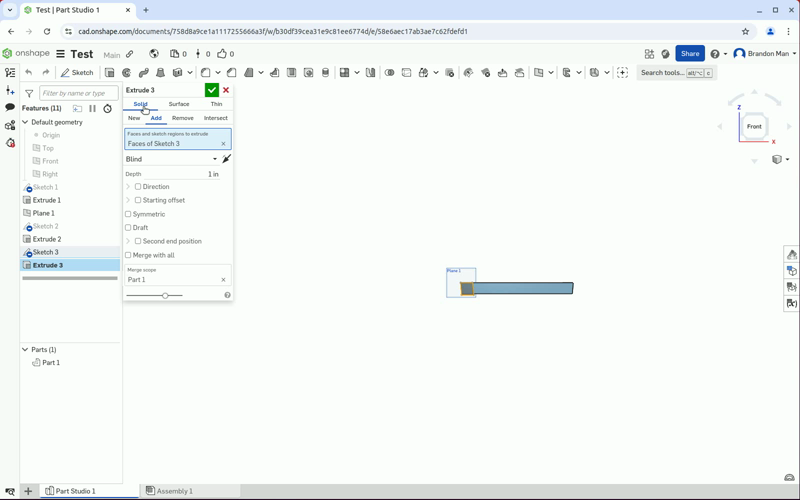
click(143, 106)
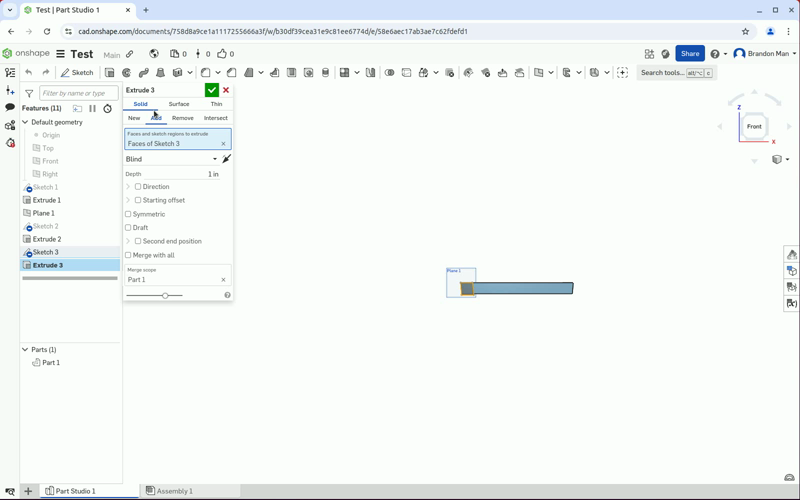
mouse_move(186, 120)
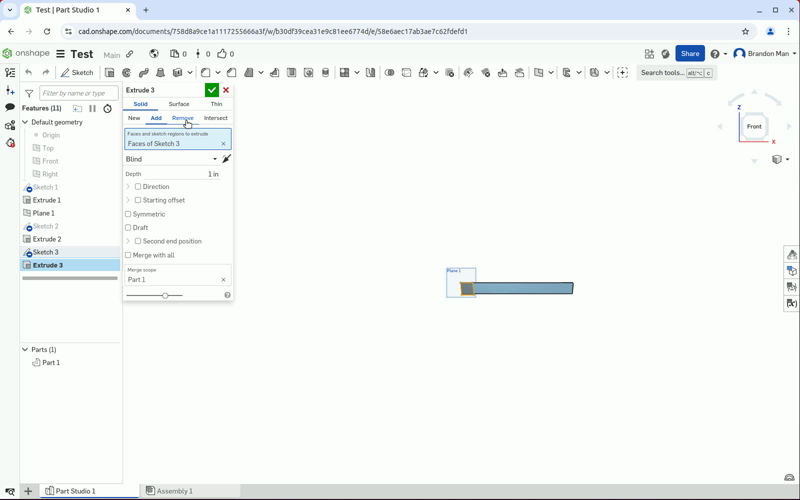
click(186, 120)
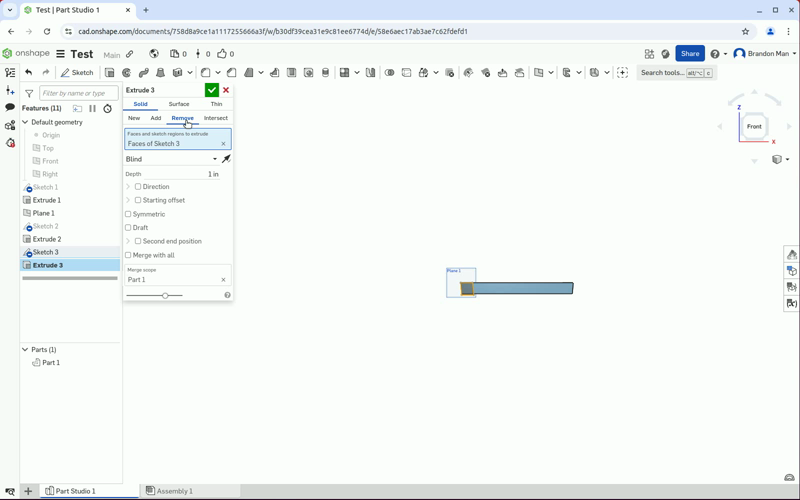
key(tab, 4)
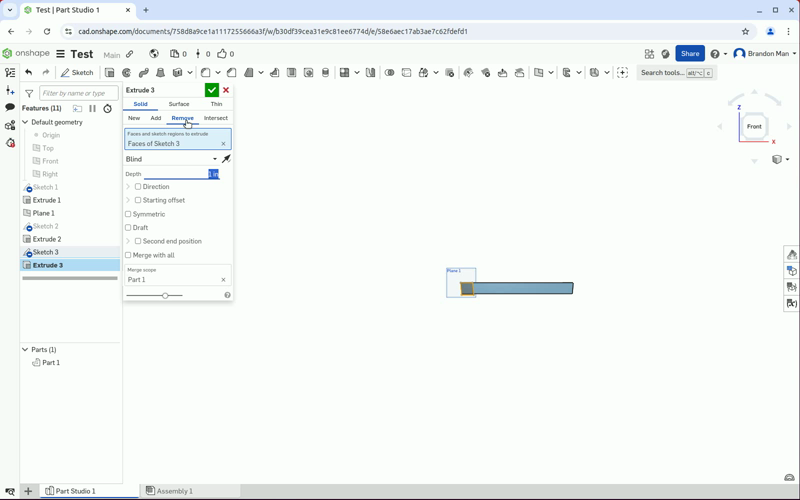
text(1.204)
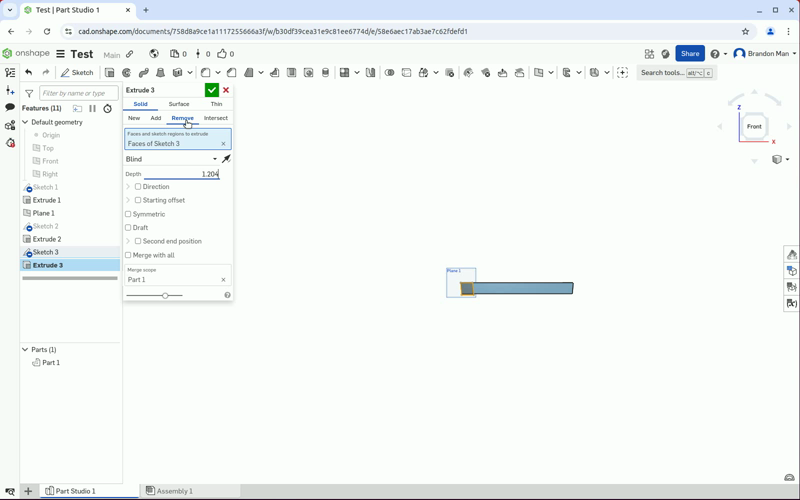
key(tab, 6)
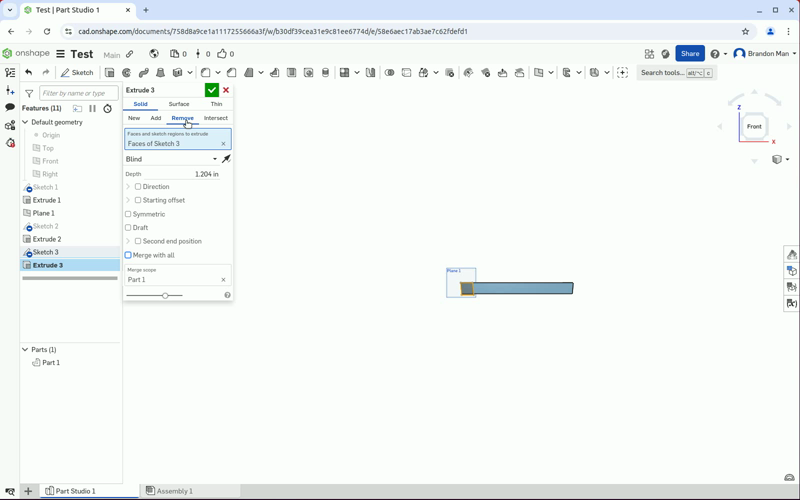
key(space)
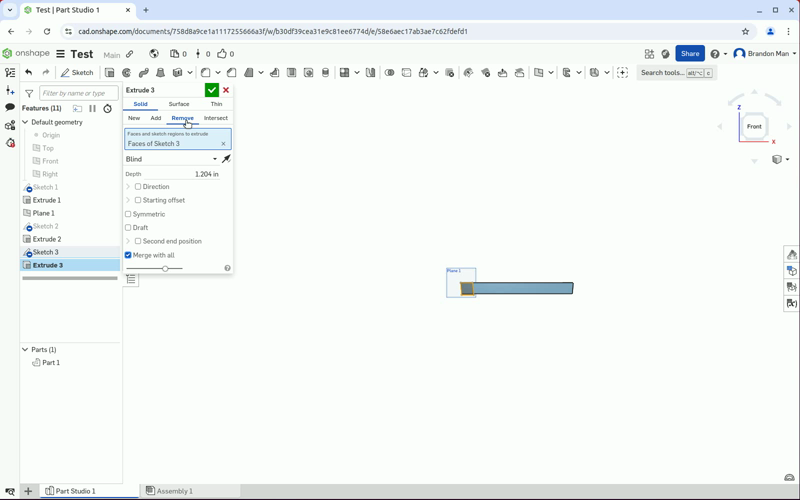
key(enter)
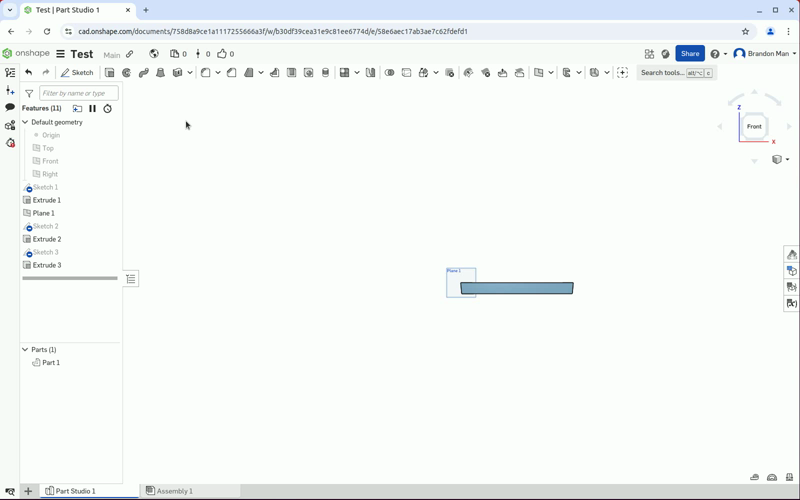
key(shift+h)
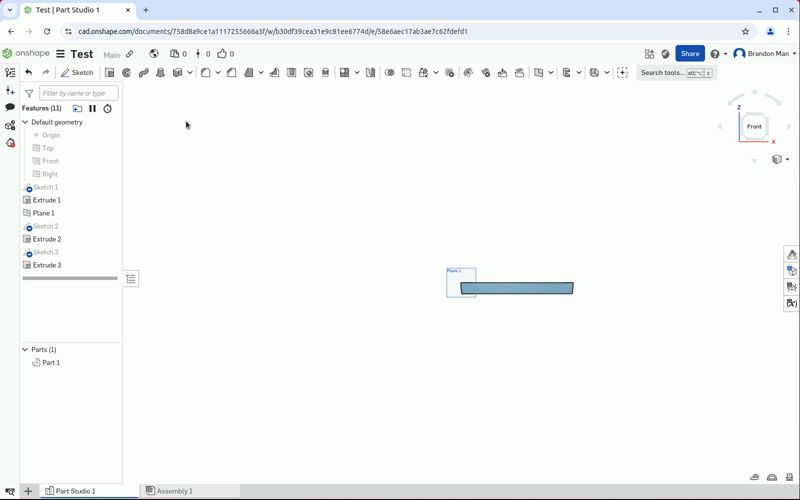
key(shift+h)
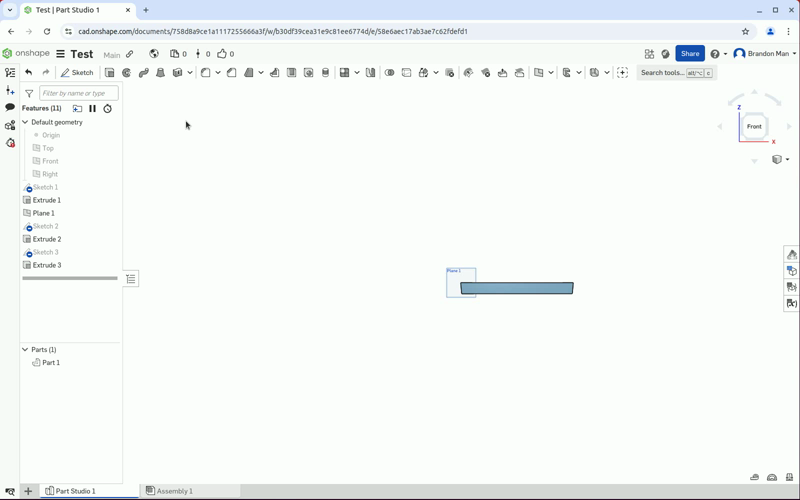
mouse_move(73, 189)
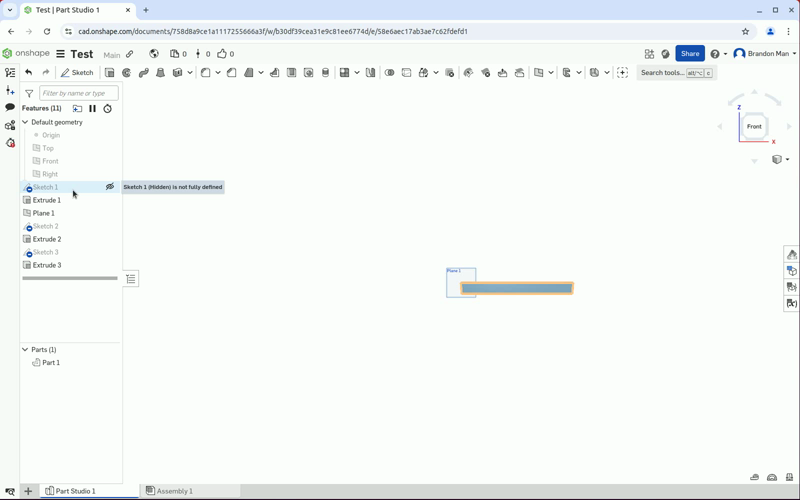
click(73, 189)
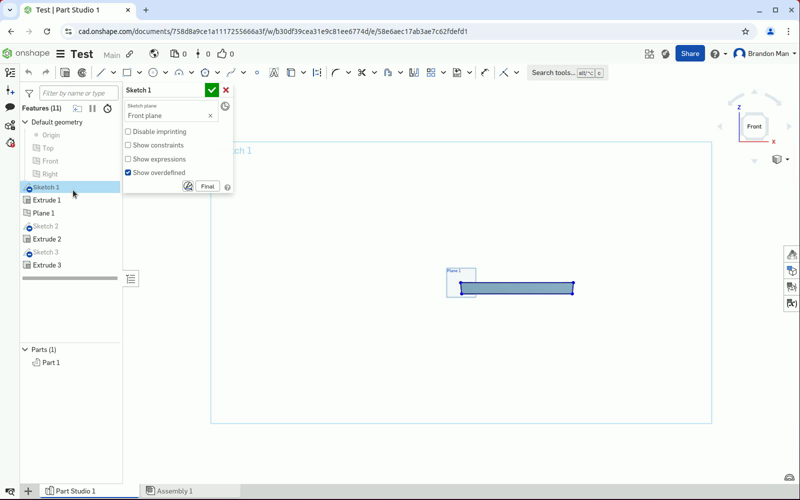
mouse_move(229, 92)
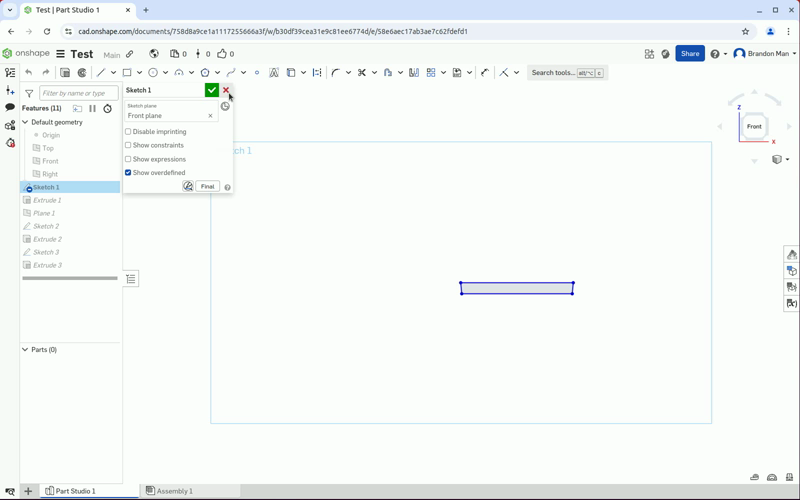
click(229, 92)
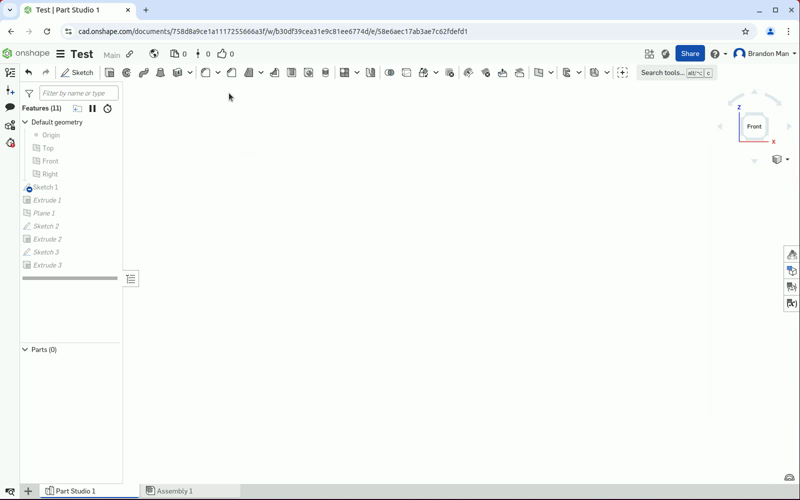
key(shift+s)
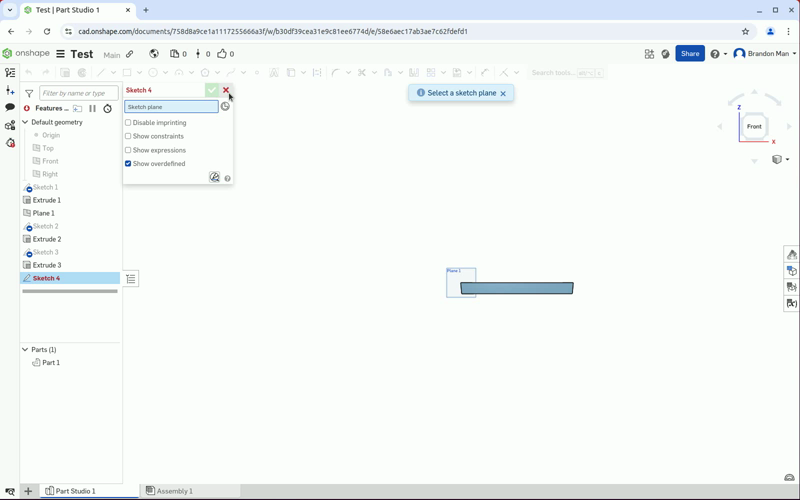
mouse_move(73, 215)
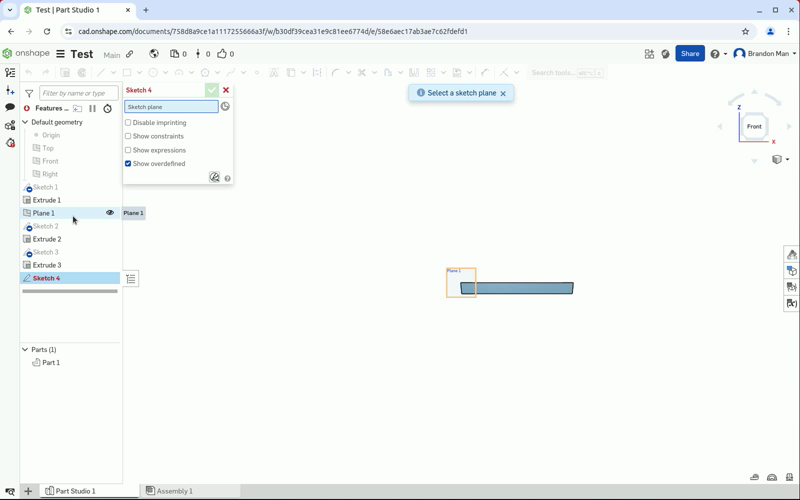
click(73, 215)
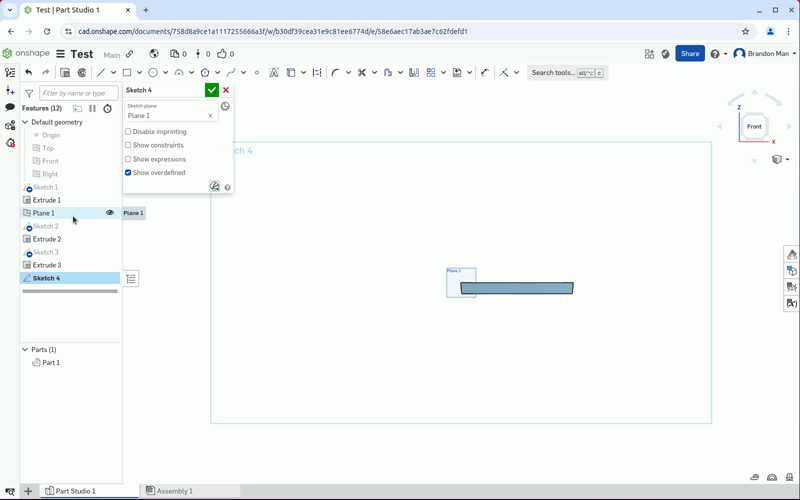
mouse_move(73, 352)
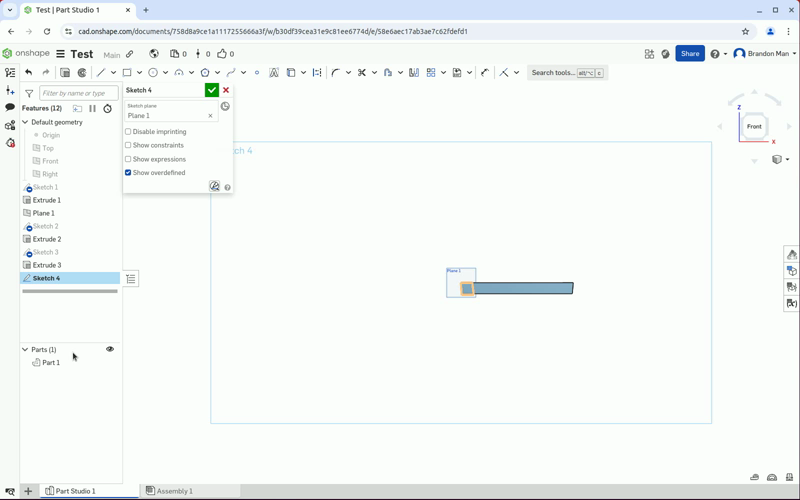
key(y)
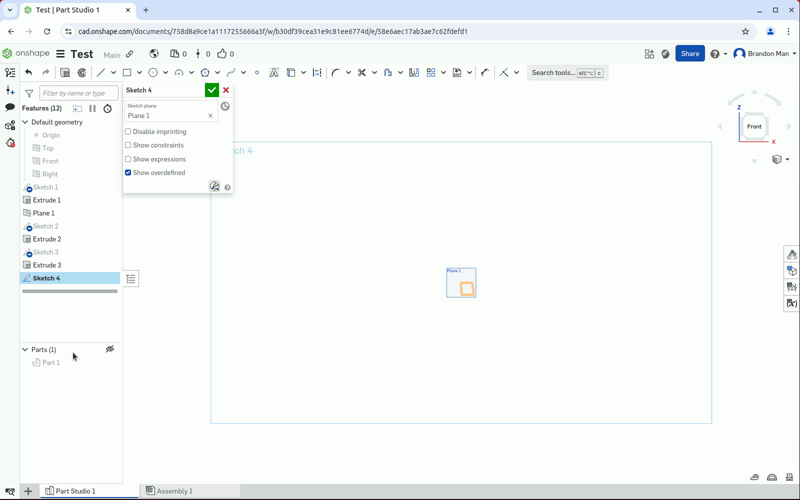
key(l)
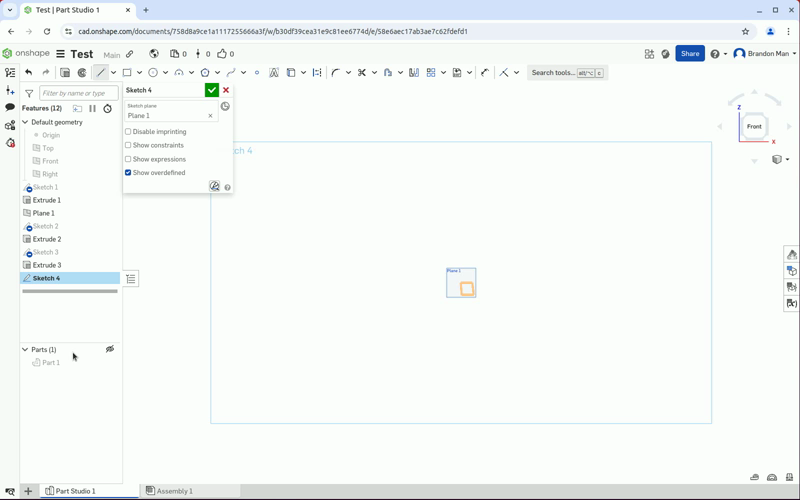
key_down(shift)
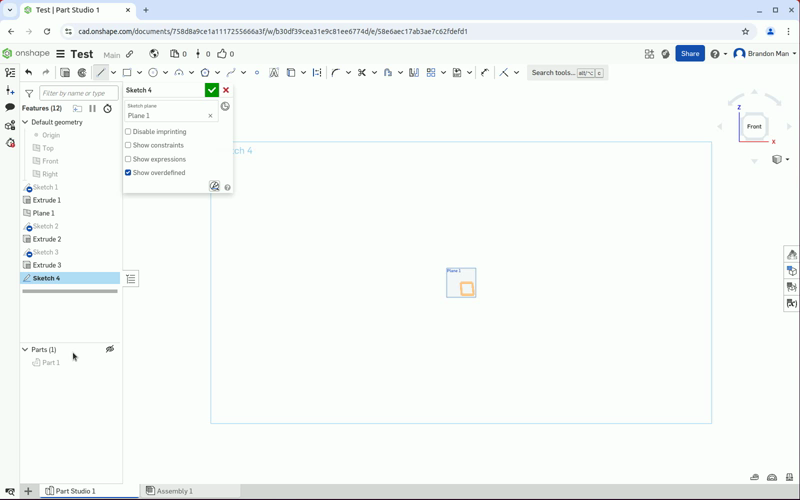
mouse_move(539, 288)
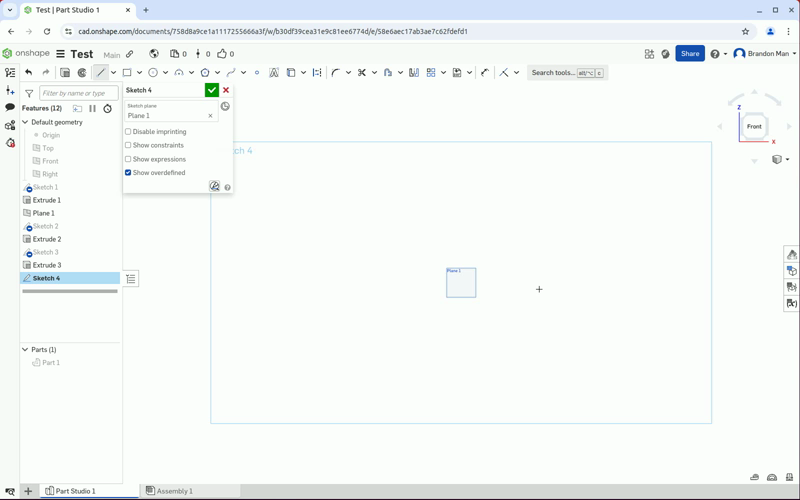
click(539, 288)
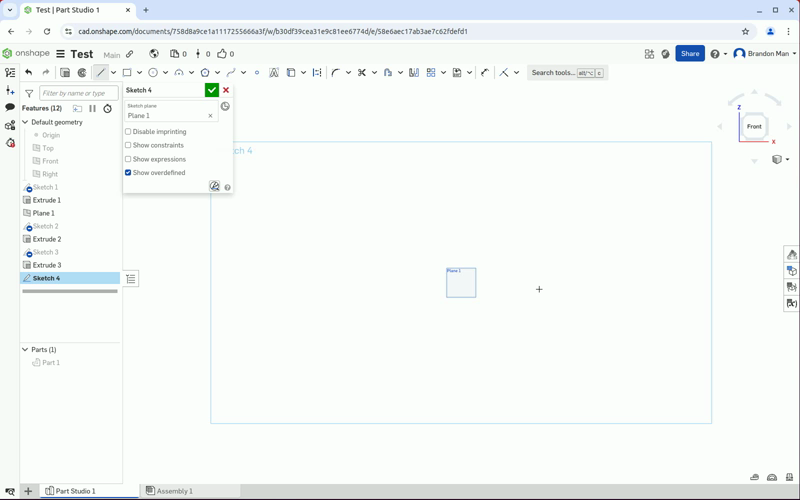
key_up(shift)
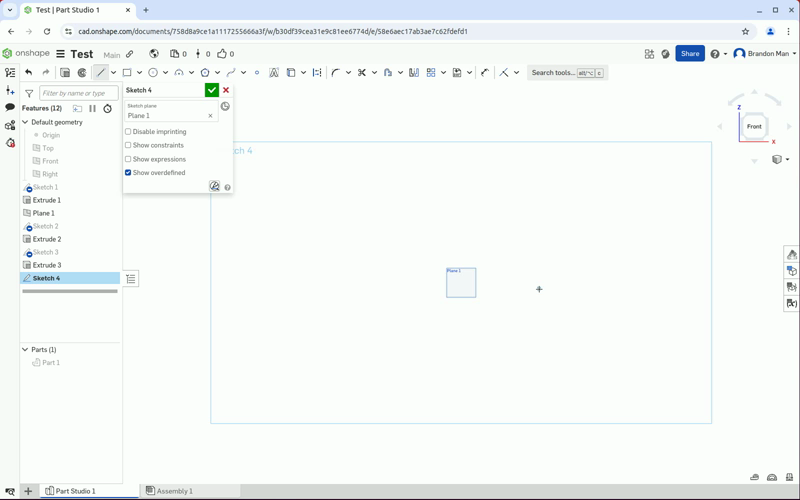
key_down(shift)
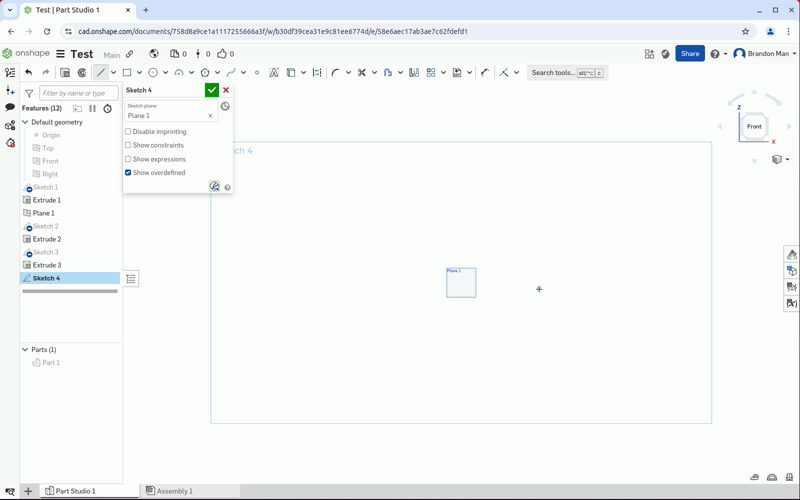
mouse_move(569, 288)
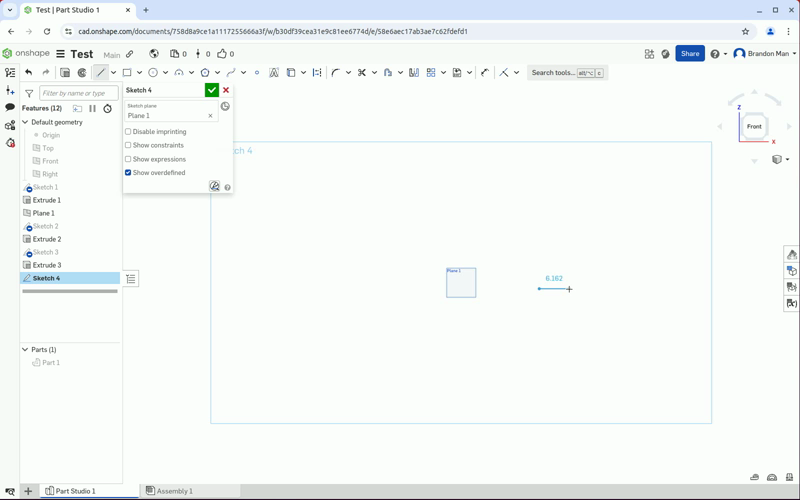
mouse_move(550, 288)
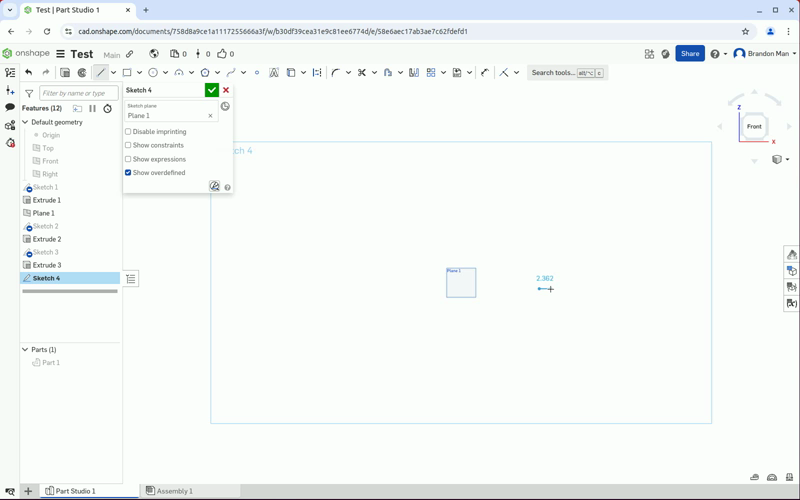
click(550, 288)
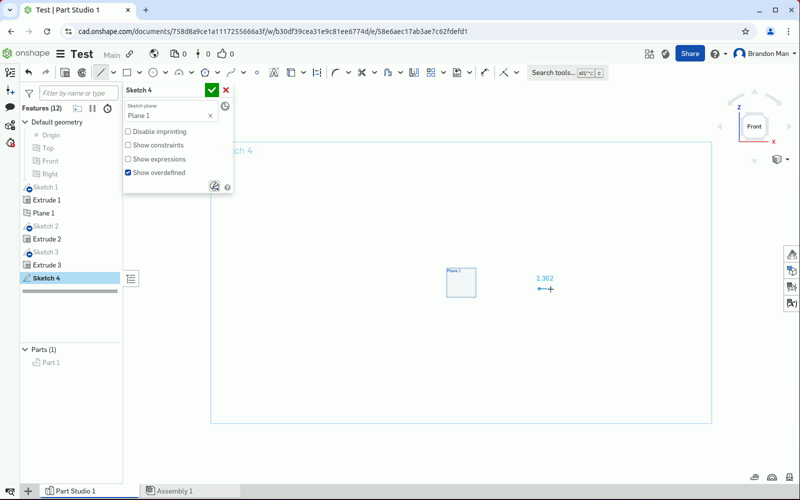
key_up(shift)
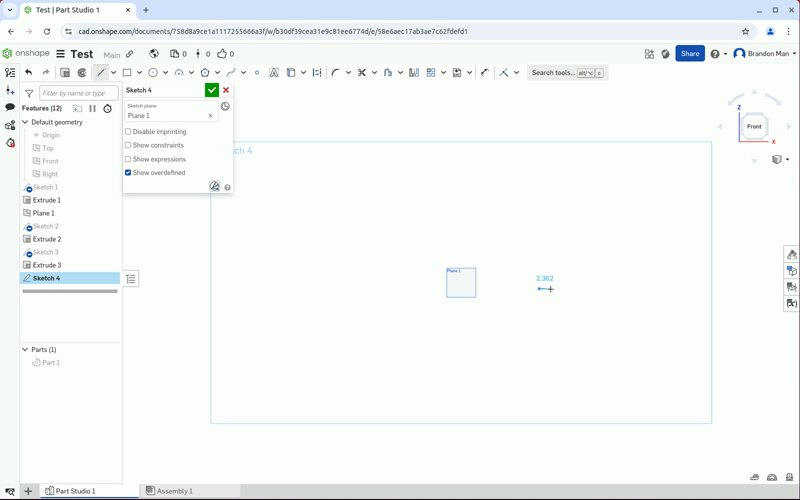
key_down(shift)
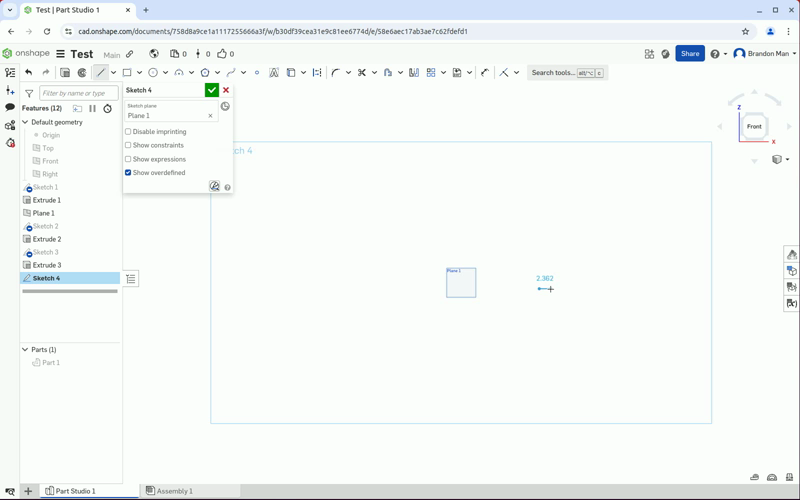
mouse_move(580, 288)
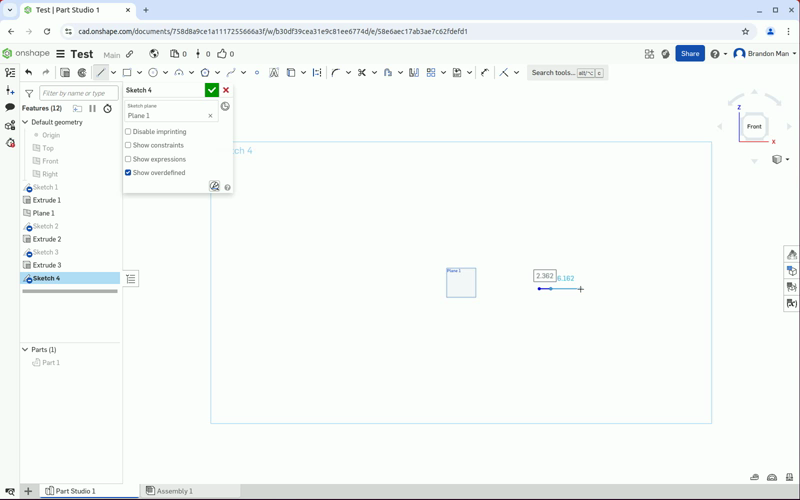
mouse_move(550, 282)
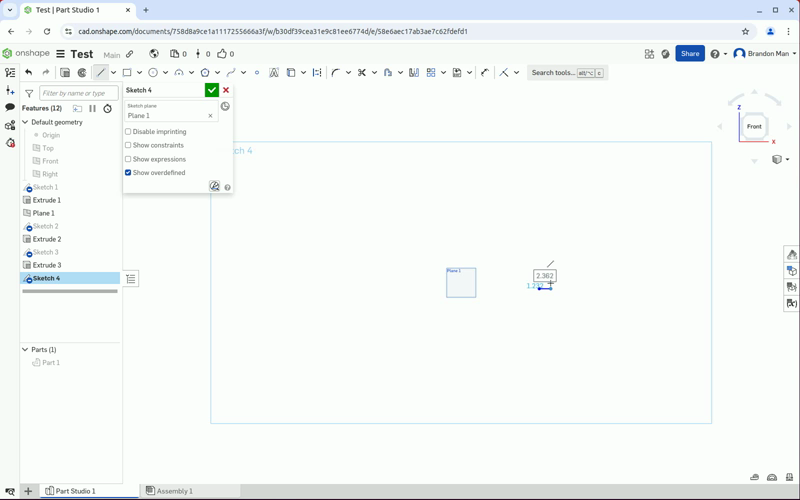
scroll(6)
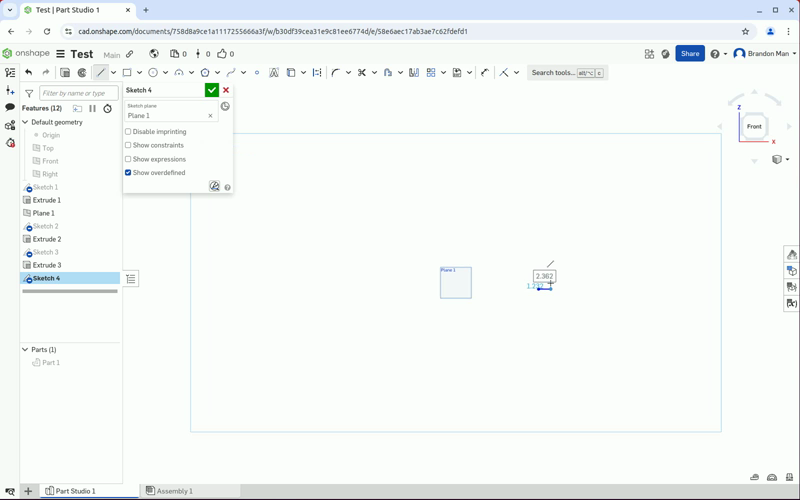
scroll(6)
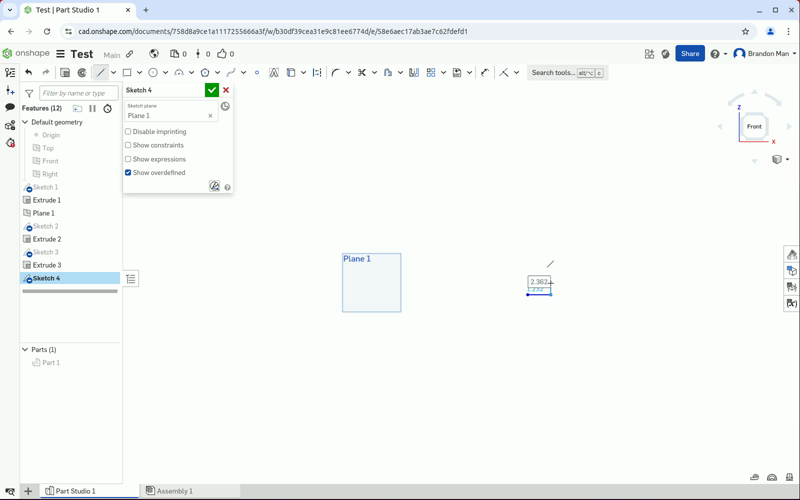
scroll(6)
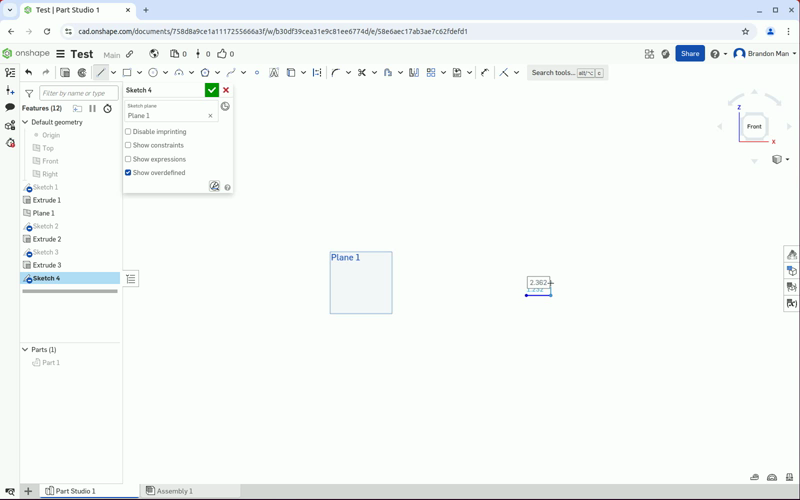
scroll(6)
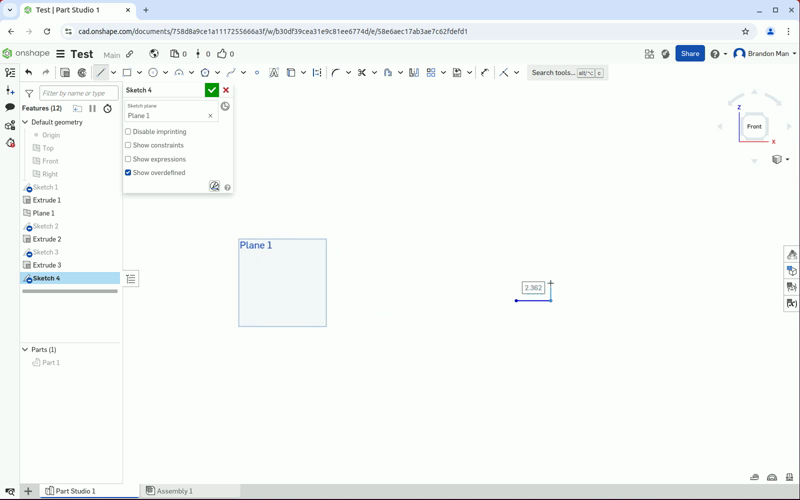
scroll(6)
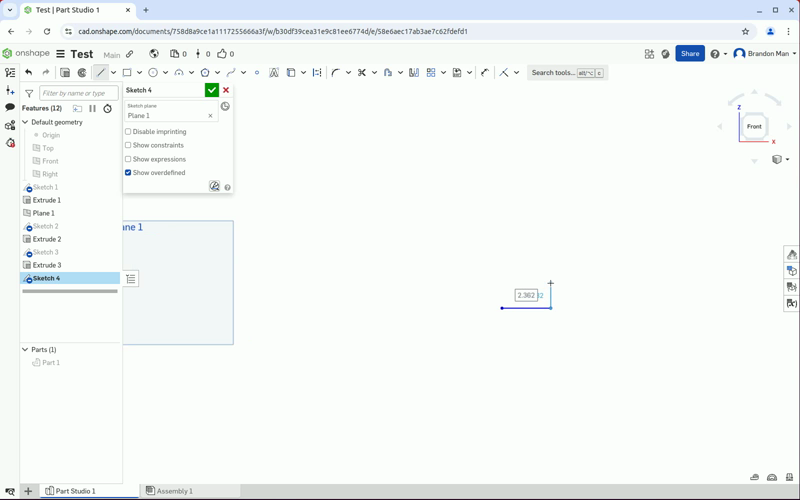
scroll(6)
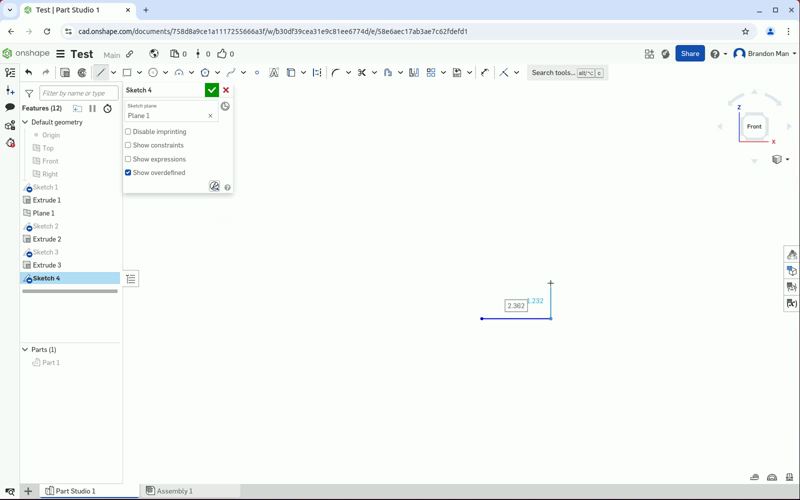
scroll(6)
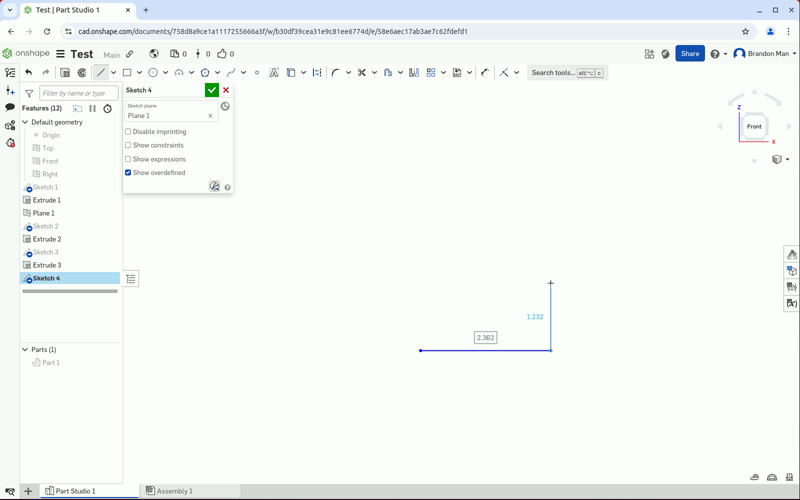
click(550, 282)
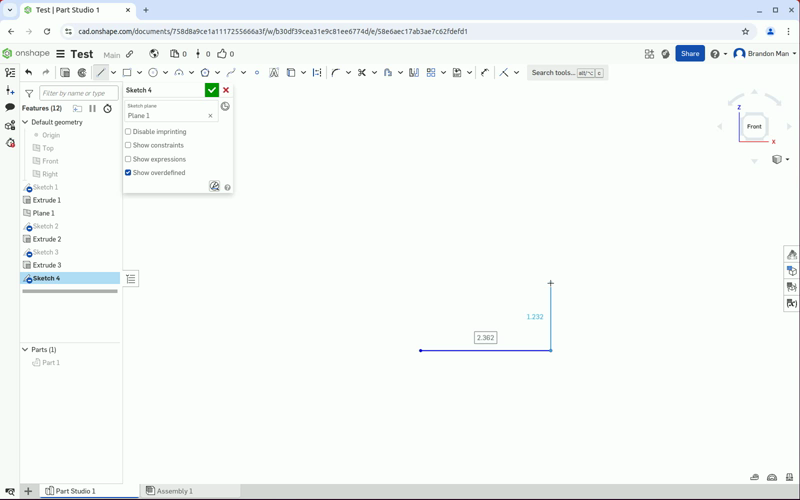
scroll(-6)
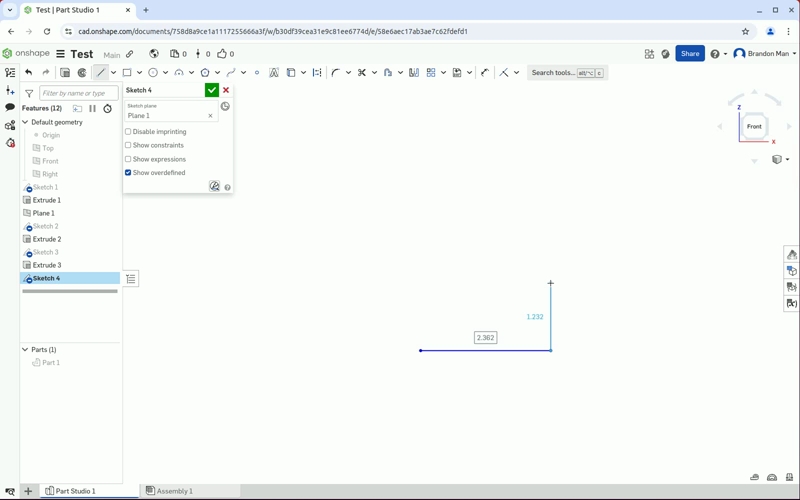
scroll(-6)
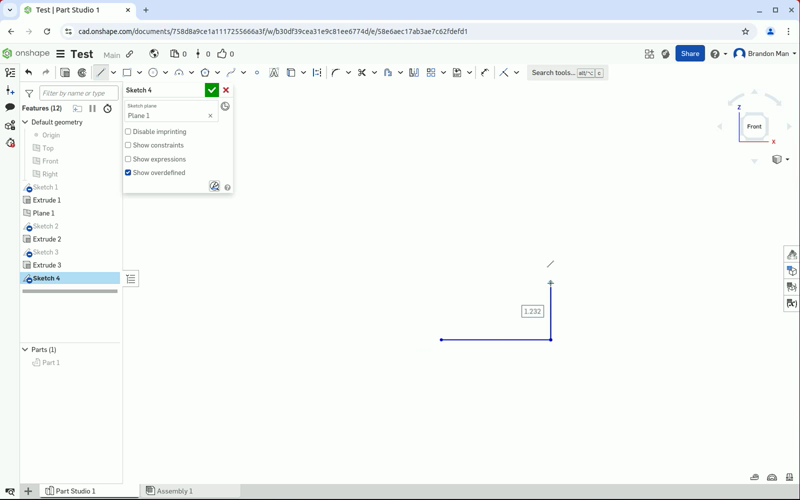
scroll(-6)
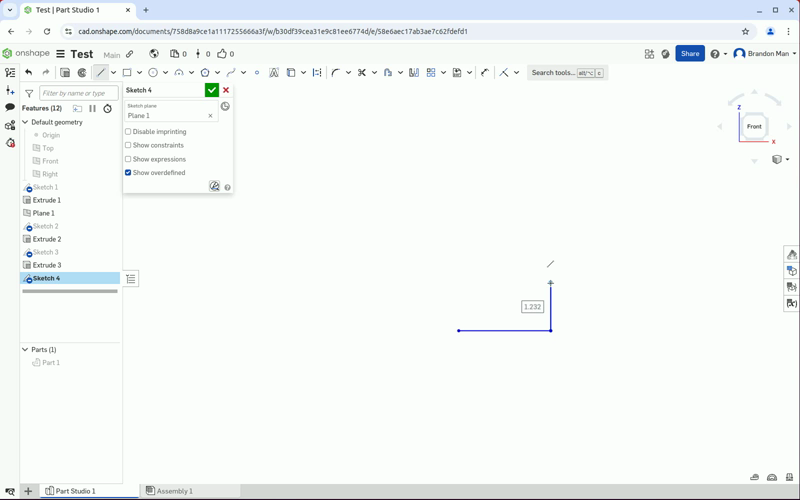
scroll(-6)
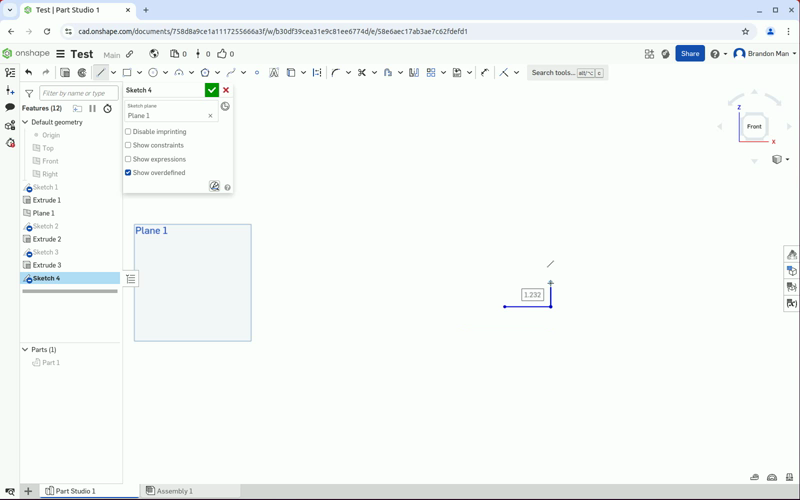
scroll(-6)
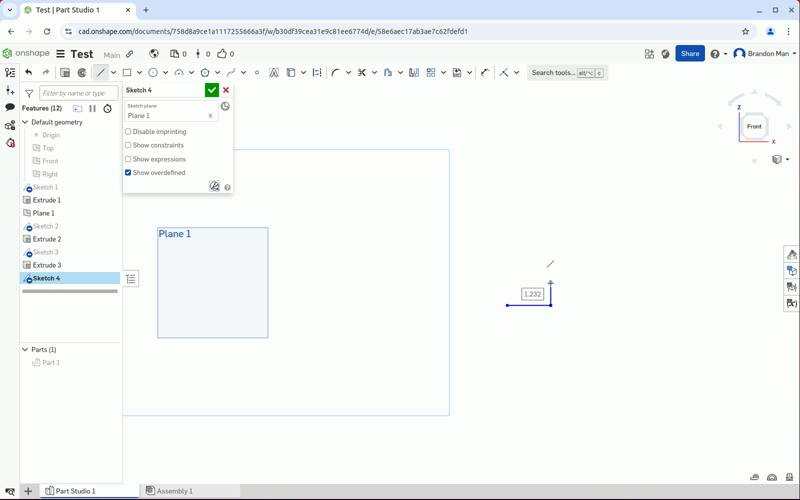
scroll(-6)
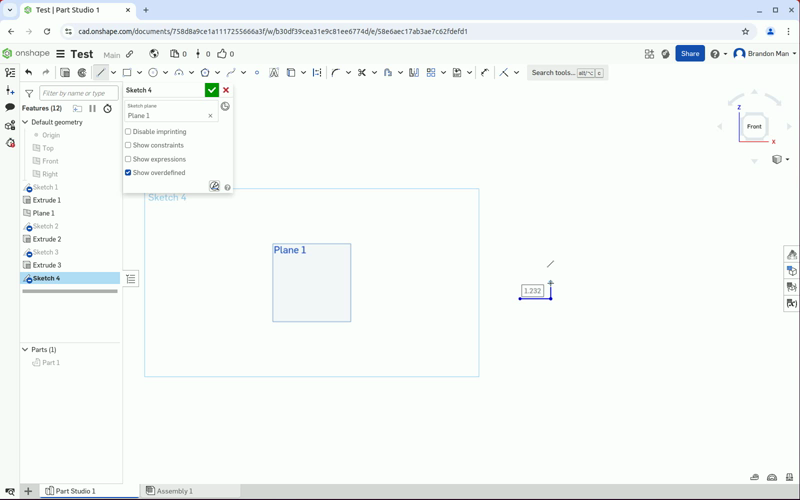
scroll(-6)
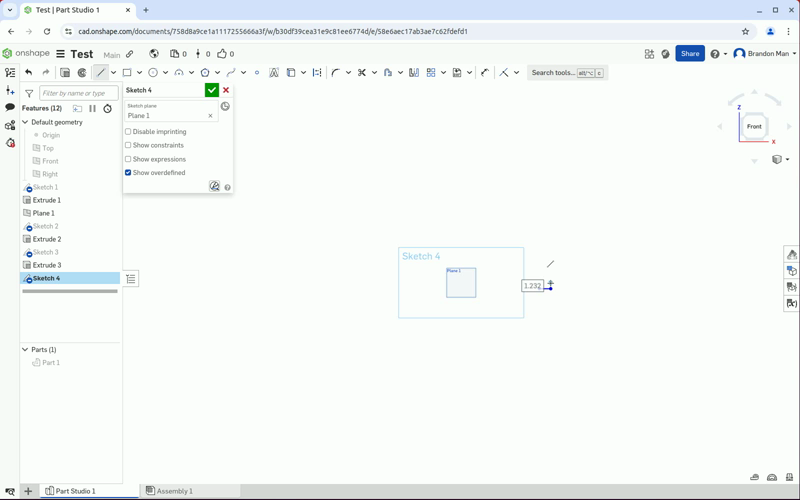
key_up(shift)
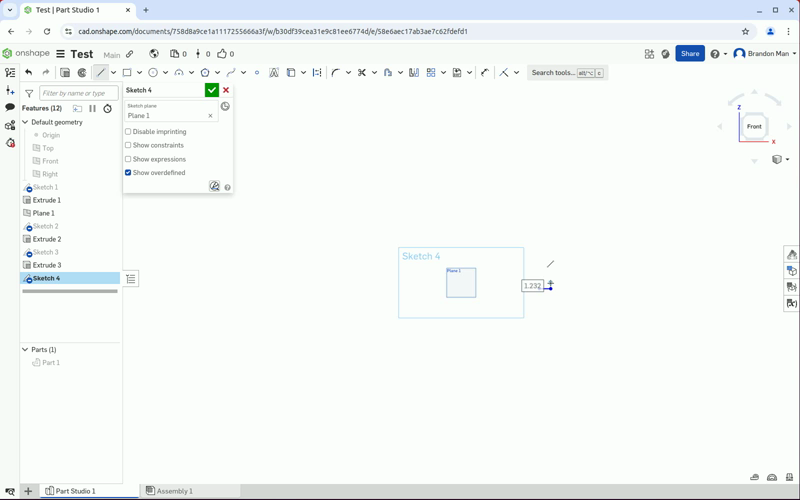
key_down(shift)
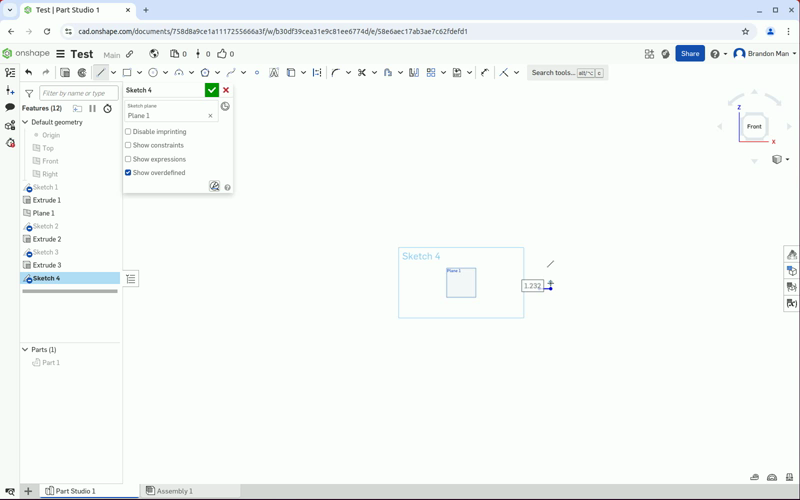
mouse_move(580, 282)
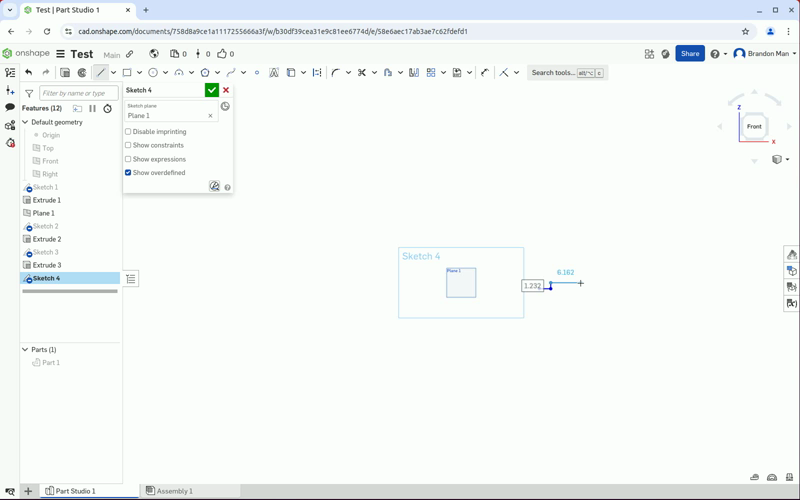
mouse_move(539, 282)
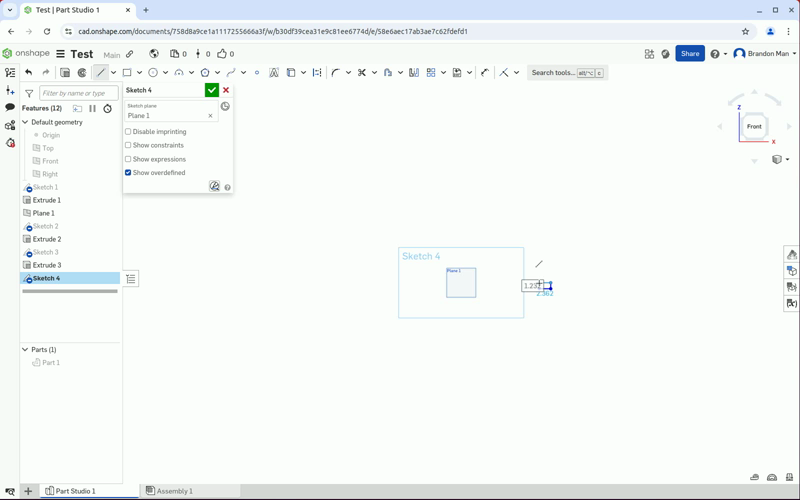
click(539, 282)
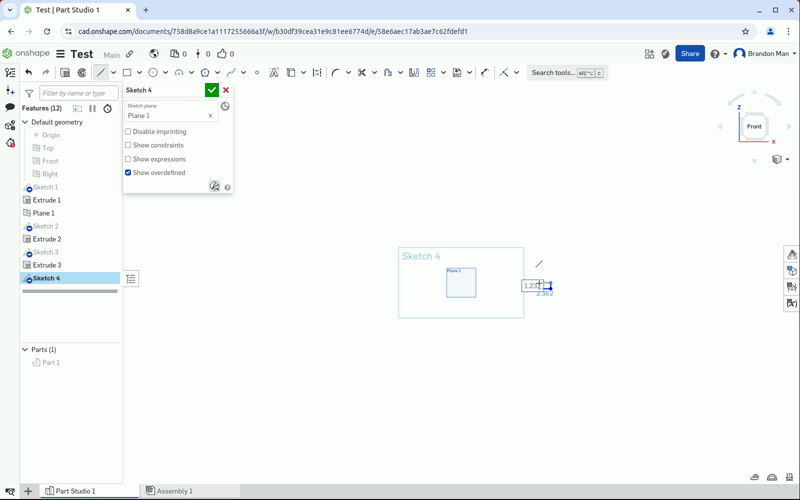
key_up(shift)
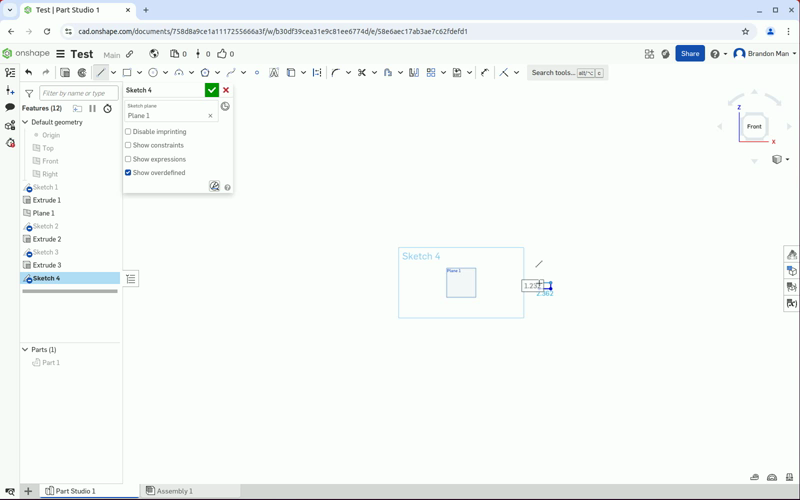
mouse_move(569, 282)
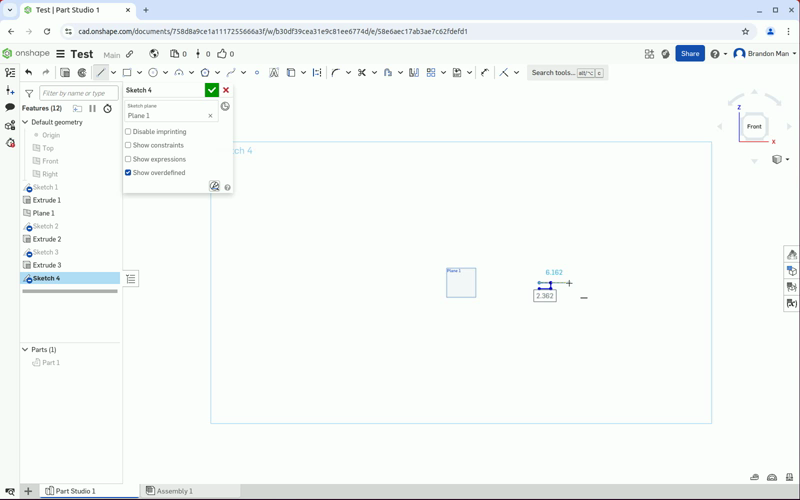
key_down(shift)
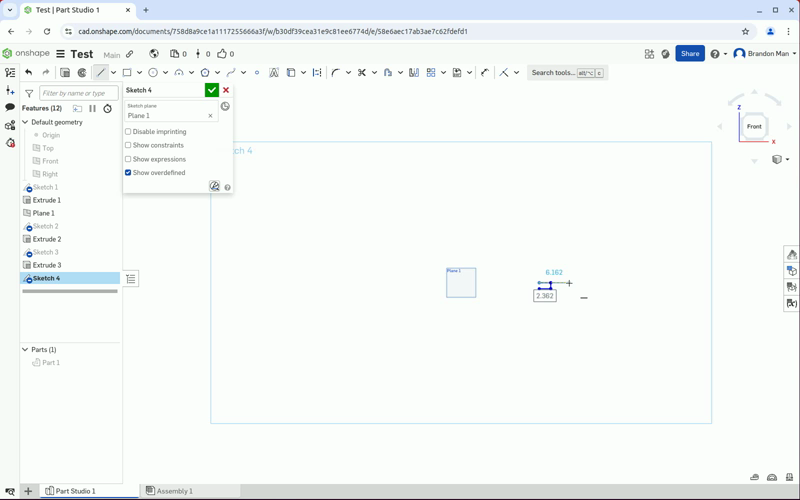
mouse_move(539, 288)
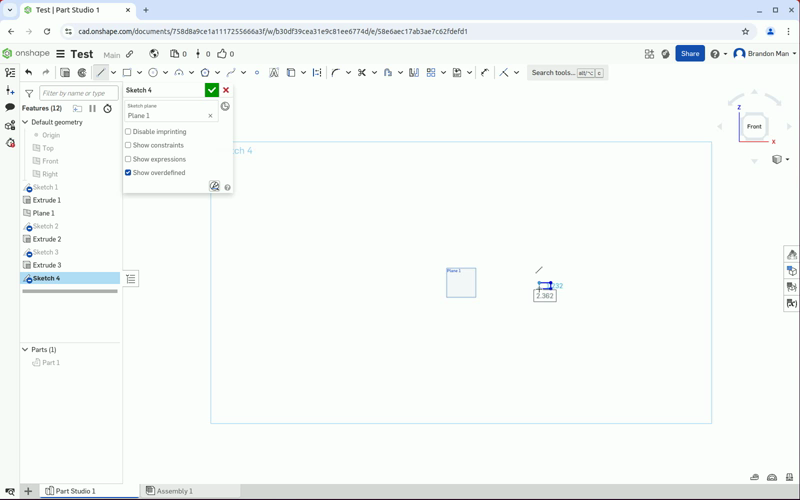
scroll(6)
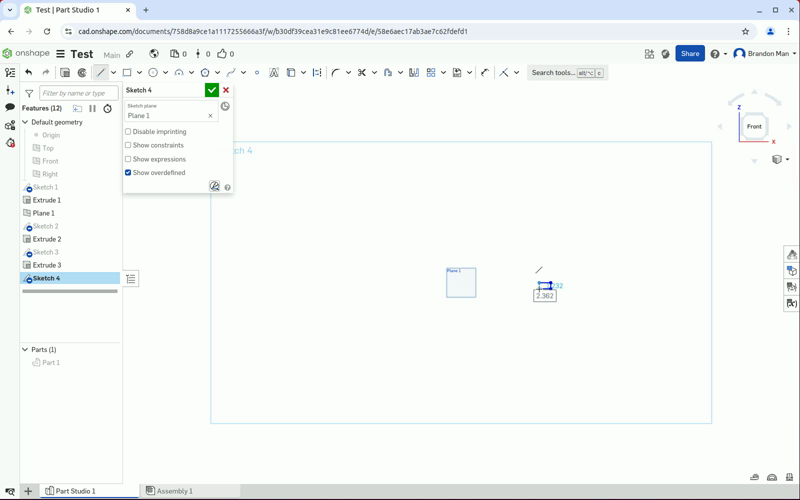
scroll(6)
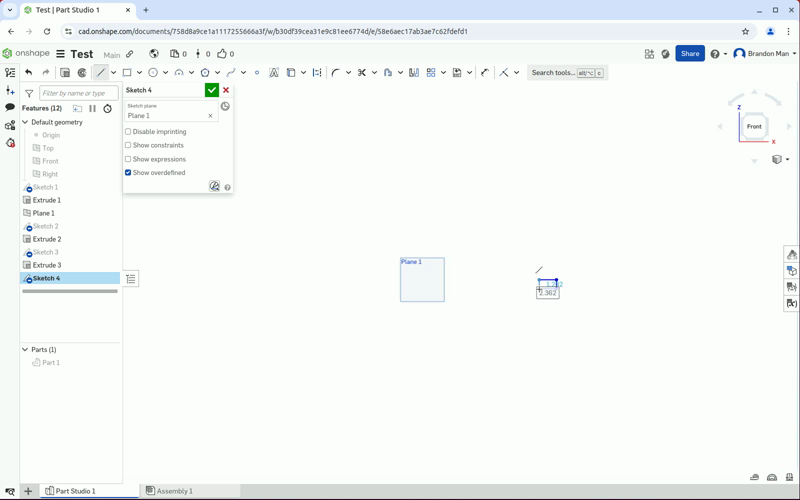
scroll(6)
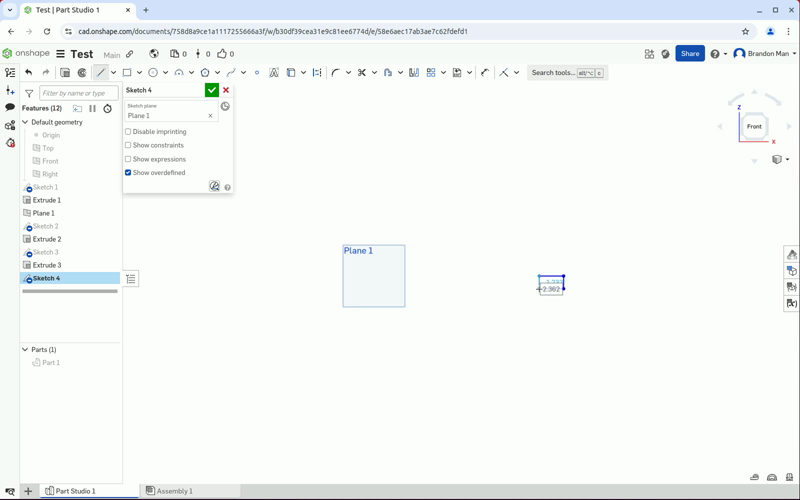
scroll(6)
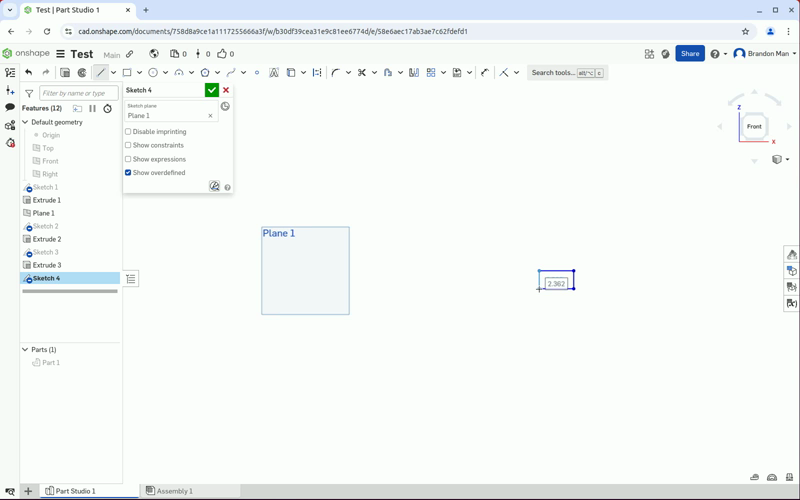
scroll(6)
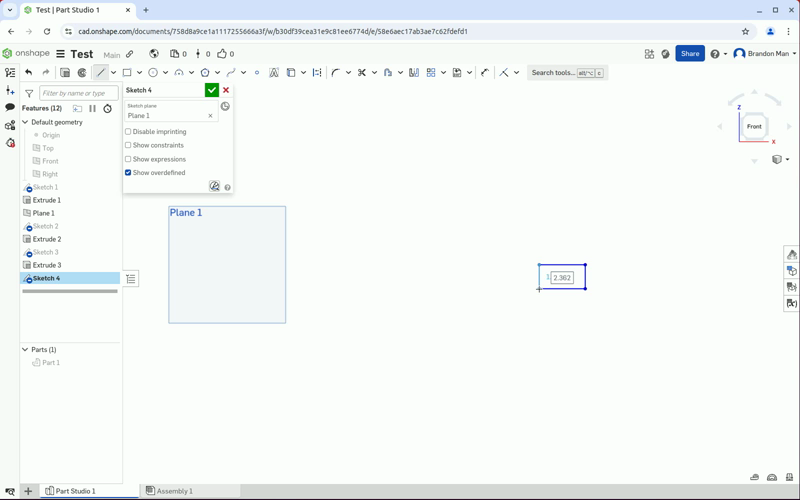
scroll(6)
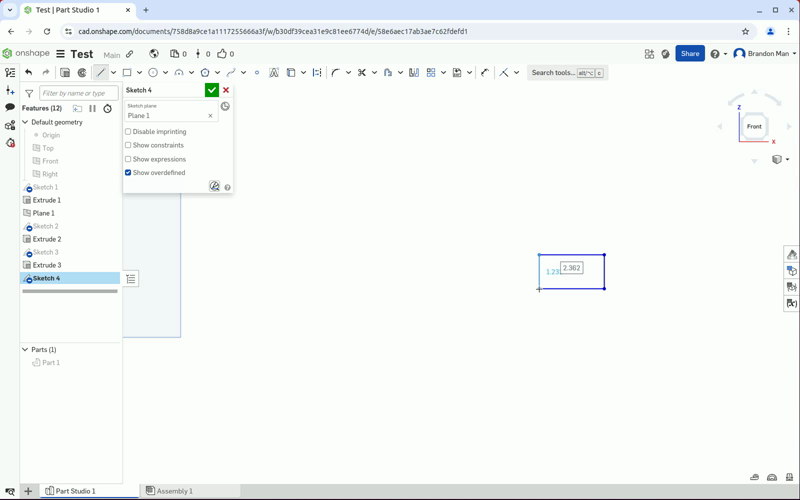
scroll(6)
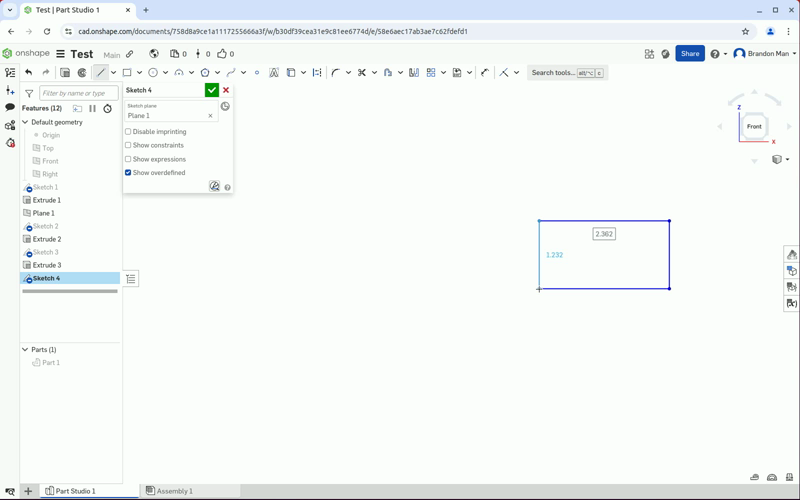
key_up(shift)
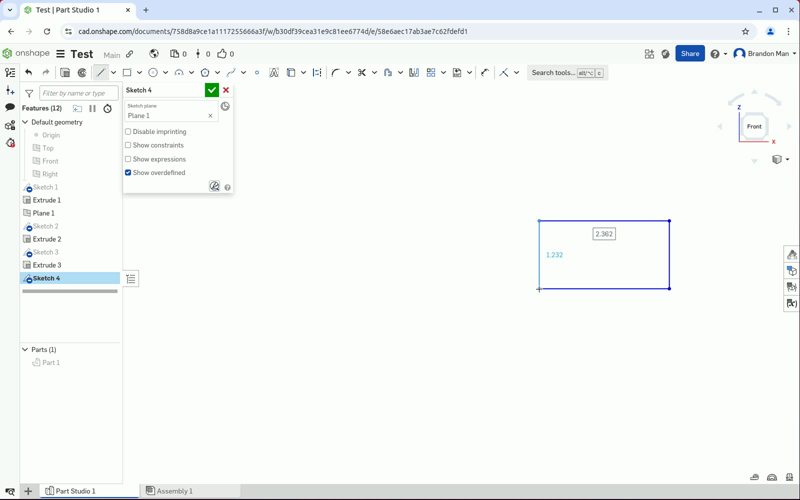
click(539, 288)
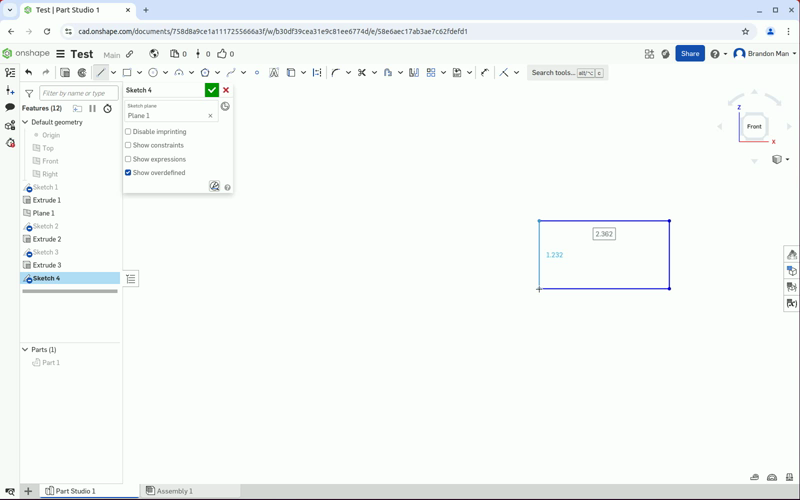
scroll(-6)
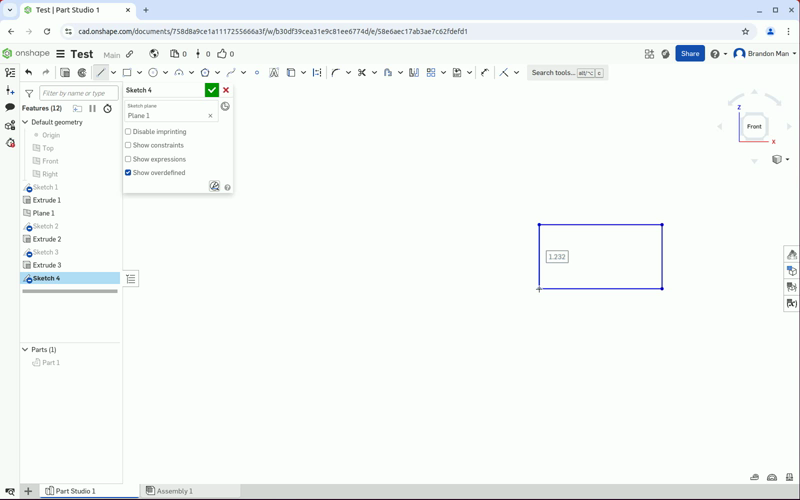
scroll(-6)
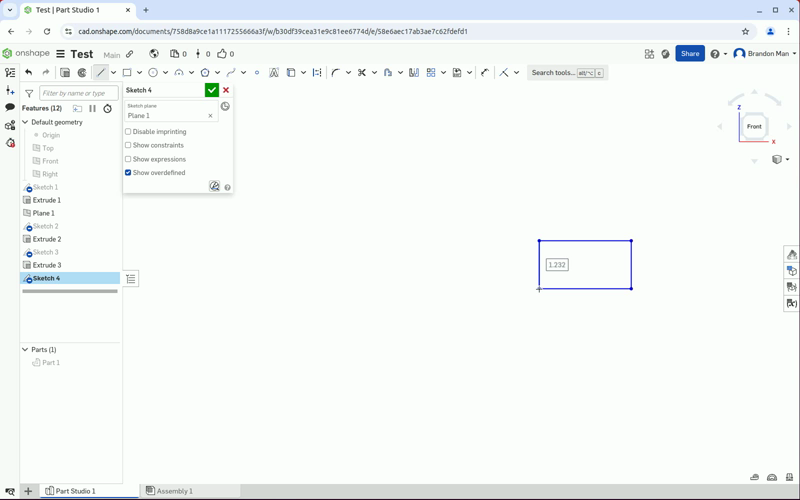
scroll(-6)
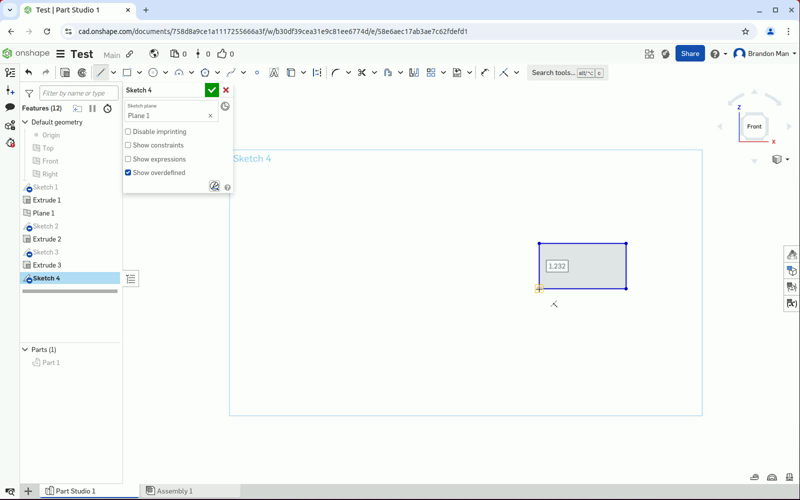
scroll(-6)
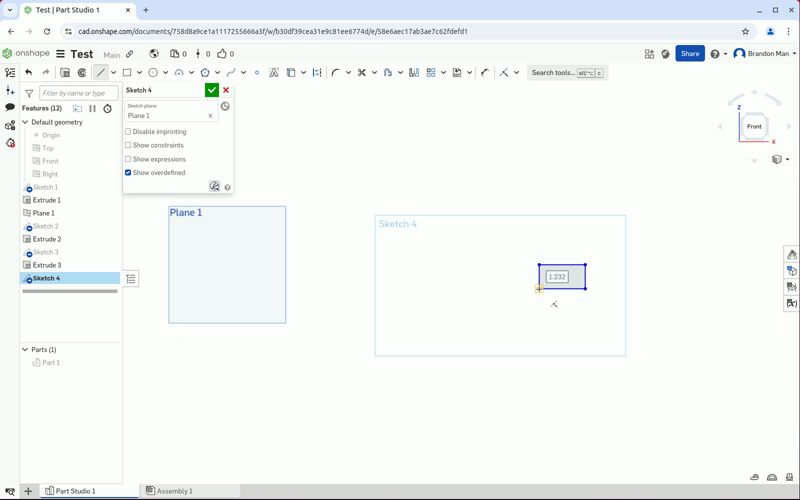
scroll(-6)
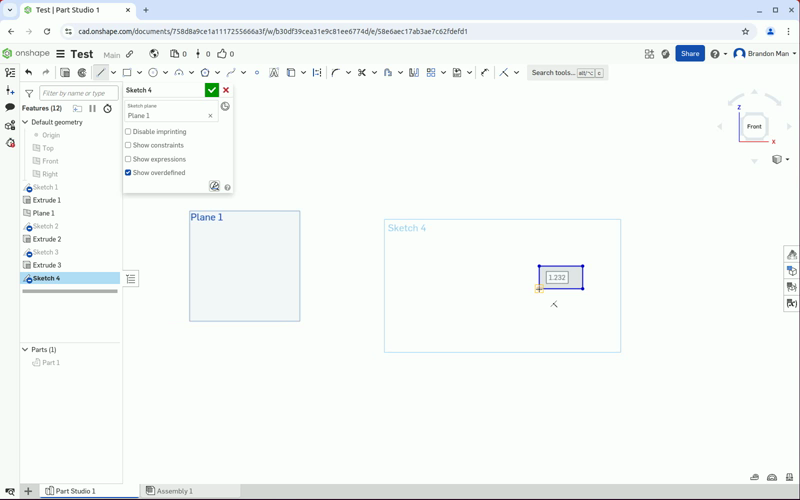
scroll(-6)
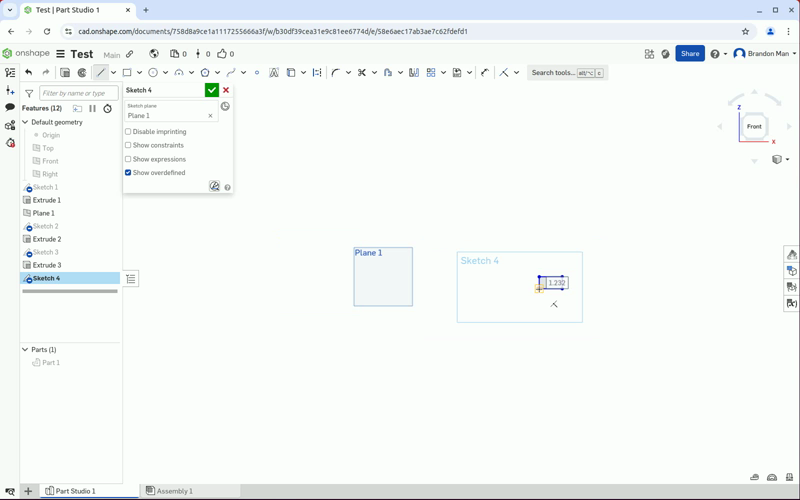
scroll(-6)
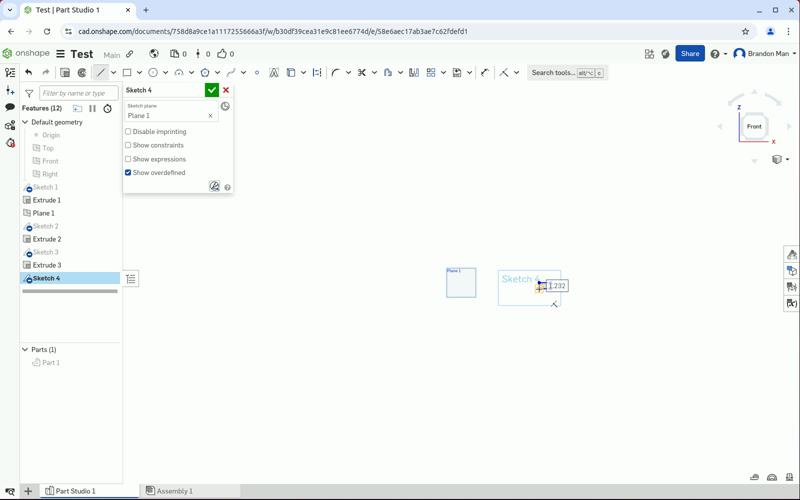
key(esc)
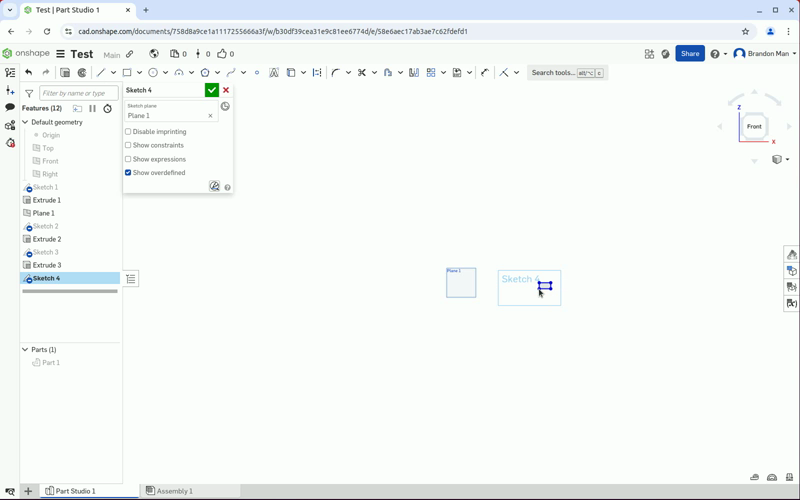
mouse_move(545, 288)
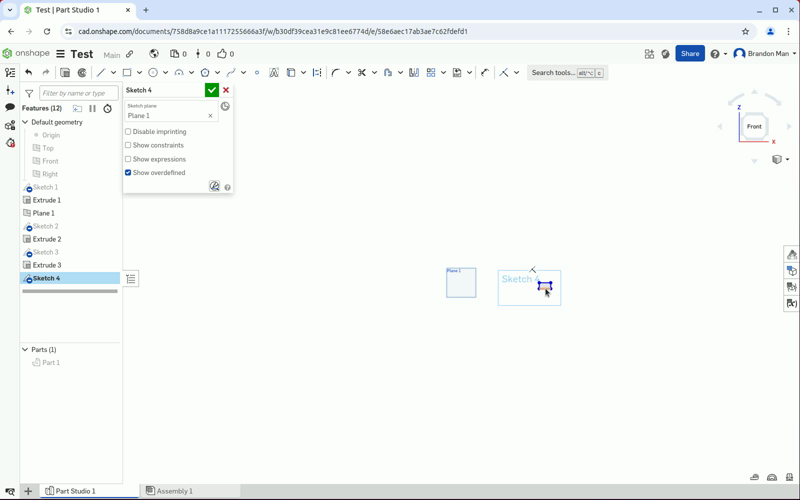
scroll(6)
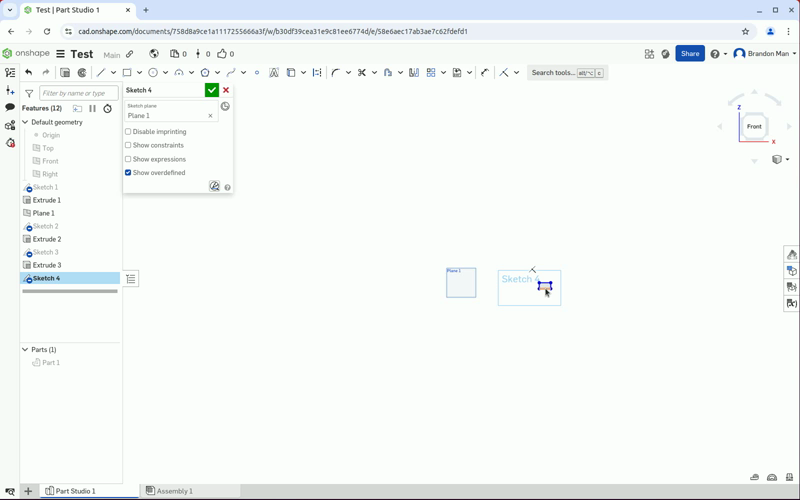
scroll(6)
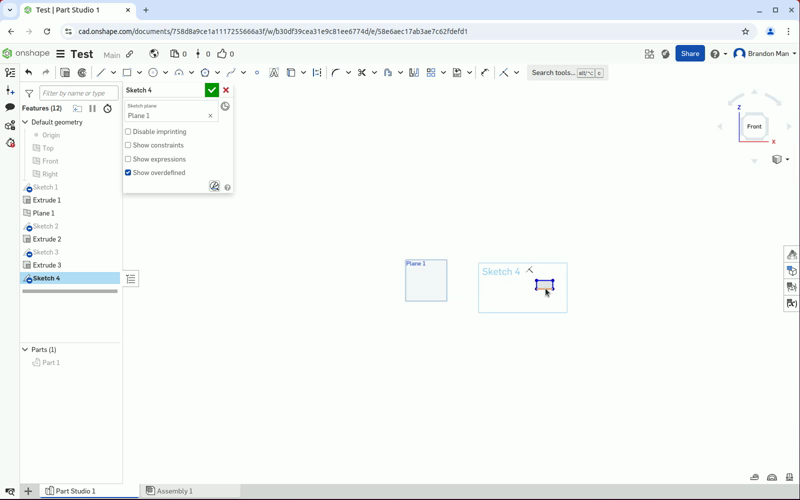
scroll(6)
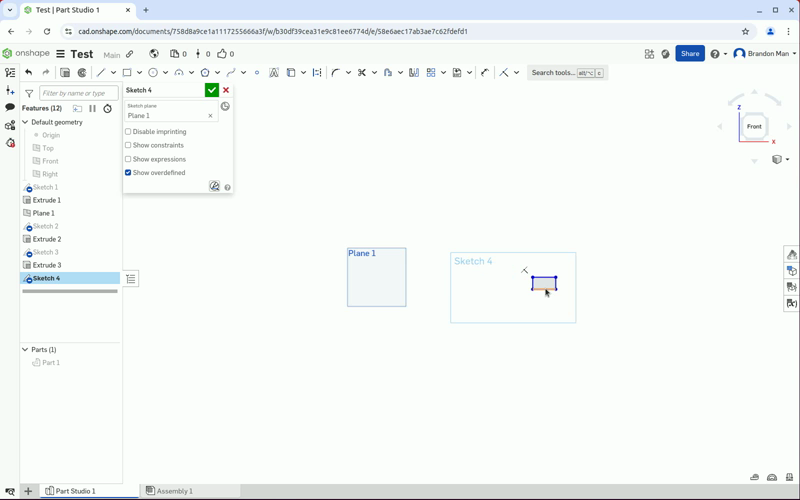
scroll(6)
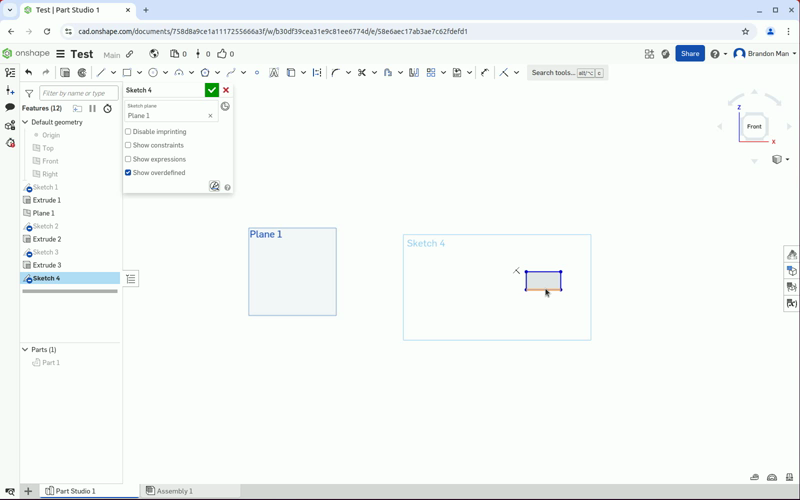
scroll(6)
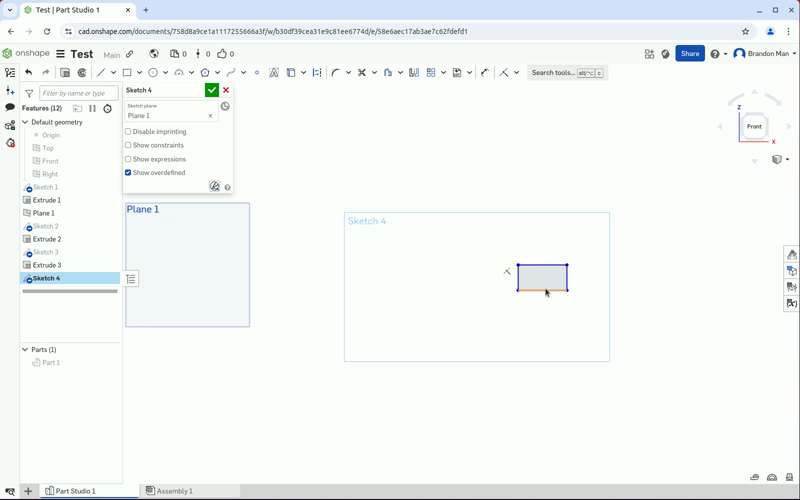
scroll(6)
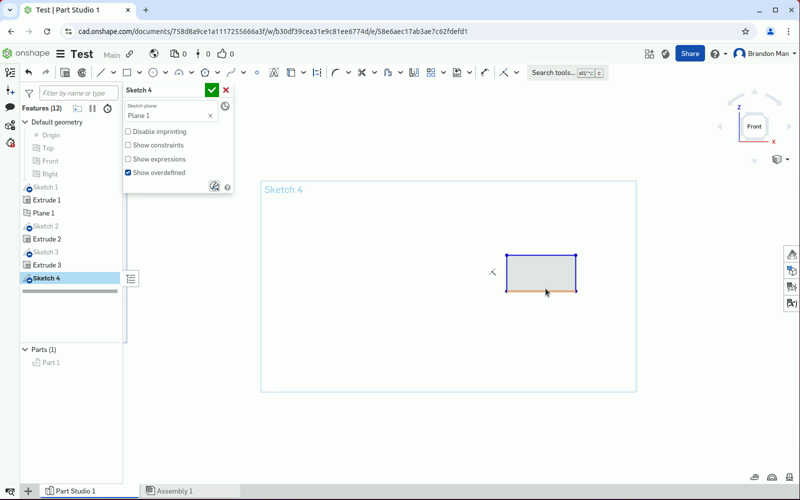
scroll(6)
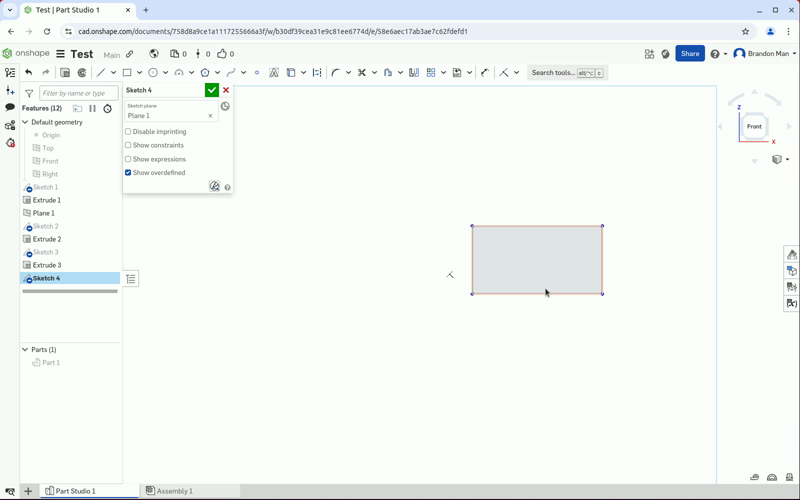
click(545, 288)
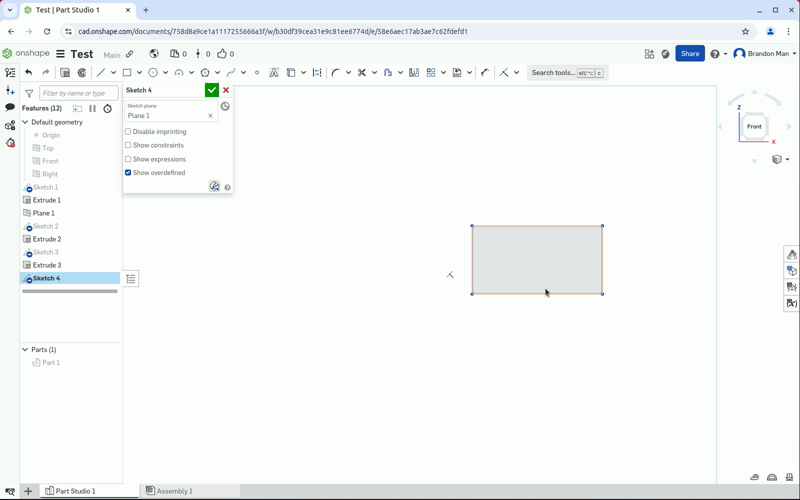
scroll(-6)
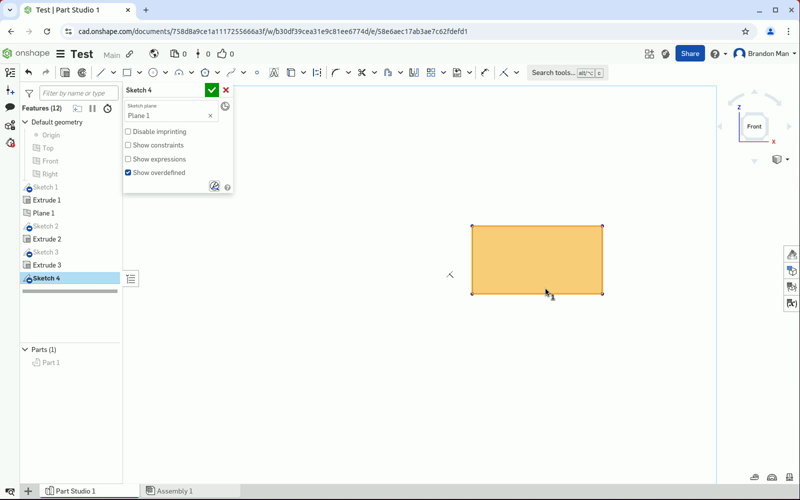
scroll(-6)
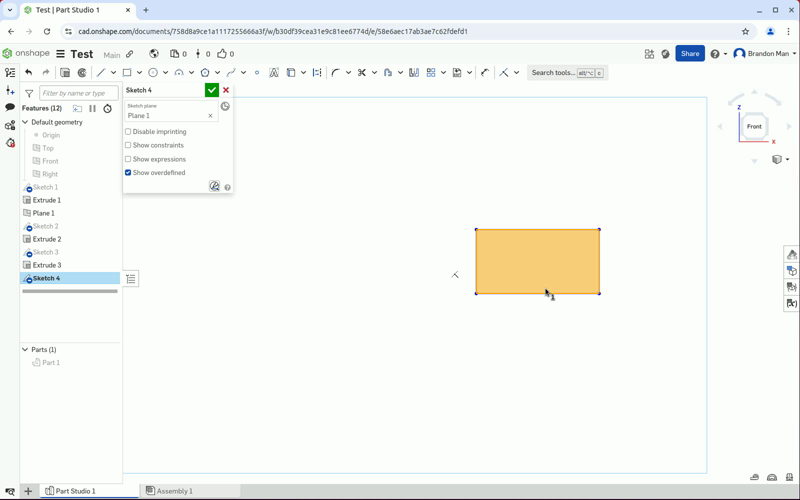
scroll(-6)
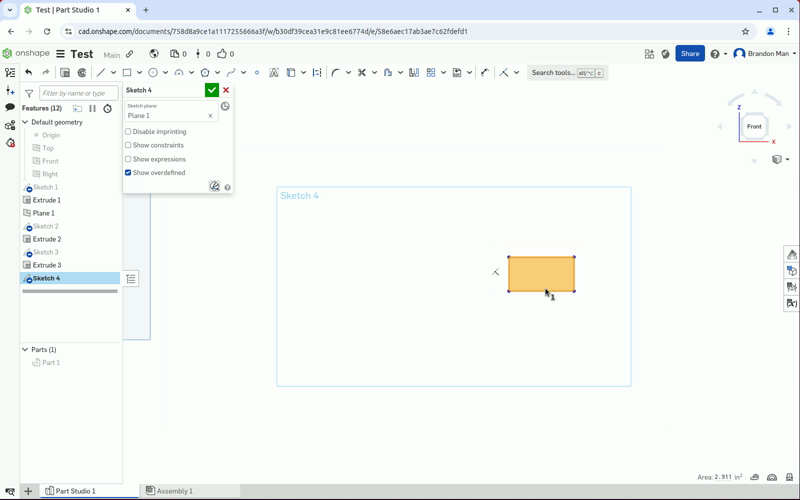
scroll(-6)
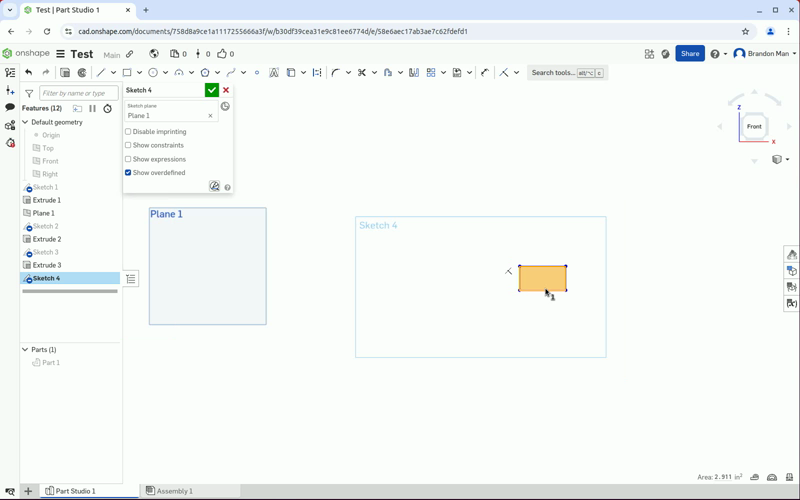
scroll(-6)
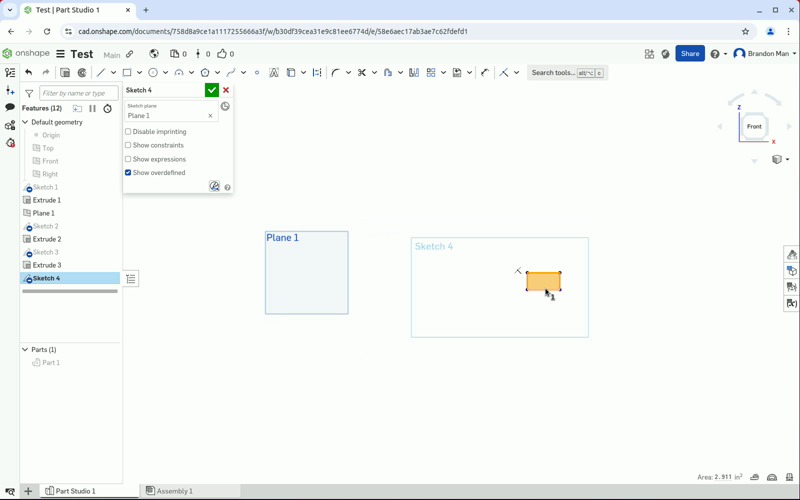
scroll(-6)
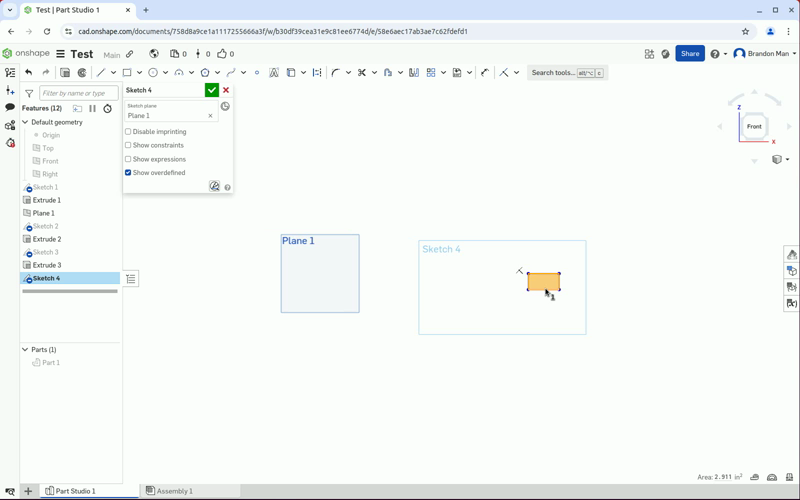
scroll(-6)
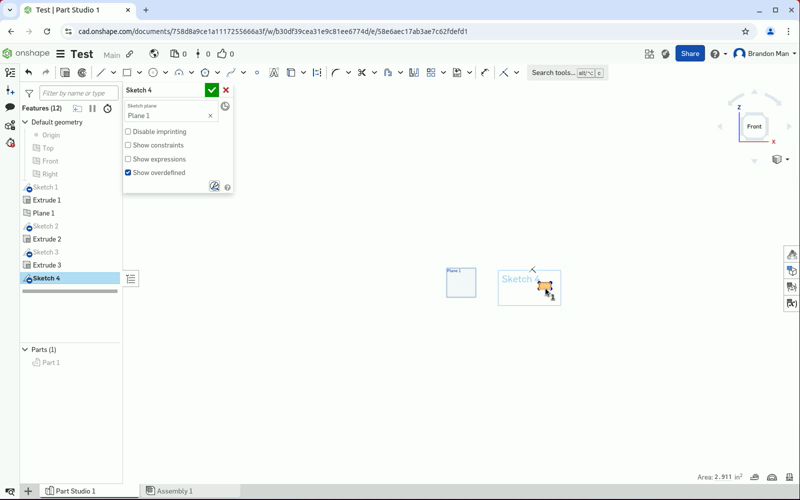
mouse_move(73, 352)
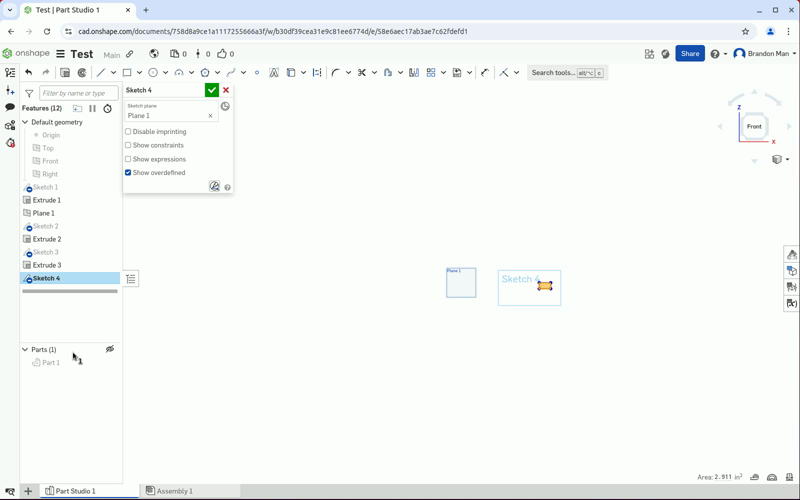
key(shift+y)
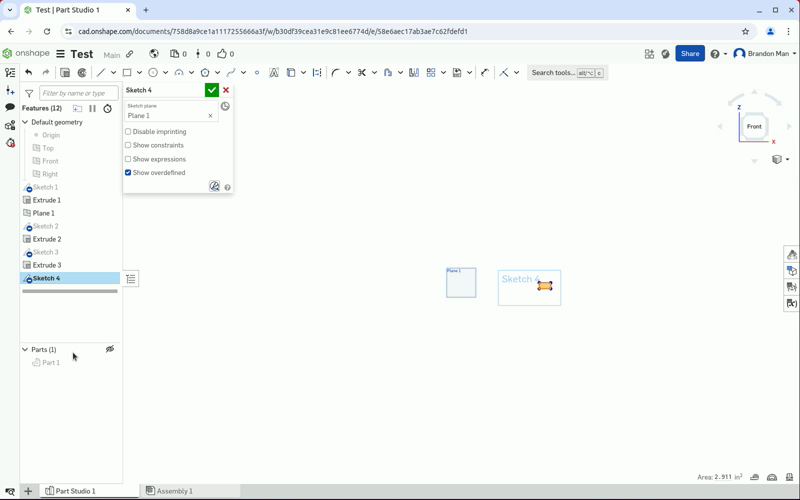
key(shift+e)
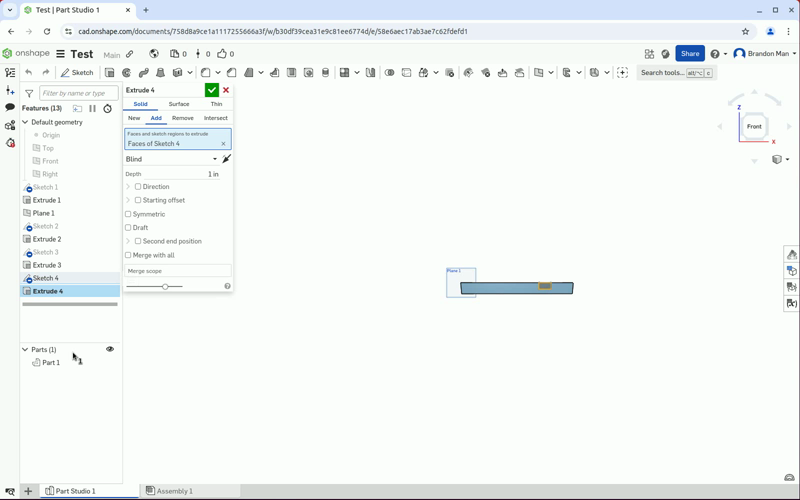
mouse_move(143, 106)
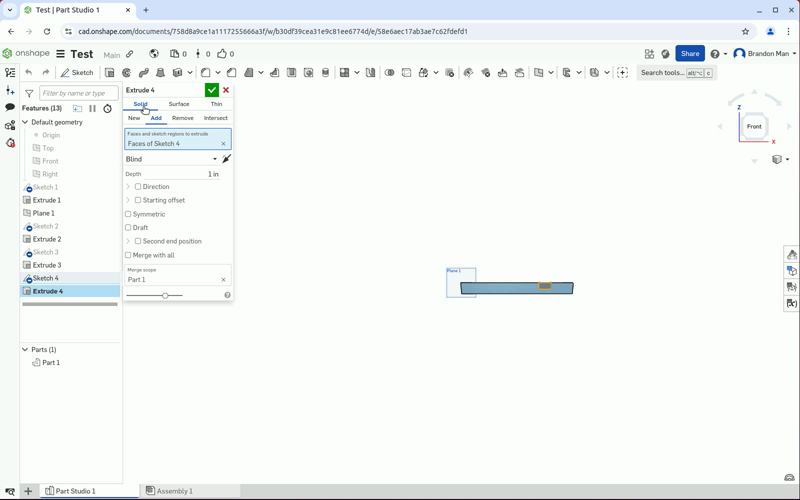
click(143, 106)
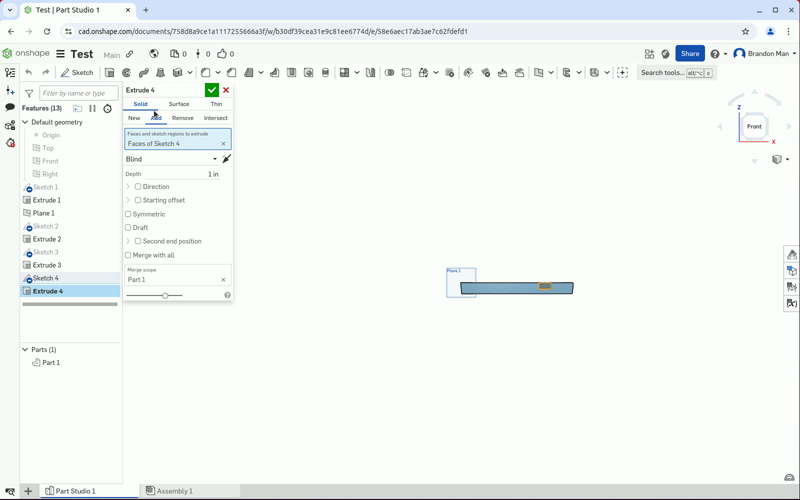
mouse_move(186, 120)
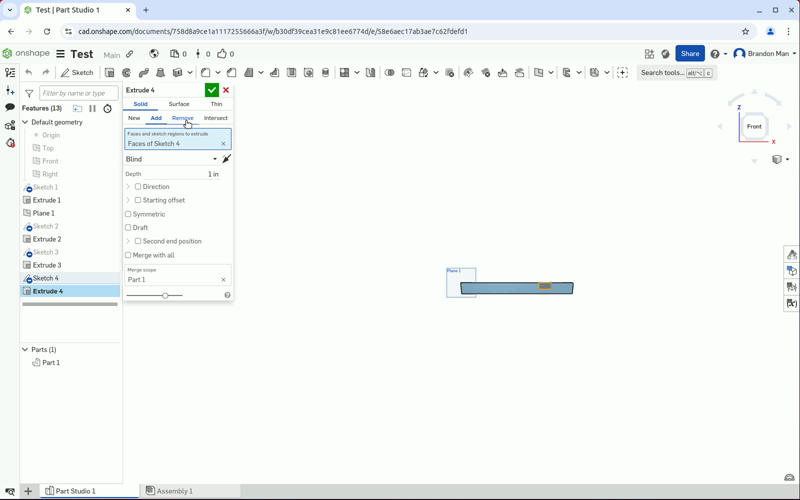
click(186, 120)
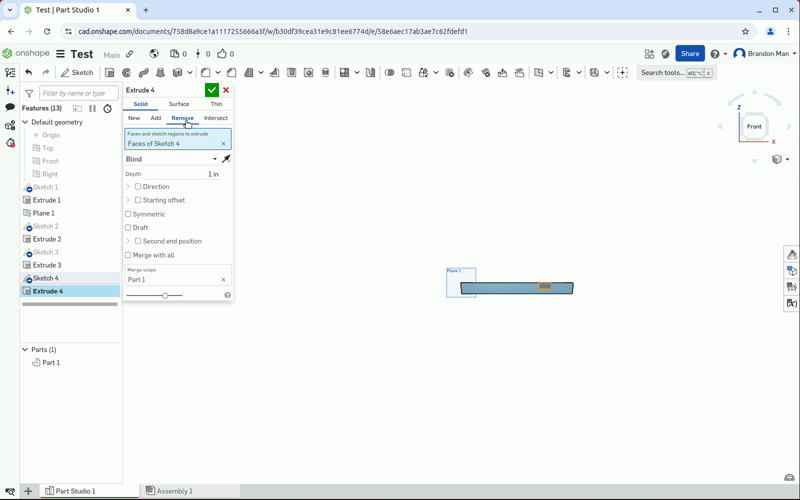
key(tab, 4)
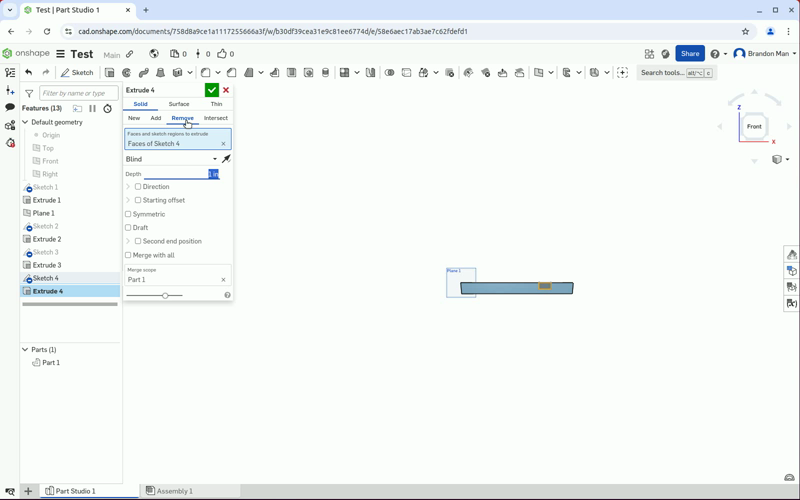
text(2.166)
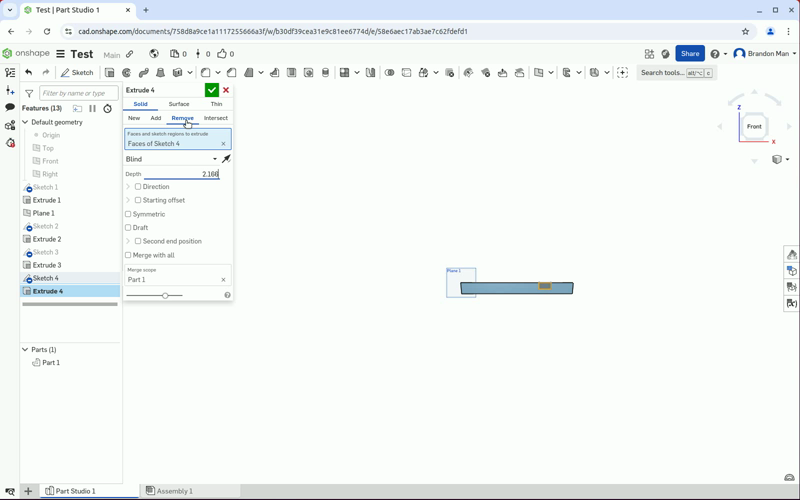
key(tab, 6)
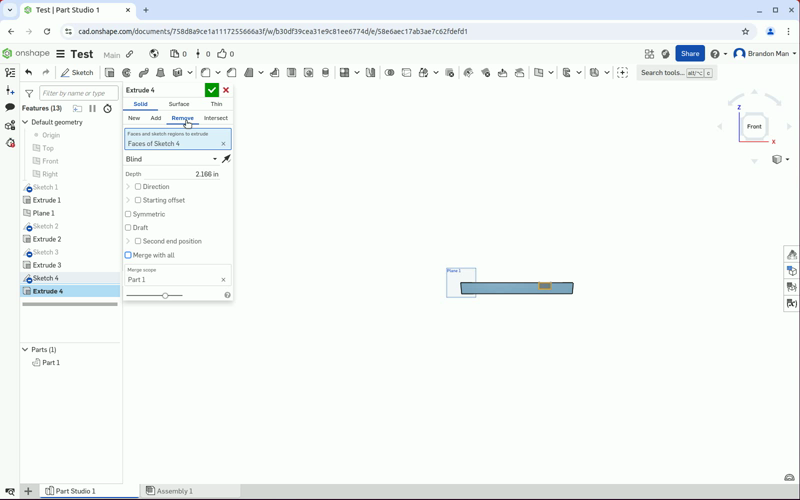
key(space)
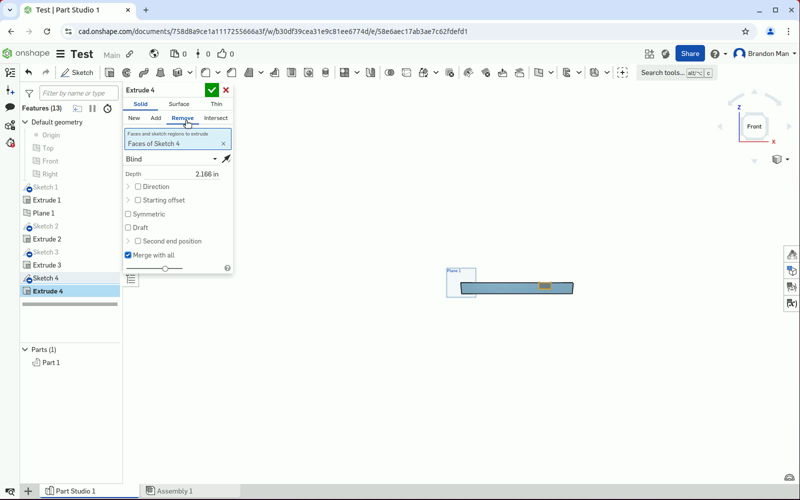
key(enter)
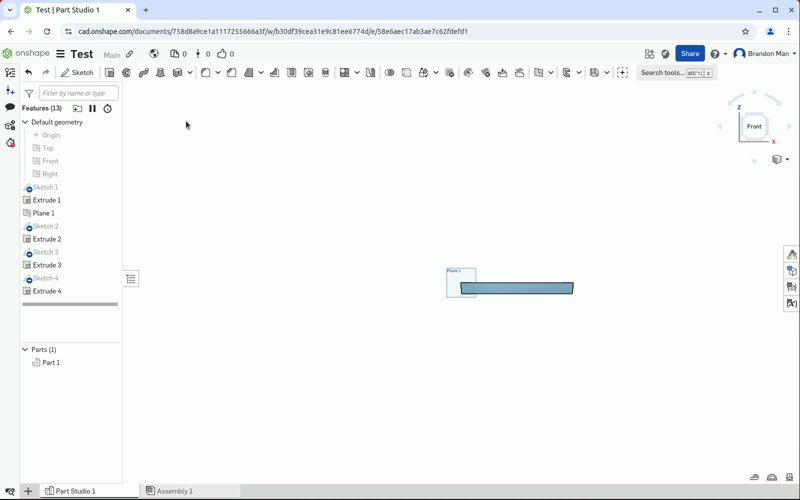
key(shift+h)
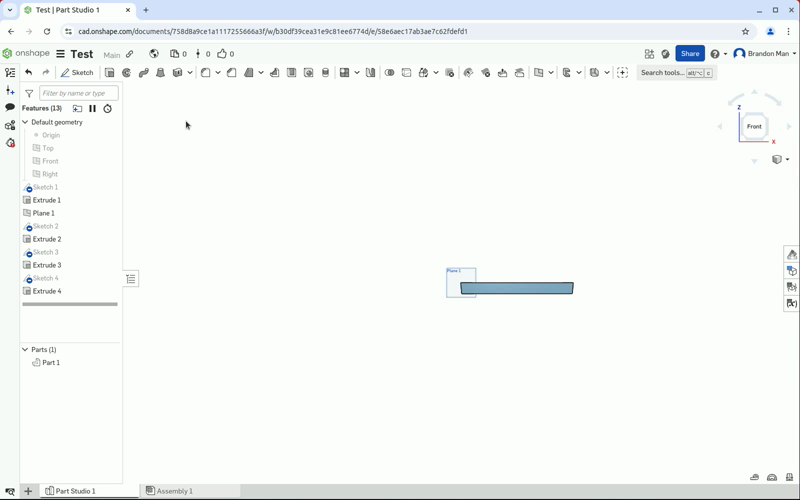
key(shift+h)
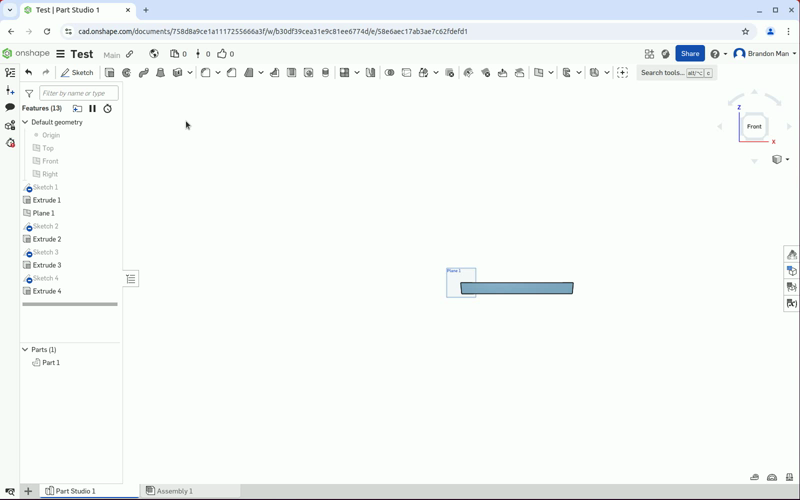
mouse_move(73, 189)
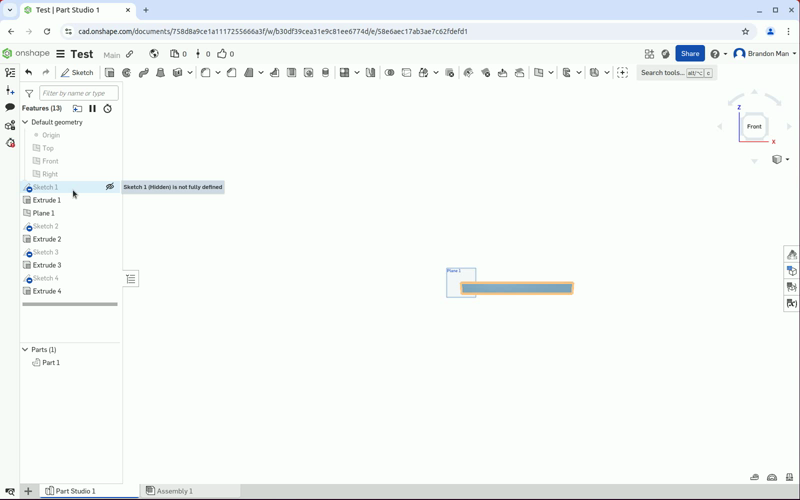
click(73, 189)
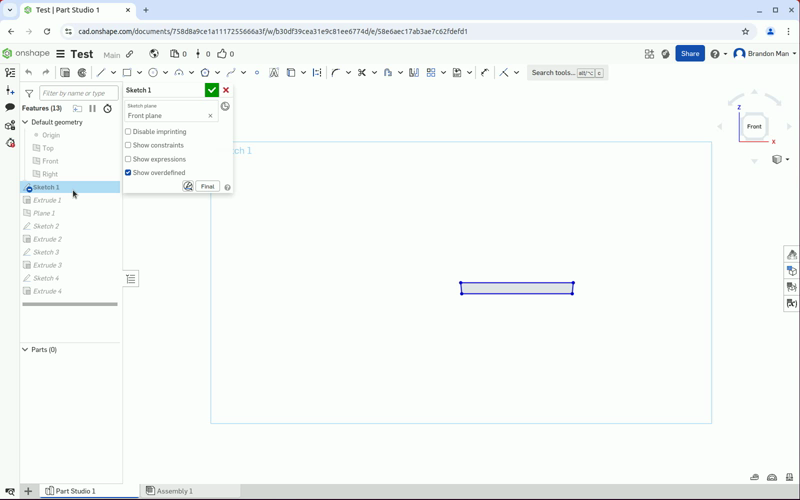
mouse_move(229, 92)
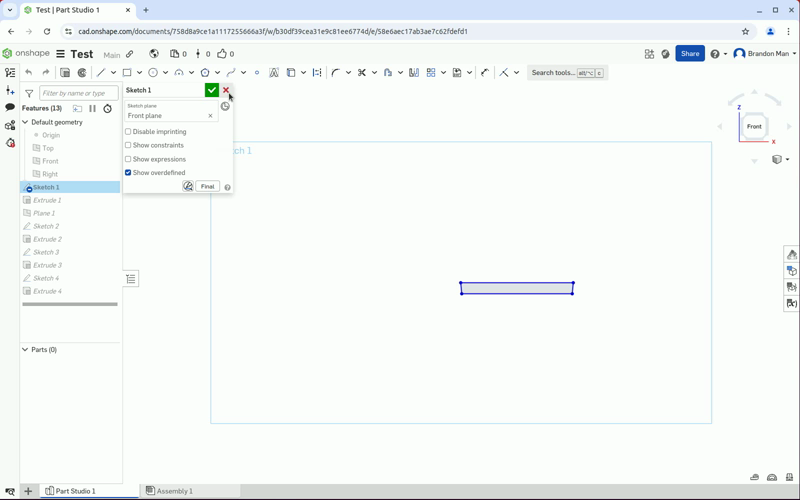
click(229, 92)
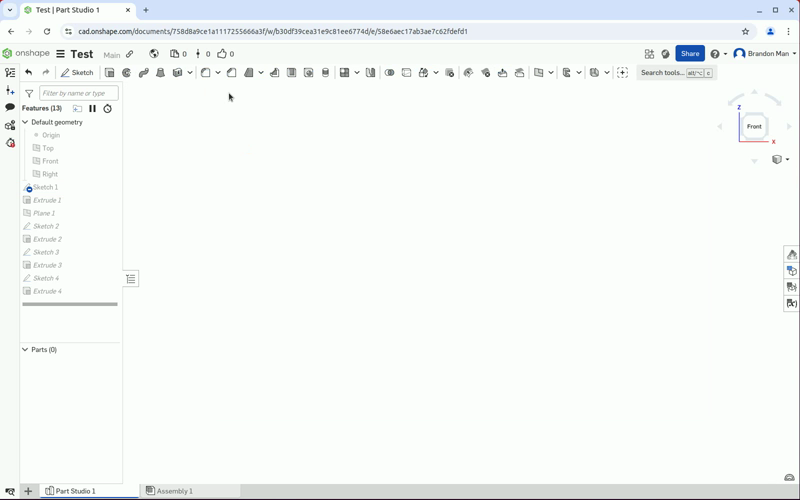
key(shift+s)
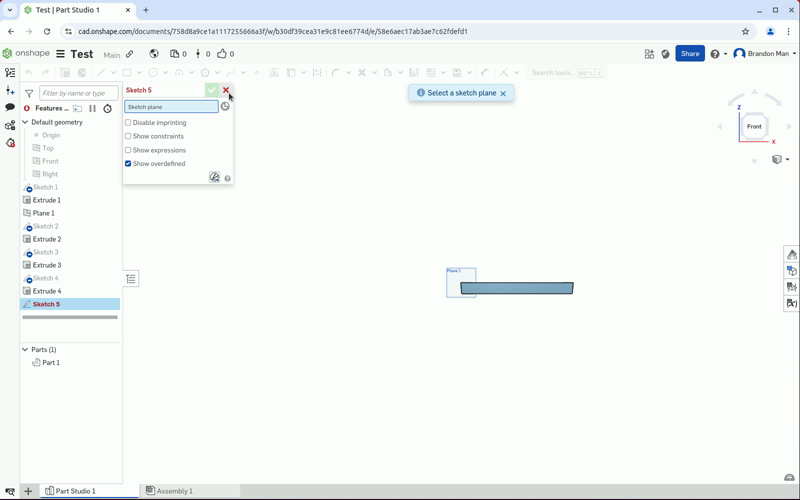
mouse_move(73, 215)
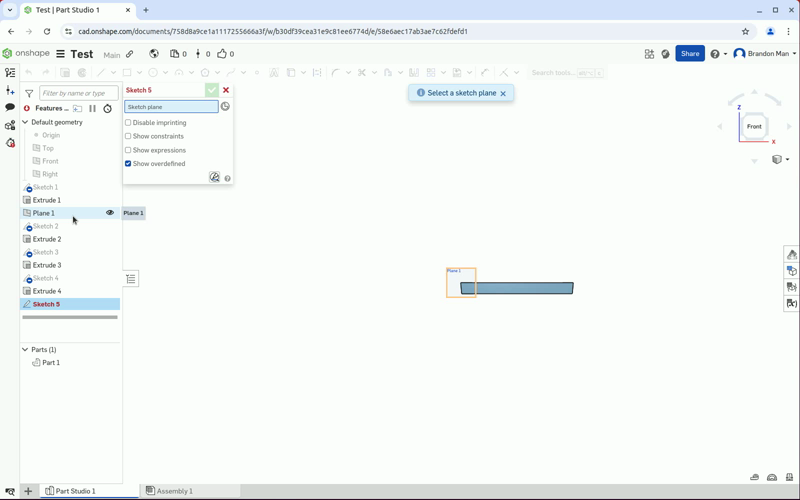
click(73, 215)
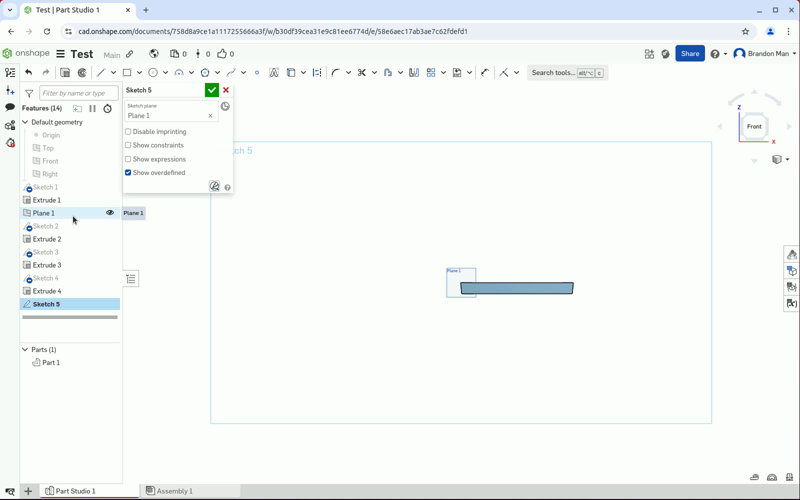
mouse_move(73, 352)
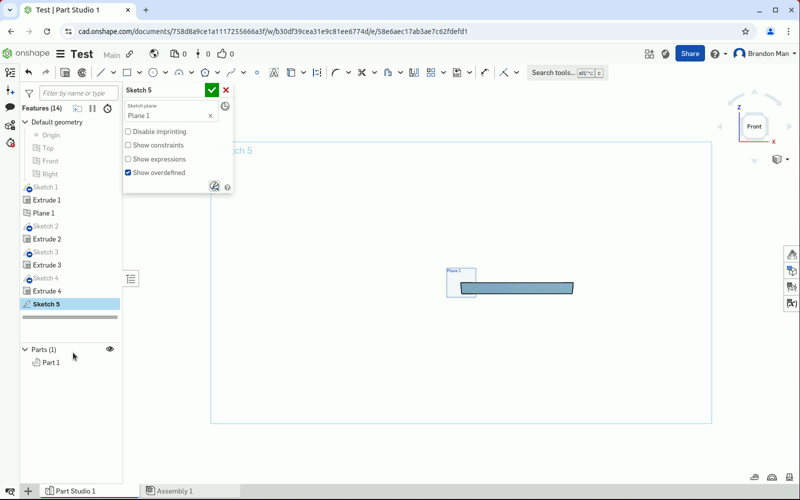
key(y)
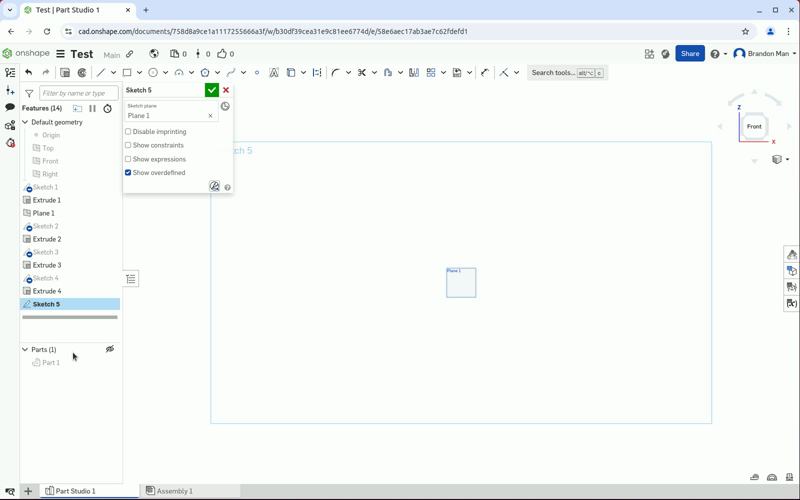
key(l)
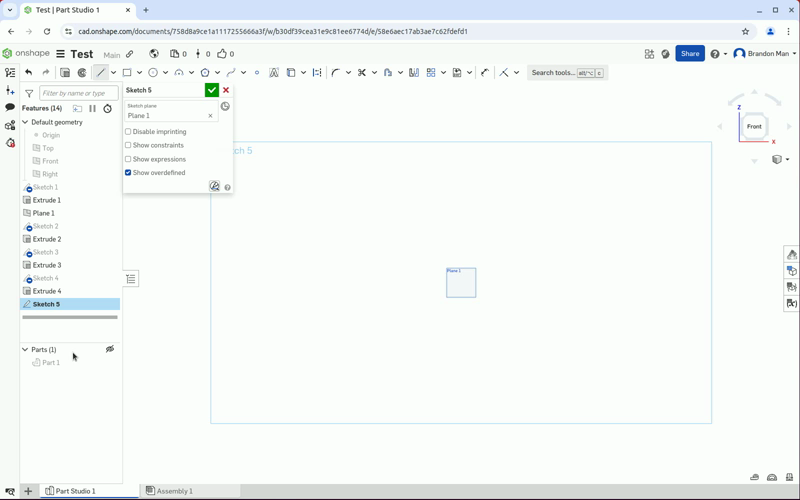
key_down(shift)
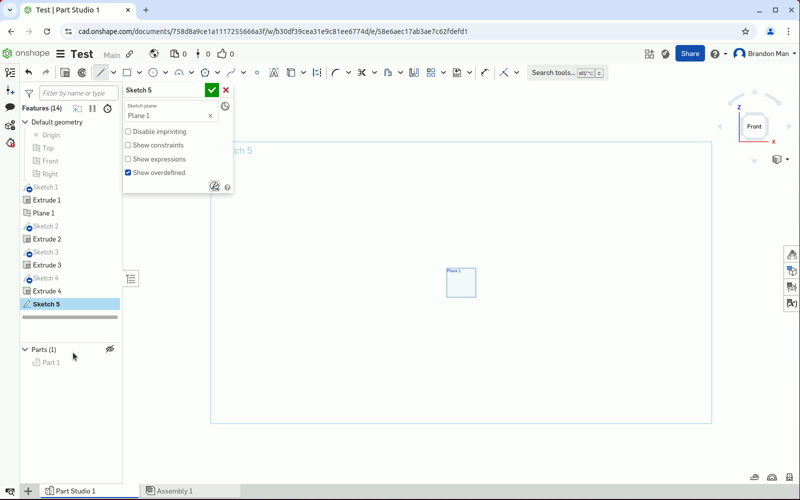
mouse_move(474, 293)
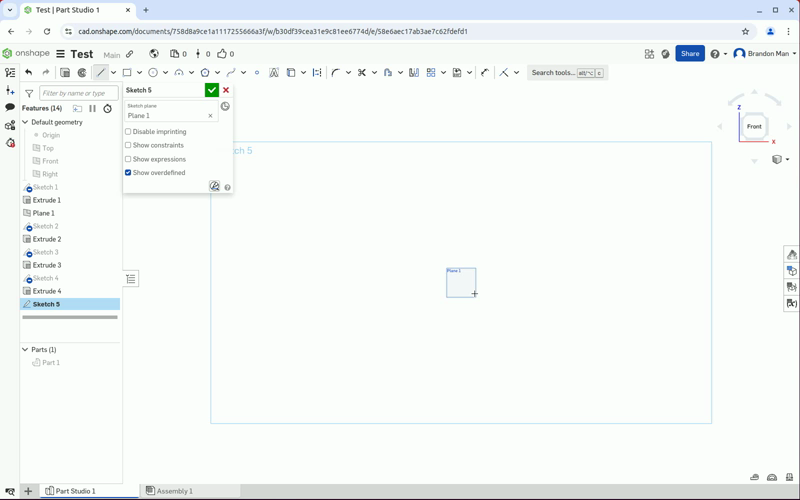
click(474, 293)
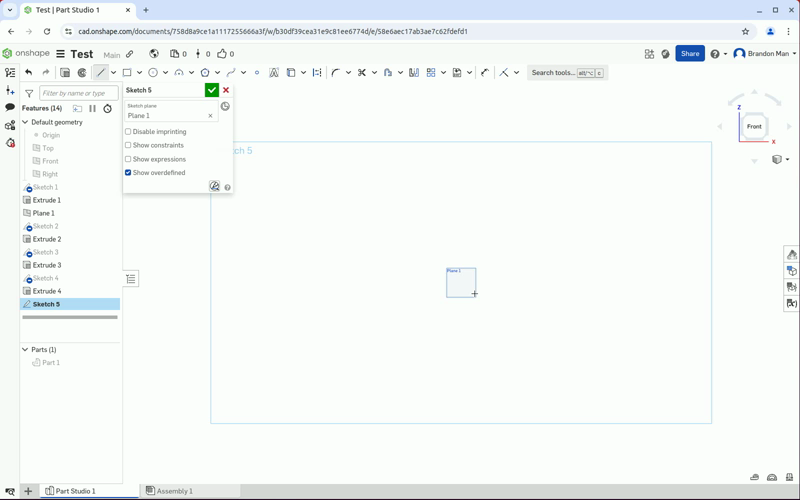
key_up(shift)
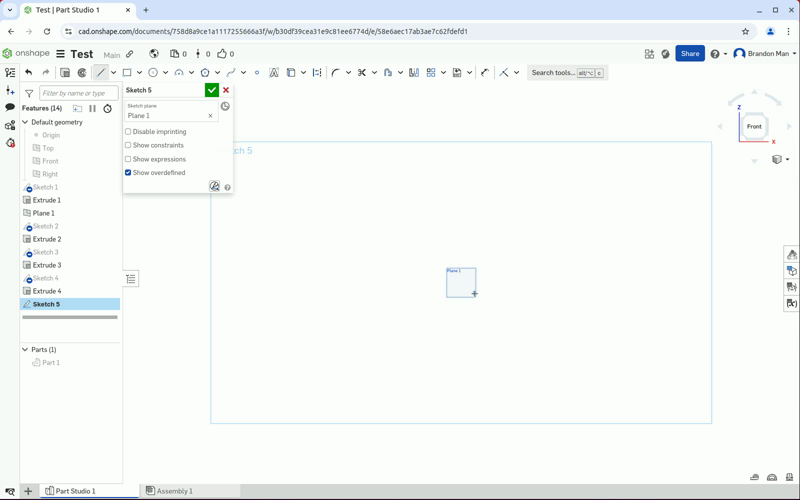
key_down(shift)
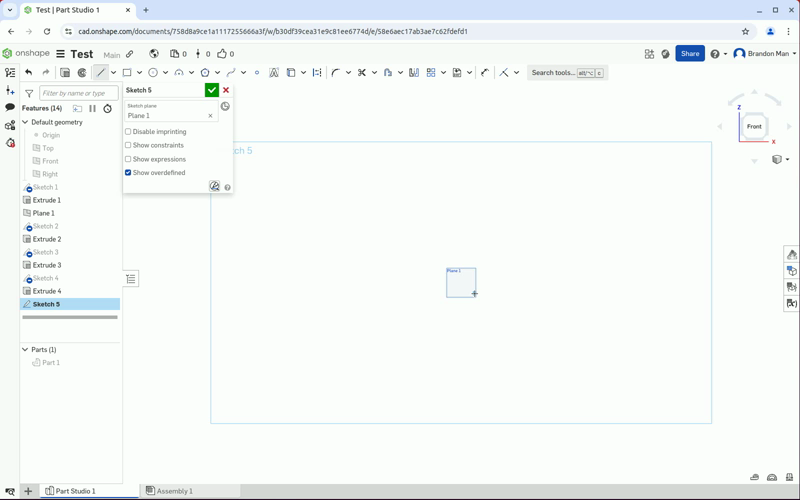
mouse_move(504, 293)
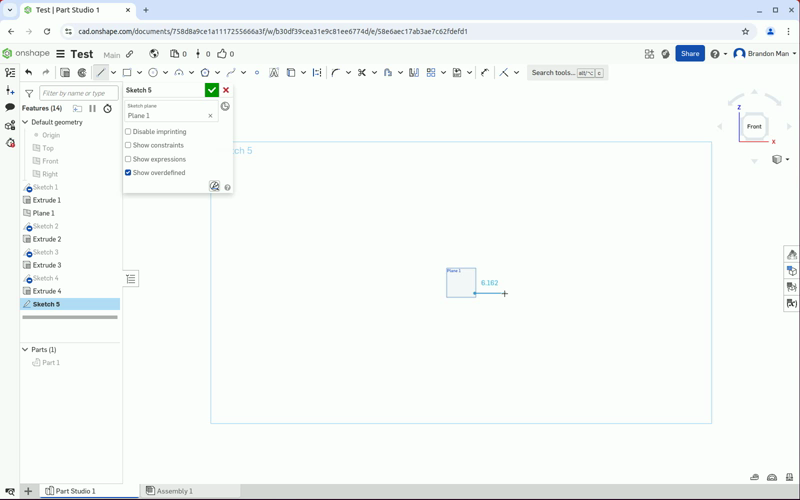
mouse_move(481, 293)
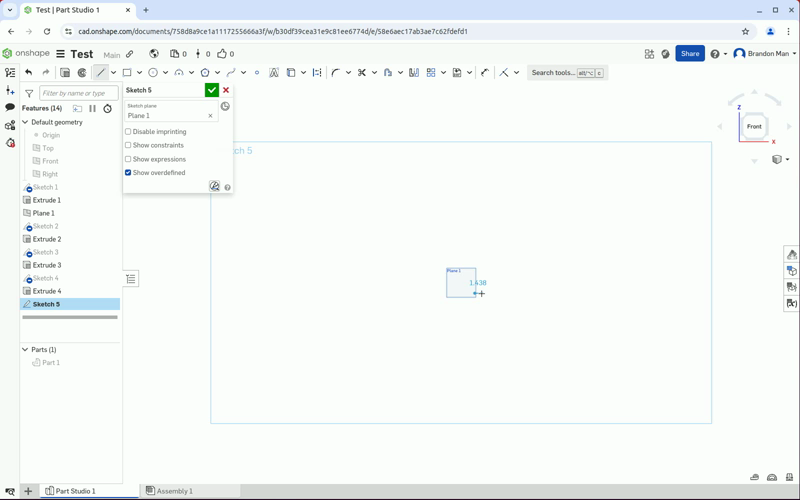
scroll(6)
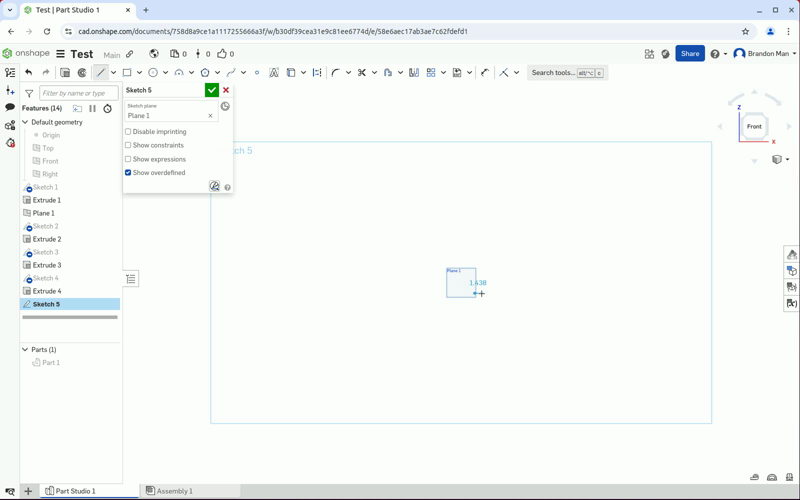
scroll(6)
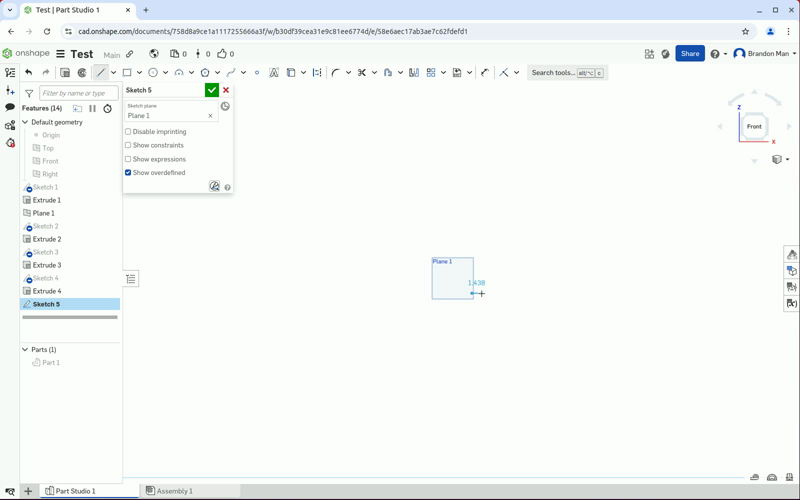
scroll(6)
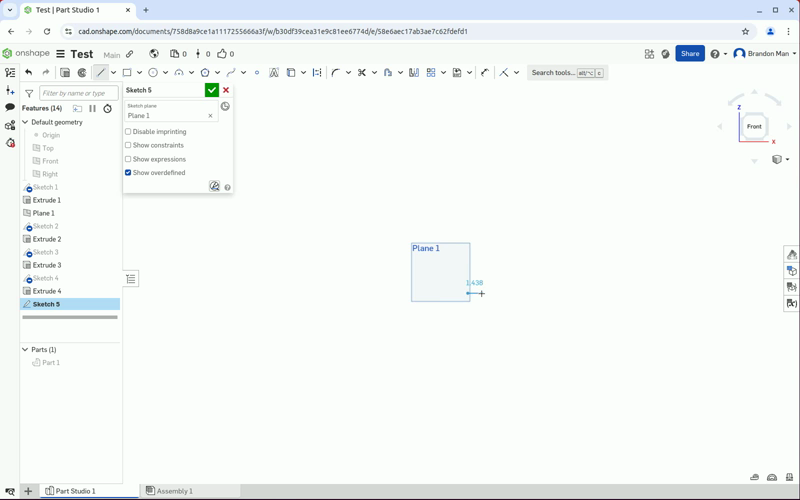
scroll(6)
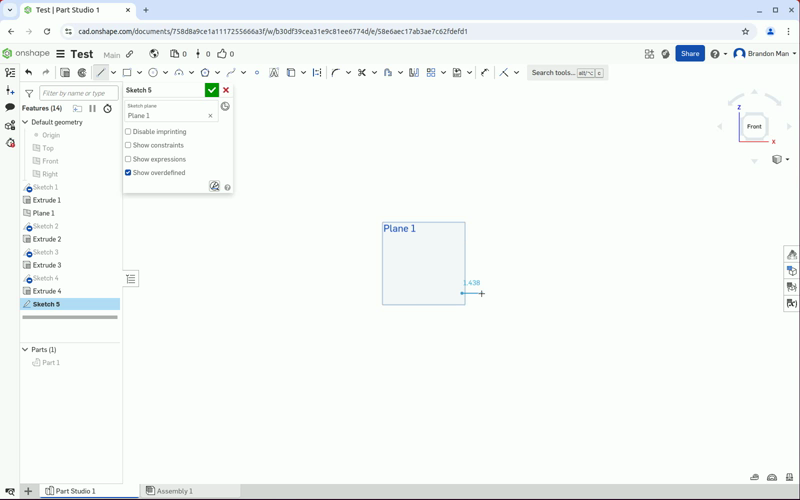
scroll(6)
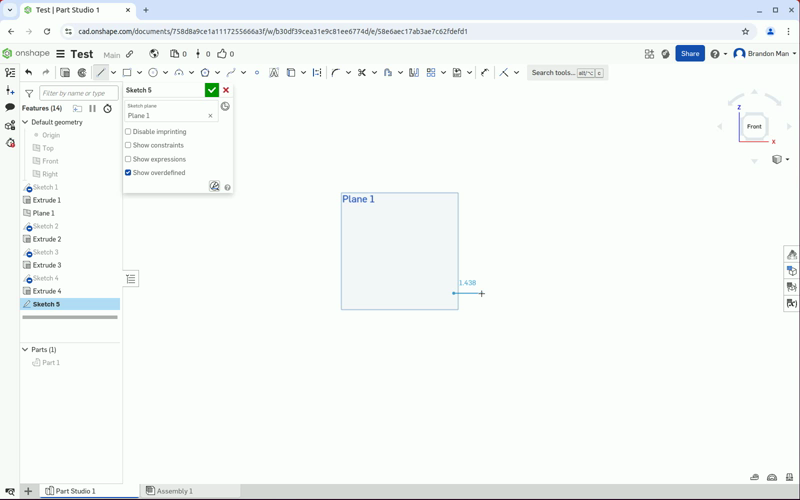
scroll(6)
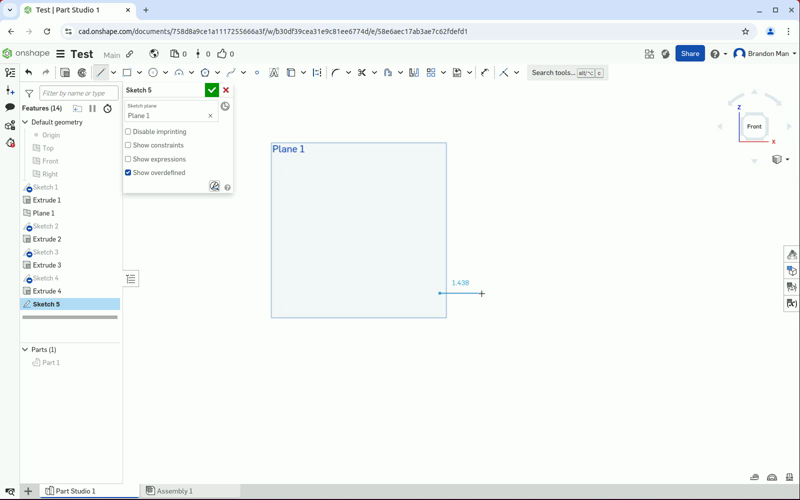
scroll(6)
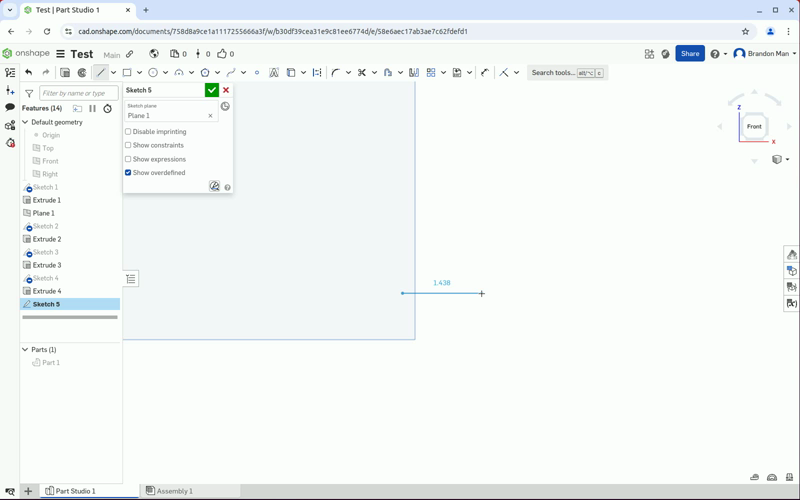
click(481, 293)
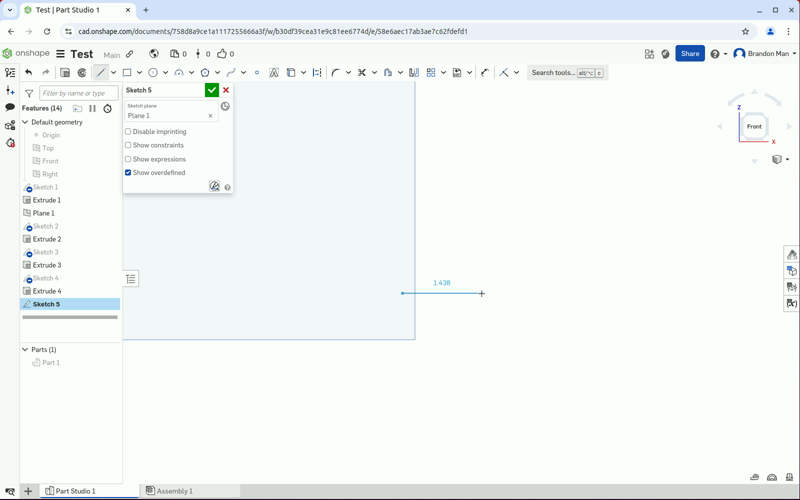
scroll(-6)
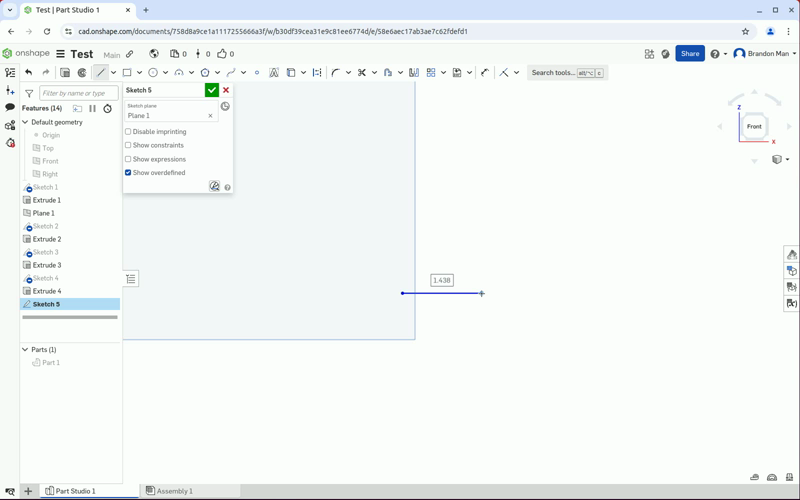
scroll(-6)
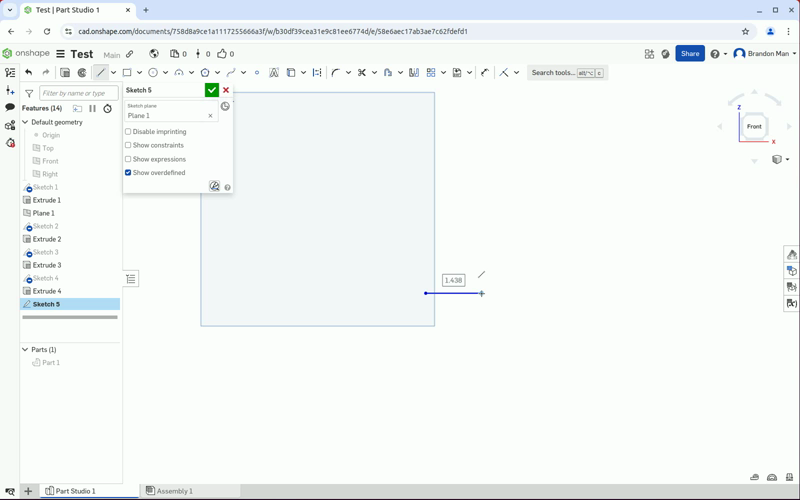
scroll(-6)
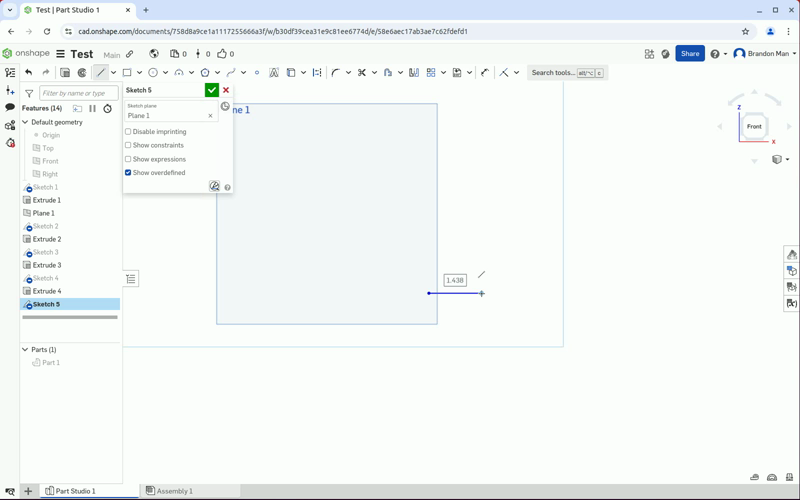
scroll(-6)
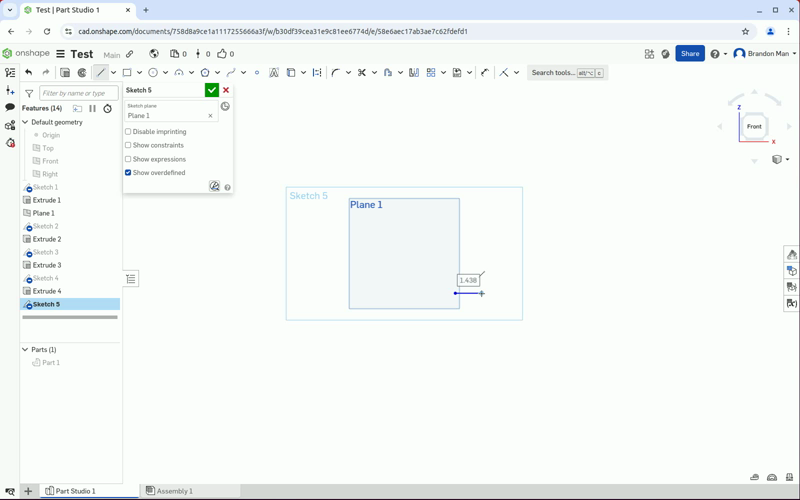
scroll(-6)
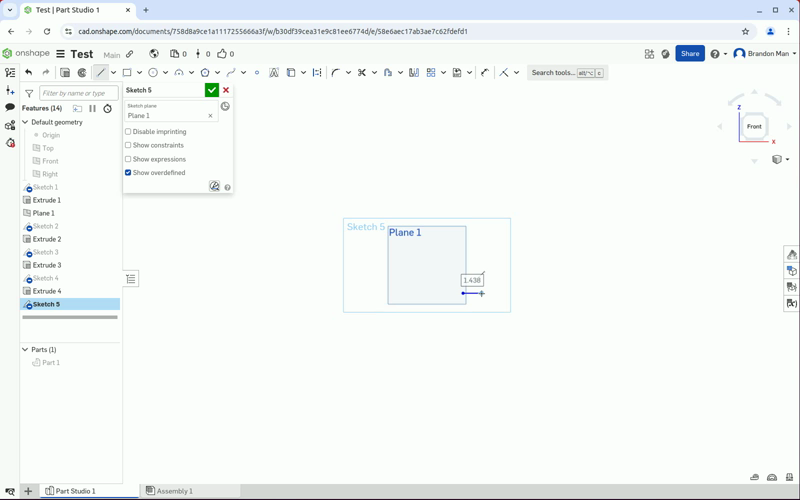
scroll(-6)
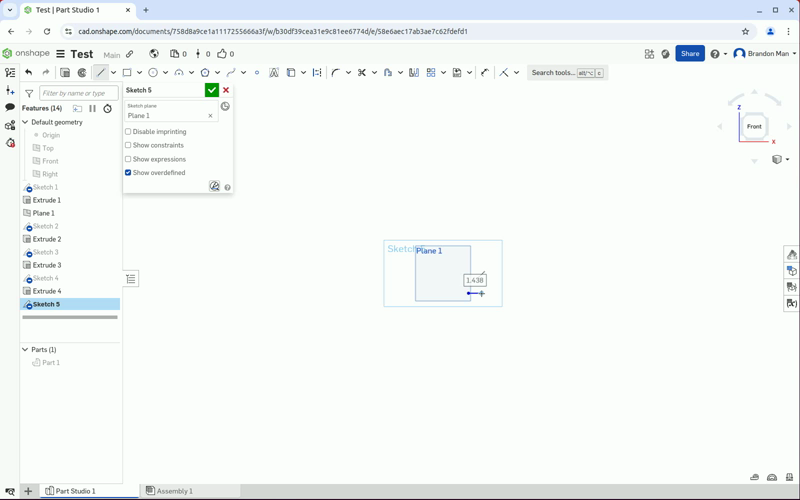
scroll(-6)
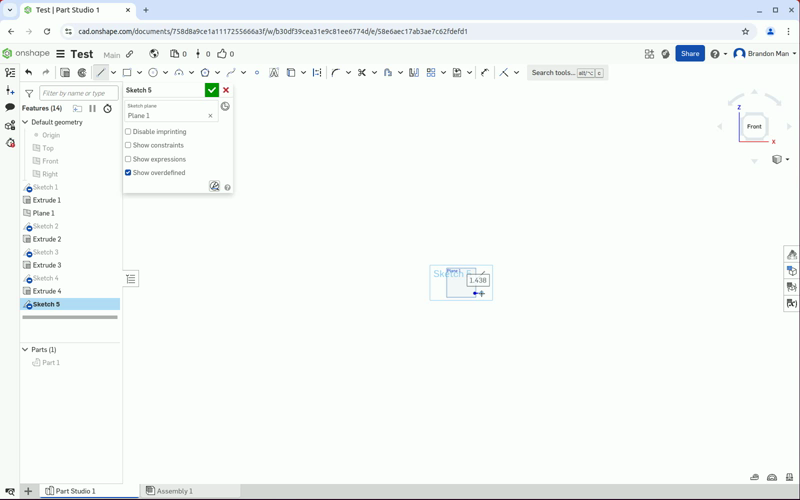
key_up(shift)
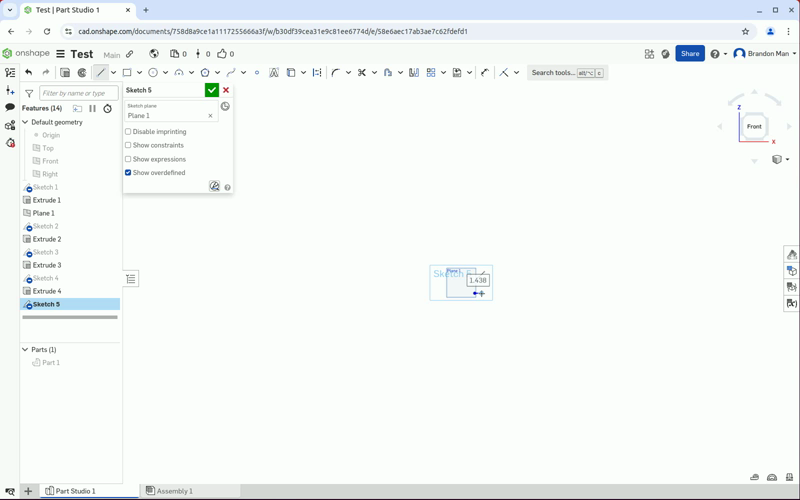
key_down(shift)
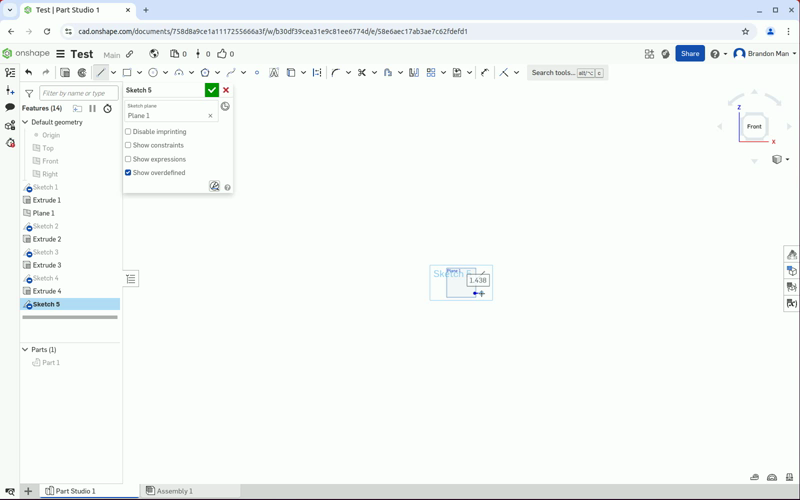
mouse_move(511, 293)
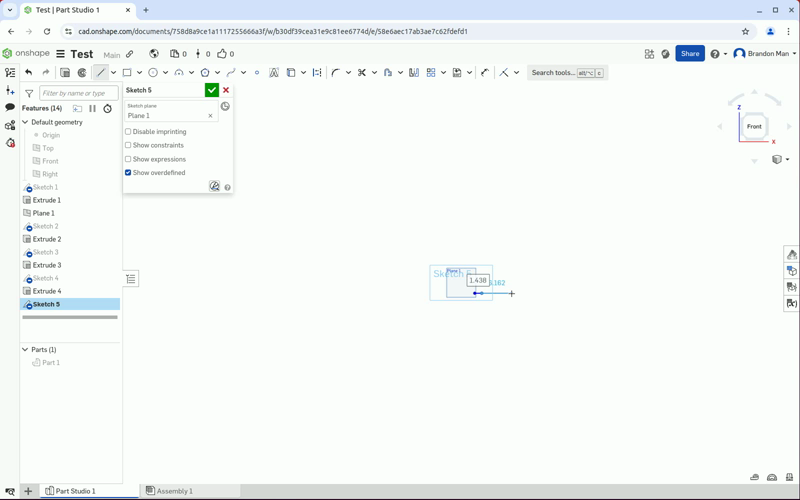
mouse_move(481, 292)
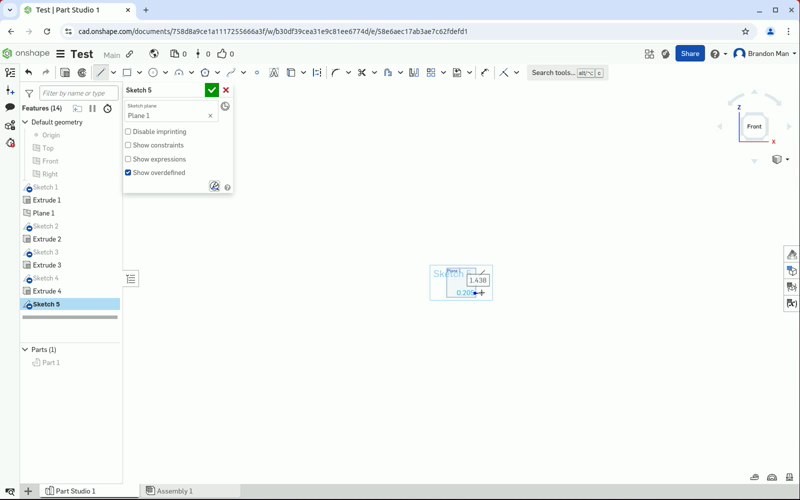
scroll(6)
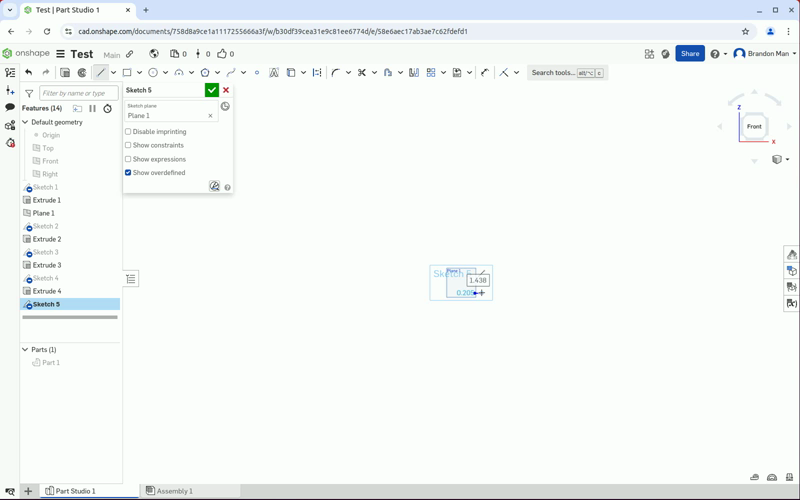
scroll(6)
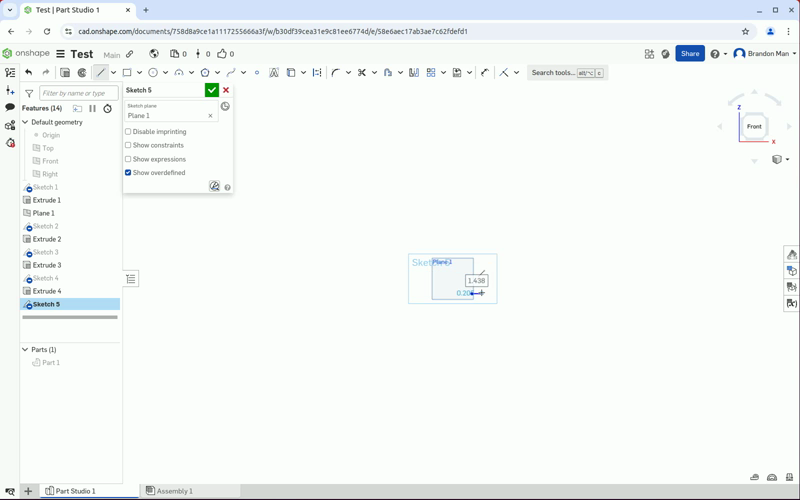
scroll(6)
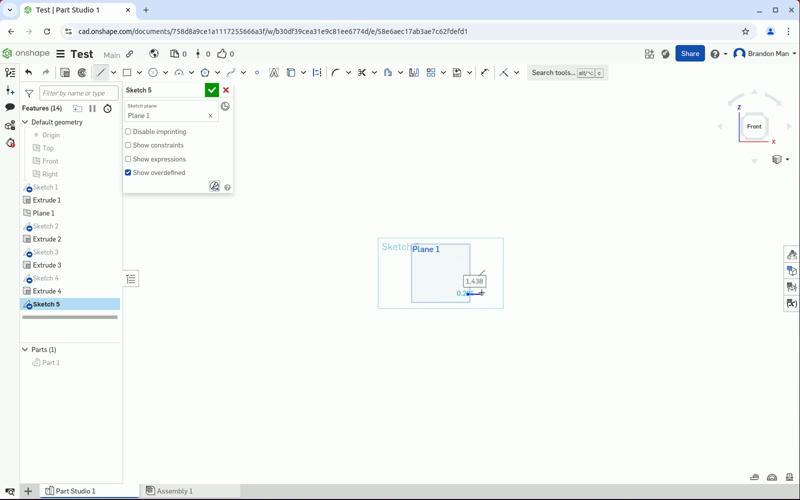
scroll(6)
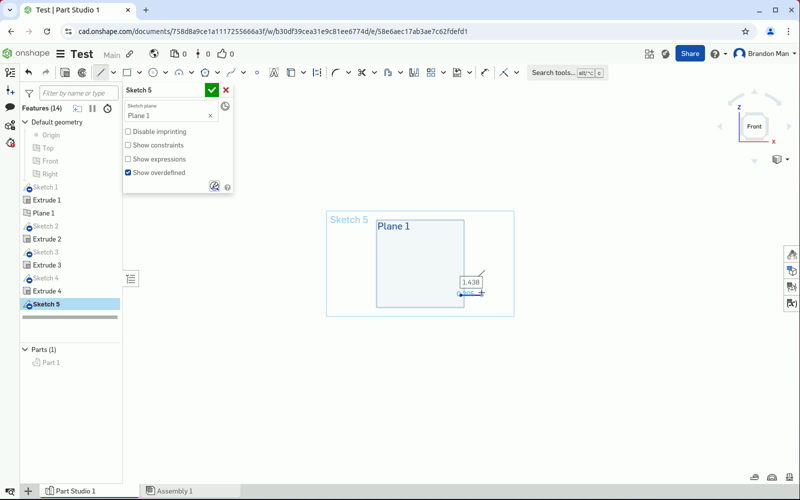
scroll(6)
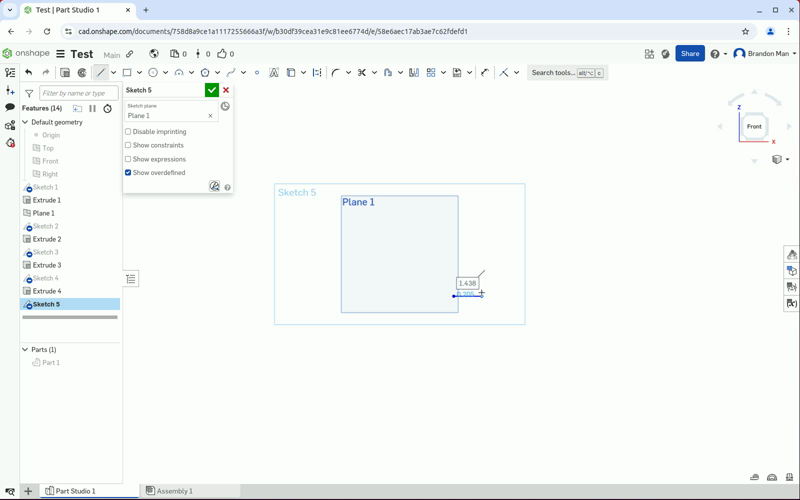
scroll(6)
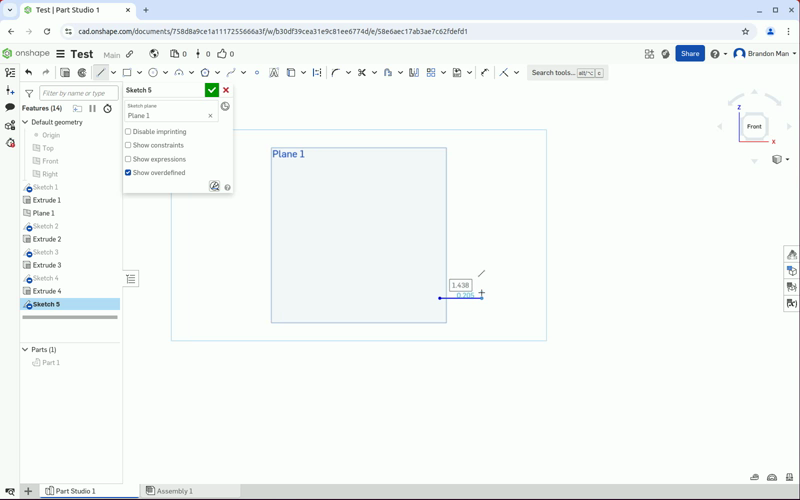
scroll(6)
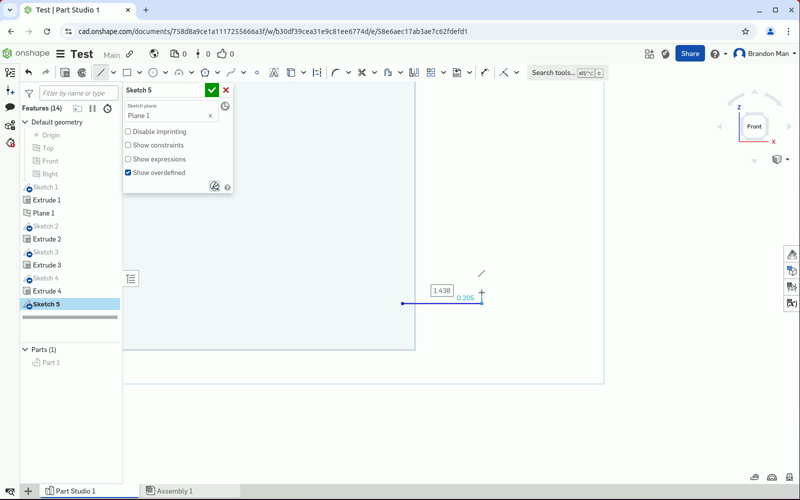
click(481, 292)
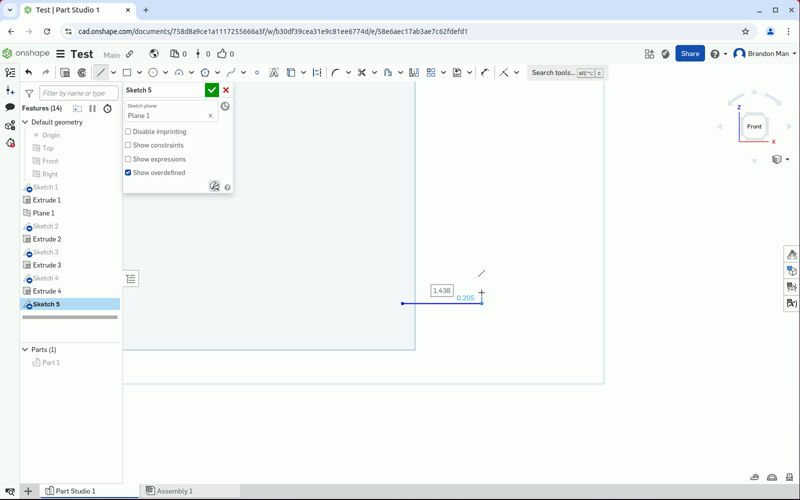
scroll(-6)
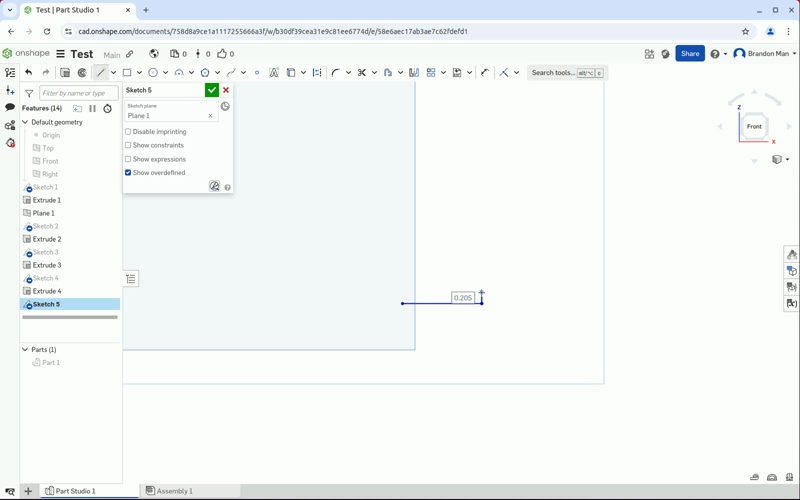
scroll(-6)
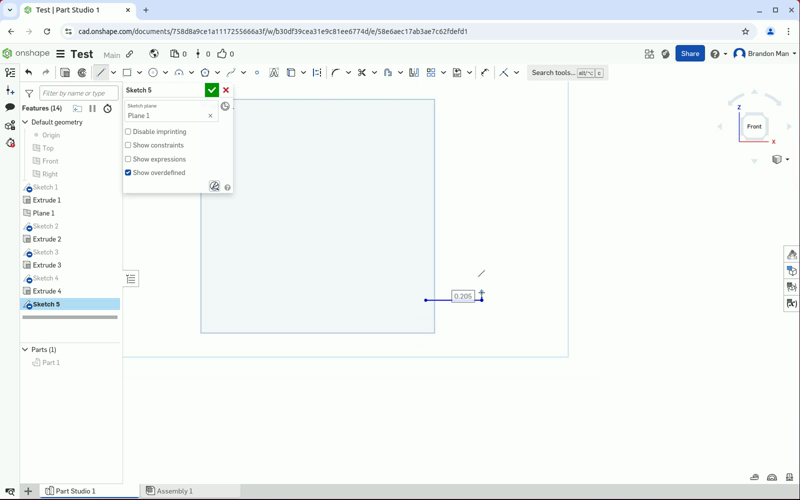
scroll(-6)
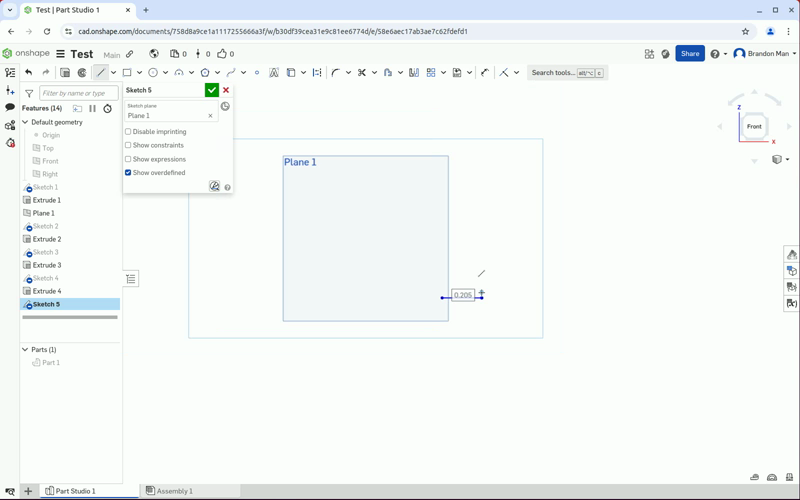
scroll(-6)
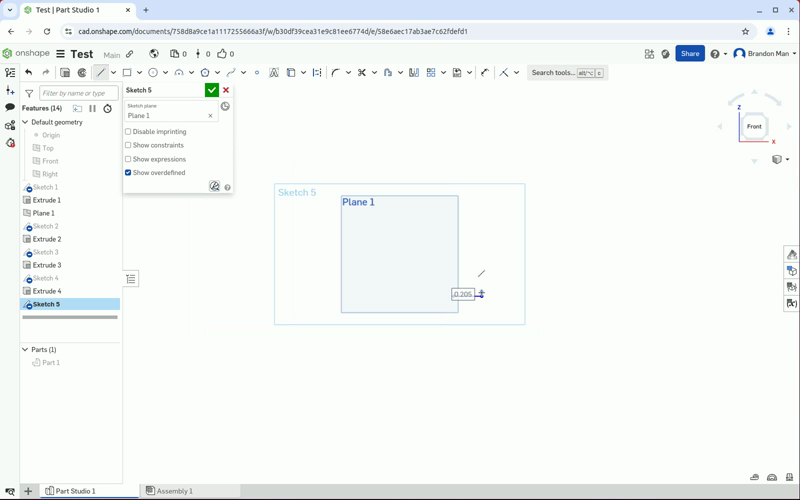
scroll(-6)
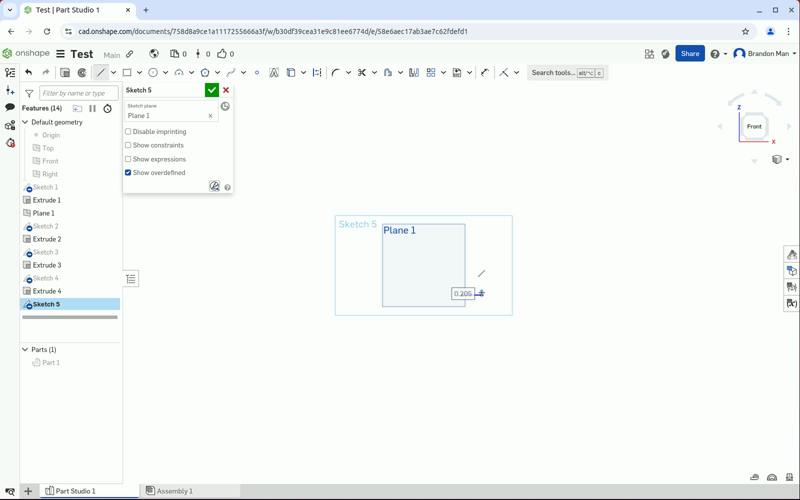
scroll(-6)
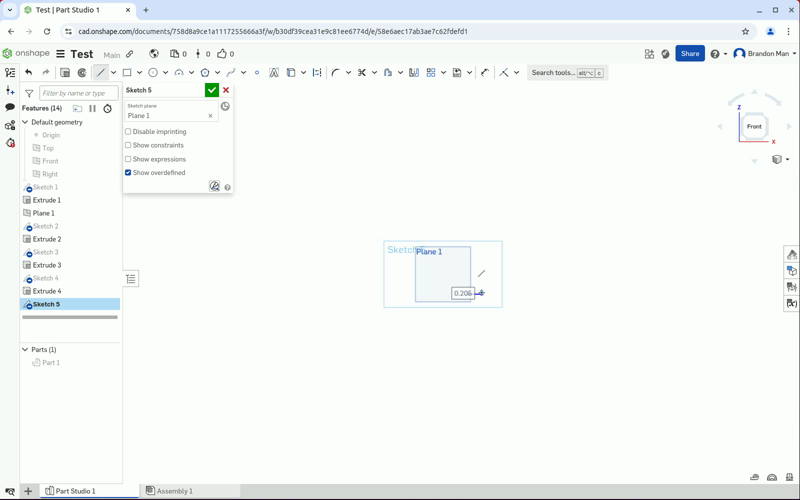
scroll(-6)
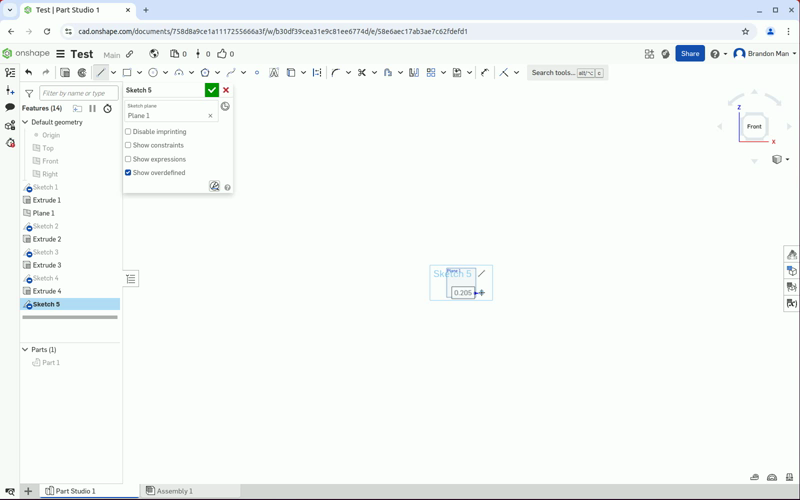
key_up(shift)
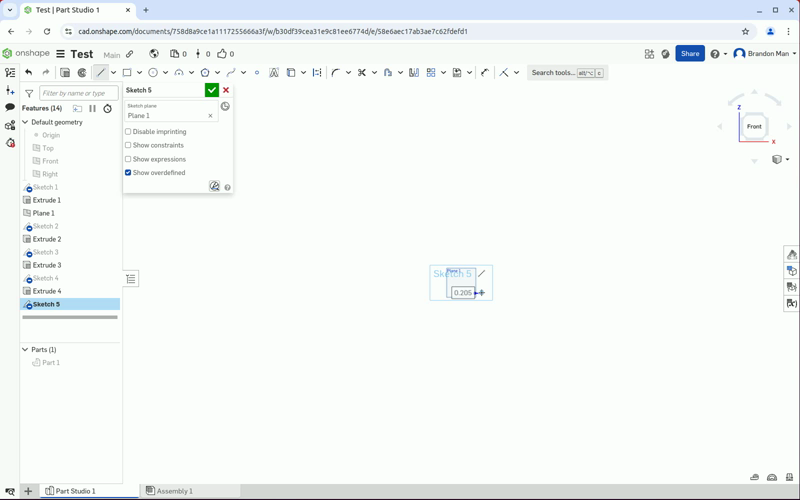
key_down(shift)
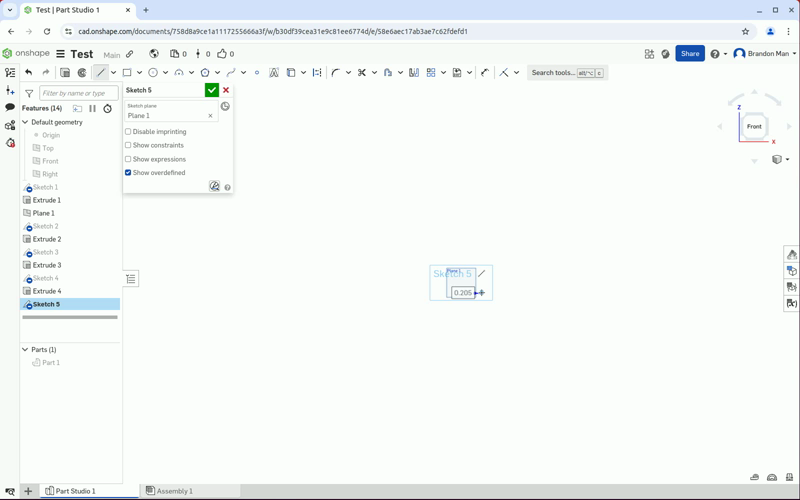
mouse_move(511, 292)
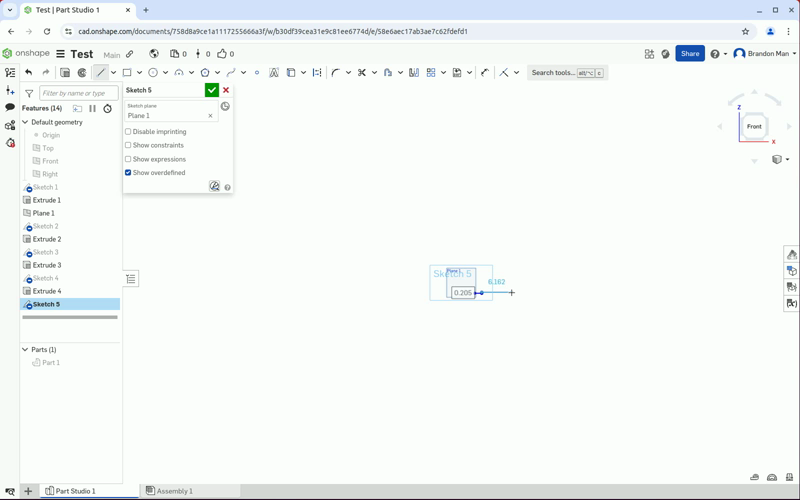
mouse_move(474, 292)
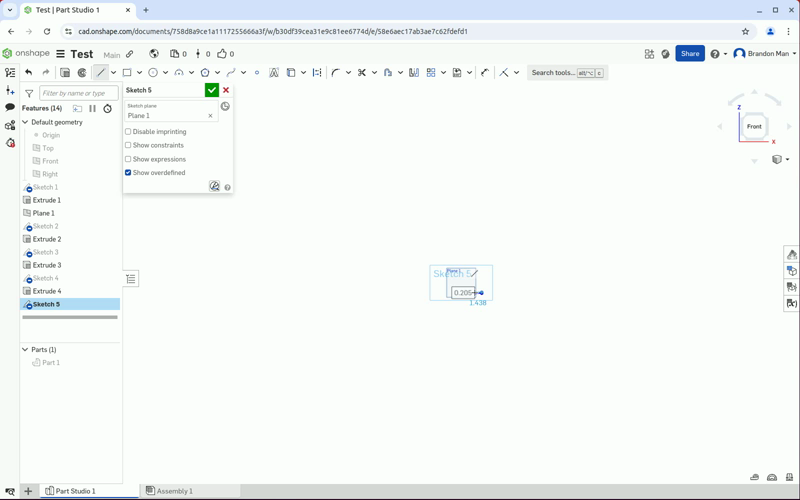
scroll(6)
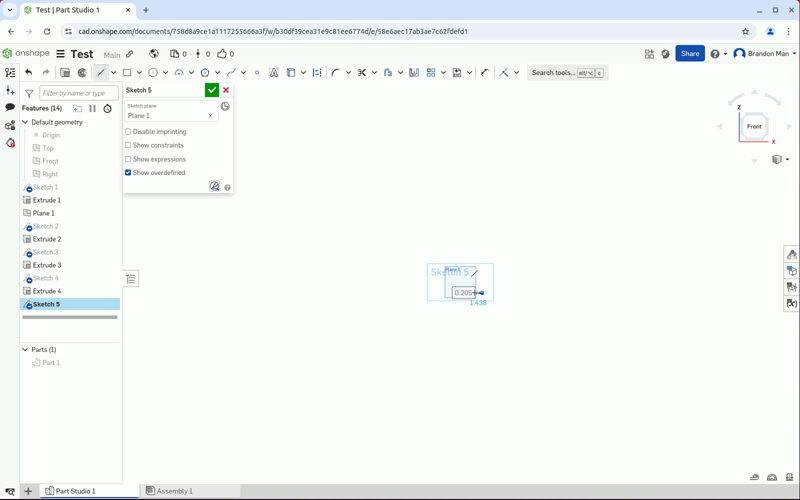
scroll(6)
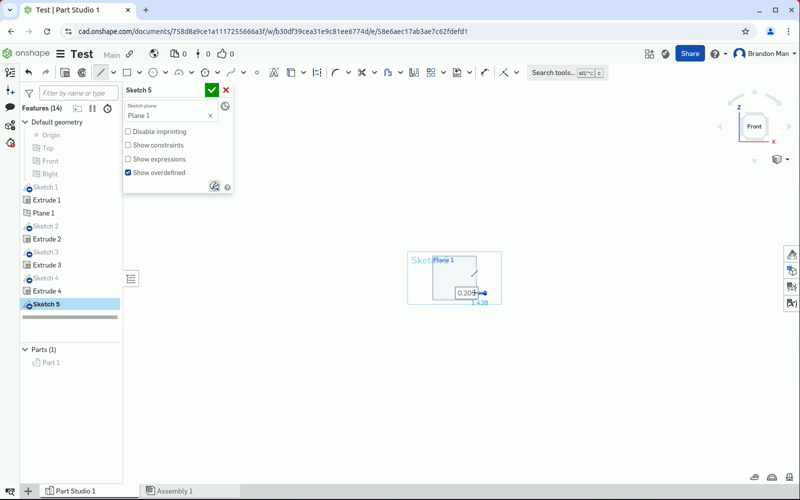
scroll(6)
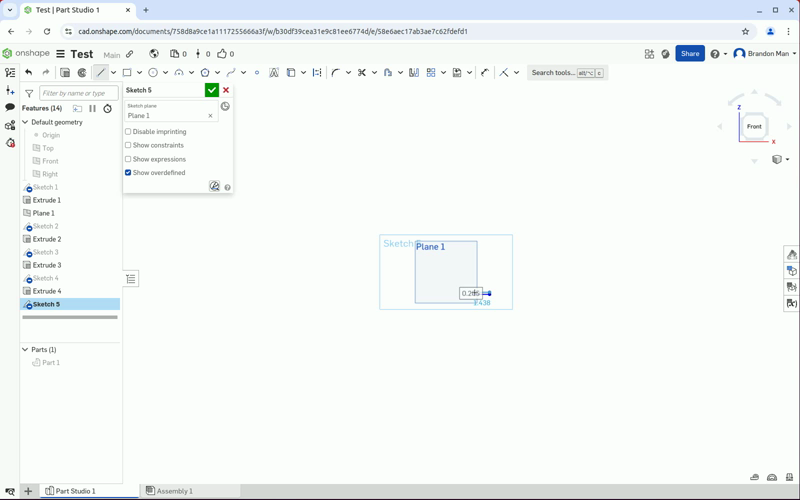
scroll(6)
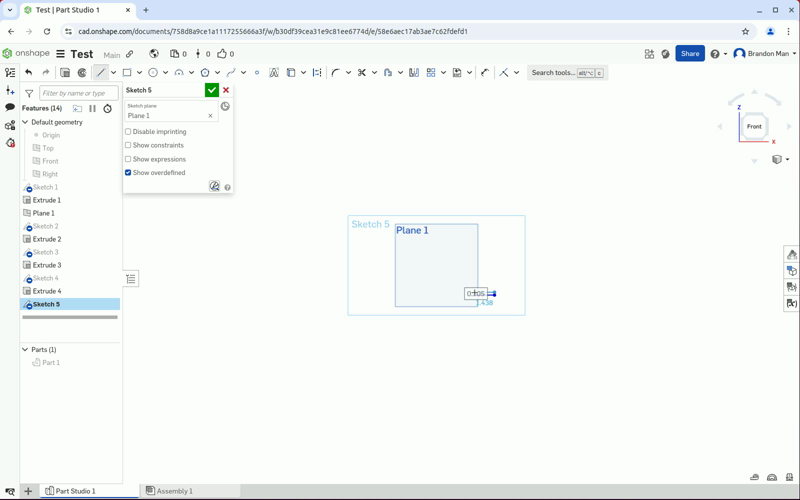
scroll(6)
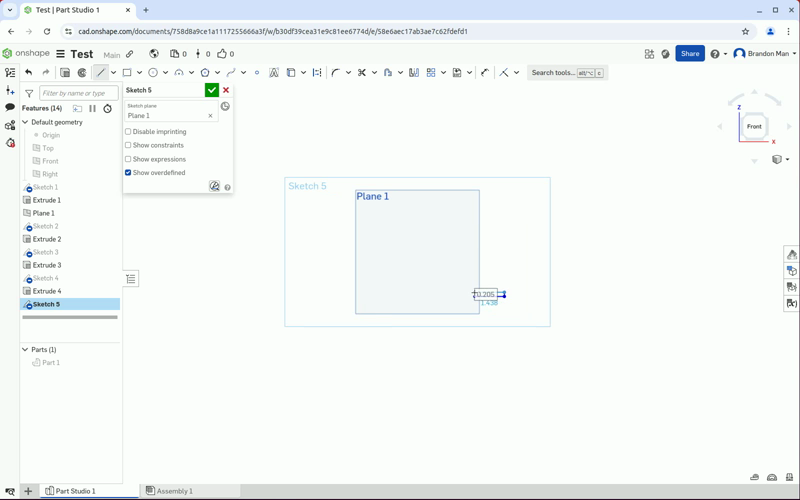
scroll(6)
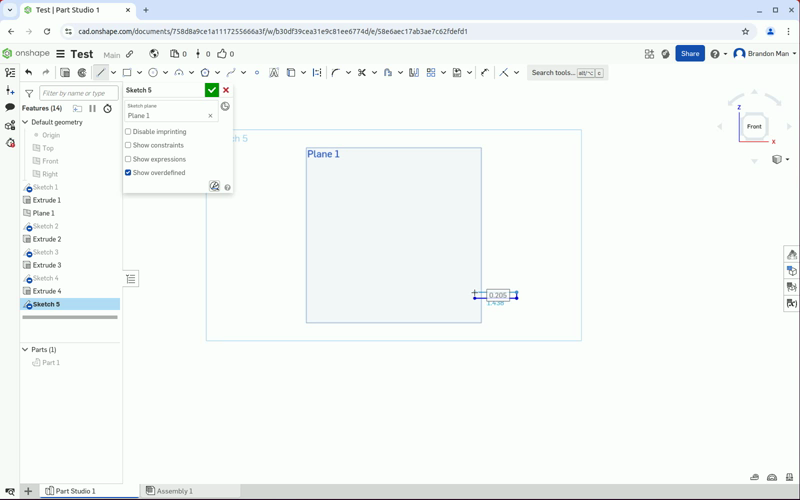
scroll(6)
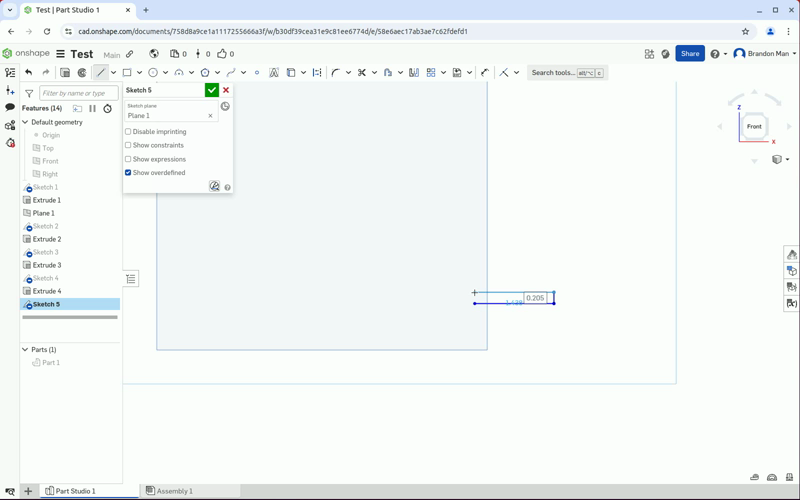
click(474, 292)
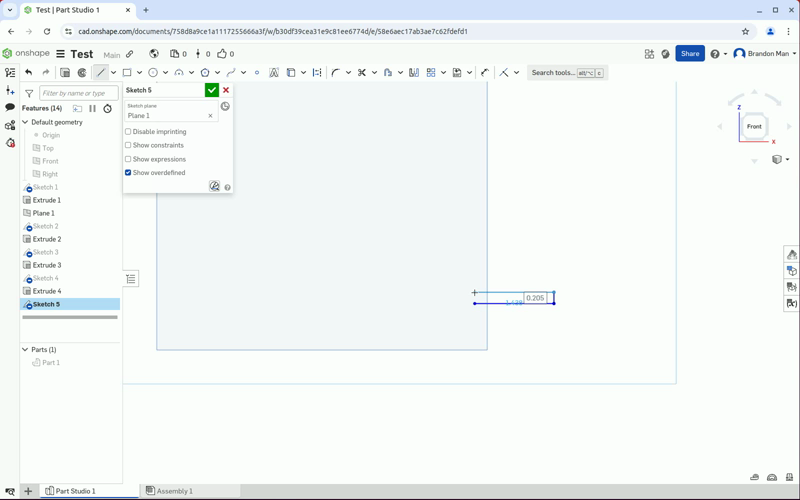
scroll(-6)
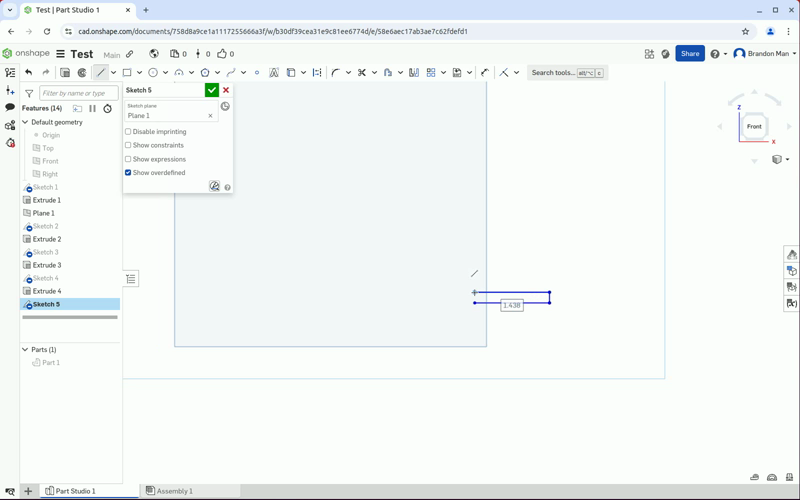
scroll(-6)
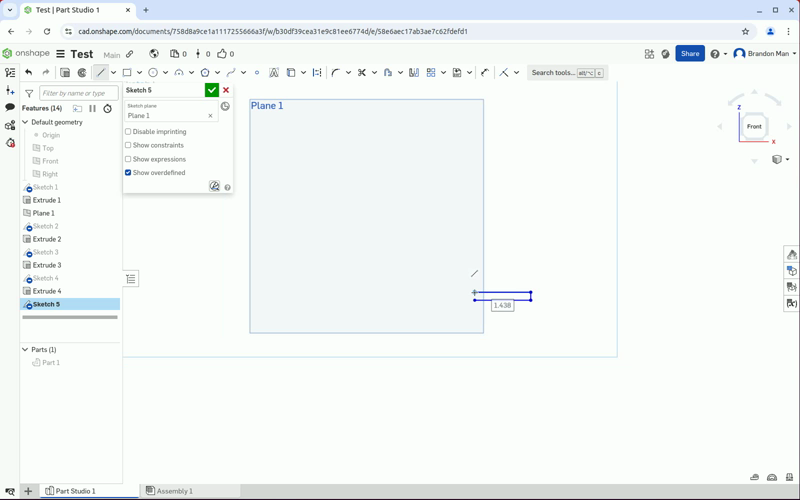
scroll(-6)
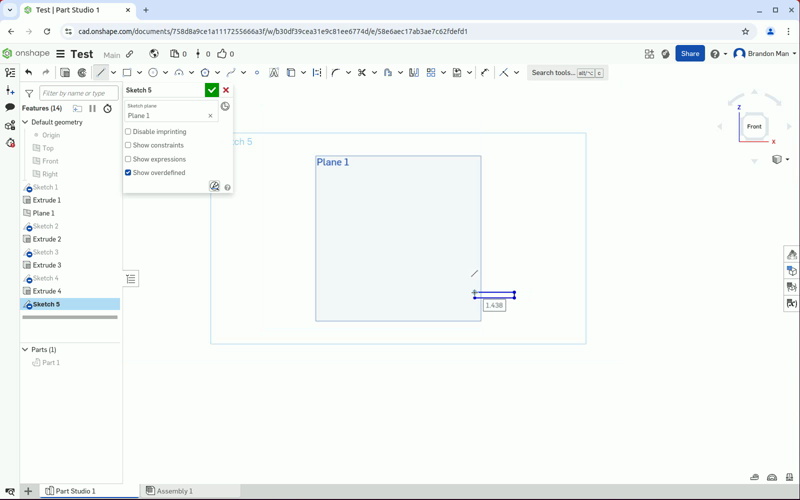
scroll(-6)
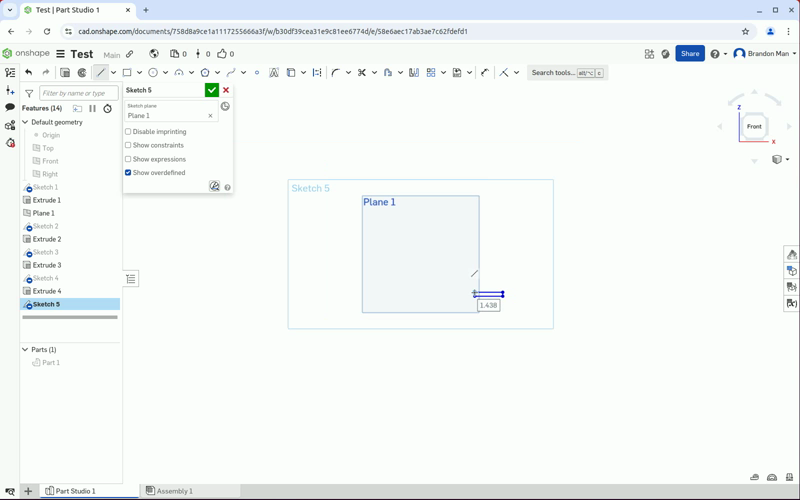
scroll(-6)
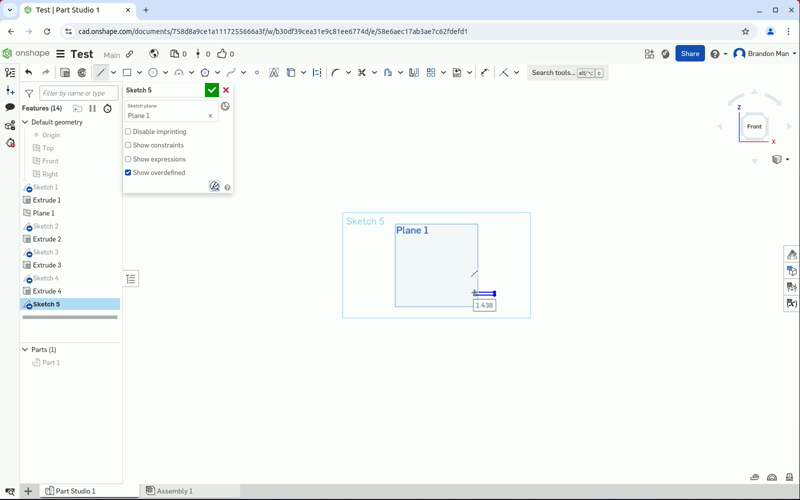
scroll(-6)
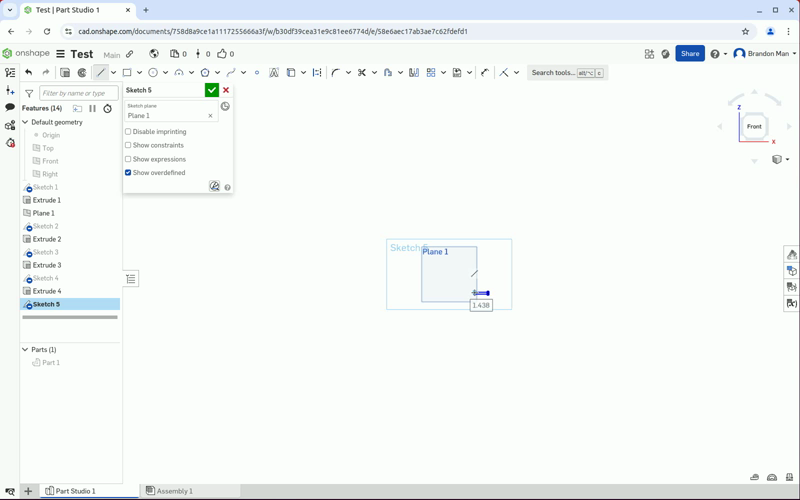
scroll(-6)
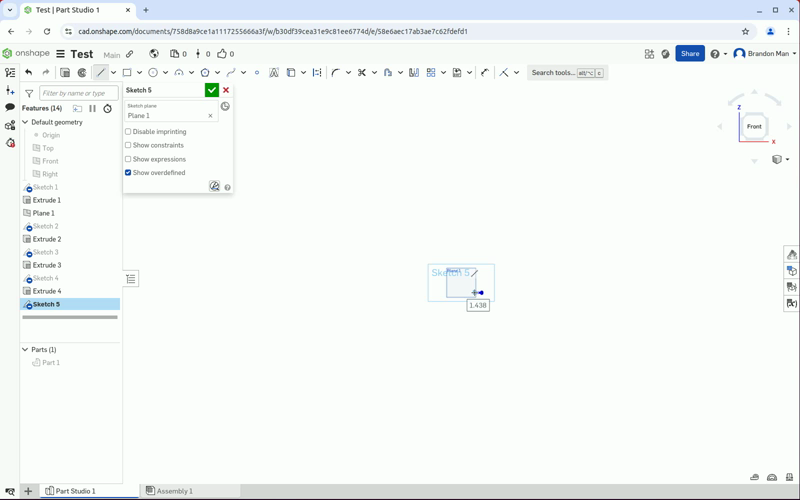
key_up(shift)
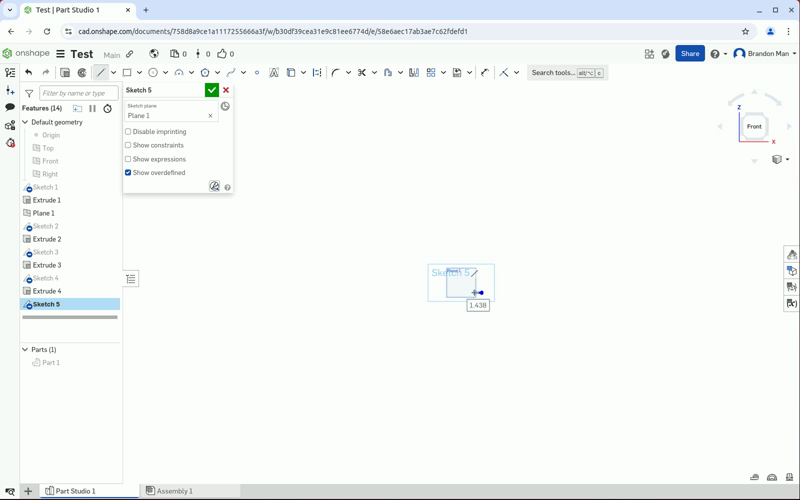
mouse_move(504, 292)
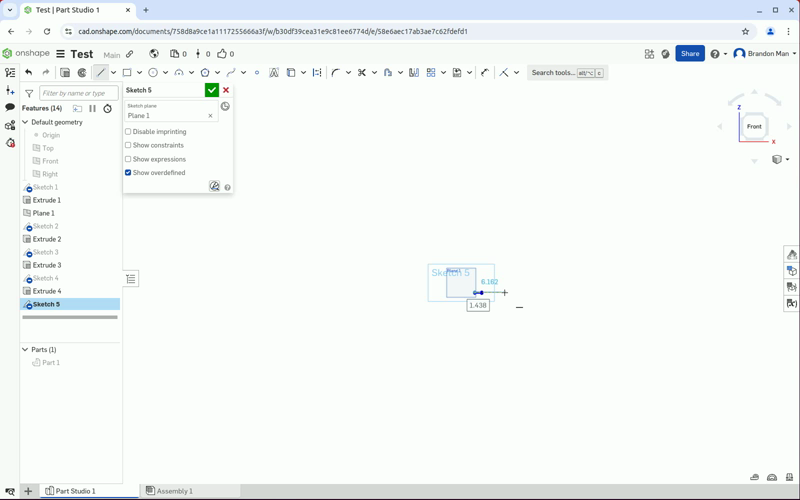
key_down(shift)
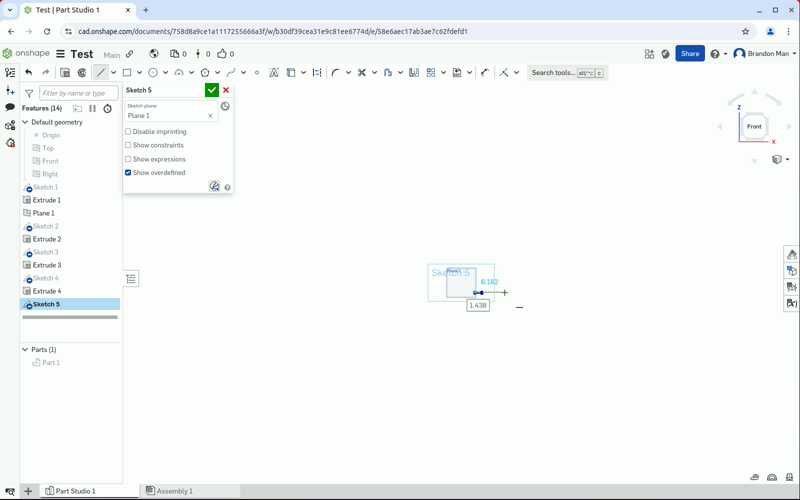
mouse_move(474, 293)
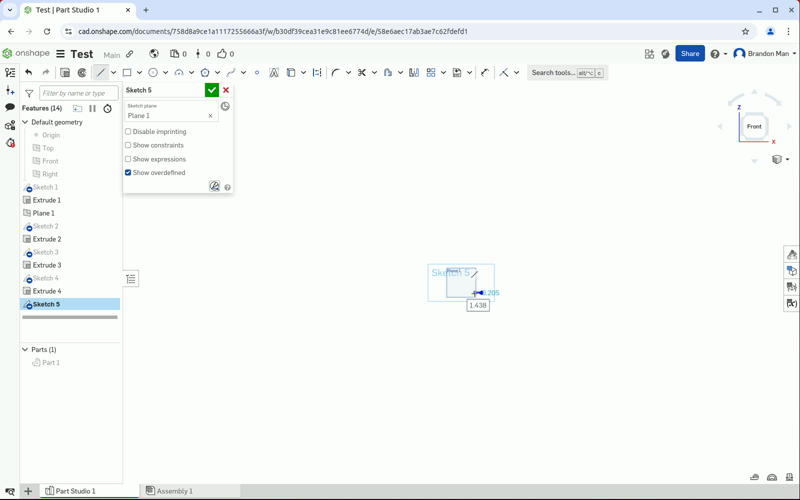
scroll(6)
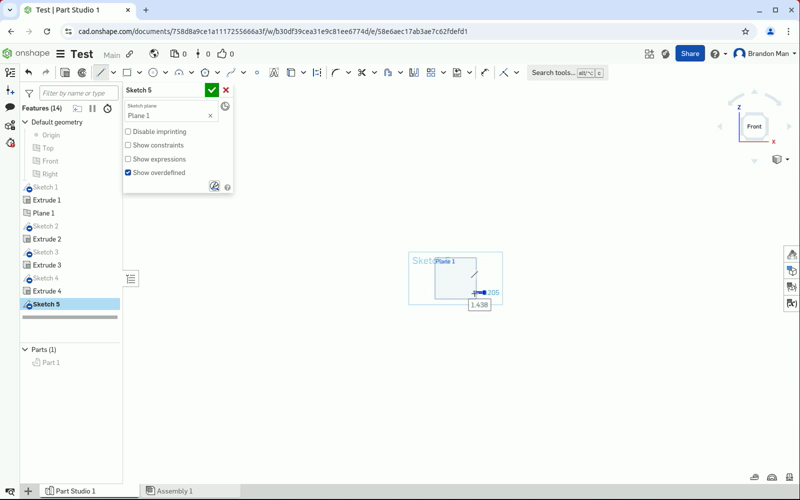
scroll(6)
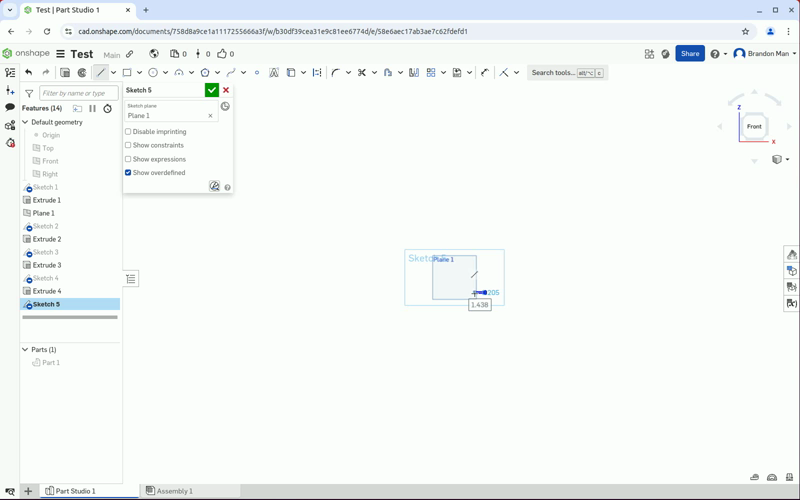
scroll(6)
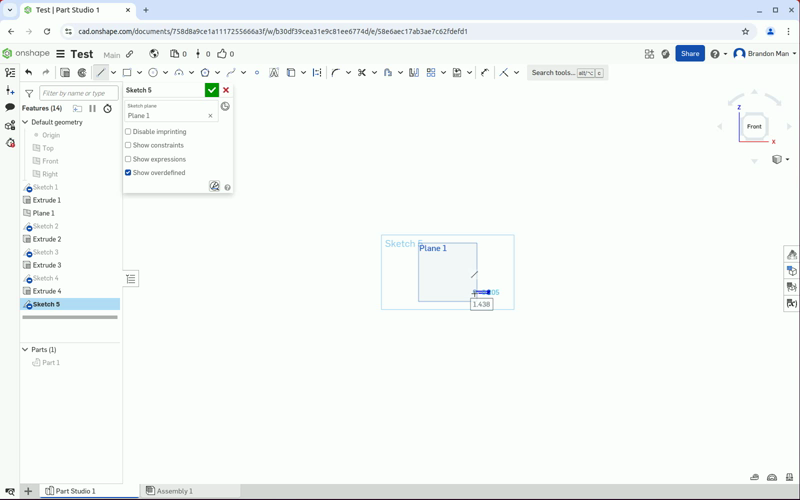
scroll(6)
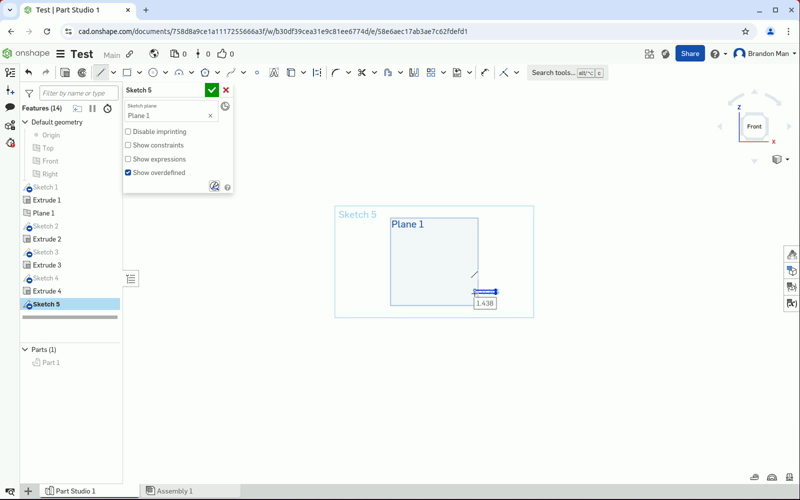
scroll(6)
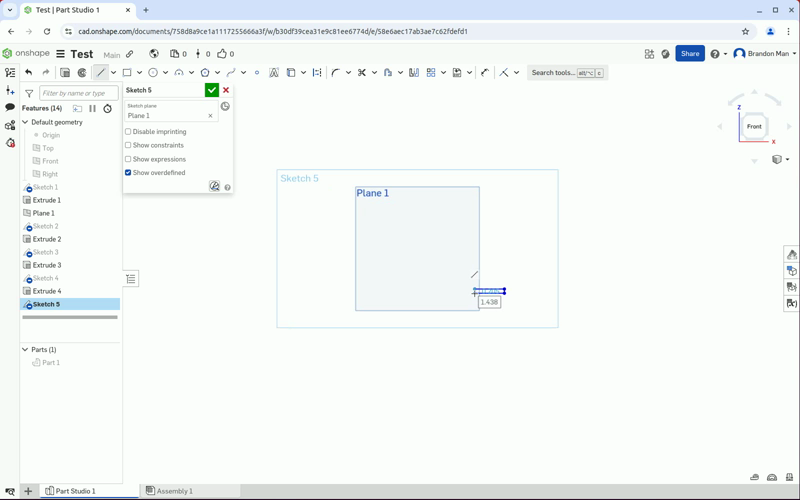
scroll(6)
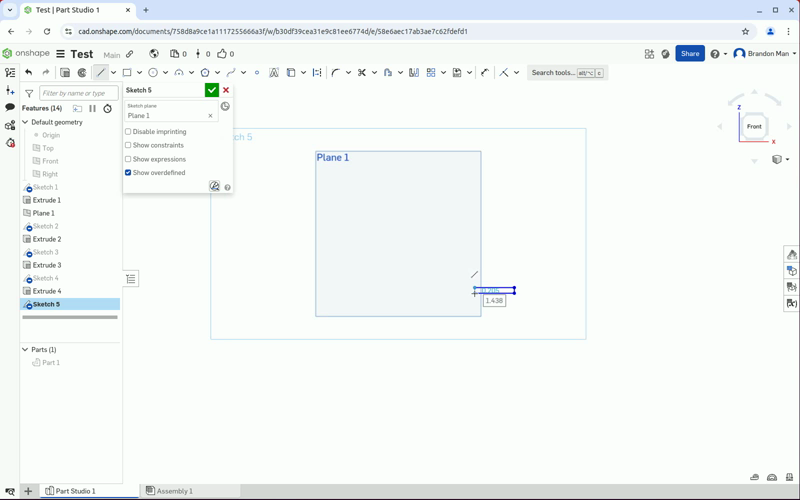
scroll(6)
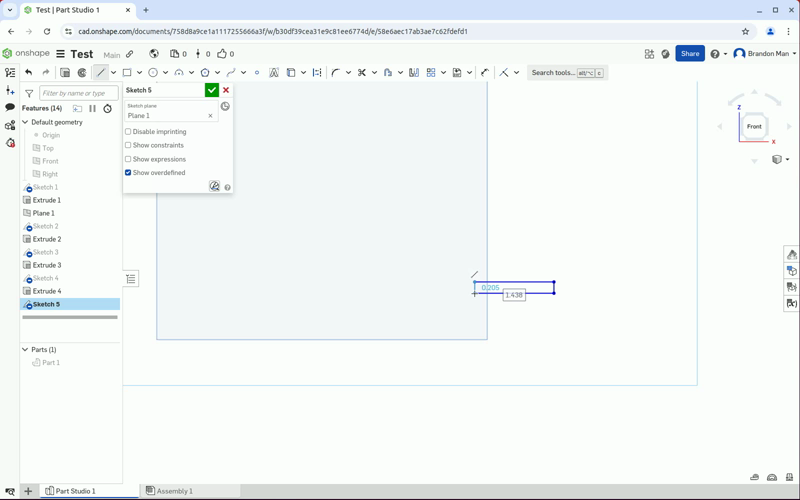
key_up(shift)
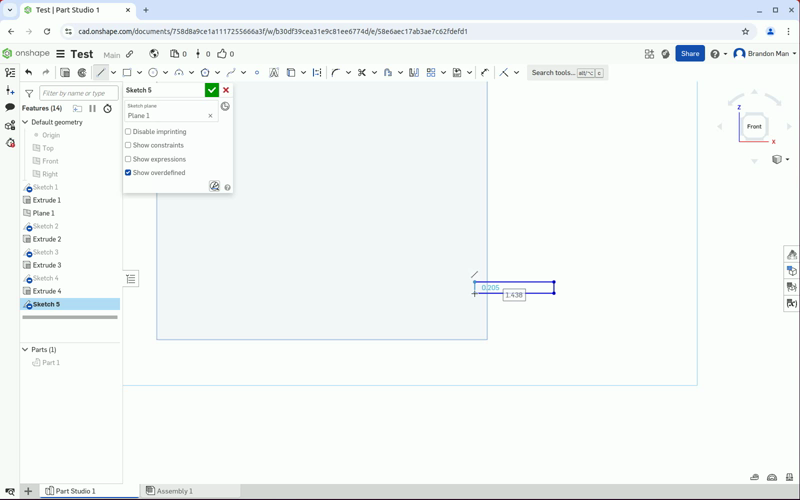
click(474, 293)
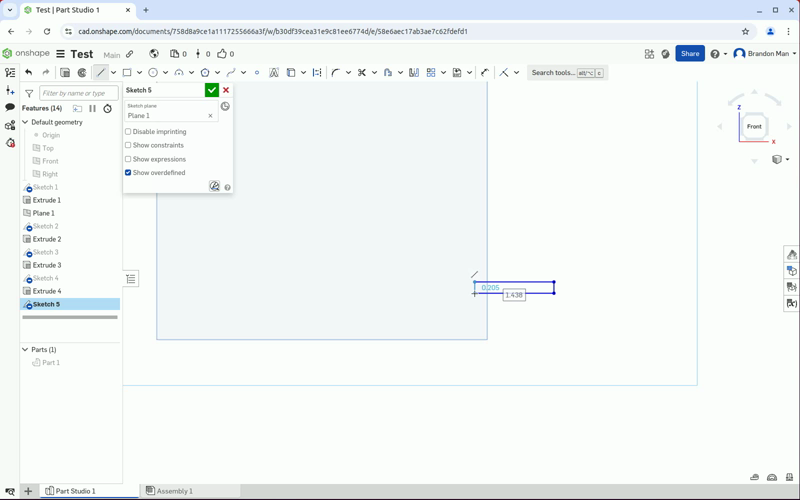
scroll(-6)
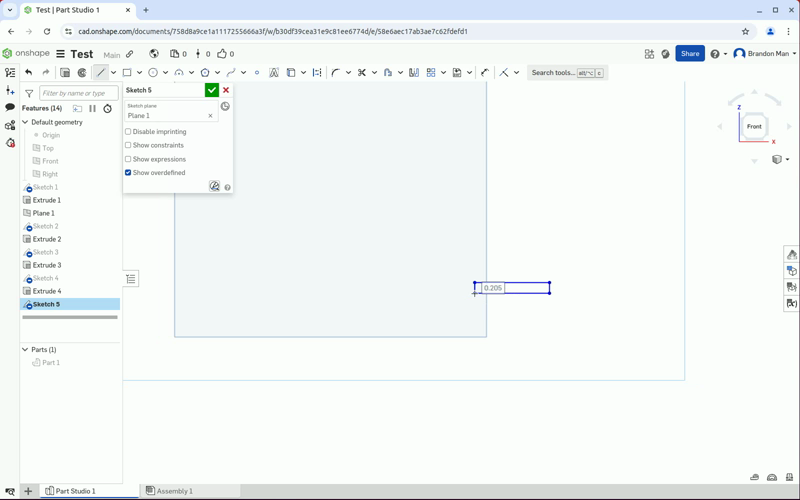
scroll(-6)
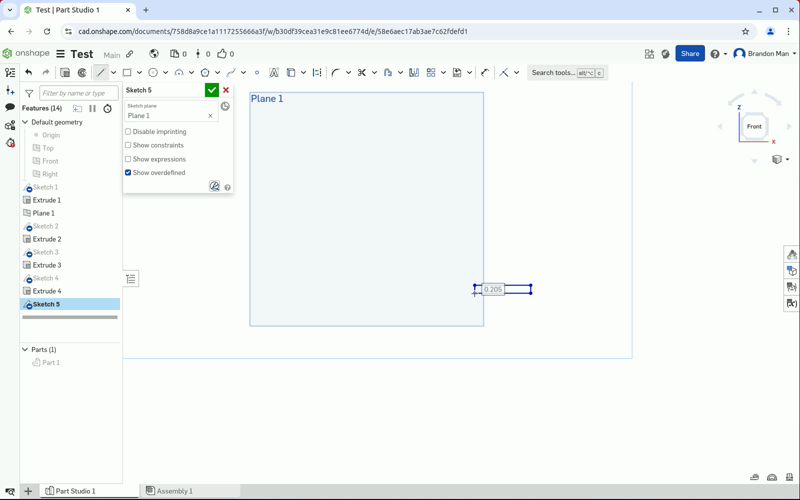
scroll(-6)
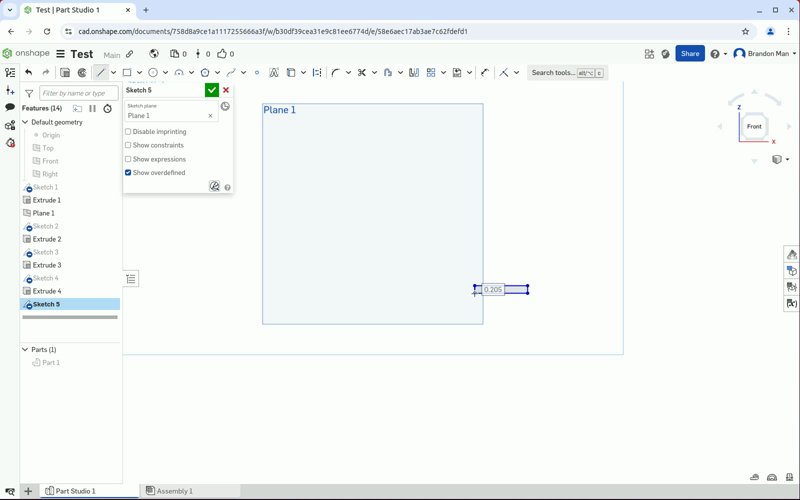
scroll(-6)
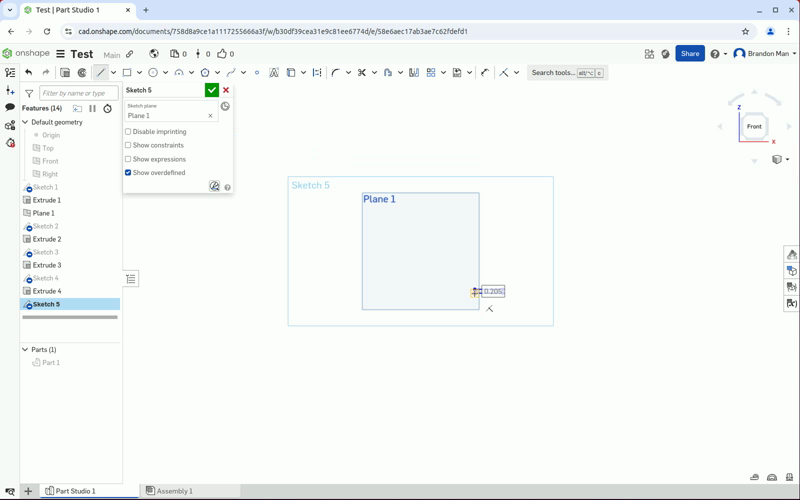
scroll(-6)
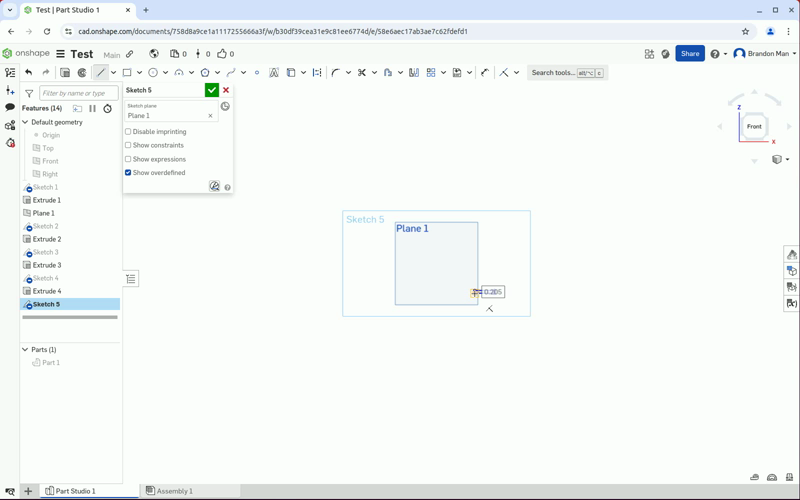
scroll(-6)
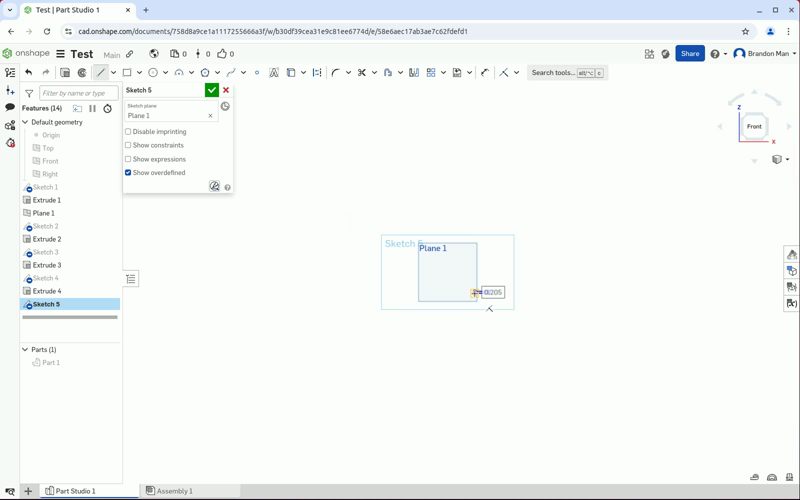
scroll(-6)
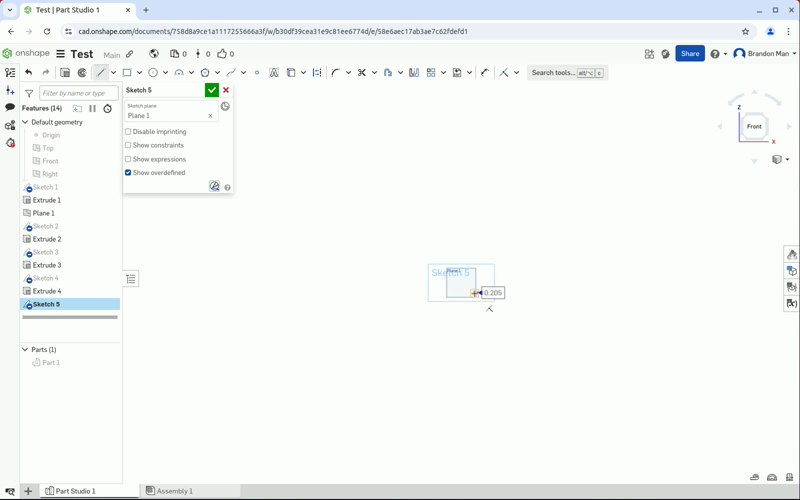
key(esc)
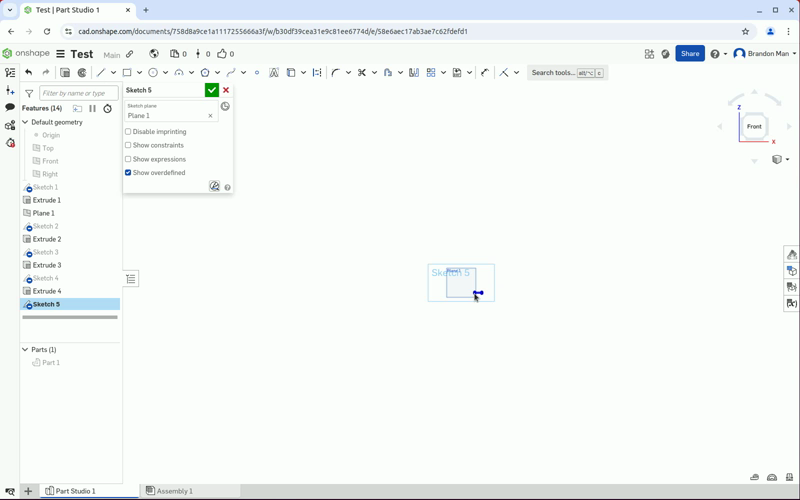
mouse_move(477, 293)
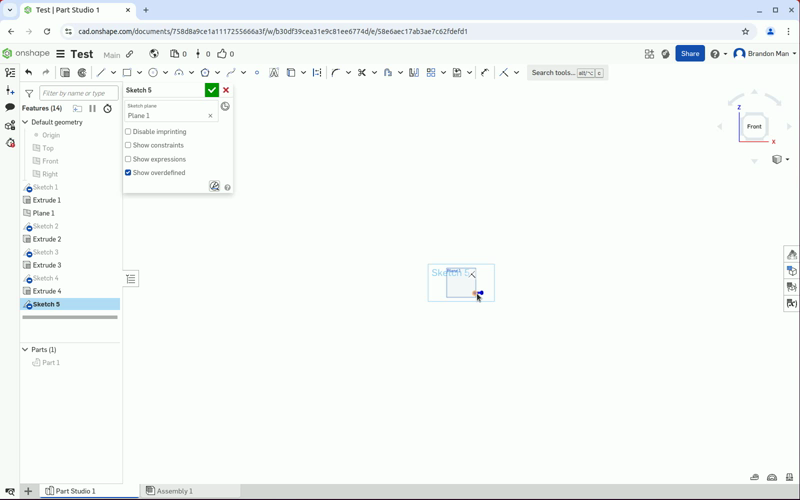
scroll(6)
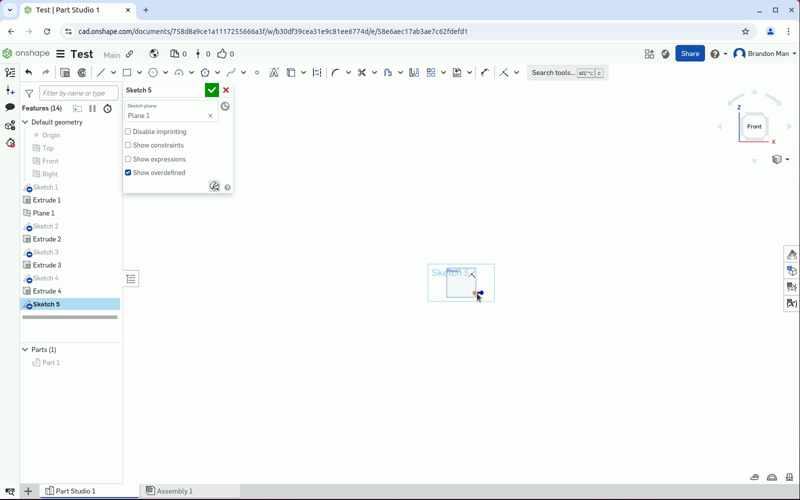
scroll(6)
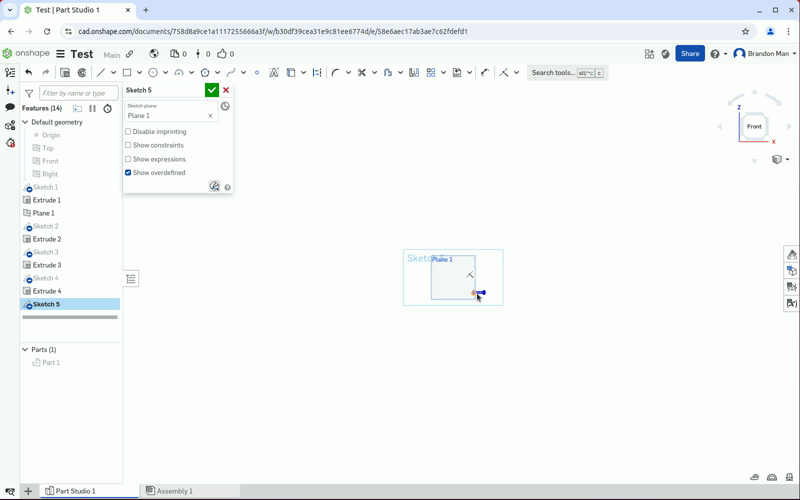
scroll(6)
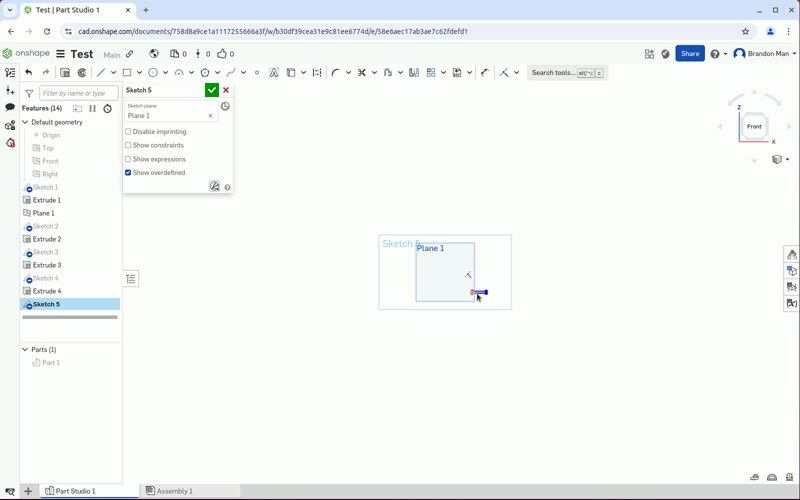
scroll(6)
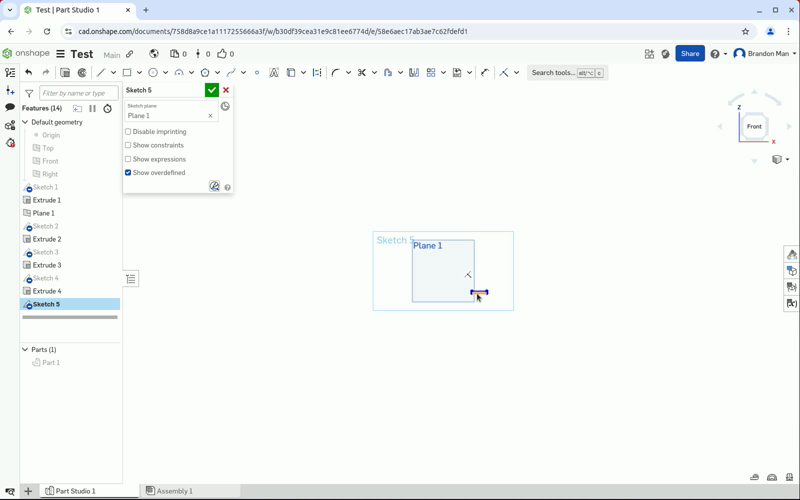
scroll(6)
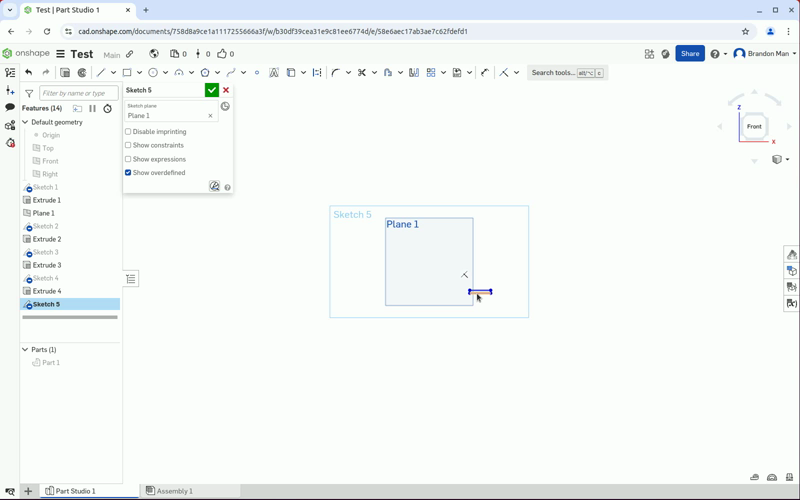
scroll(6)
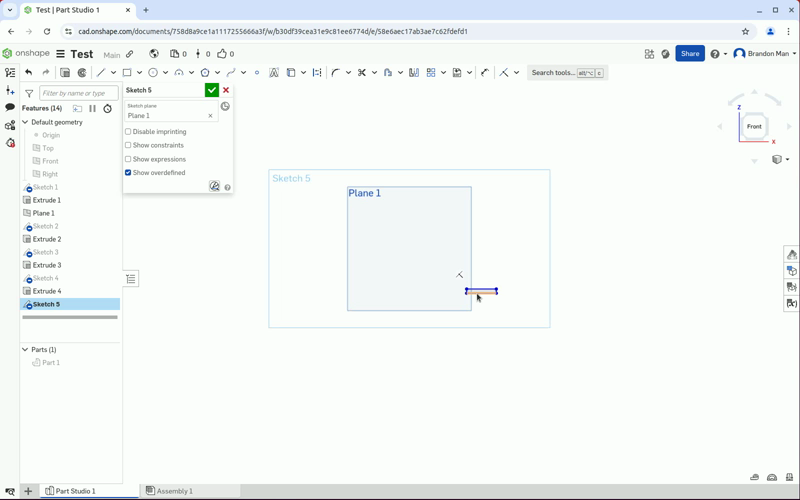
scroll(6)
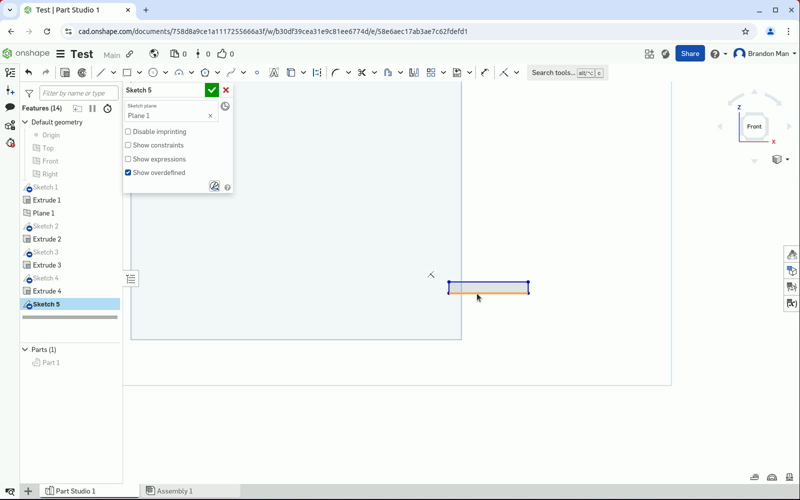
click(477, 293)
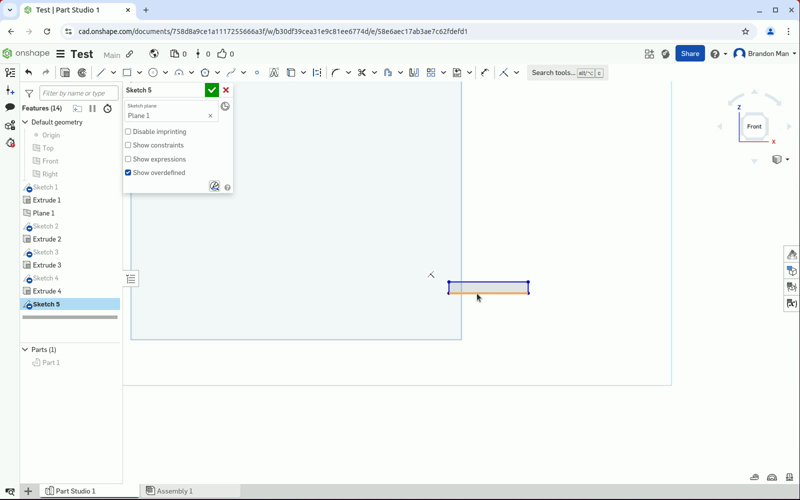
scroll(-6)
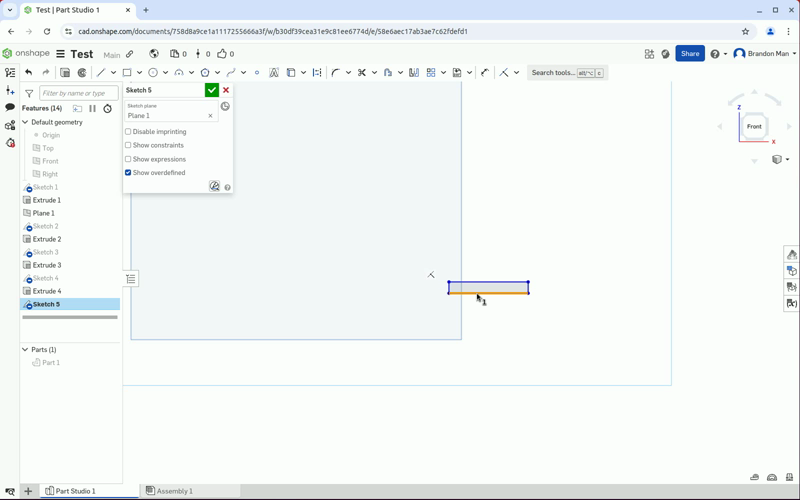
scroll(-6)
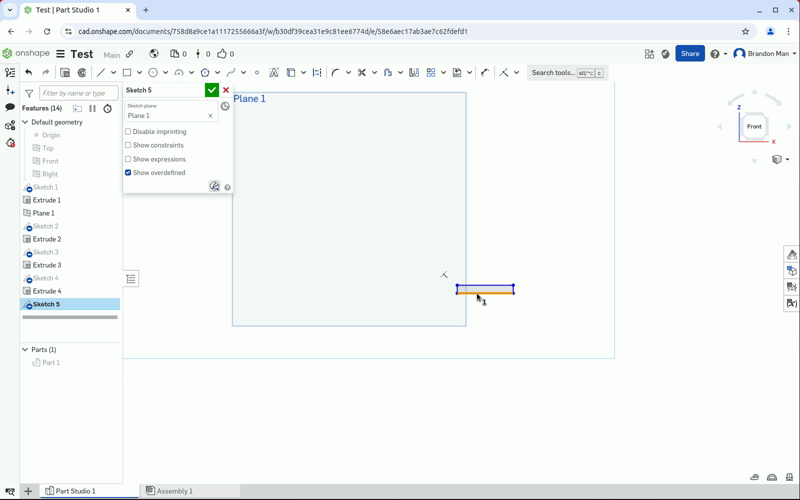
scroll(-6)
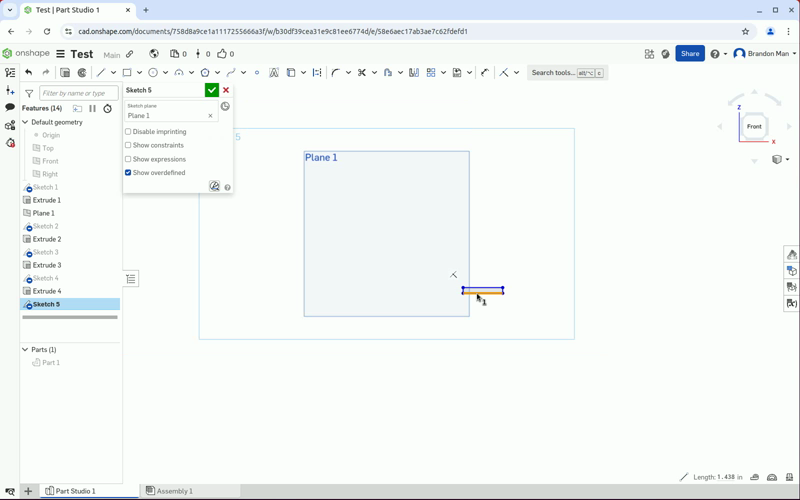
scroll(-6)
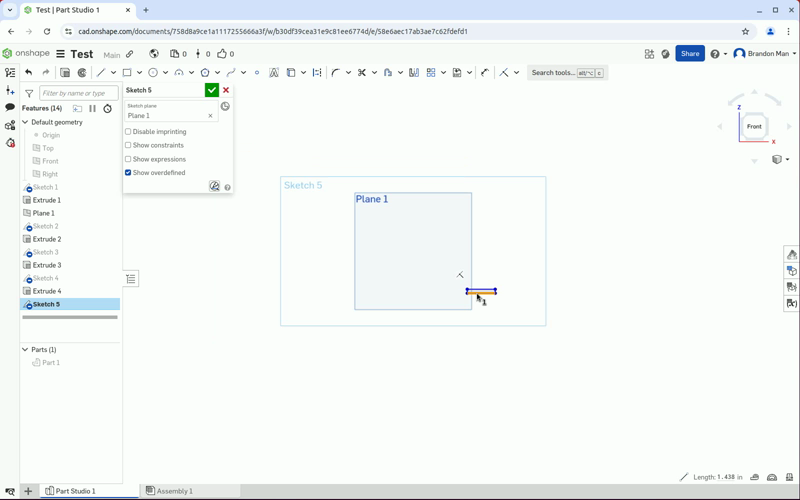
scroll(-6)
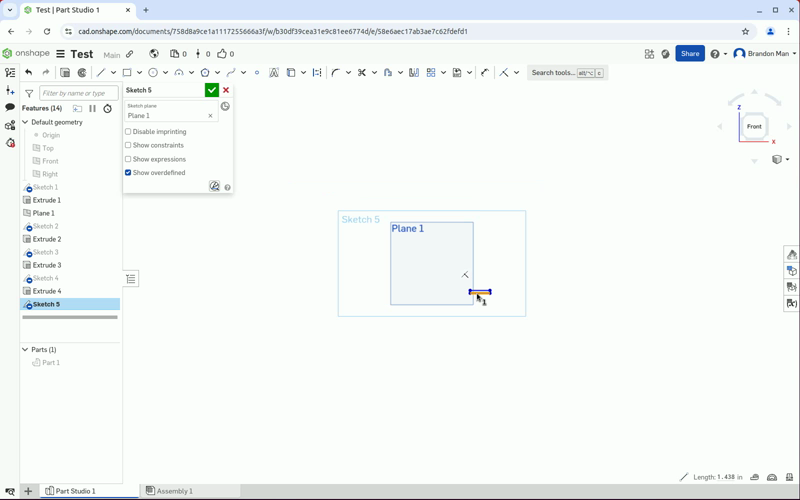
scroll(-6)
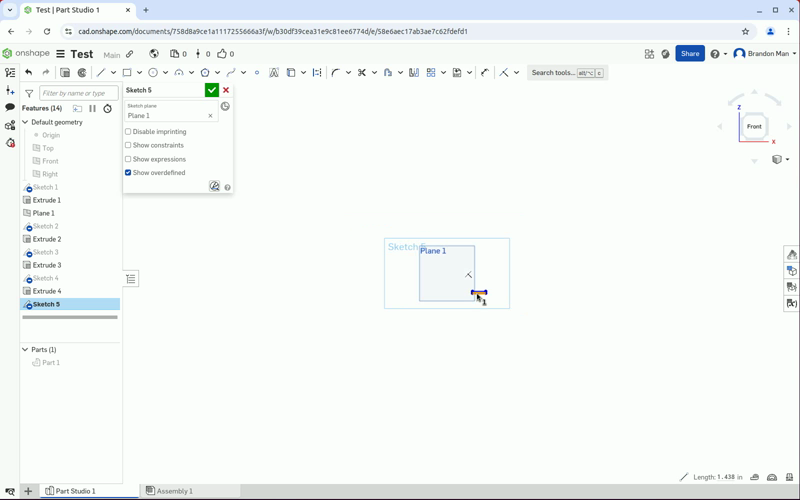
scroll(-6)
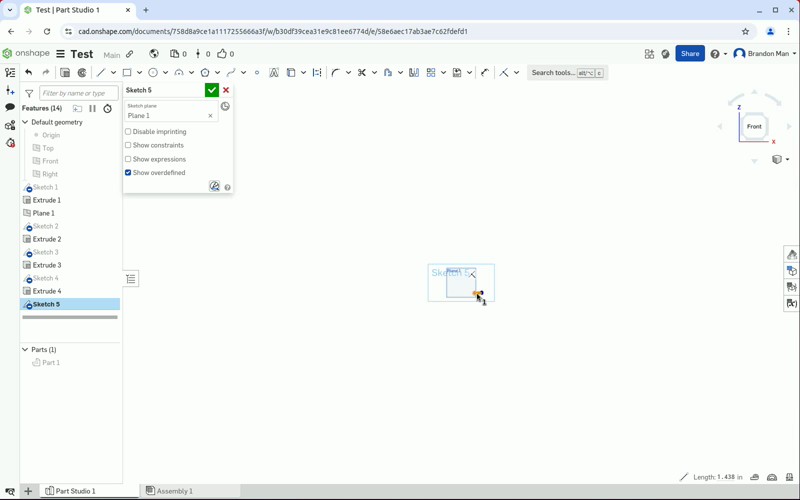
mouse_move(73, 352)
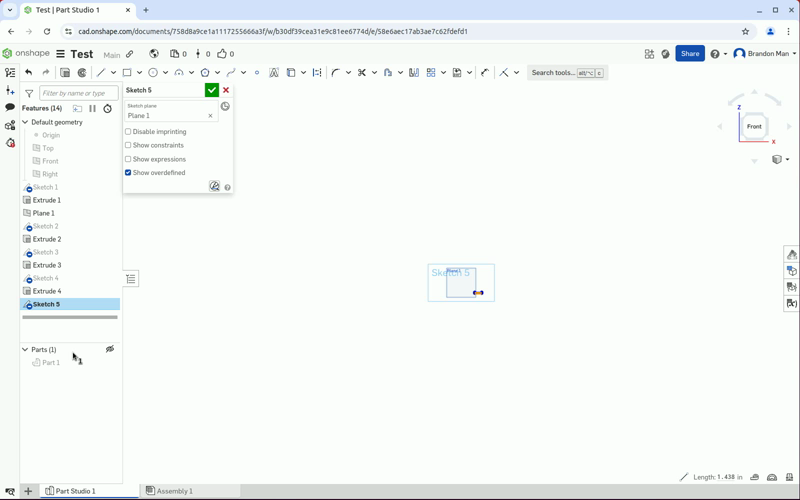
key(shift+y)
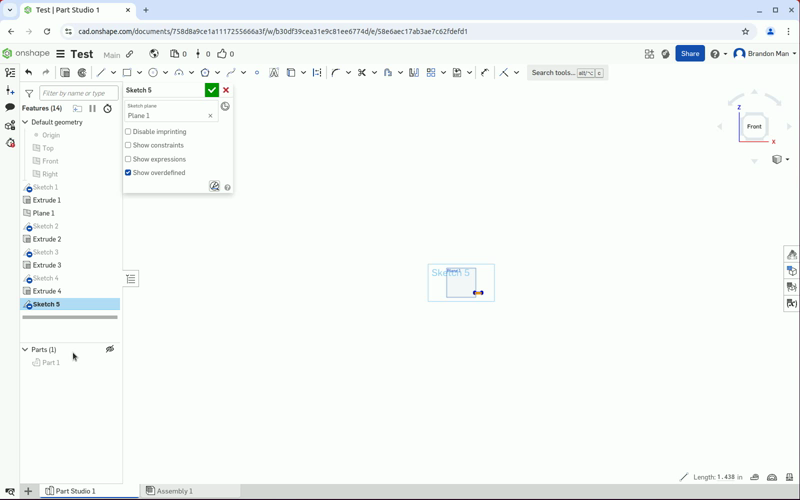
key(shift+e)
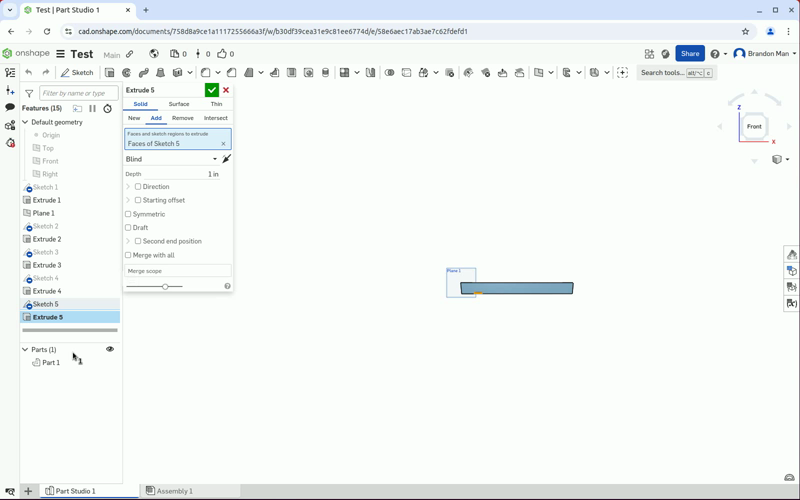
mouse_move(143, 106)
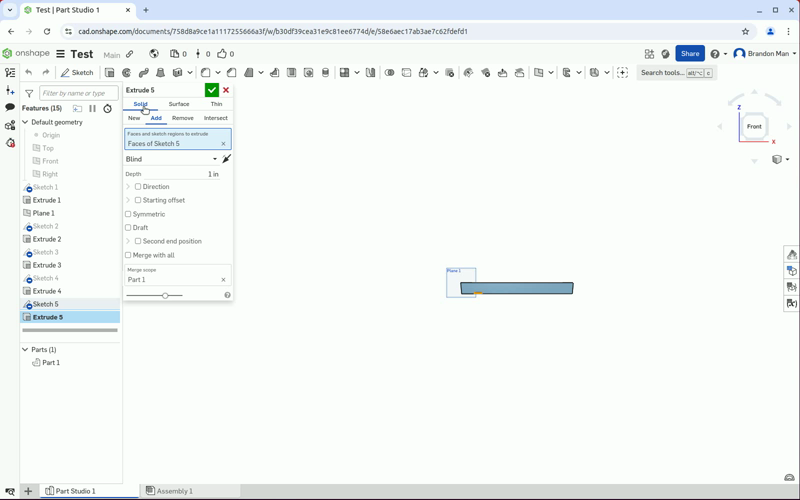
click(143, 106)
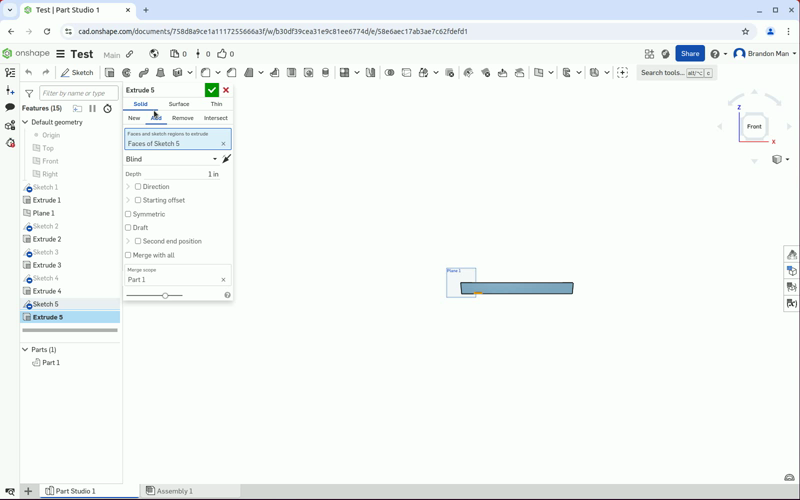
mouse_move(186, 120)
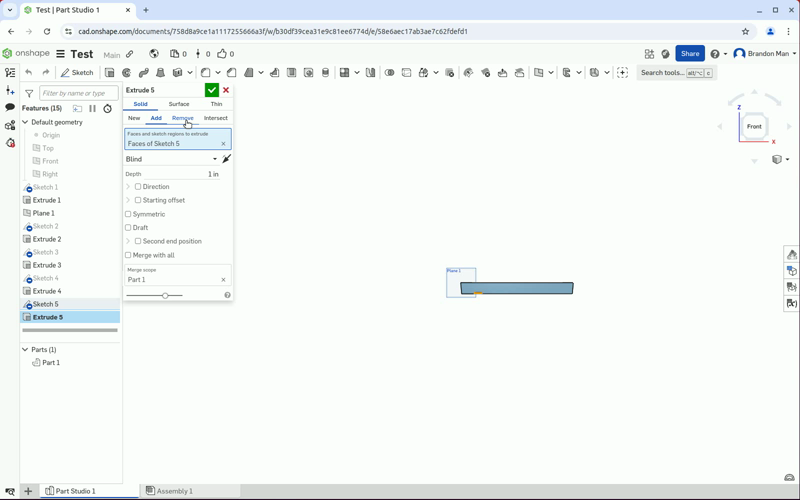
click(186, 120)
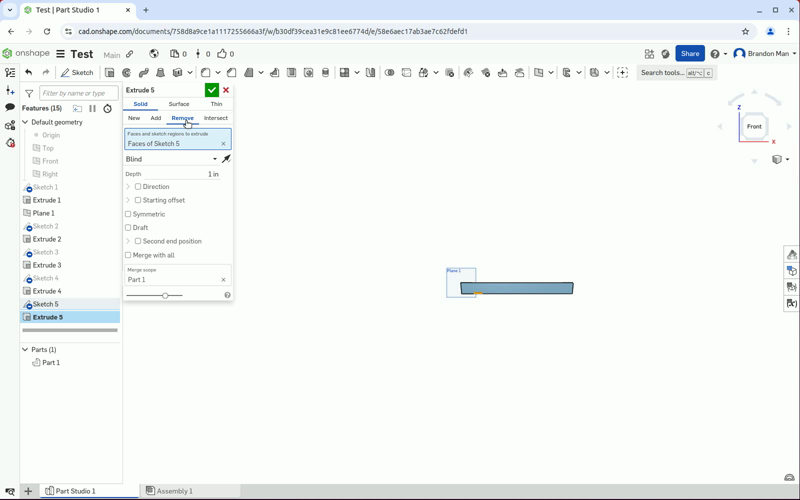
key(tab, 4)
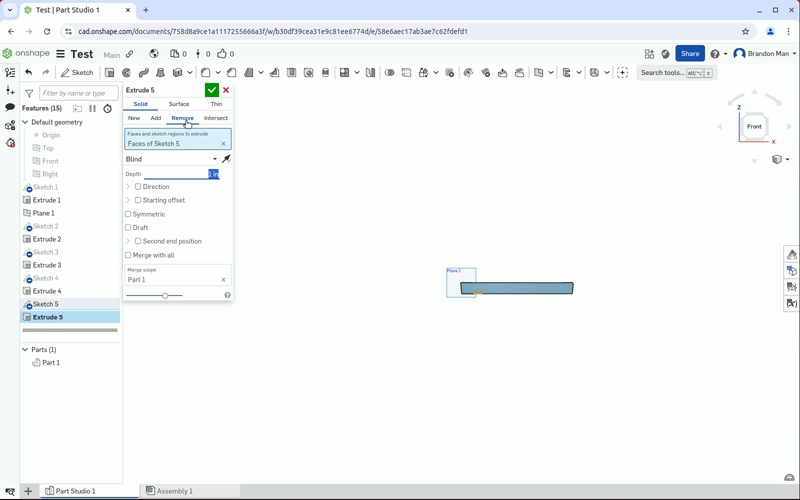
text(2.166)
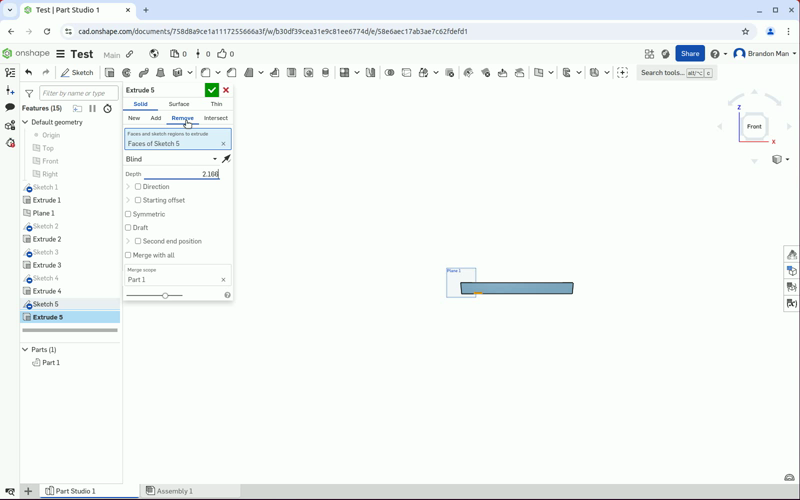
key(tab, 6)
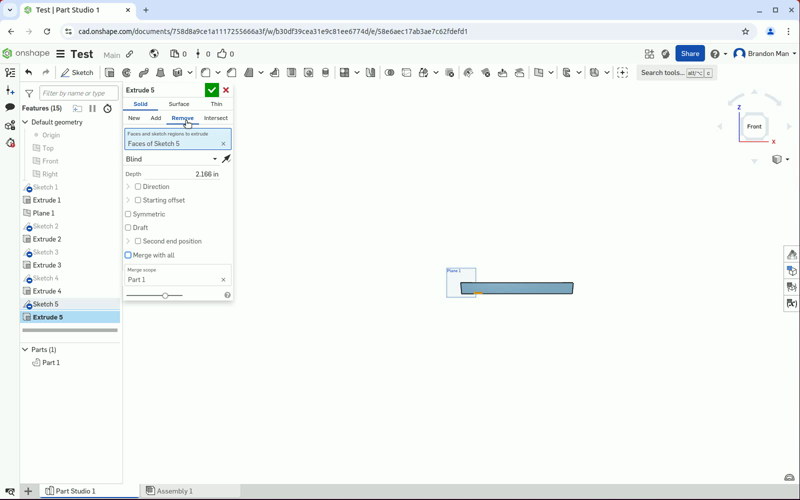
key(space)
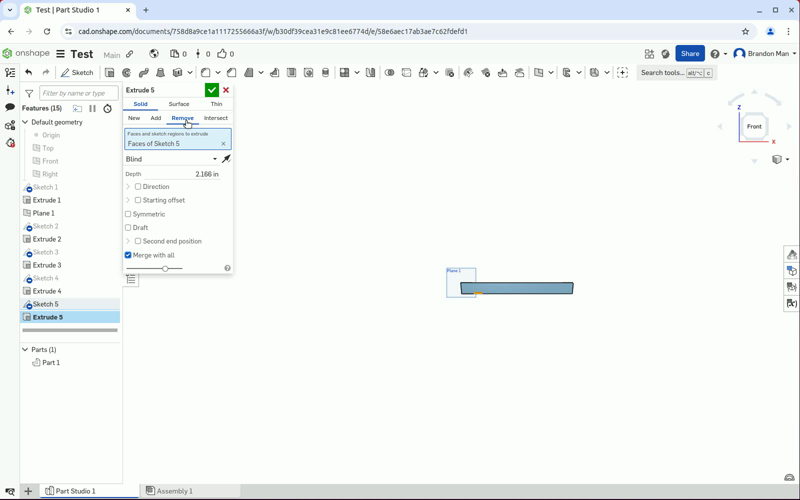
key(enter)
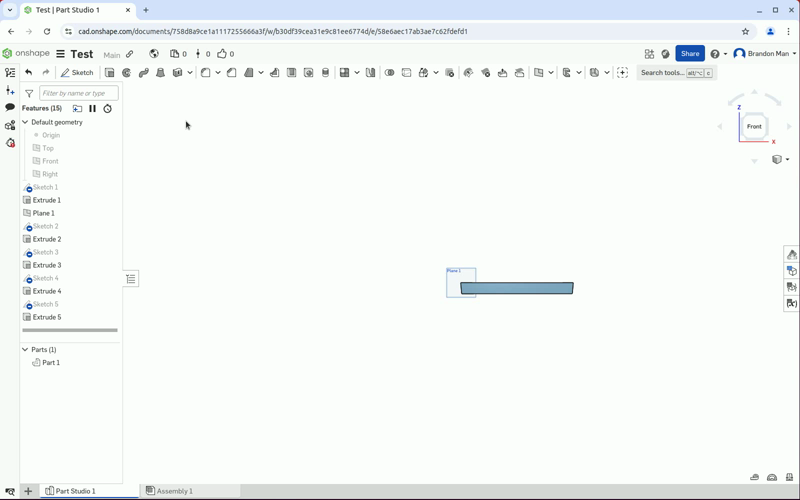
key(shift+h)
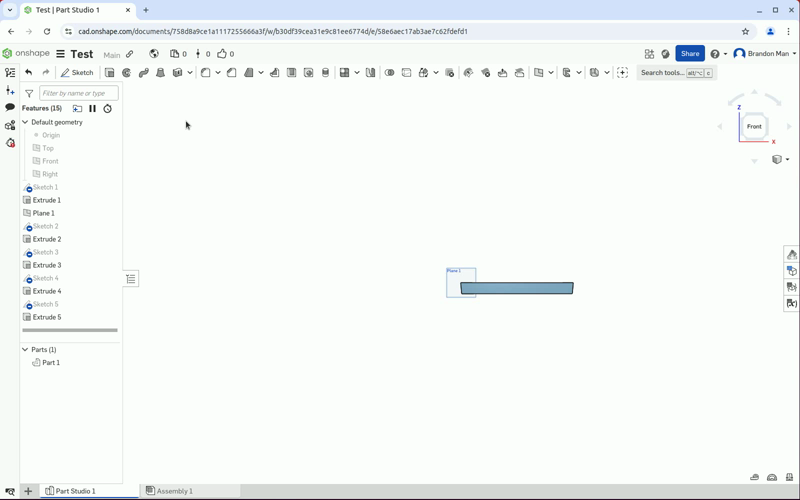
key(shift+h)
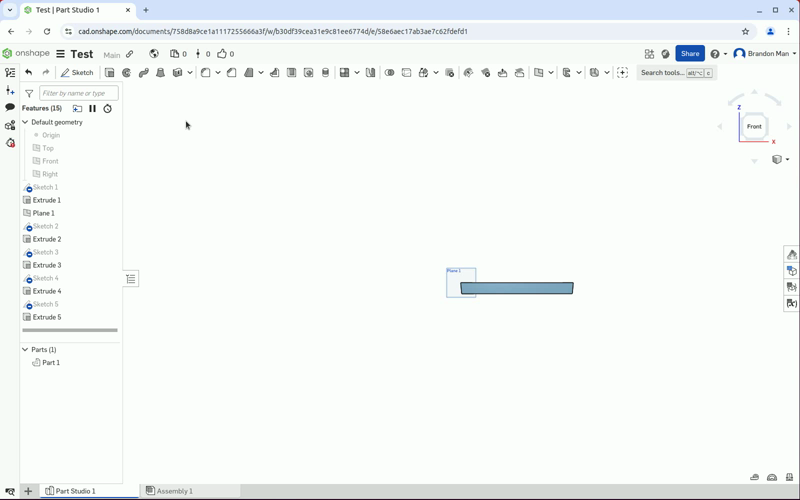
mouse_move(73, 189)
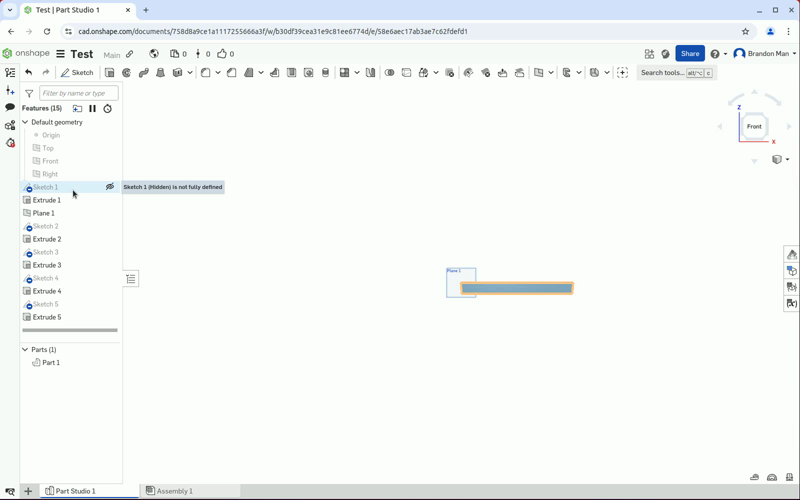
click(73, 189)
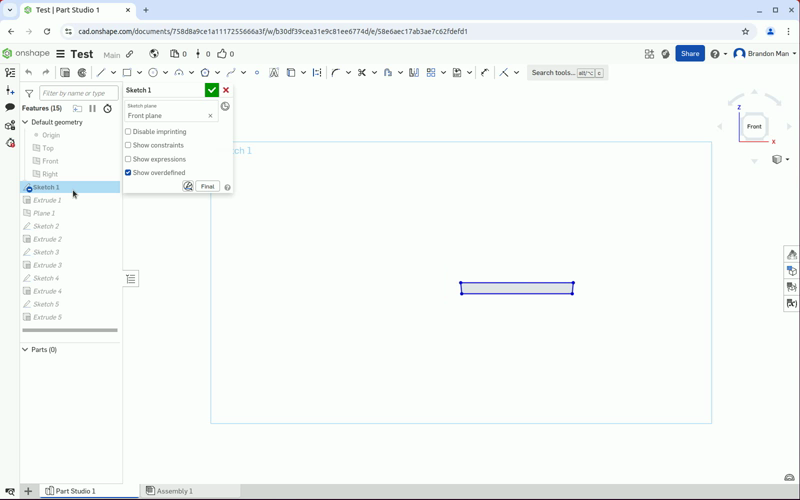
mouse_move(229, 92)
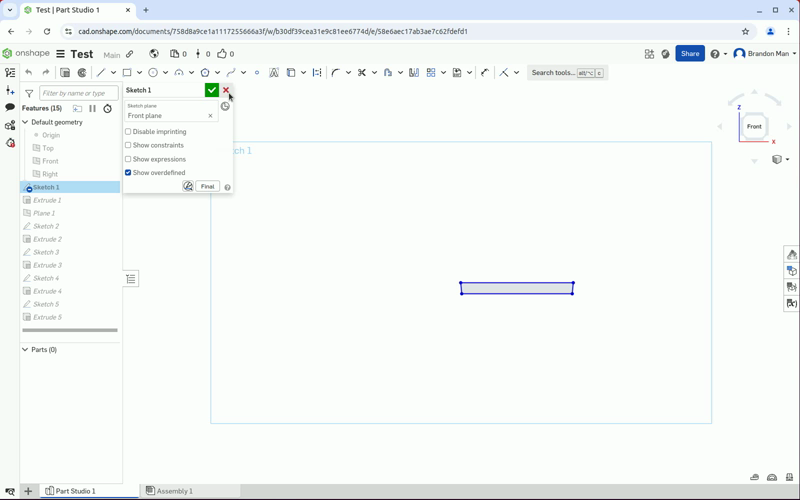
click(229, 92)
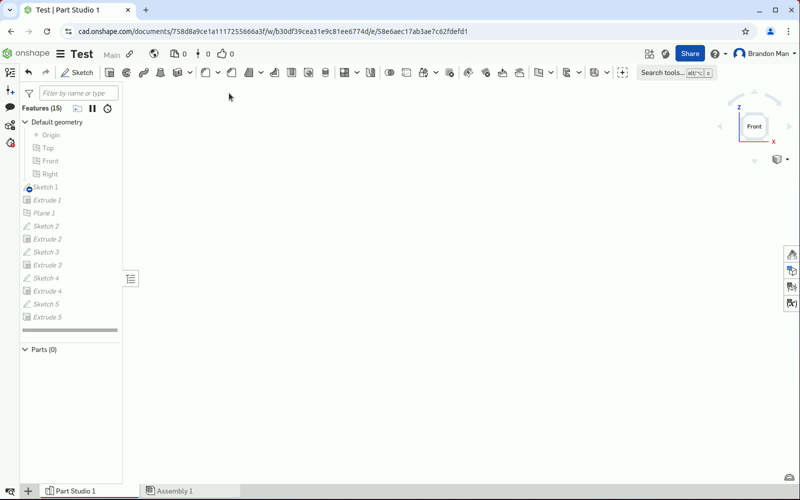
key(shift+s)
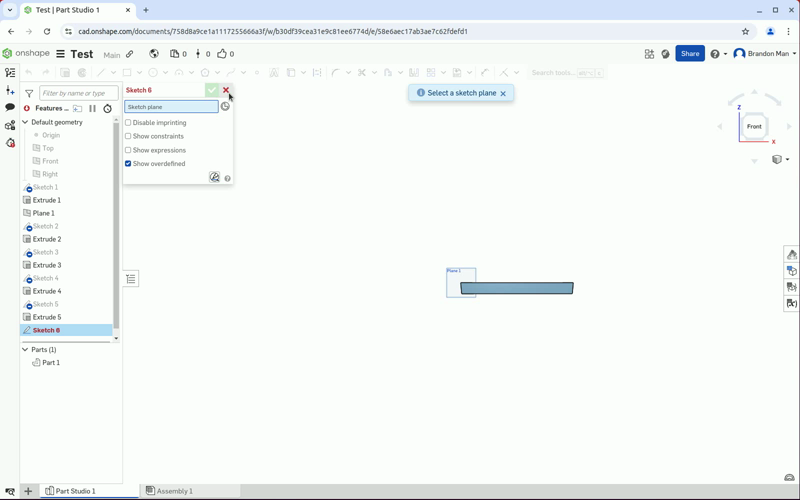
mouse_move(69, 215)
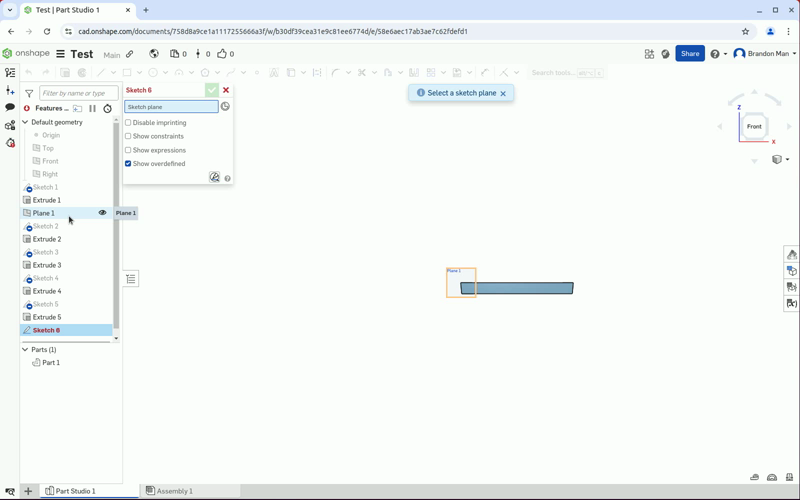
click(69, 215)
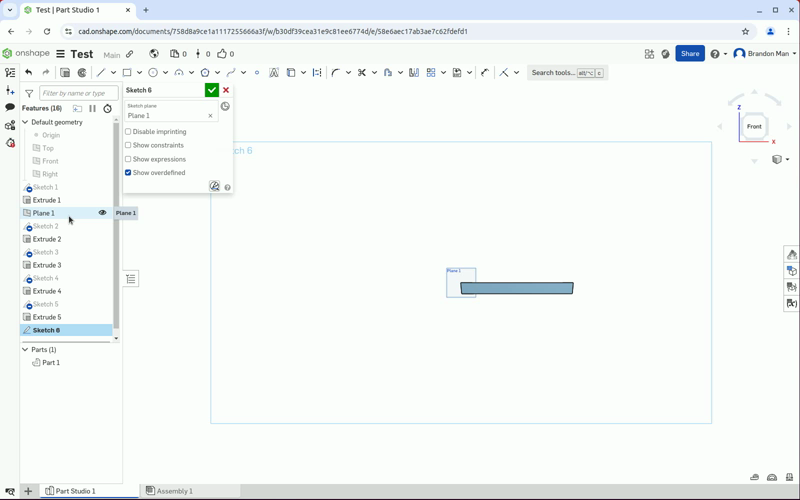
mouse_move(73, 352)
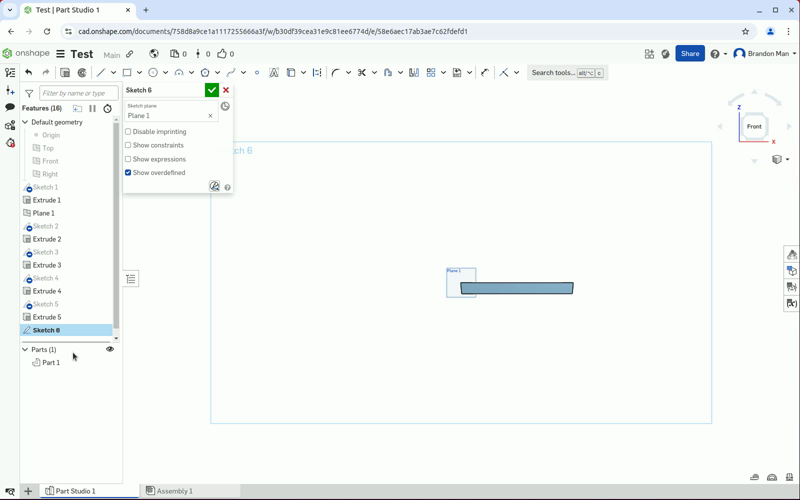
key(y)
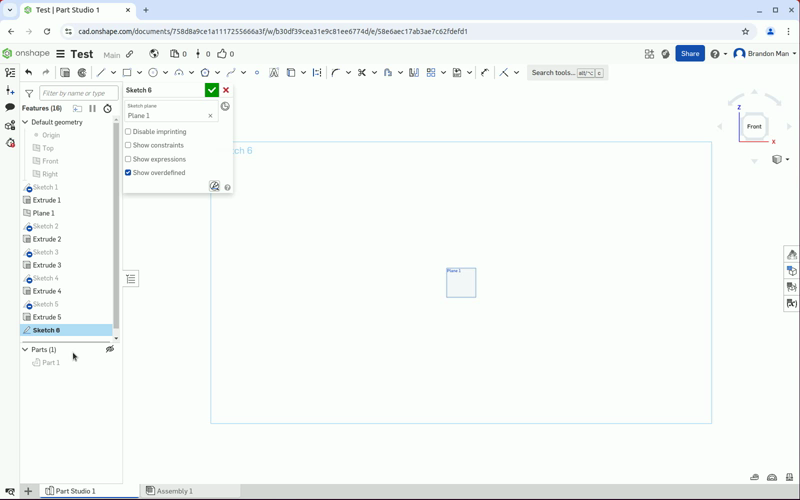
key(l)
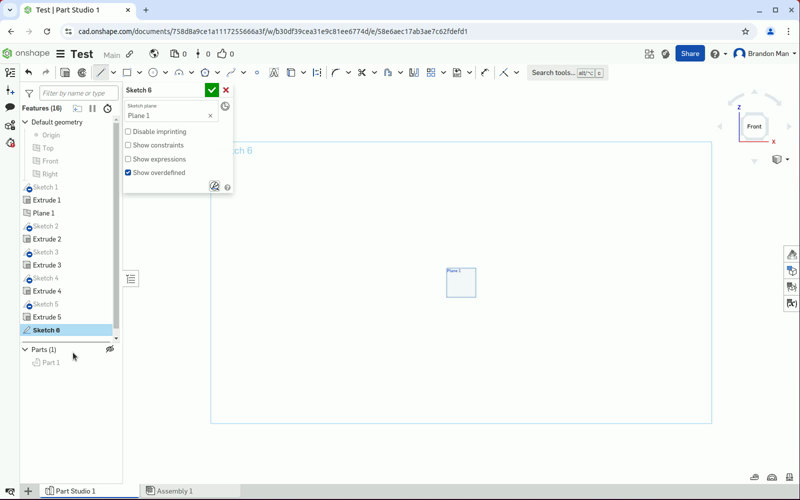
key_down(shift)
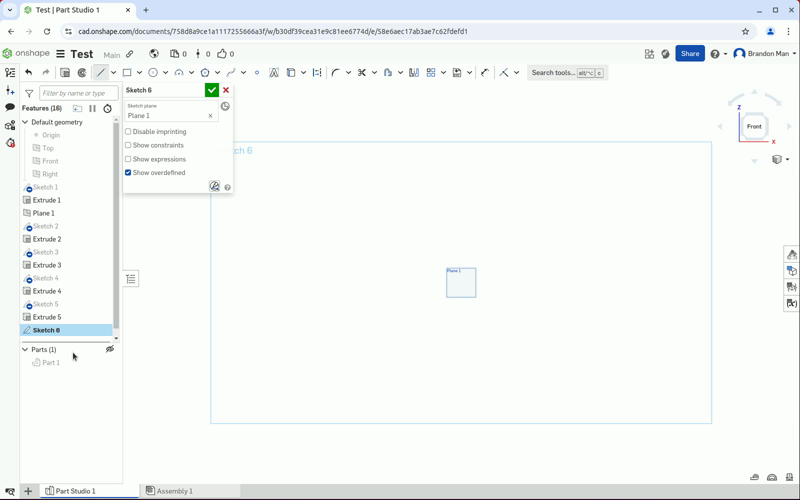
mouse_move(553, 293)
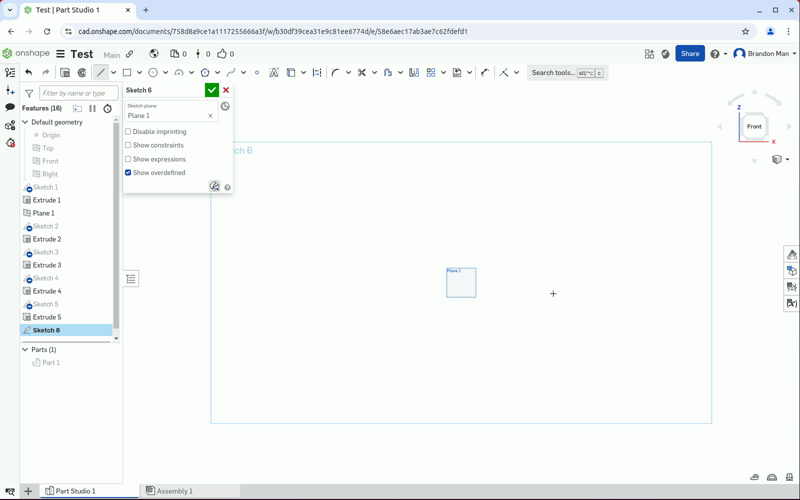
click(553, 293)
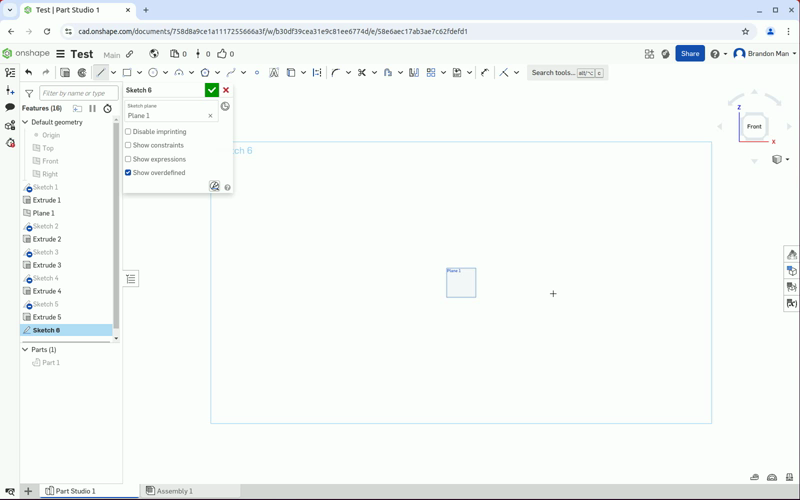
key_up(shift)
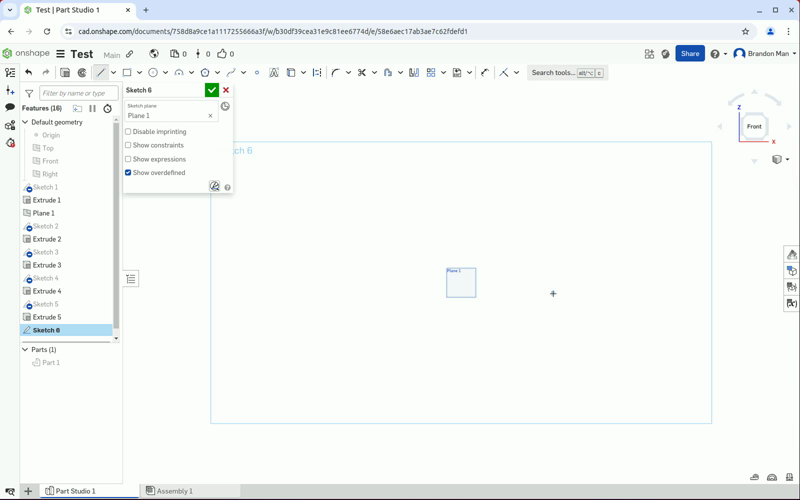
key_down(shift)
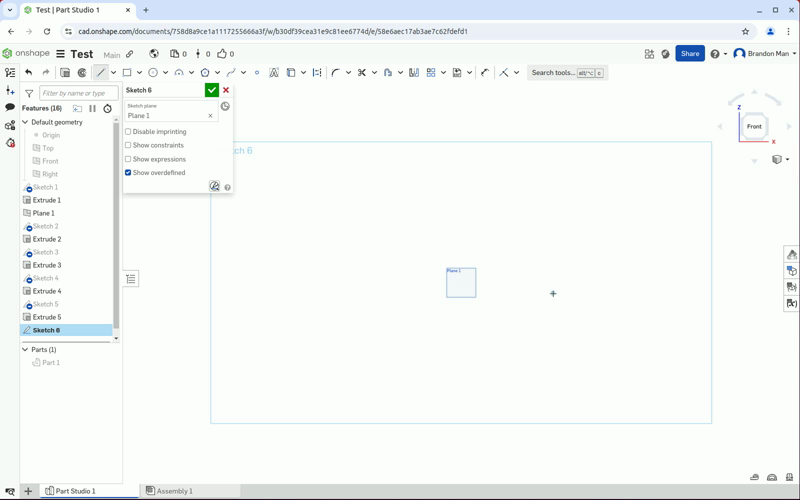
mouse_move(583, 293)
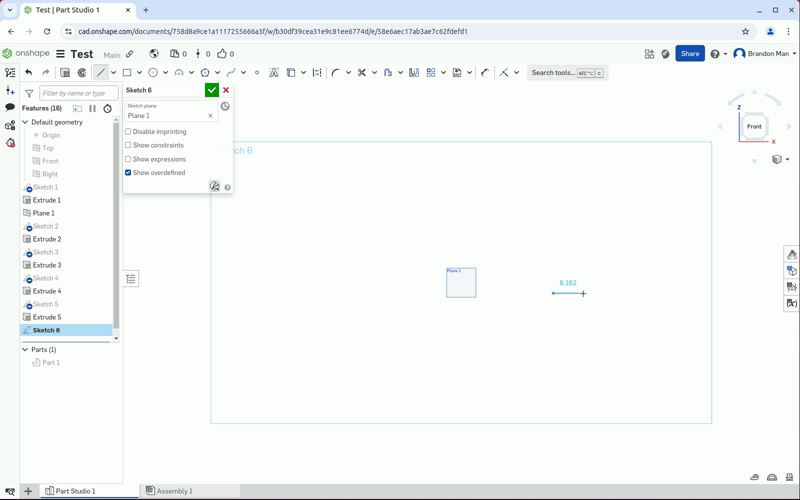
mouse_move(560, 293)
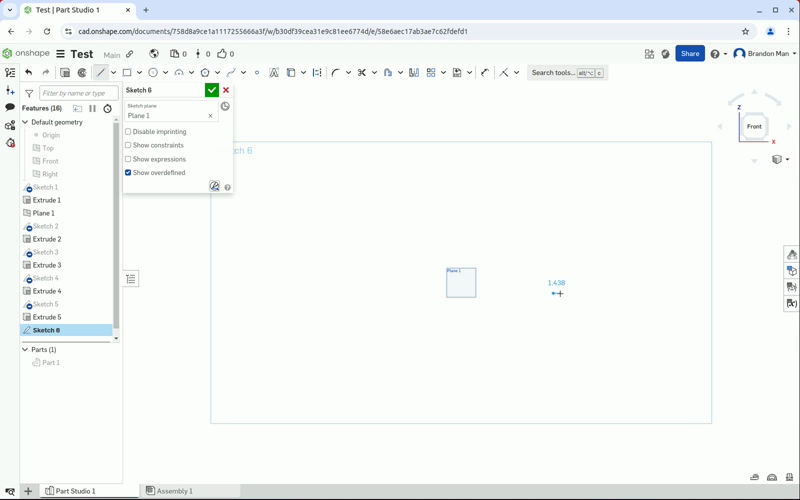
scroll(6)
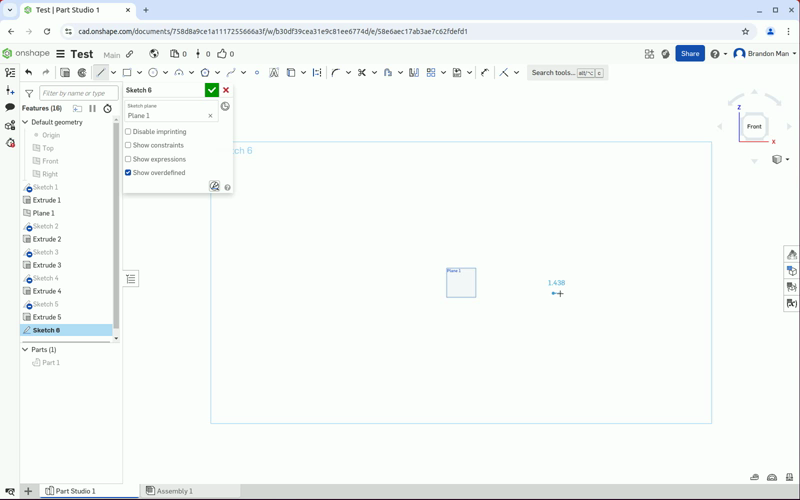
scroll(6)
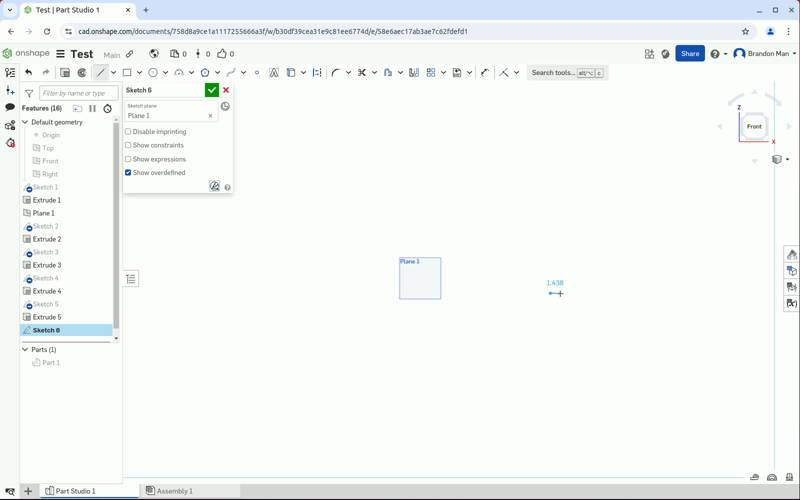
scroll(6)
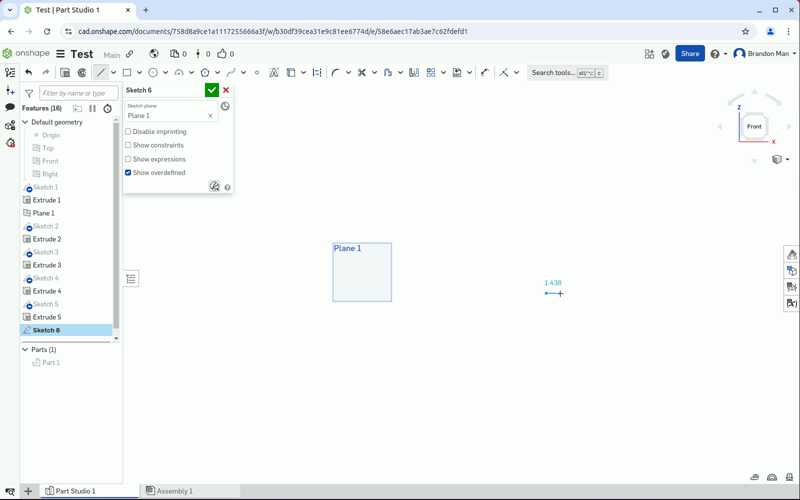
scroll(6)
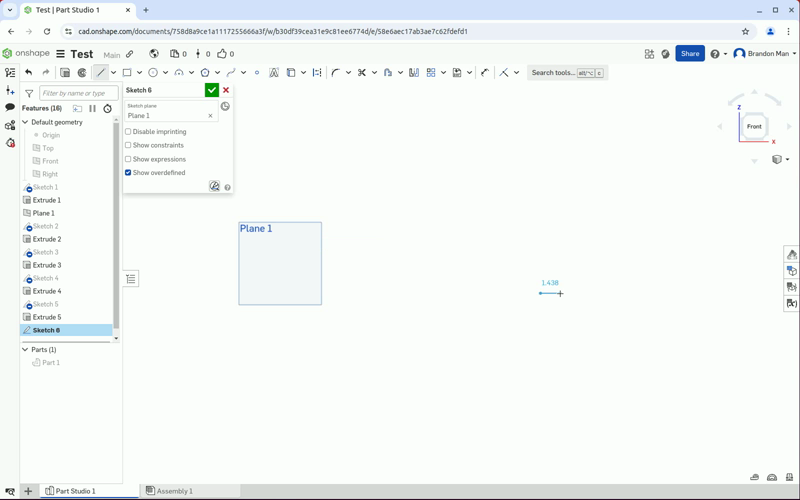
scroll(6)
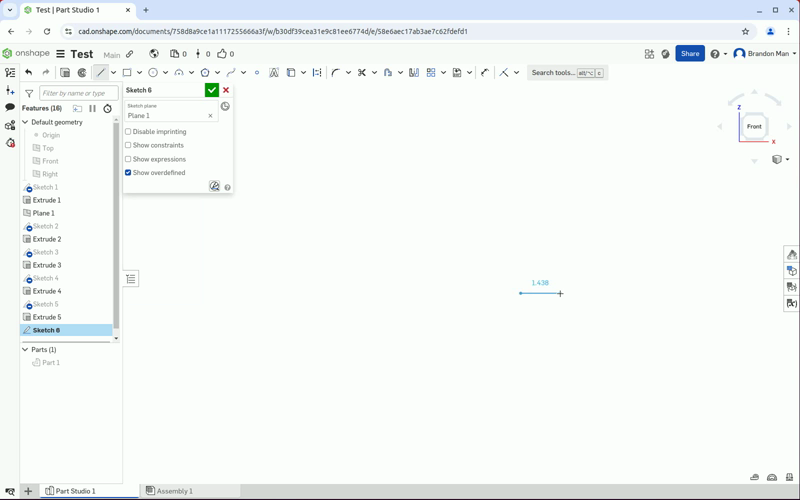
scroll(6)
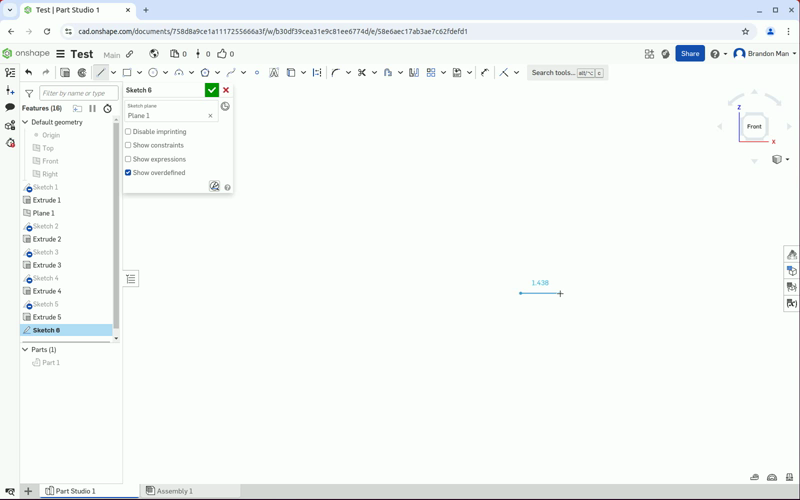
scroll(6)
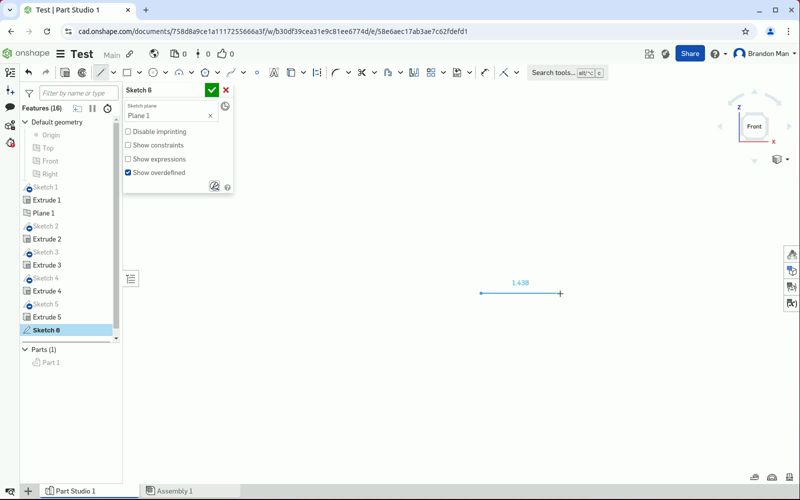
click(560, 293)
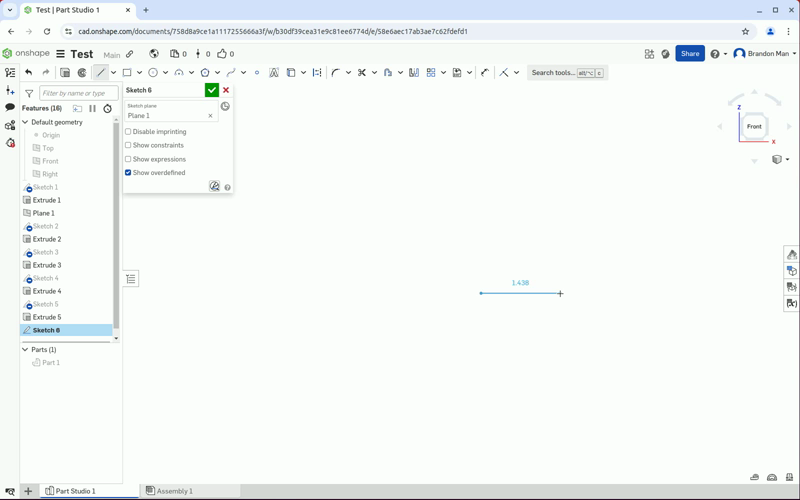
scroll(-6)
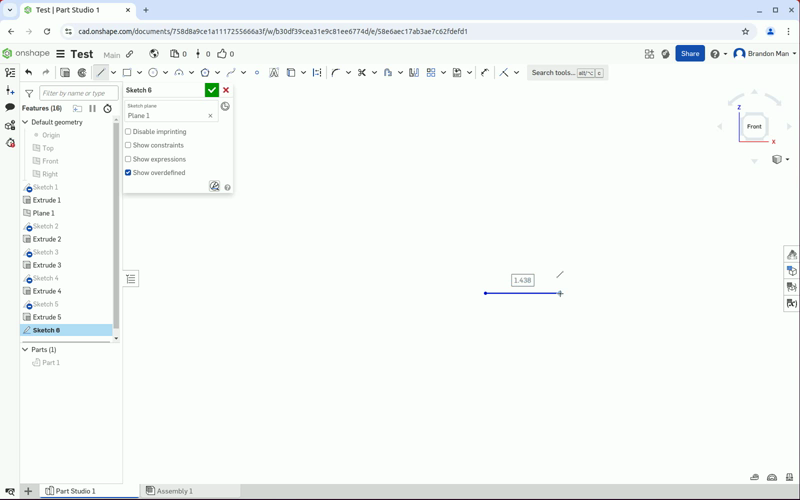
scroll(-6)
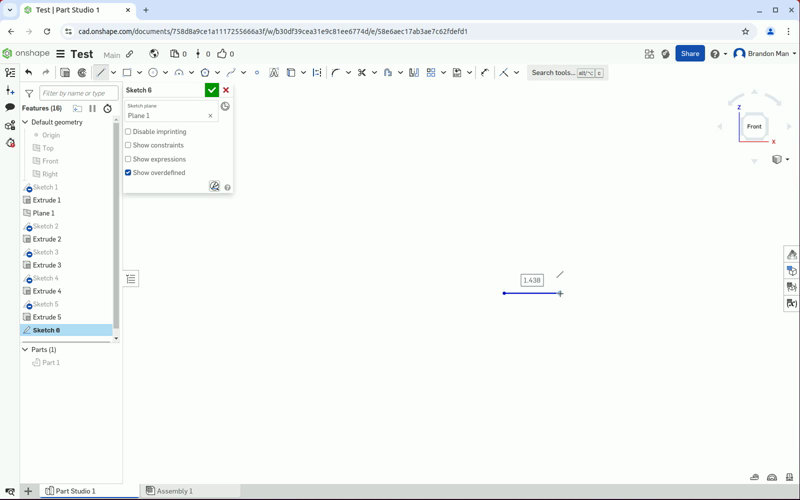
scroll(-6)
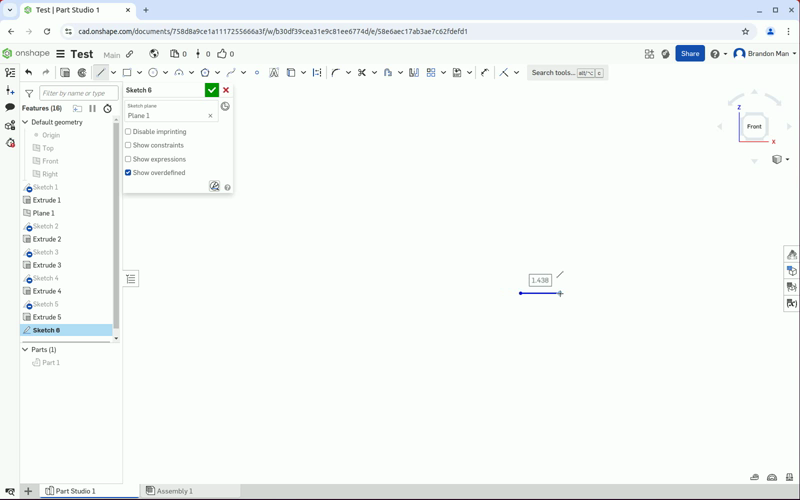
scroll(-6)
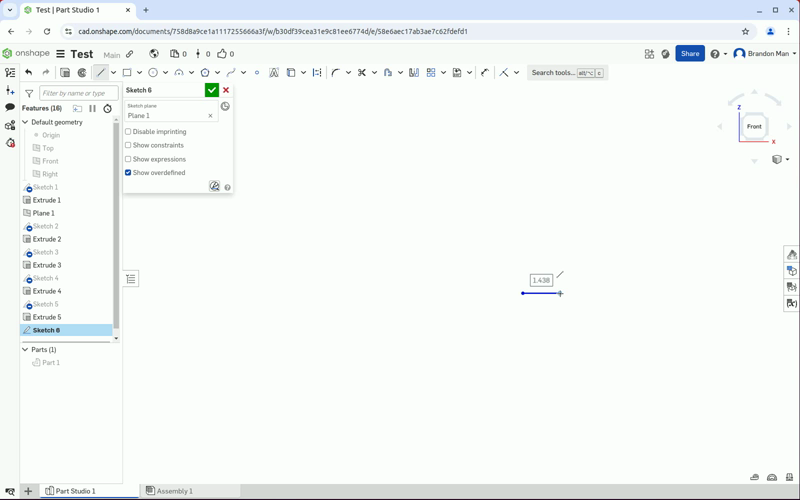
scroll(-6)
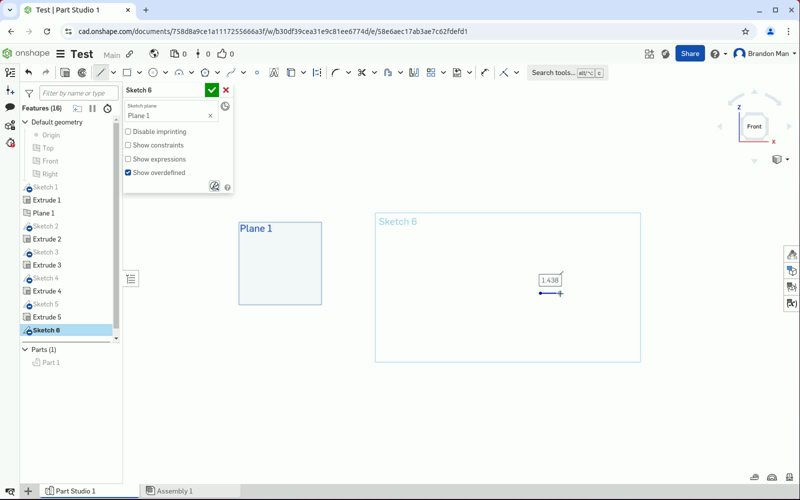
scroll(-6)
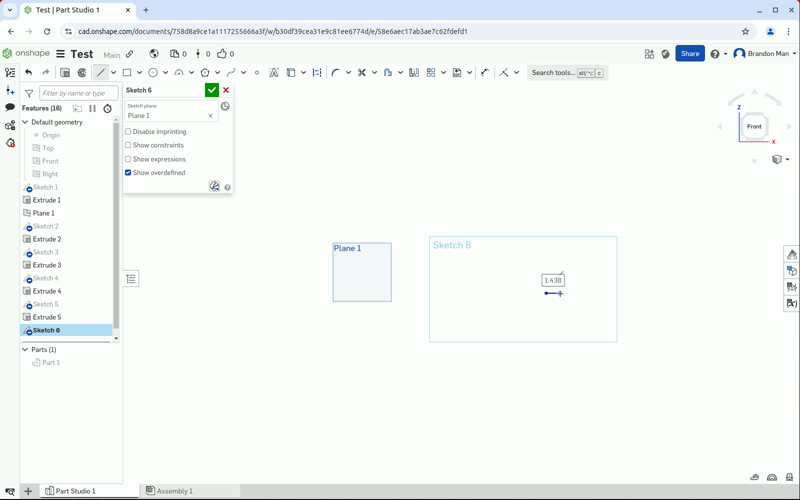
scroll(-6)
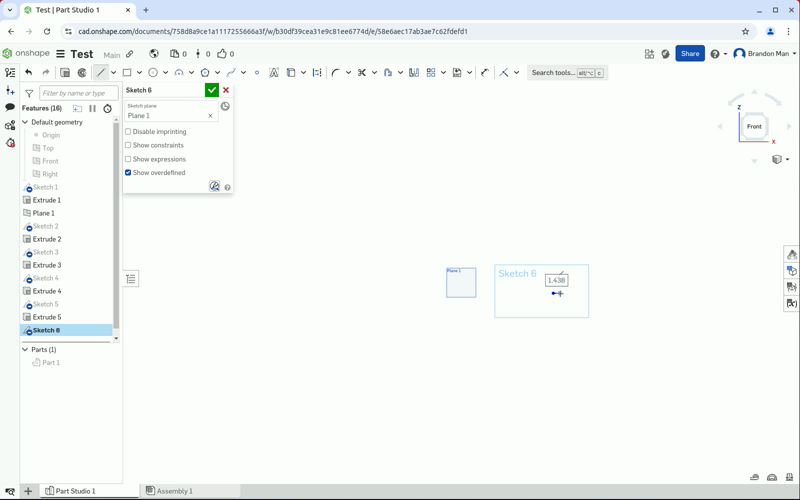
key_up(shift)
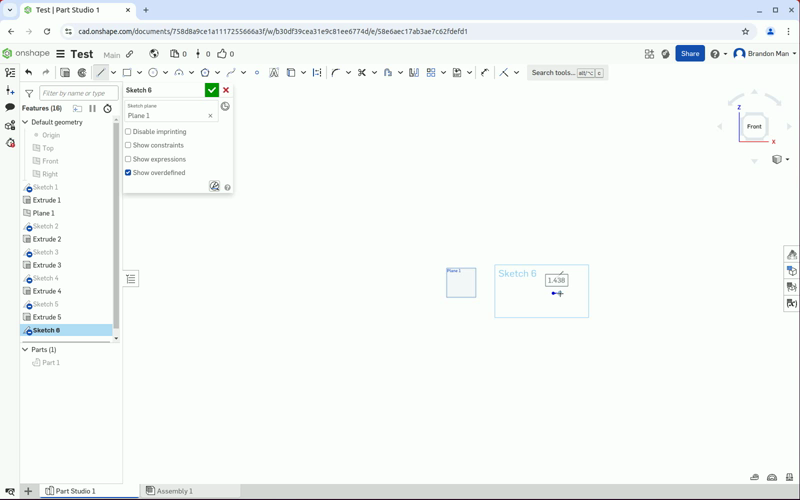
key_down(shift)
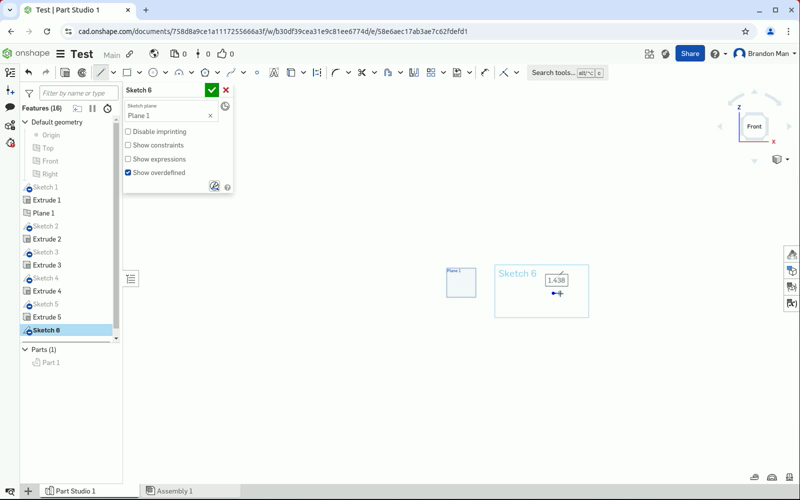
mouse_move(589, 293)
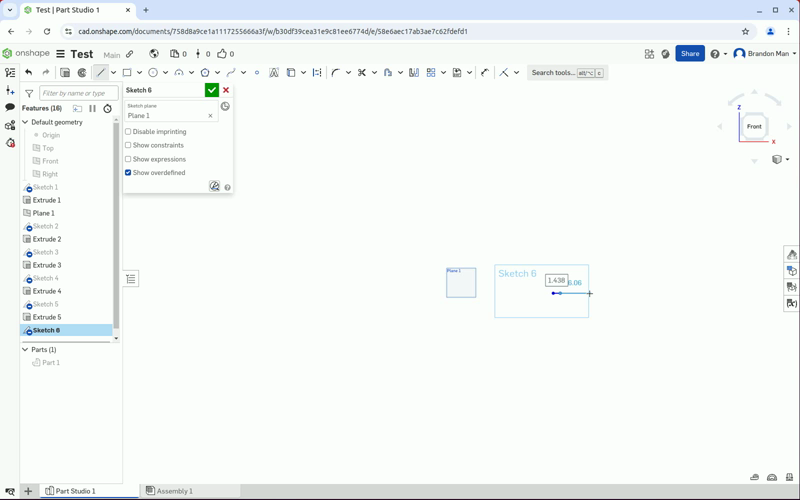
mouse_move(560, 292)
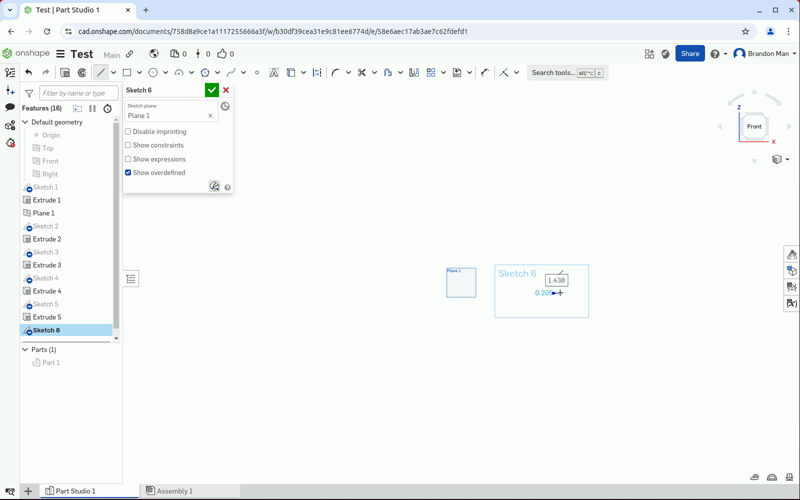
scroll(6)
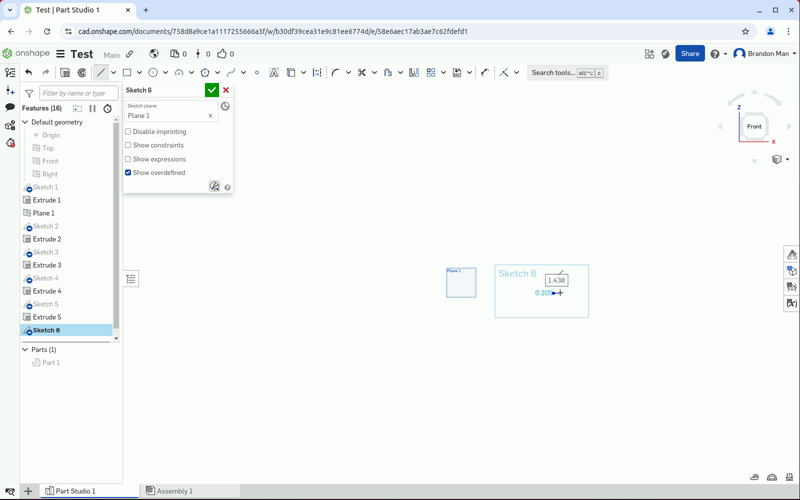
scroll(6)
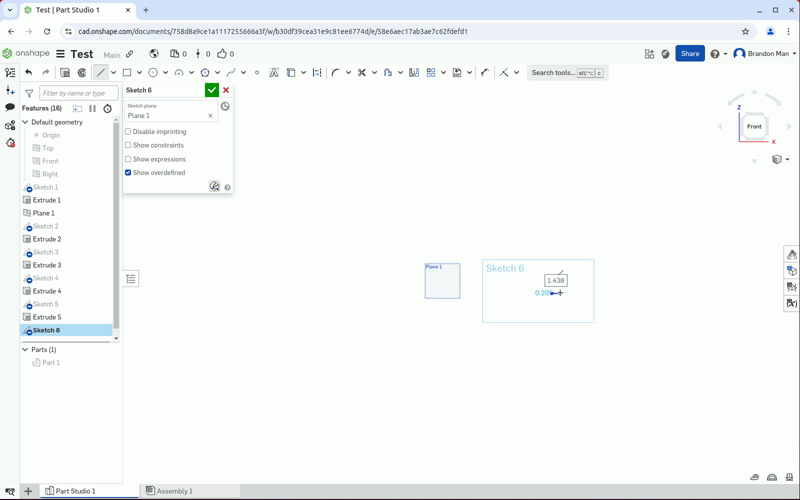
scroll(6)
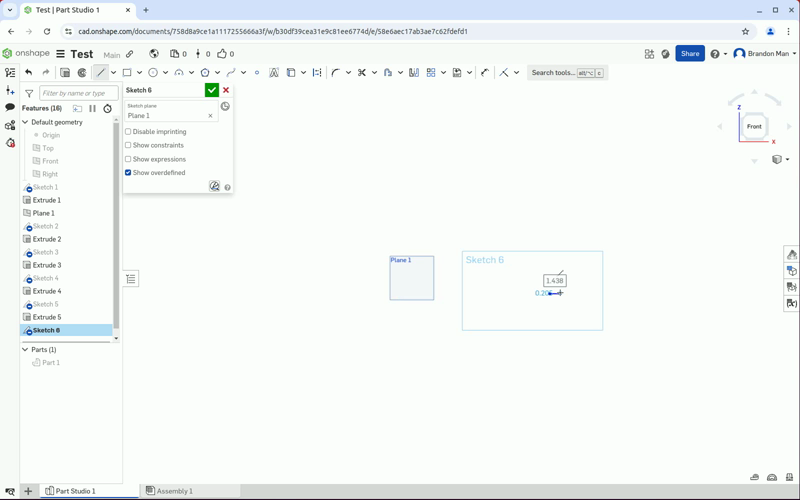
scroll(6)
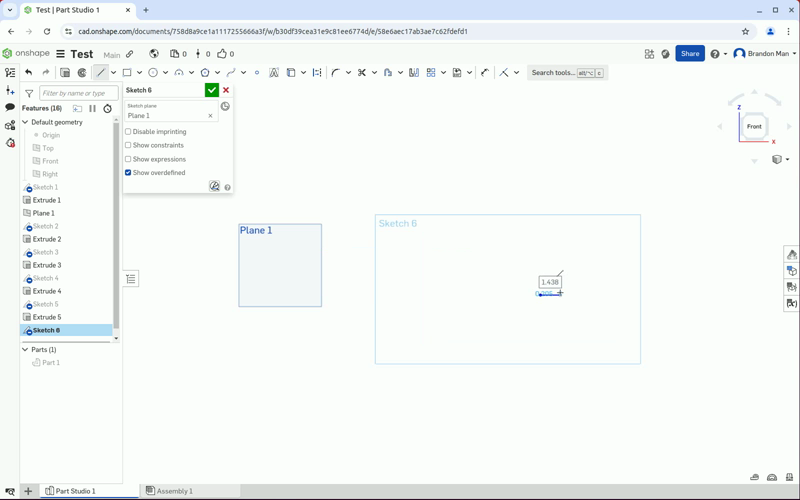
scroll(6)
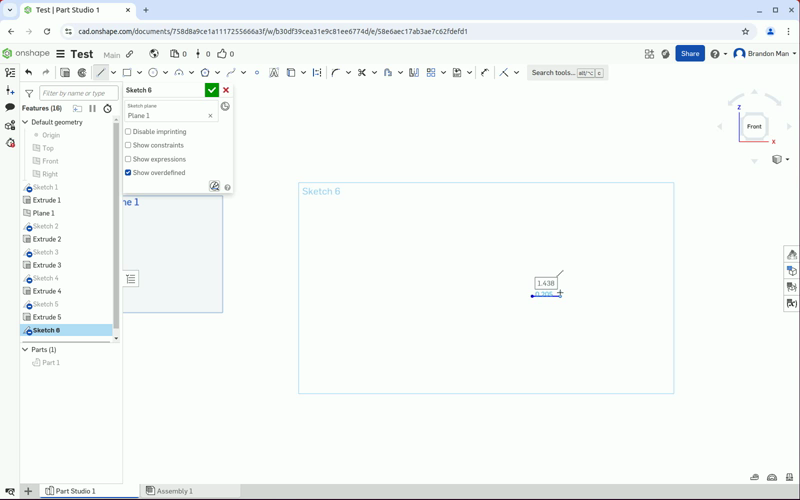
scroll(6)
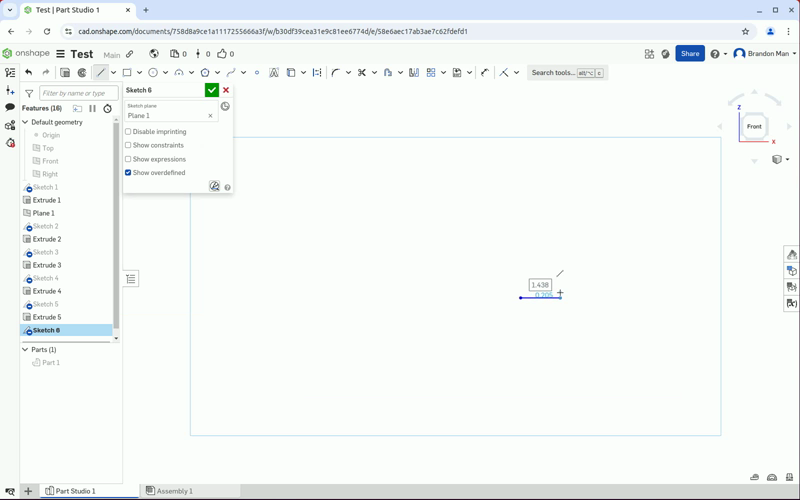
scroll(6)
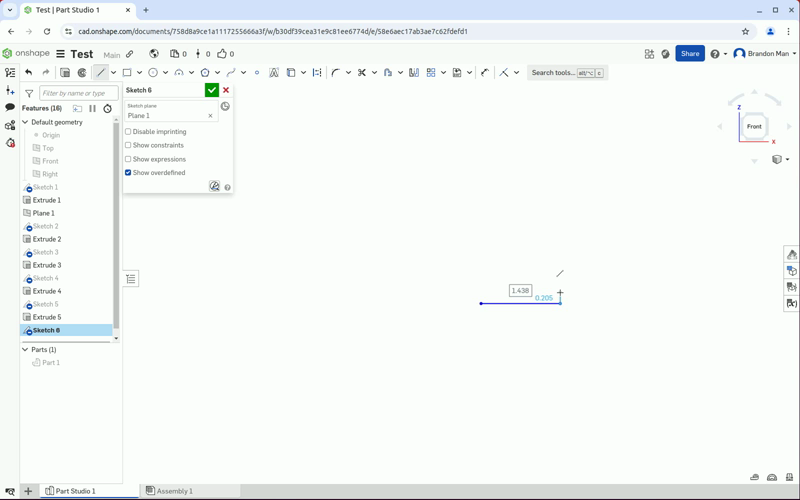
click(560, 292)
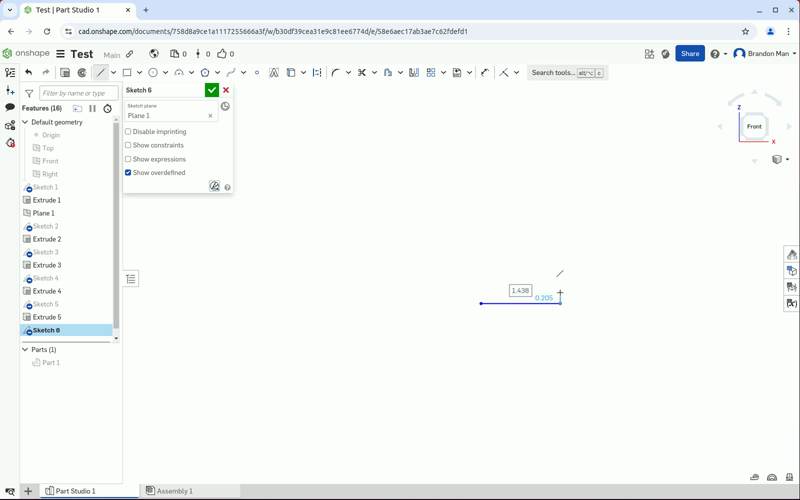
scroll(-6)
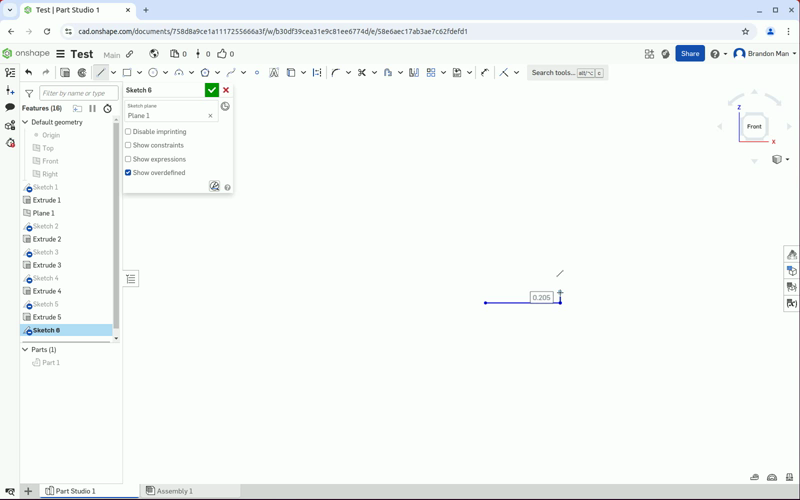
scroll(-6)
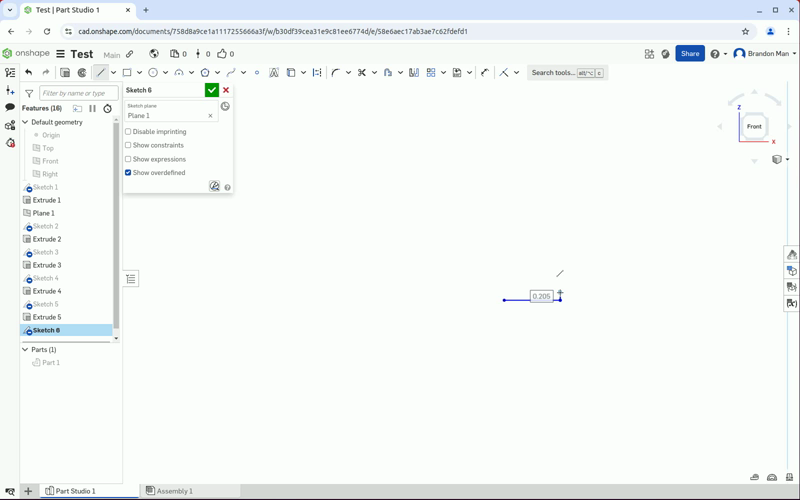
scroll(-6)
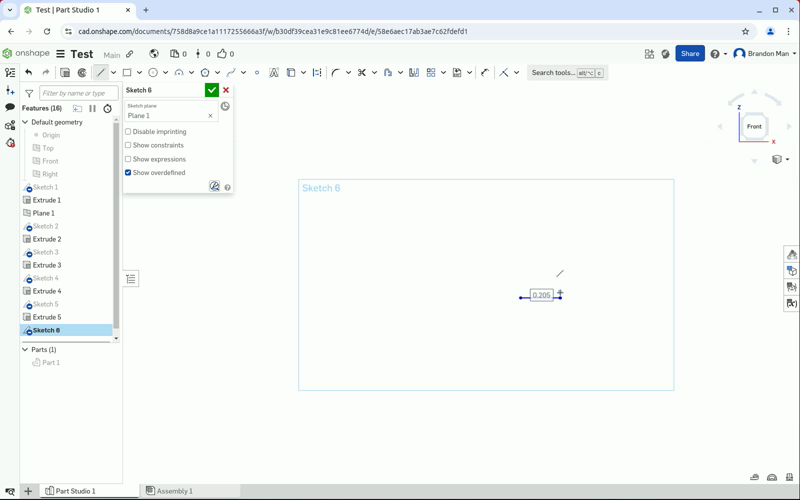
scroll(-6)
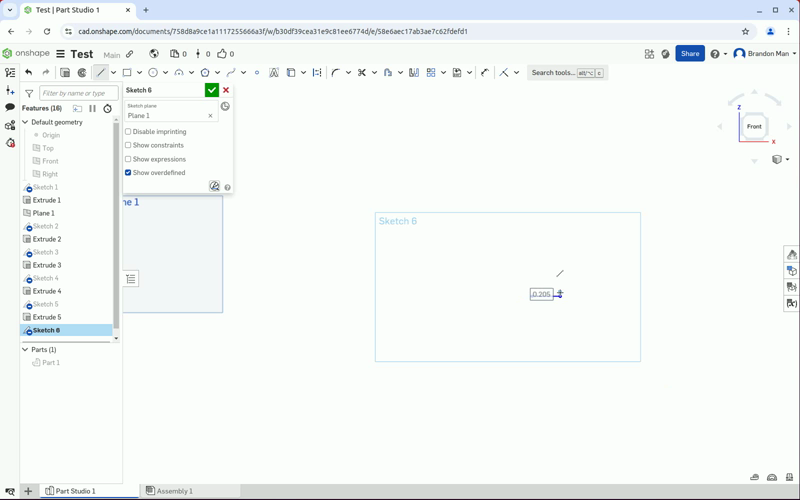
scroll(-6)
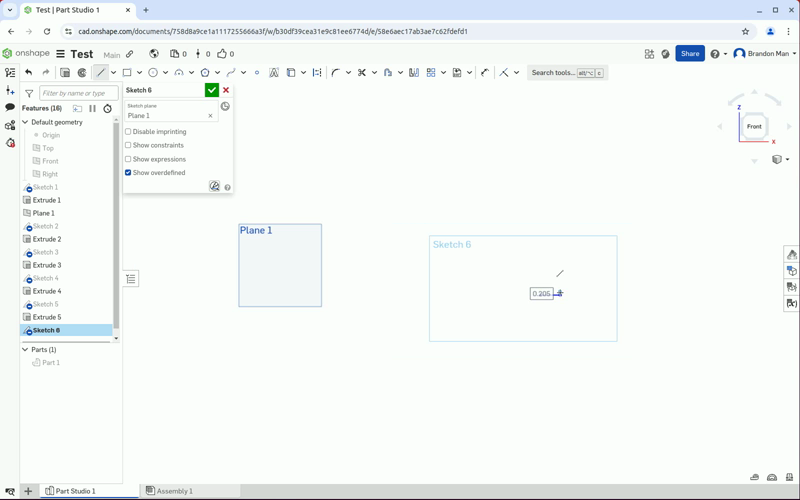
scroll(-6)
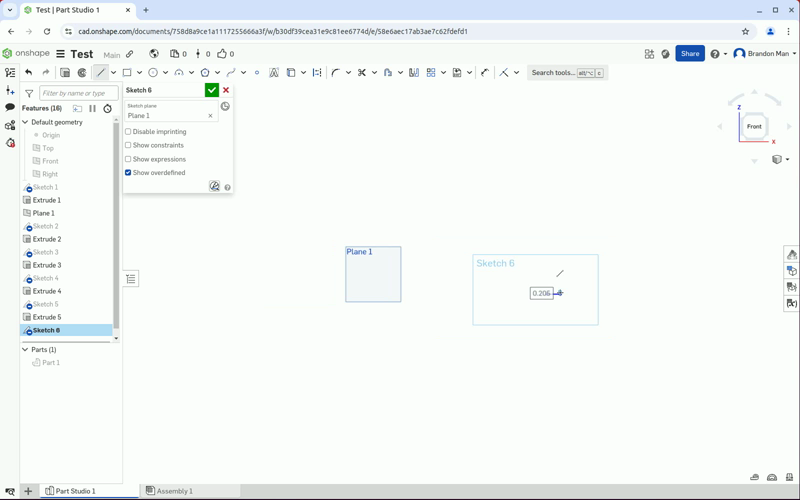
scroll(-6)
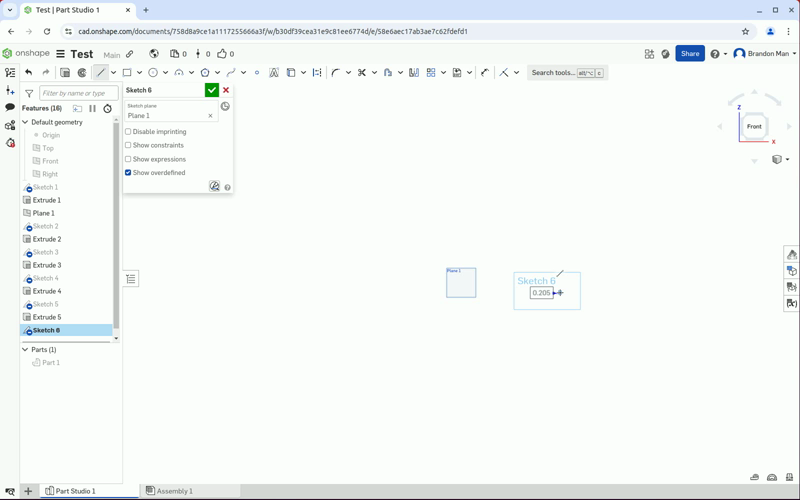
key_up(shift)
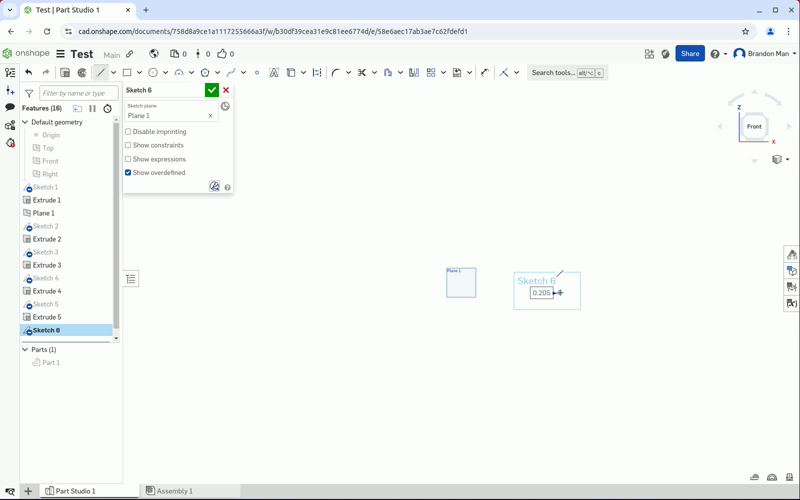
key_down(shift)
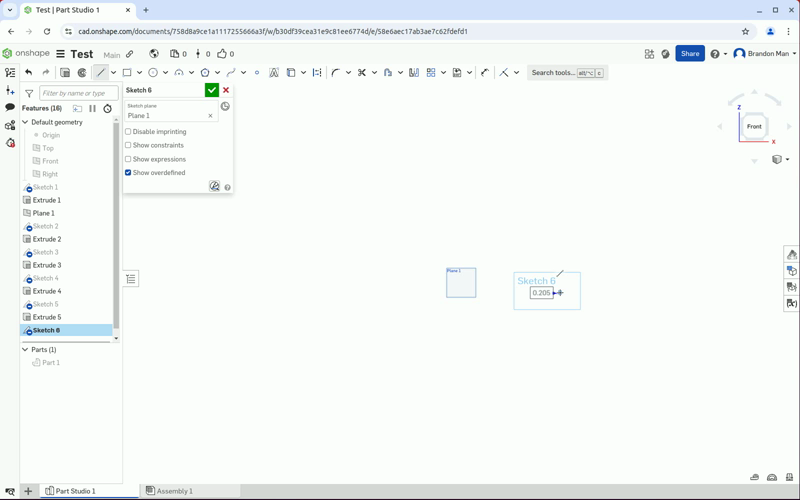
mouse_move(589, 292)
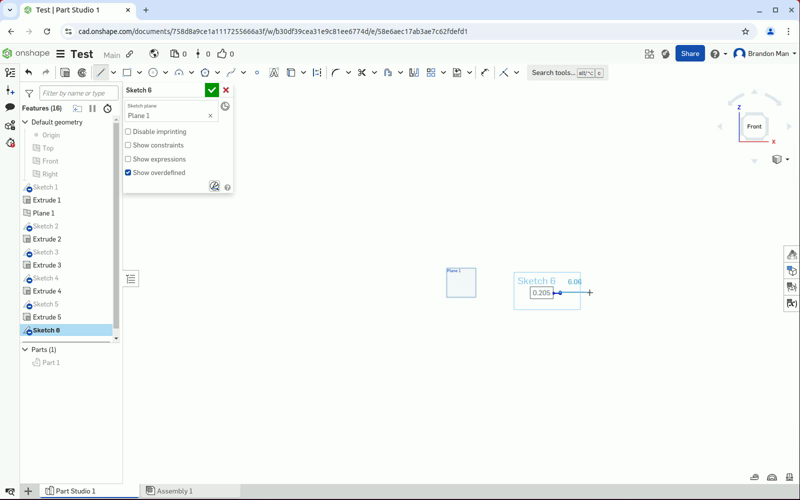
mouse_move(553, 292)
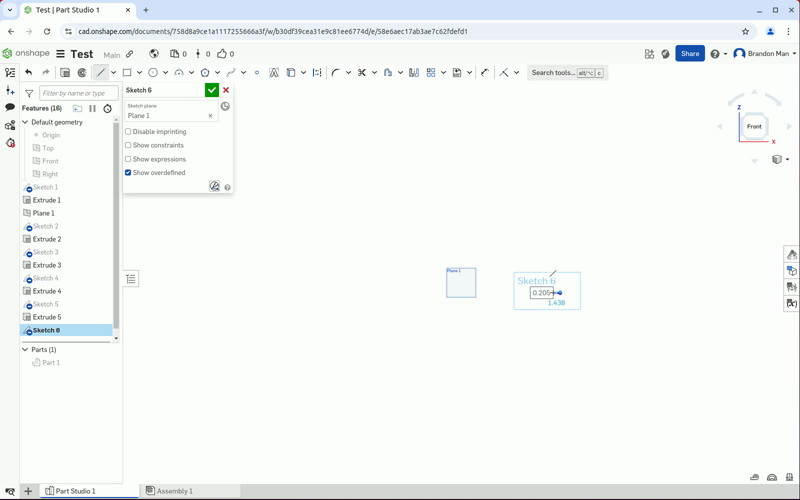
scroll(6)
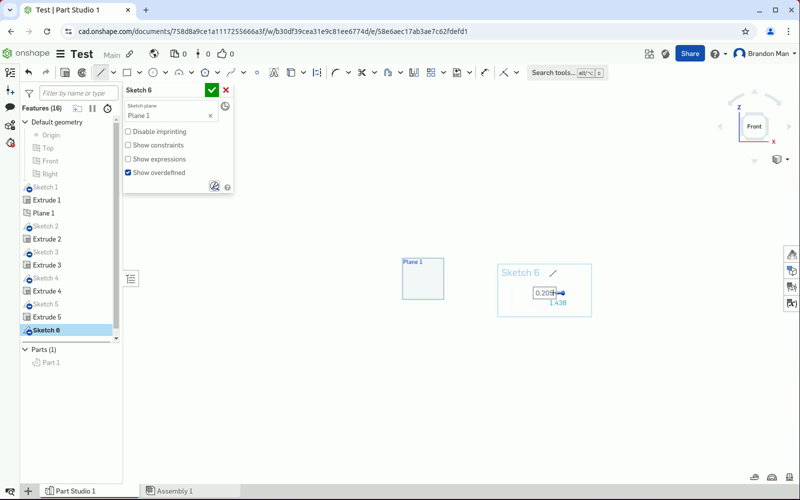
scroll(6)
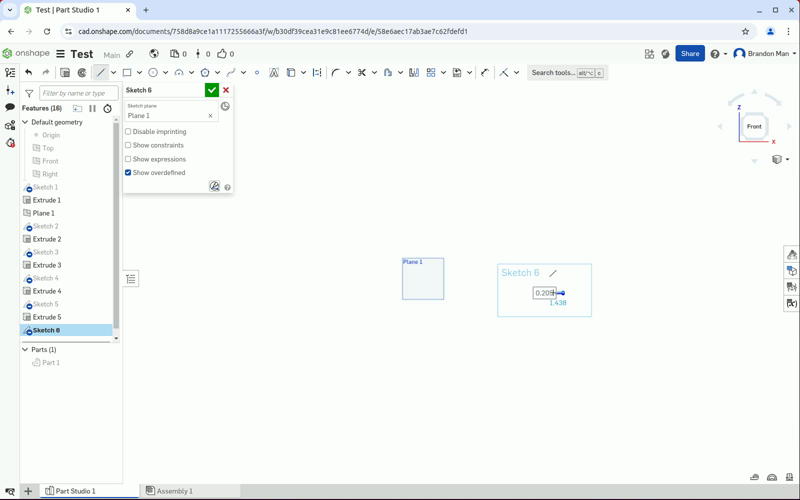
scroll(6)
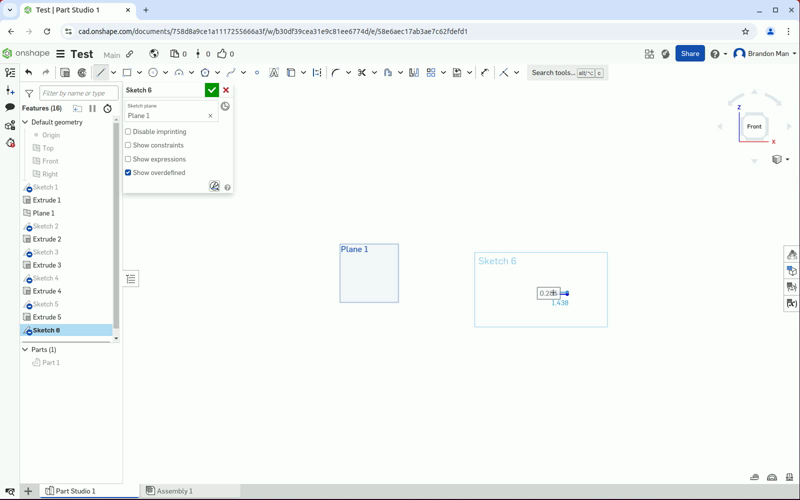
scroll(6)
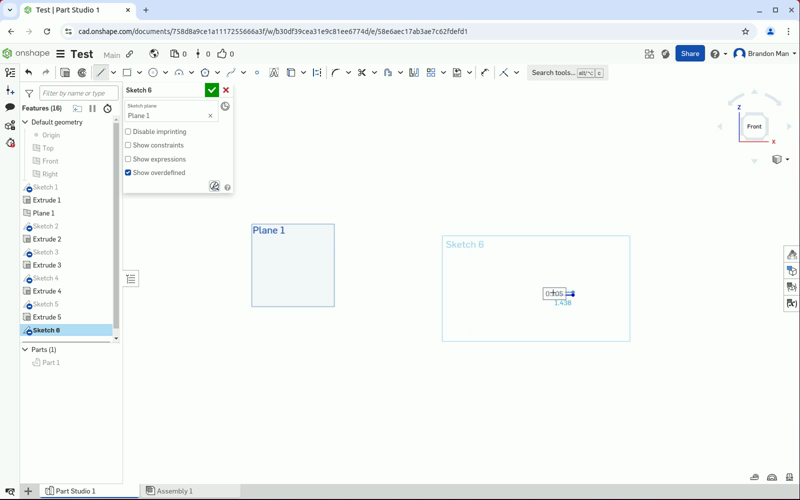
scroll(6)
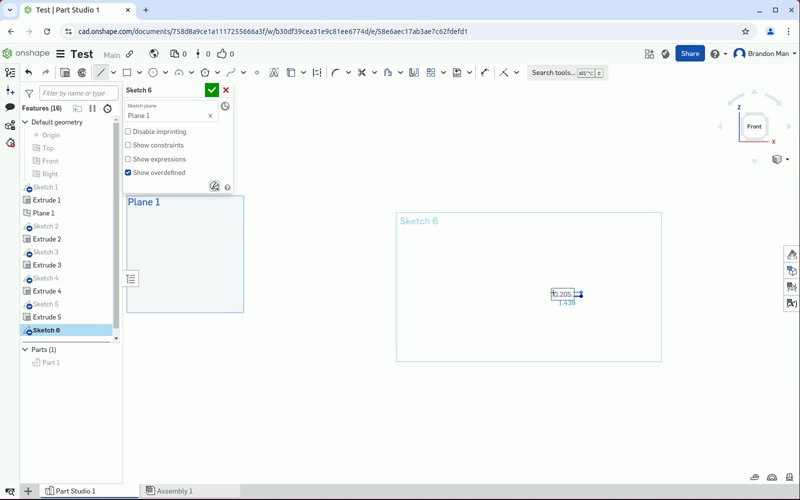
scroll(6)
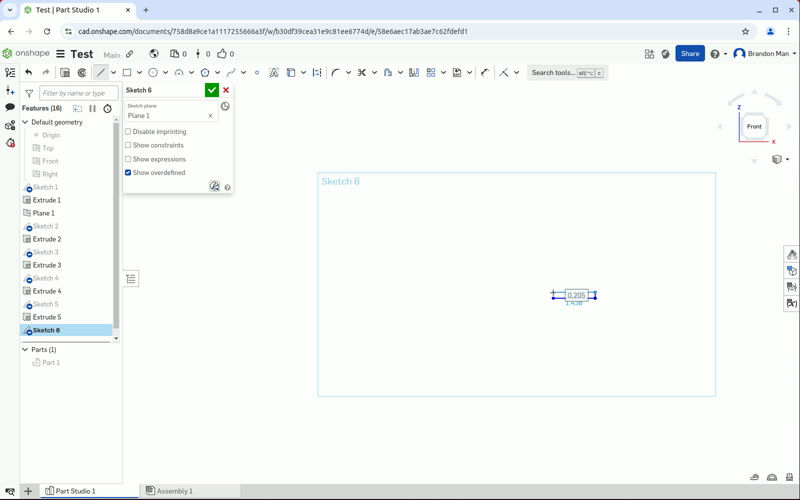
scroll(6)
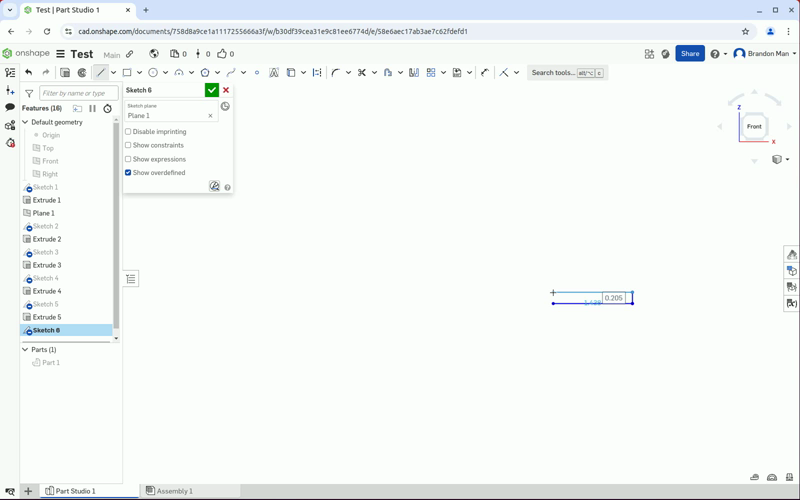
click(553, 292)
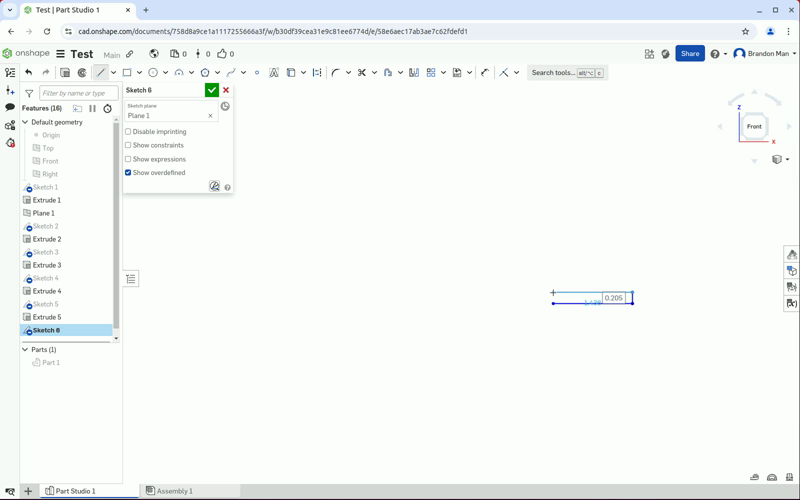
scroll(-6)
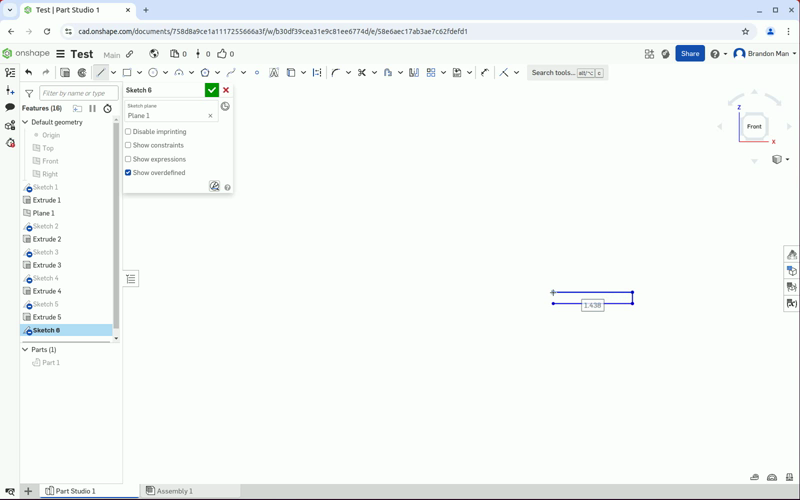
scroll(-6)
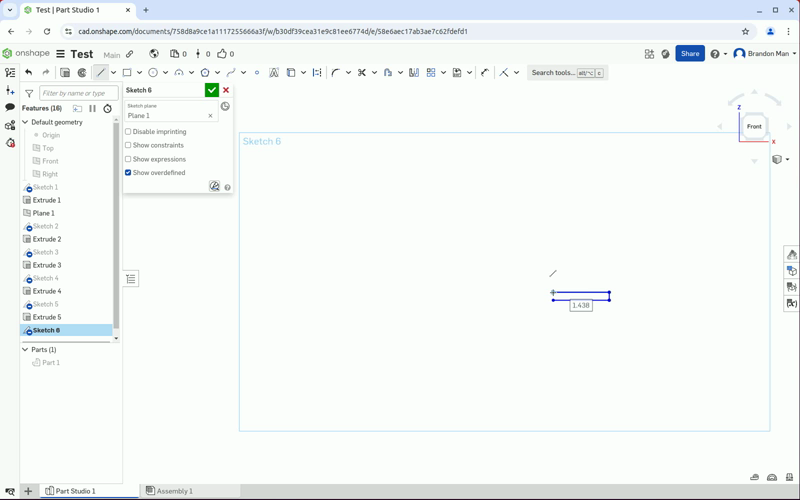
scroll(-6)
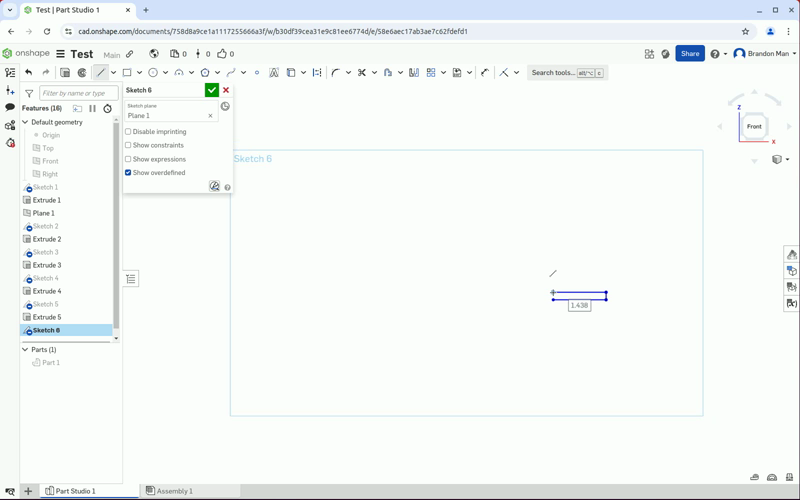
scroll(-6)
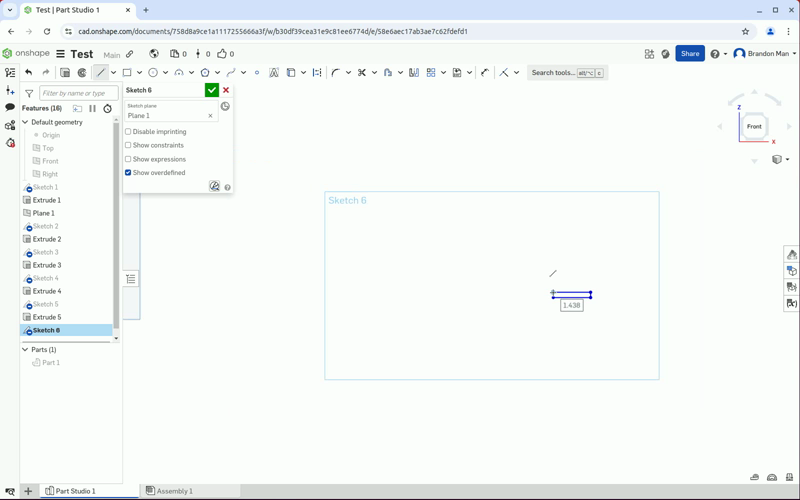
scroll(-6)
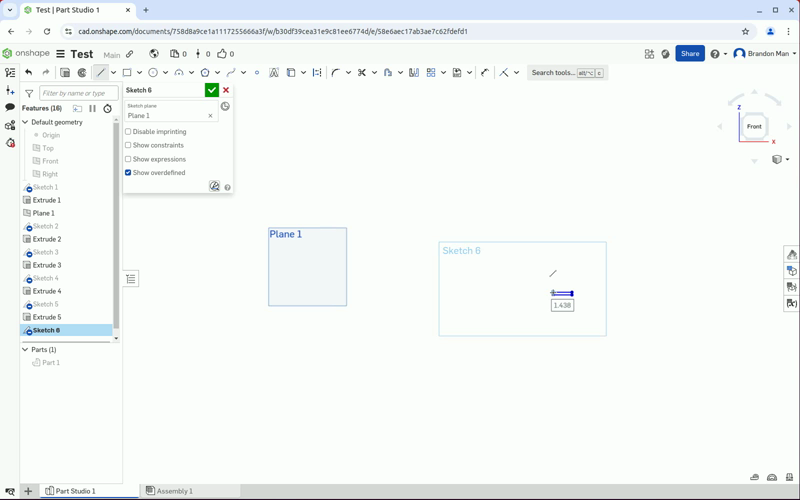
scroll(-6)
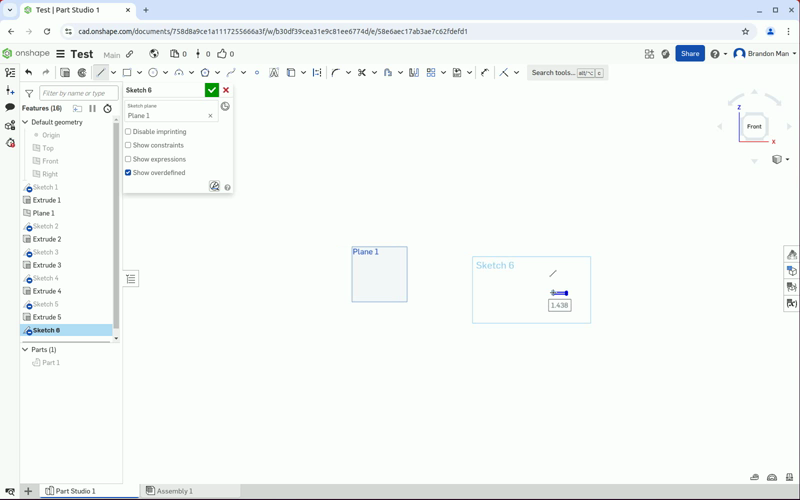
scroll(-6)
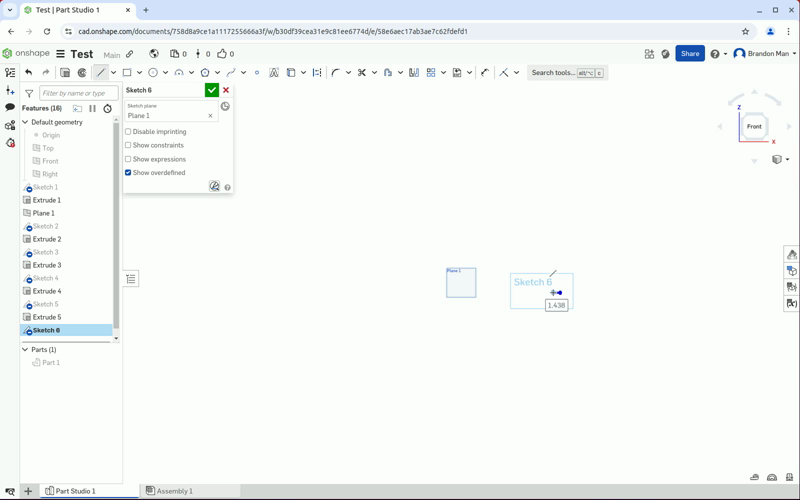
key_up(shift)
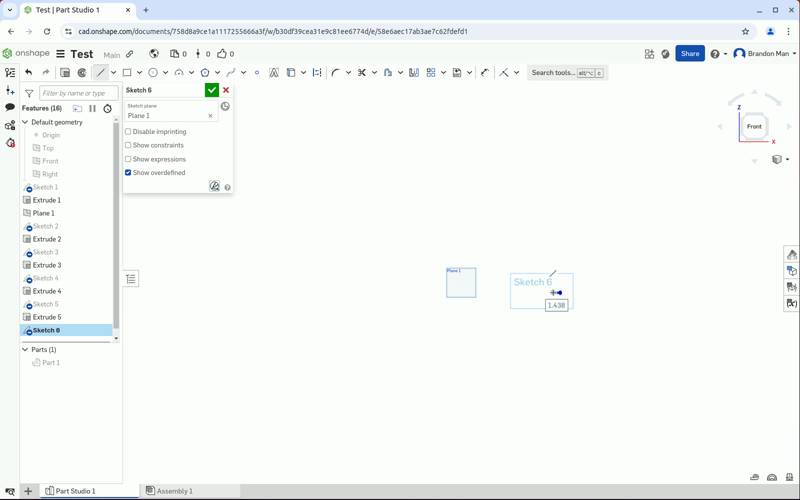
mouse_move(583, 292)
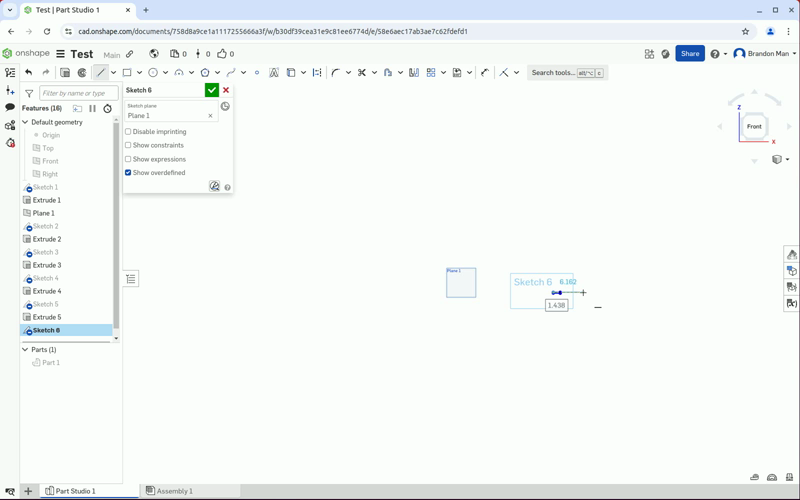
key_down(shift)
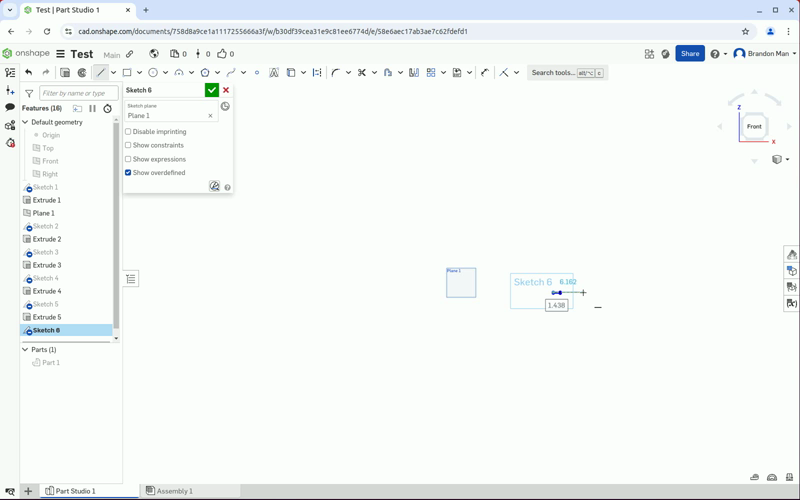
mouse_move(553, 293)
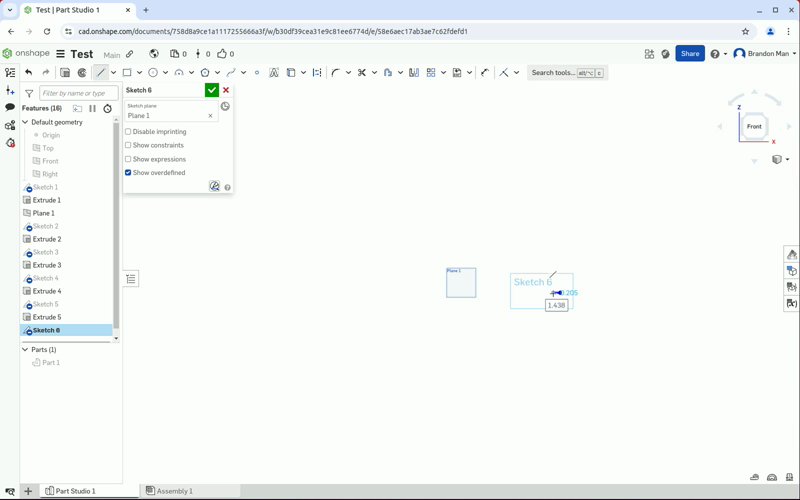
scroll(6)
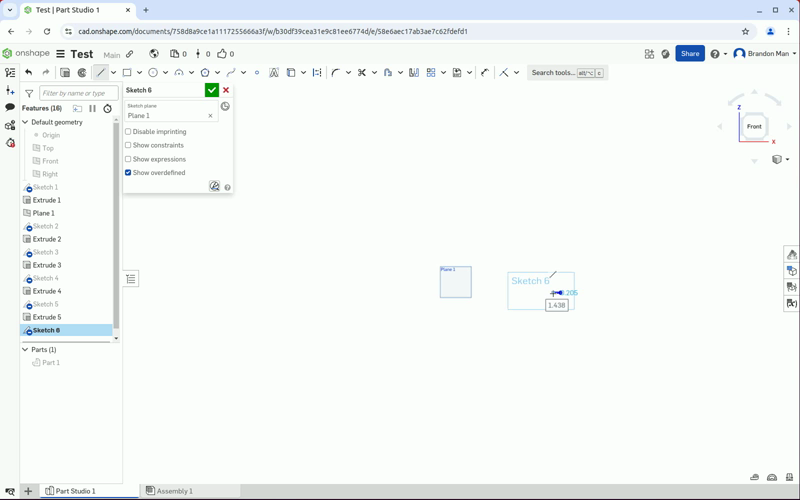
scroll(6)
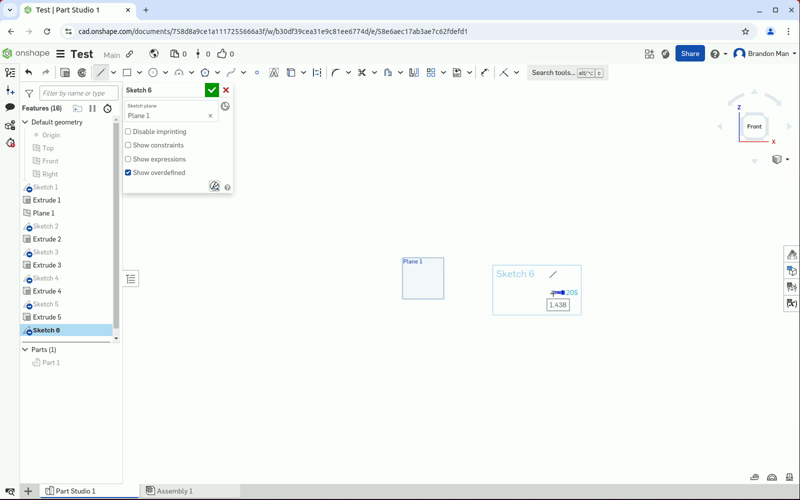
scroll(6)
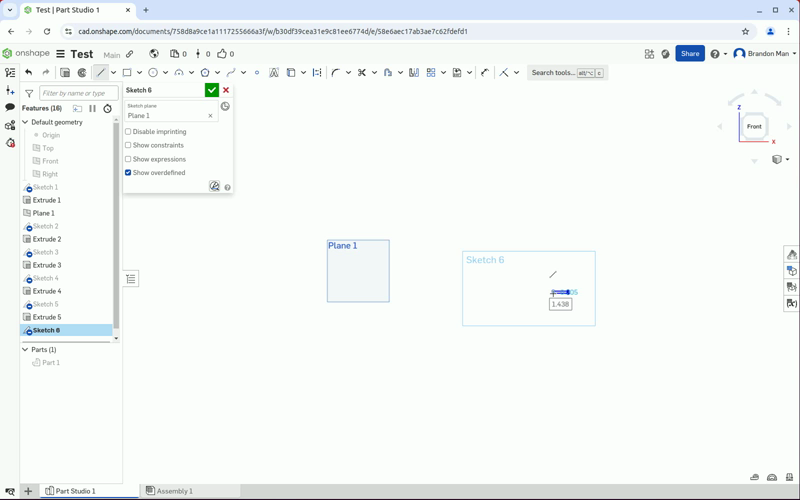
scroll(6)
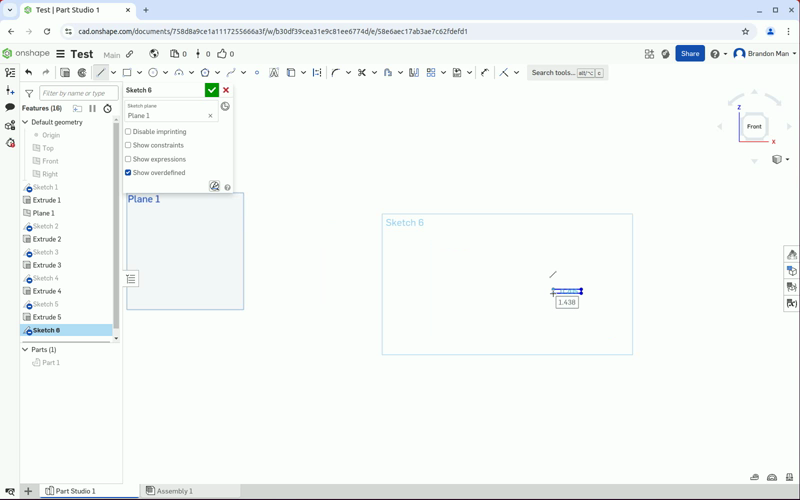
scroll(6)
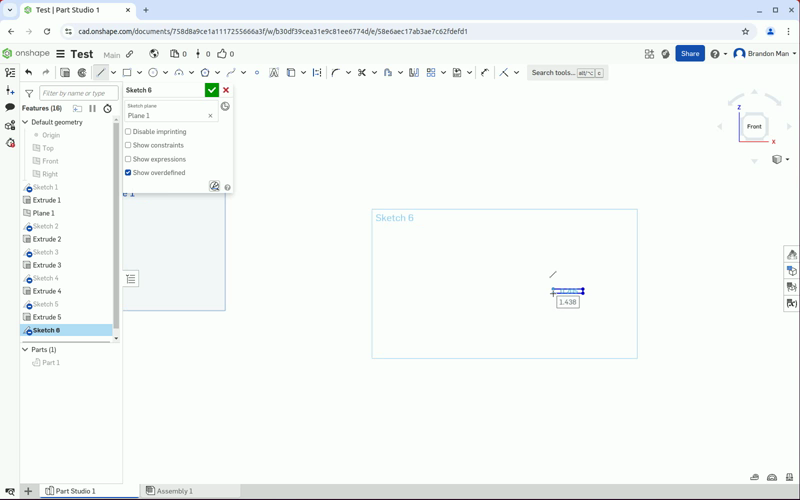
scroll(6)
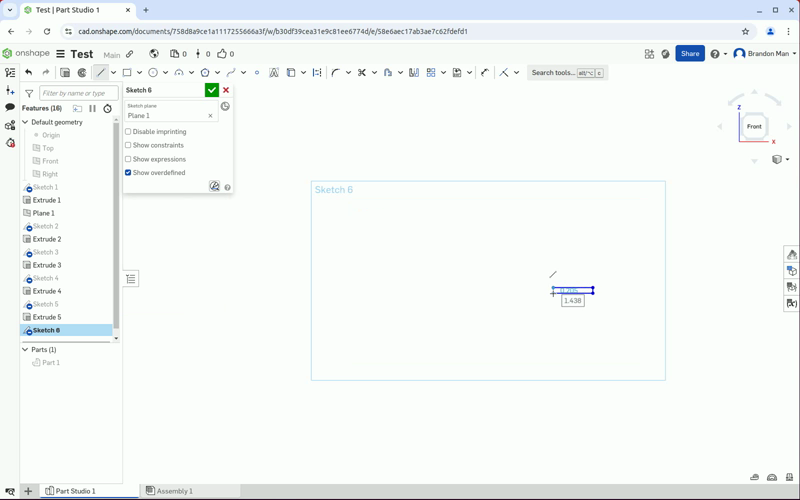
scroll(6)
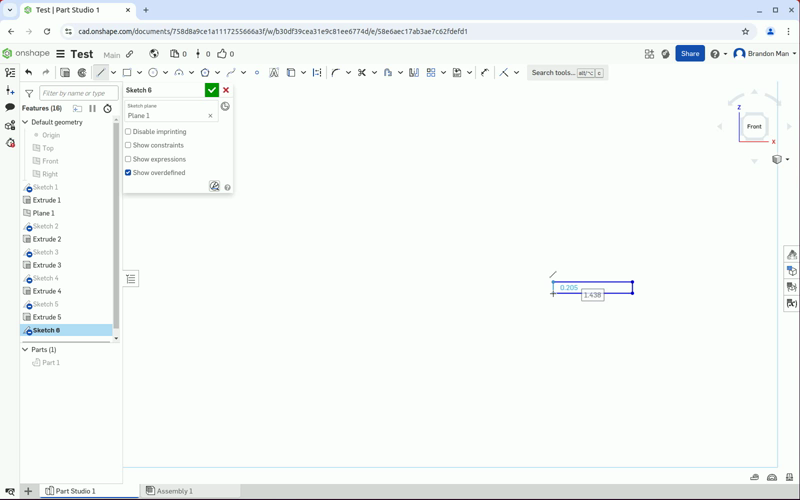
key_up(shift)
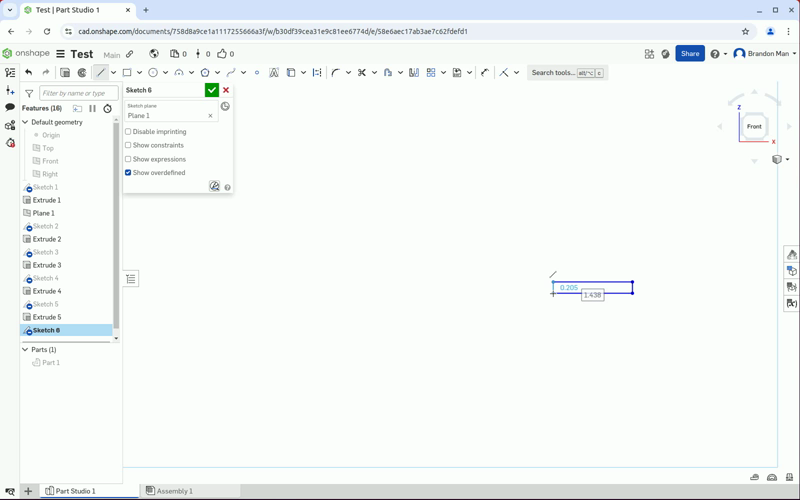
click(553, 293)
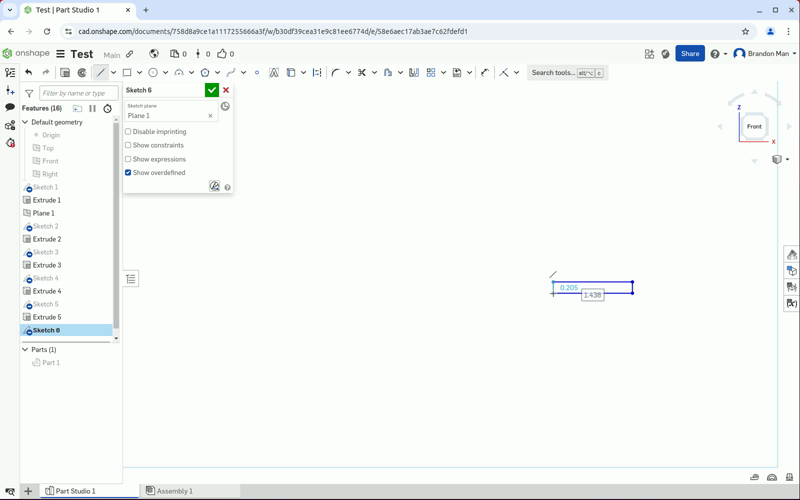
scroll(-6)
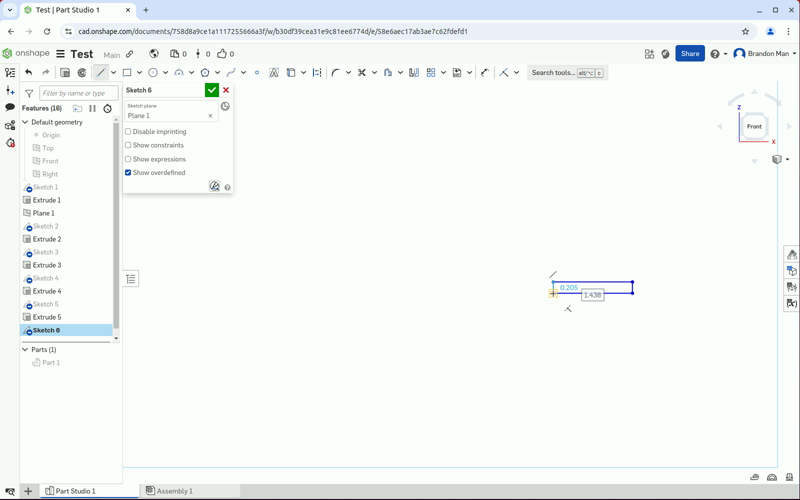
scroll(-6)
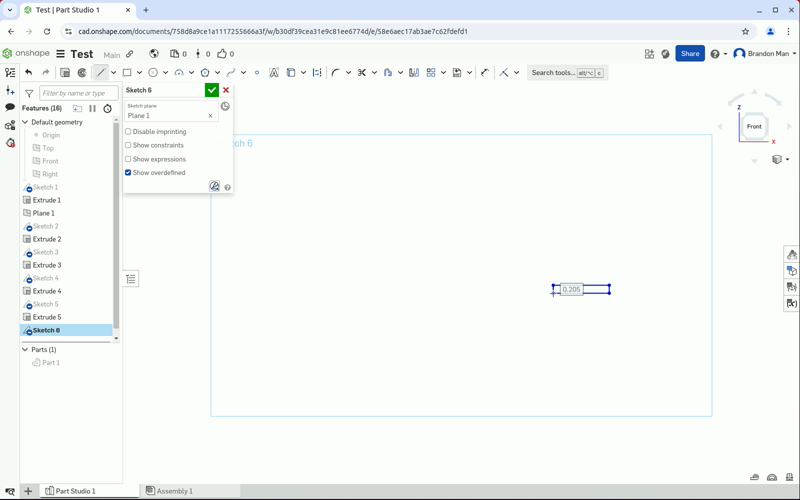
scroll(-6)
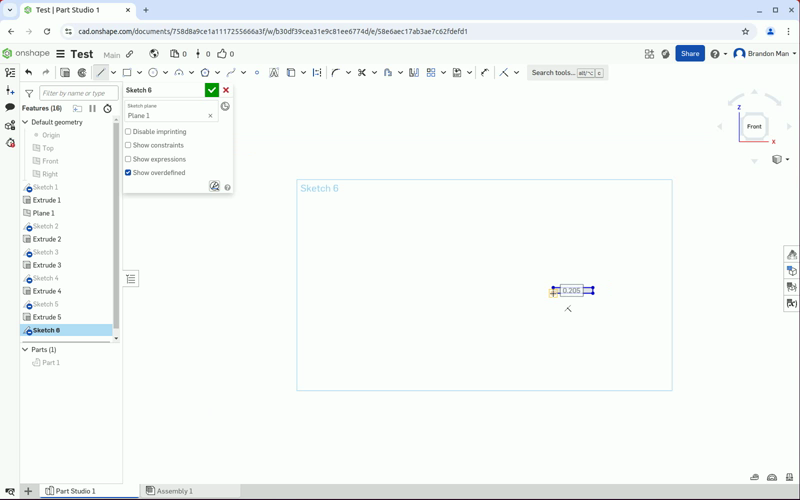
scroll(-6)
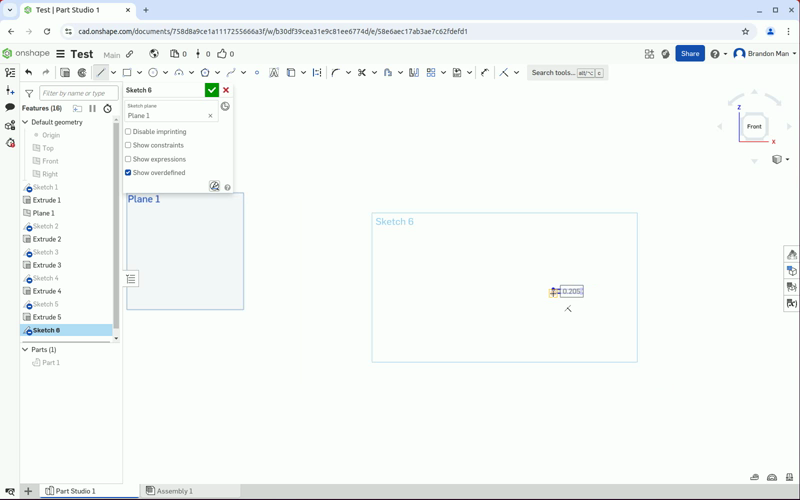
scroll(-6)
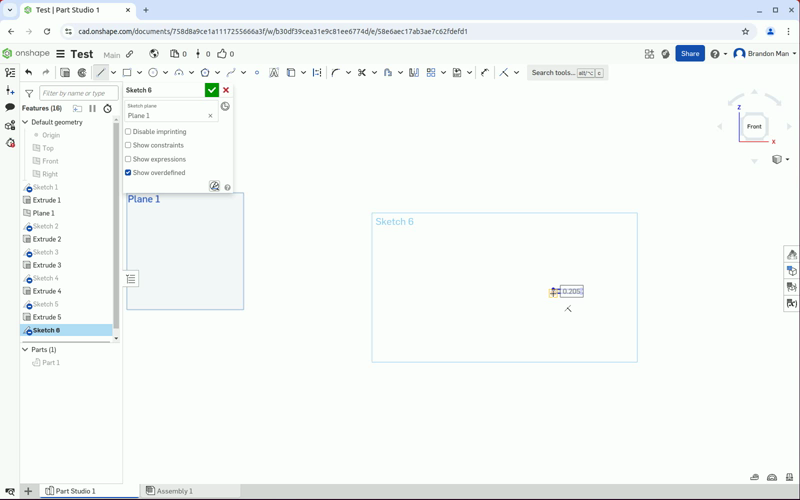
scroll(-6)
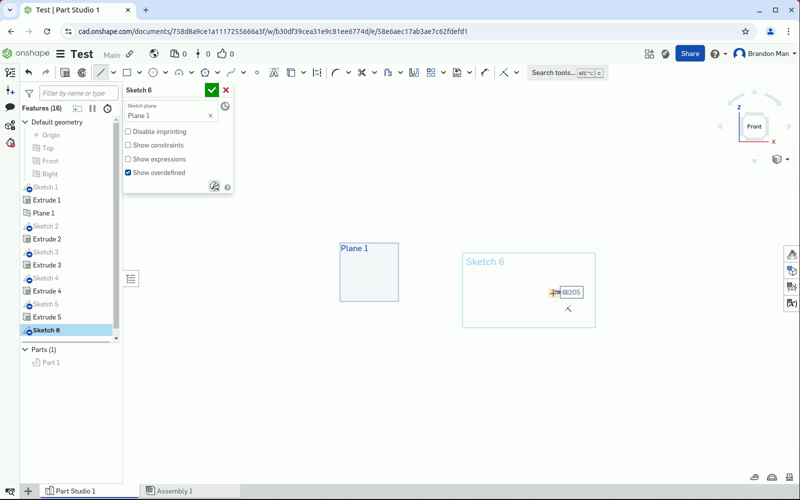
scroll(-6)
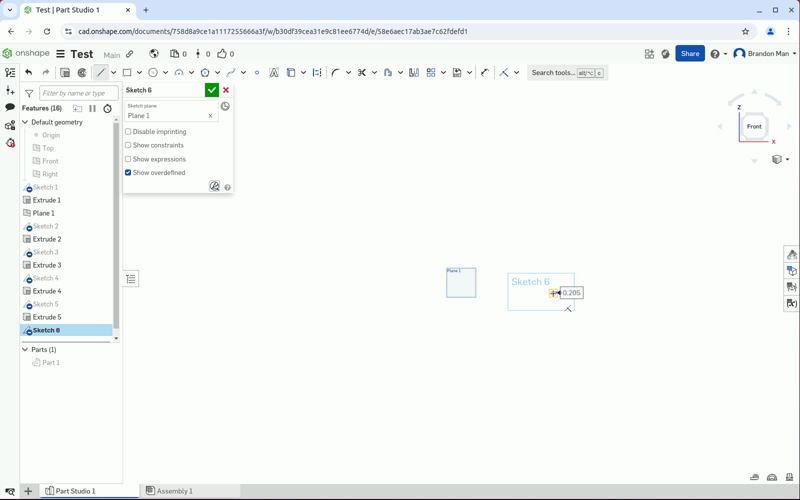
key(esc)
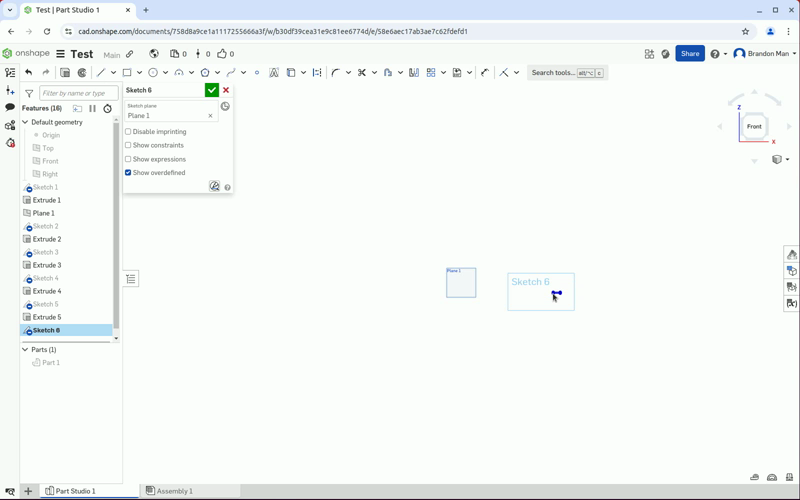
mouse_move(559, 292)
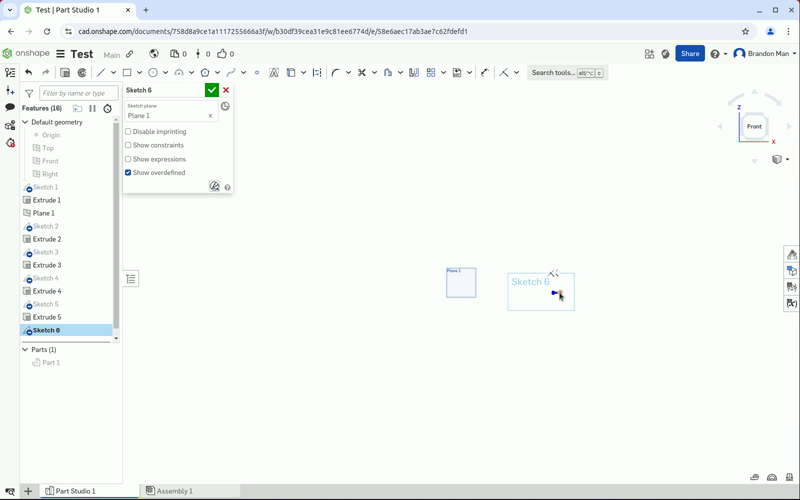
scroll(6)
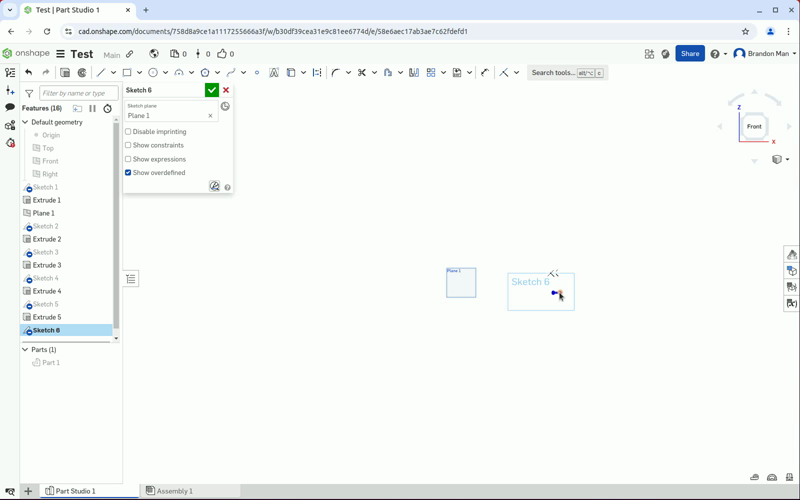
scroll(6)
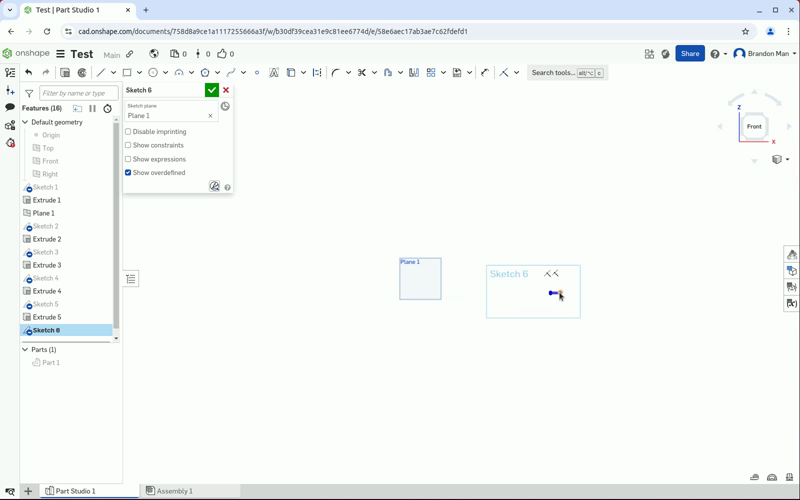
scroll(6)
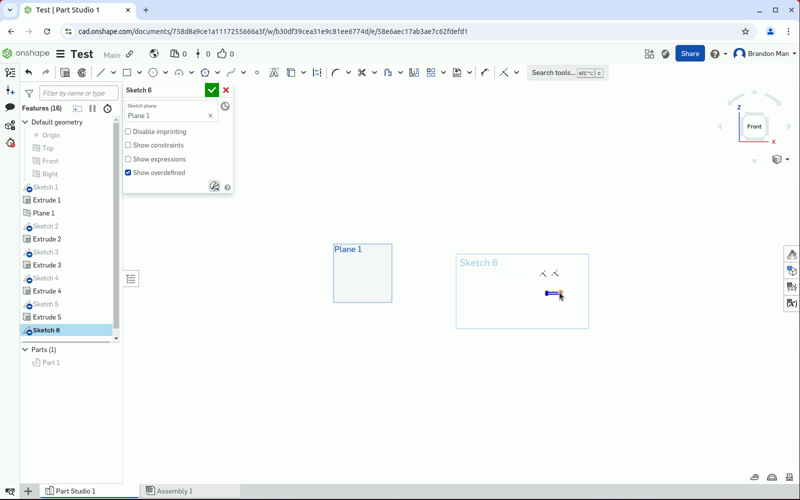
scroll(6)
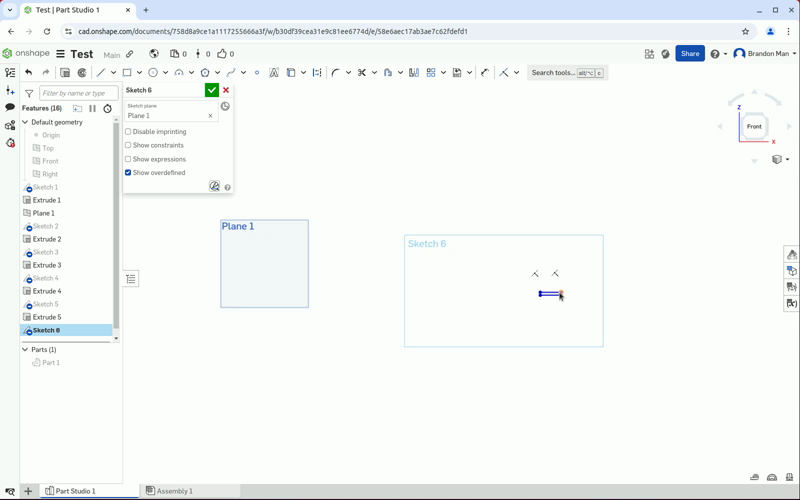
scroll(6)
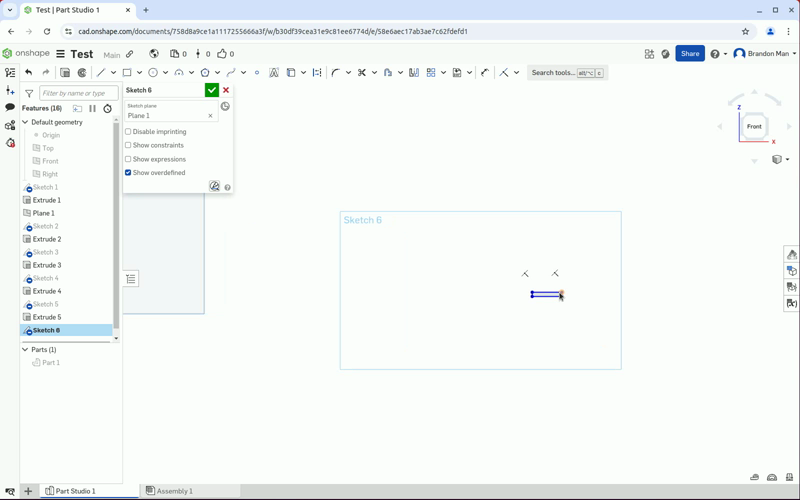
scroll(6)
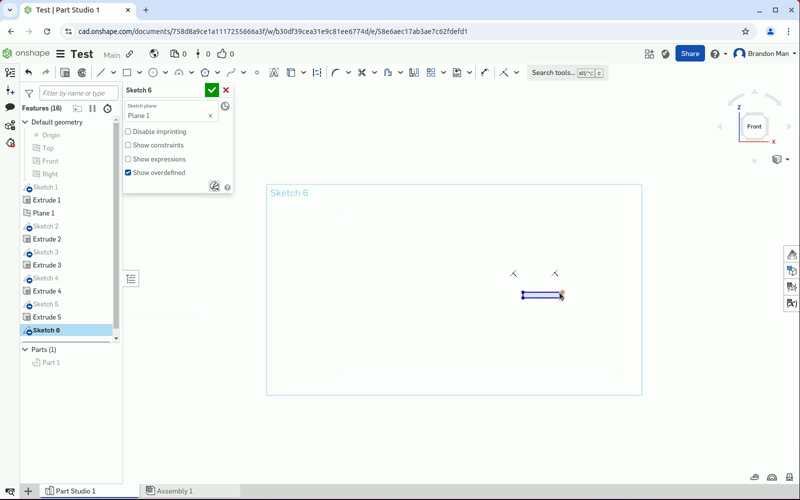
scroll(6)
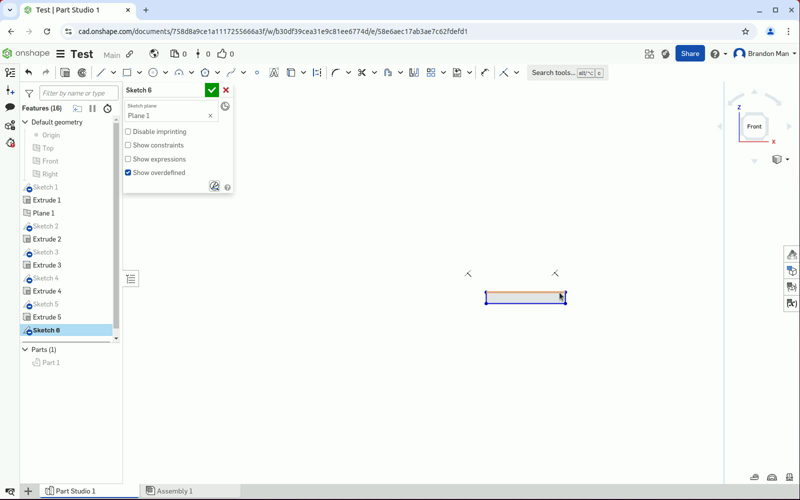
click(559, 292)
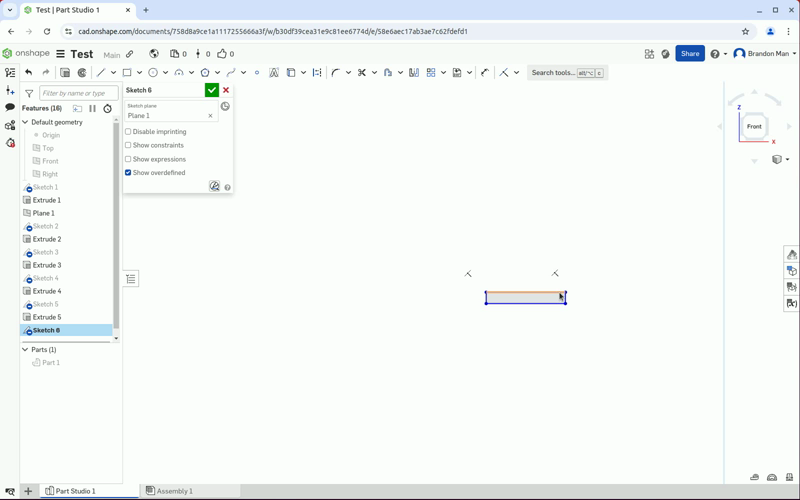
scroll(-6)
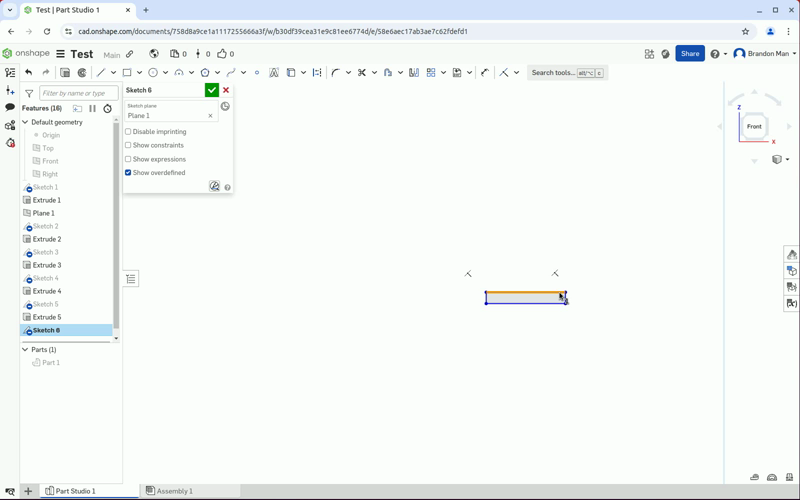
scroll(-6)
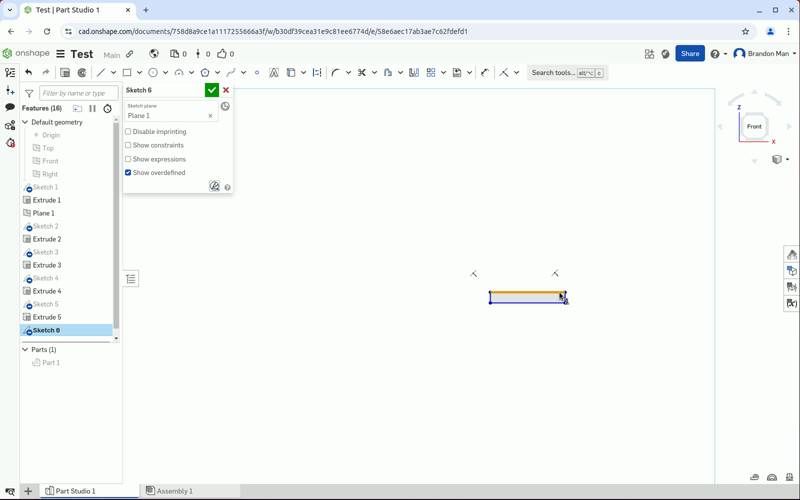
scroll(-6)
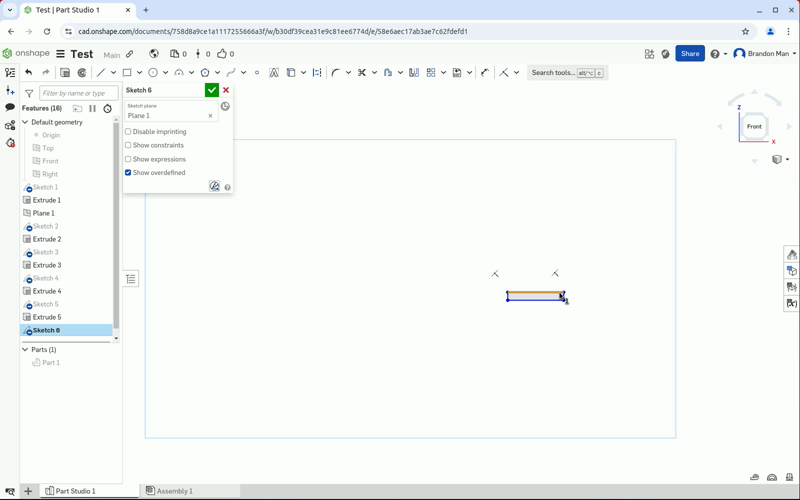
scroll(-6)
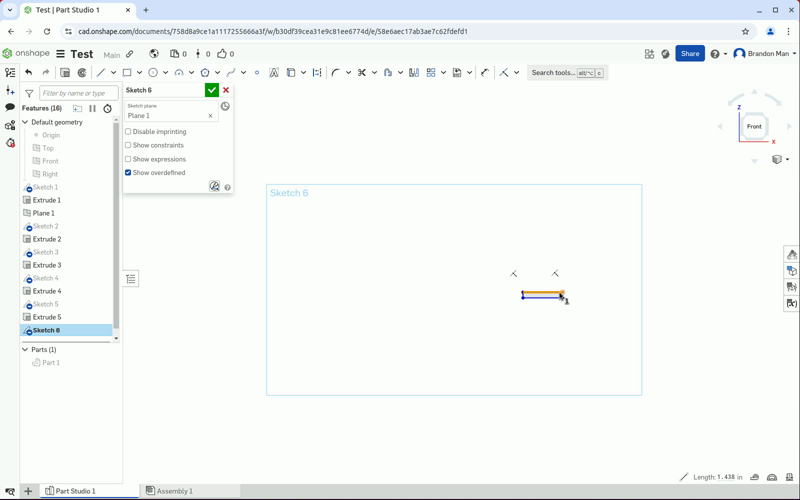
scroll(-6)
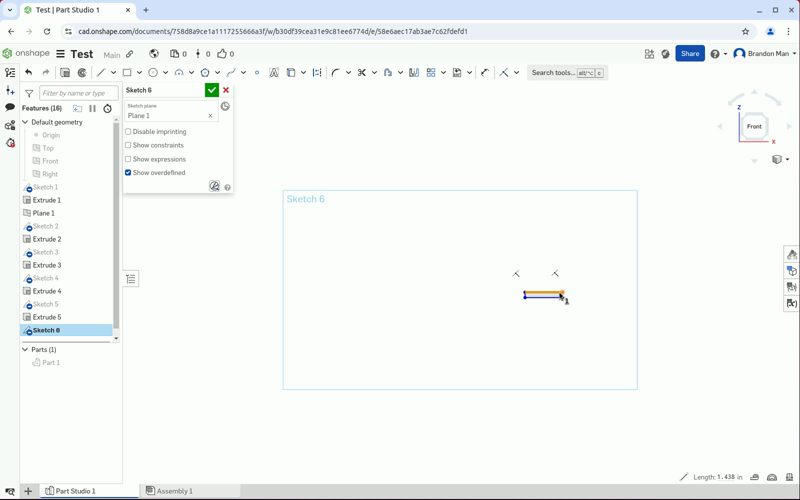
scroll(-6)
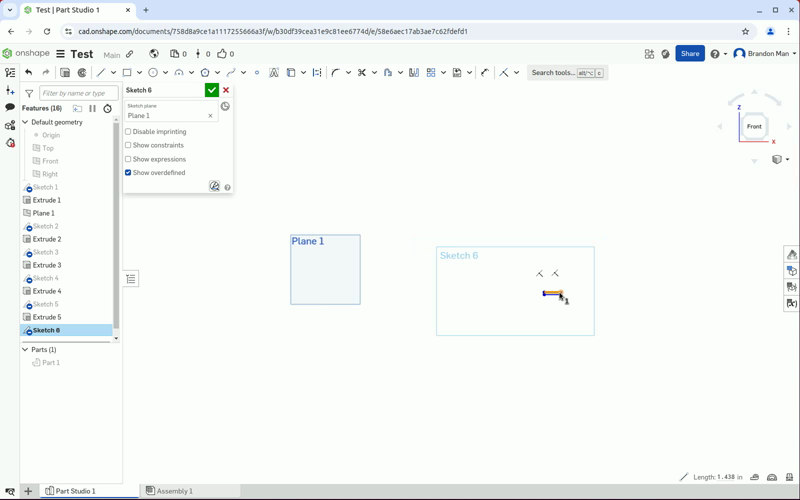
scroll(-6)
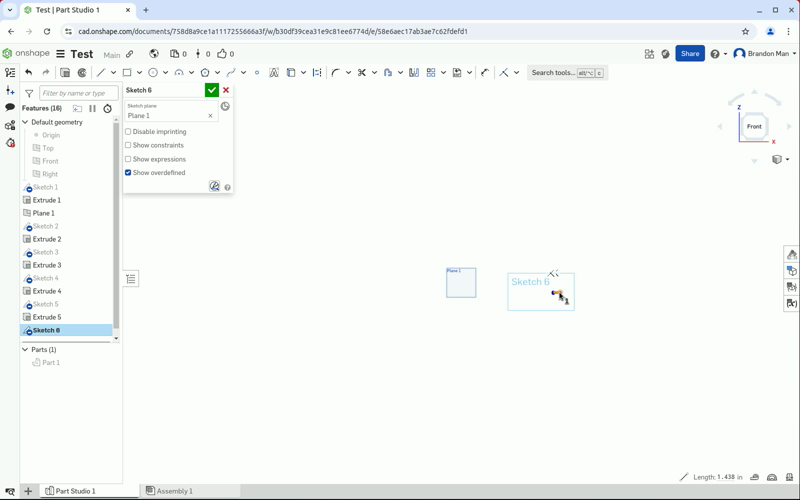
mouse_move(73, 352)
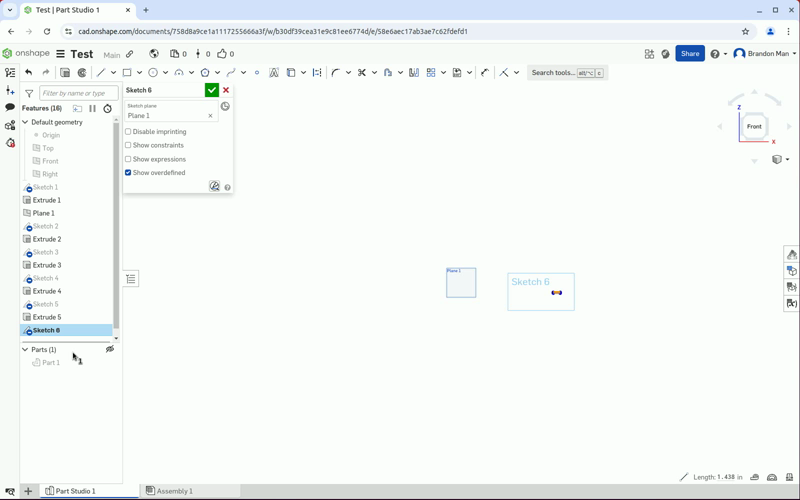
key(shift+y)
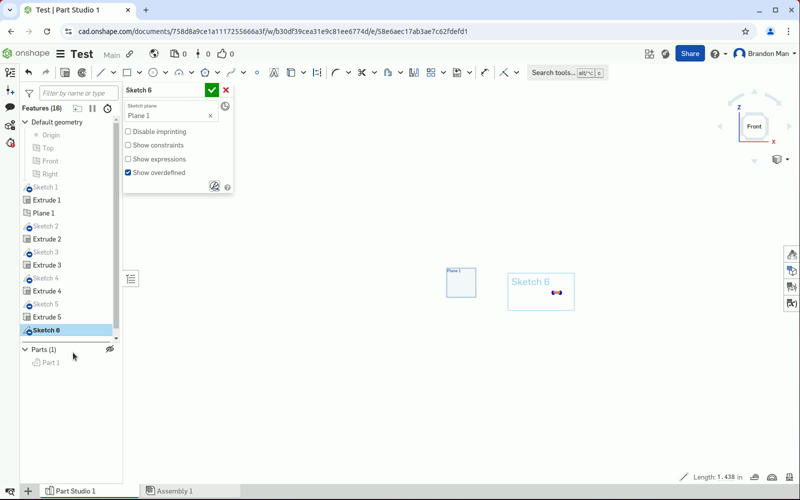
key(shift+e)
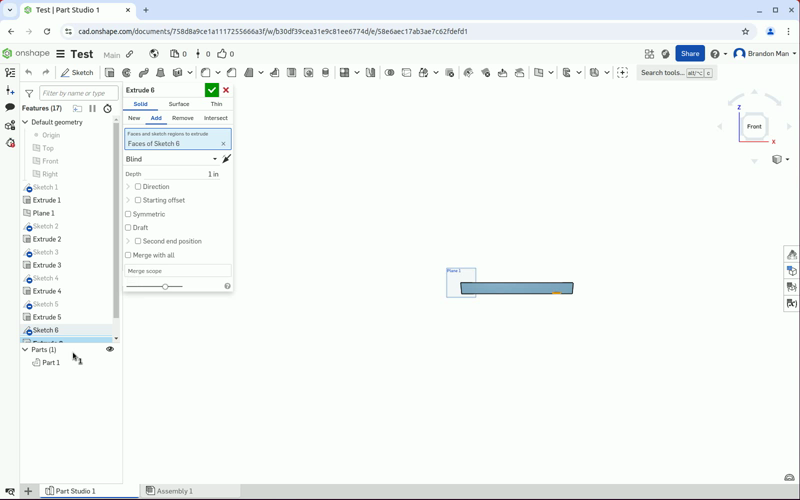
mouse_move(143, 106)
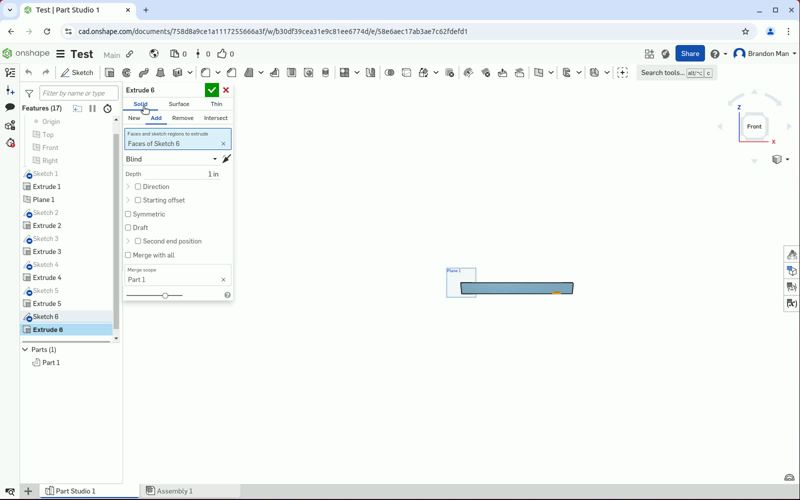
click(143, 106)
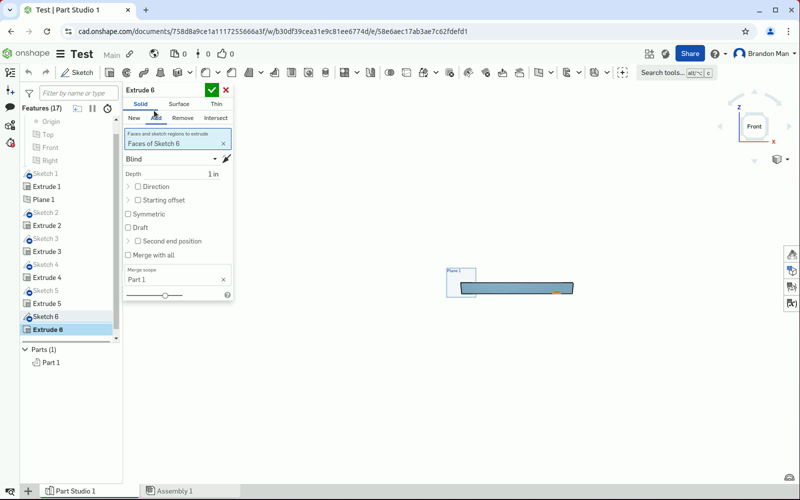
mouse_move(186, 120)
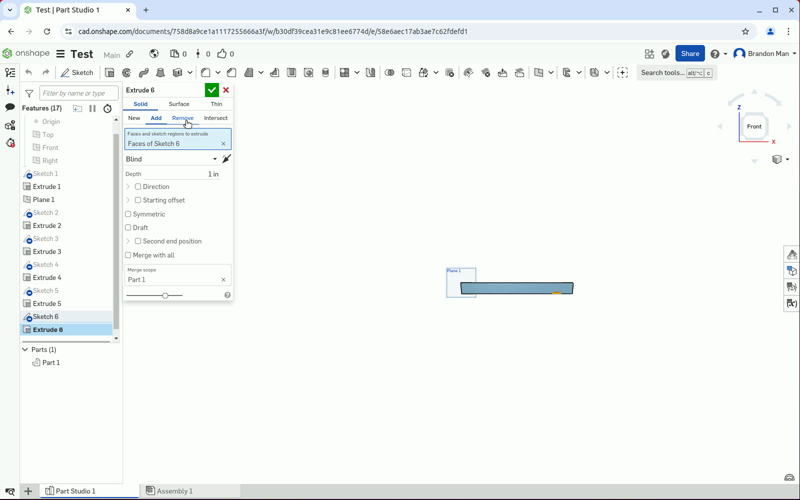
click(186, 120)
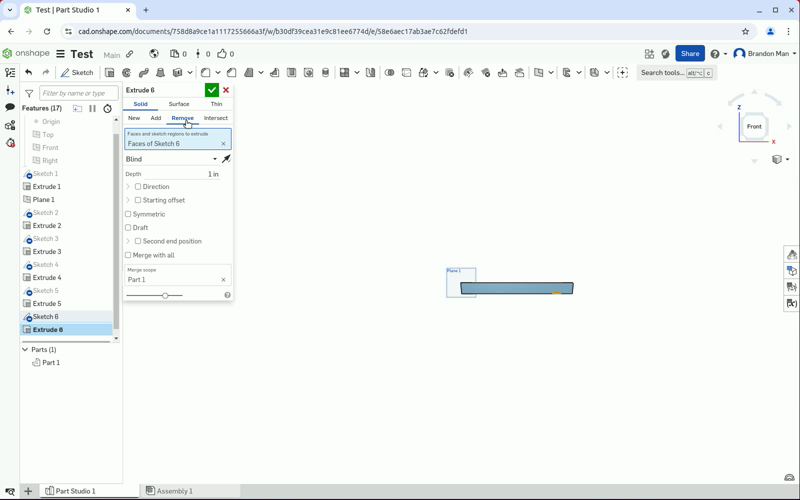
key(tab, 4)
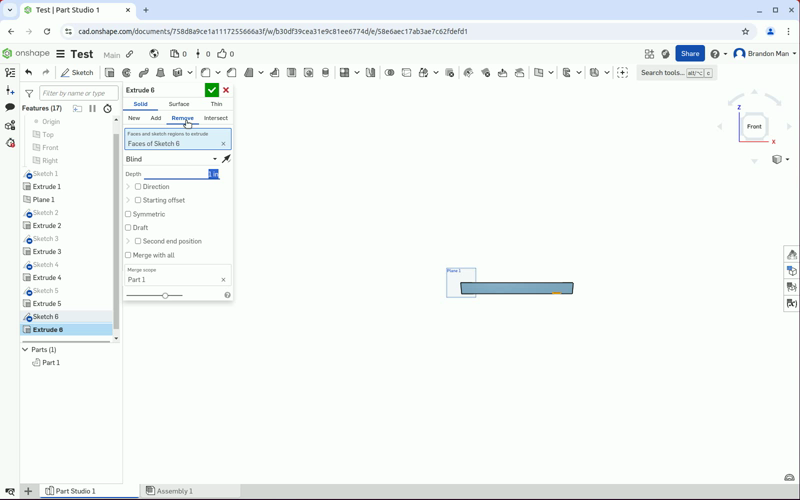
text(2.166)
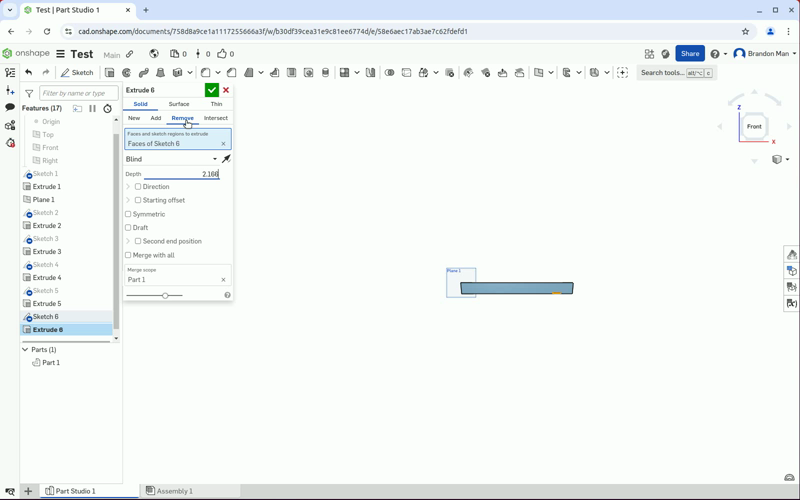
key(tab, 6)
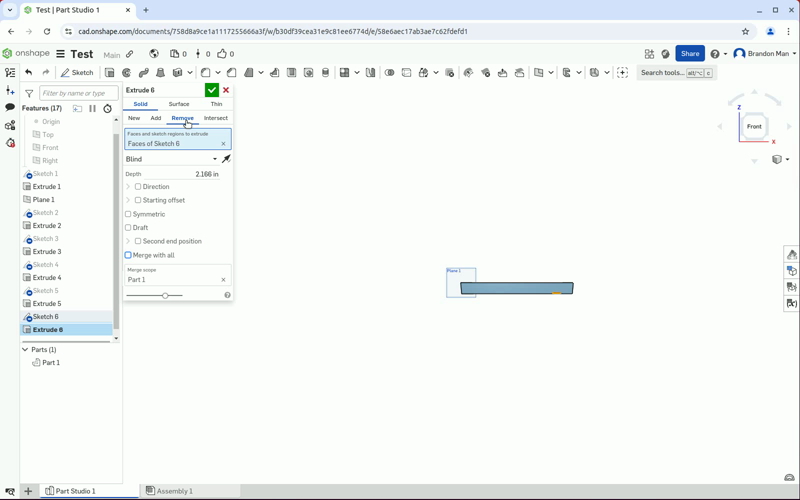
key(space)
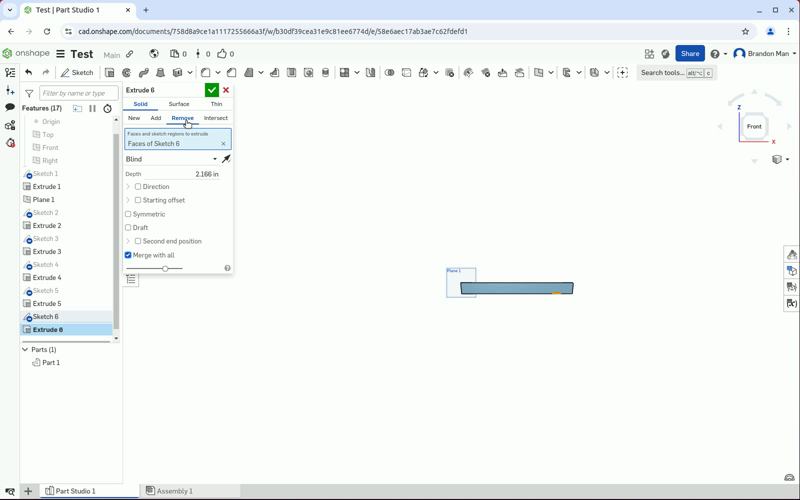
key(enter)
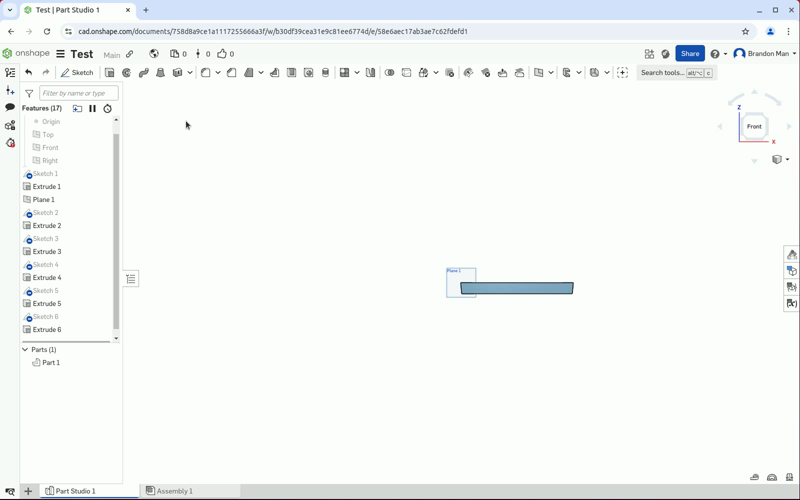
key(shift+h)
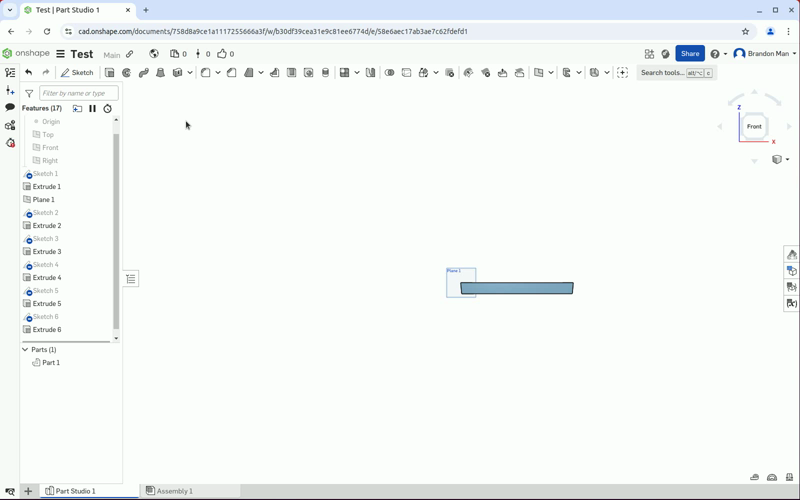
key(shift+h)
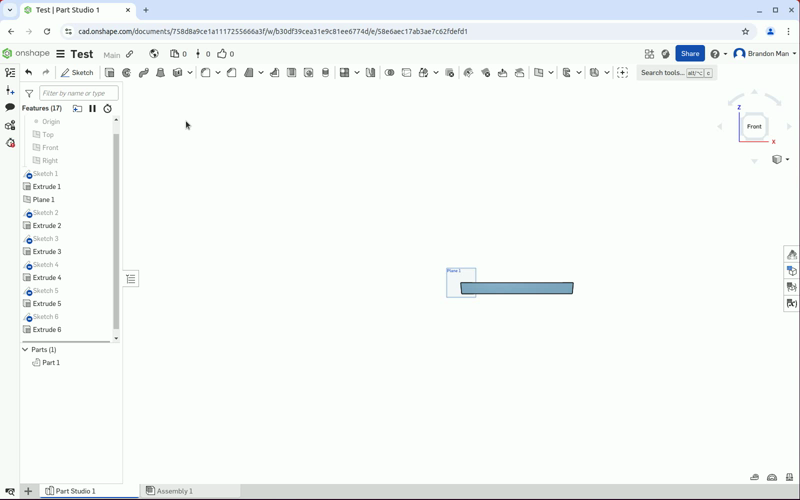
mouse_move(69, 176)
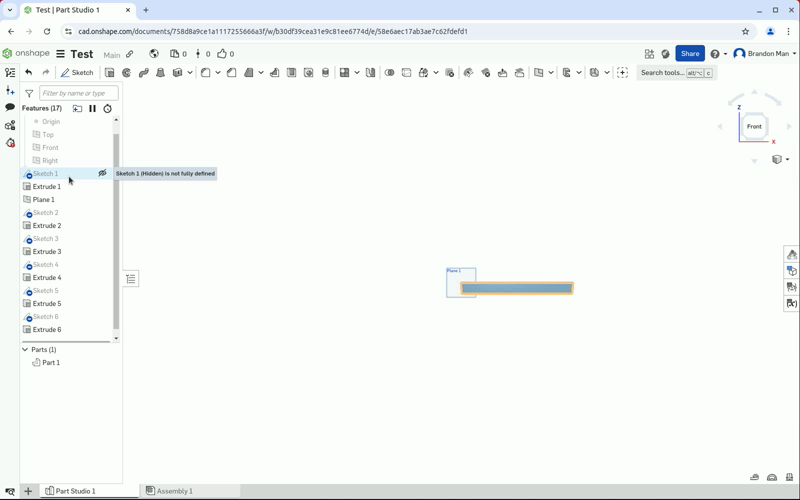
click(69, 176)
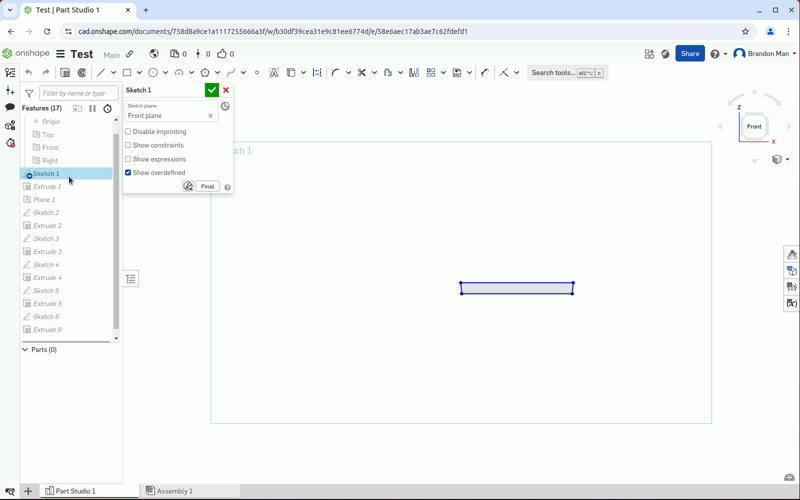
mouse_move(229, 92)
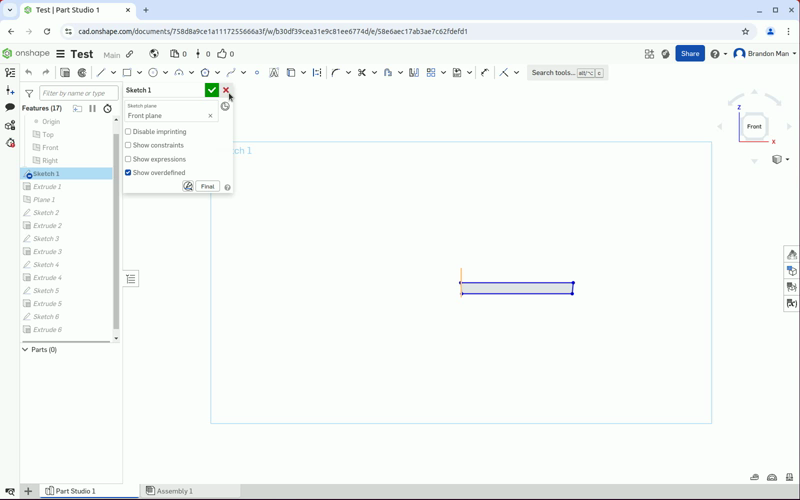
click(229, 92)
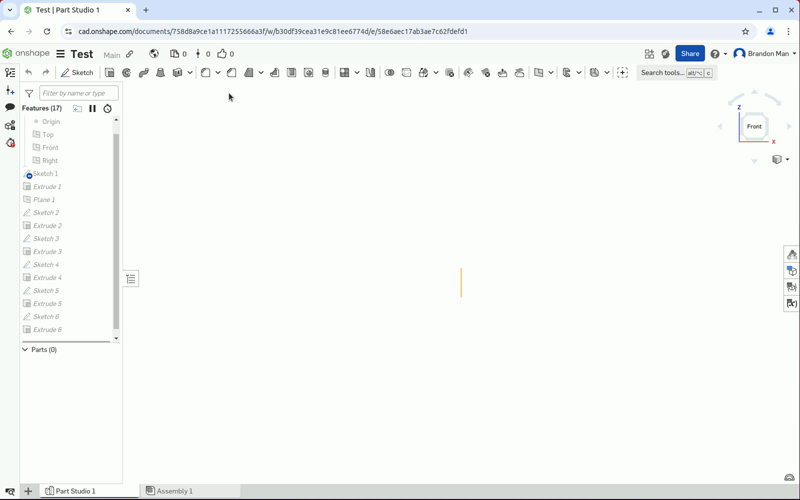
key(shift+s)
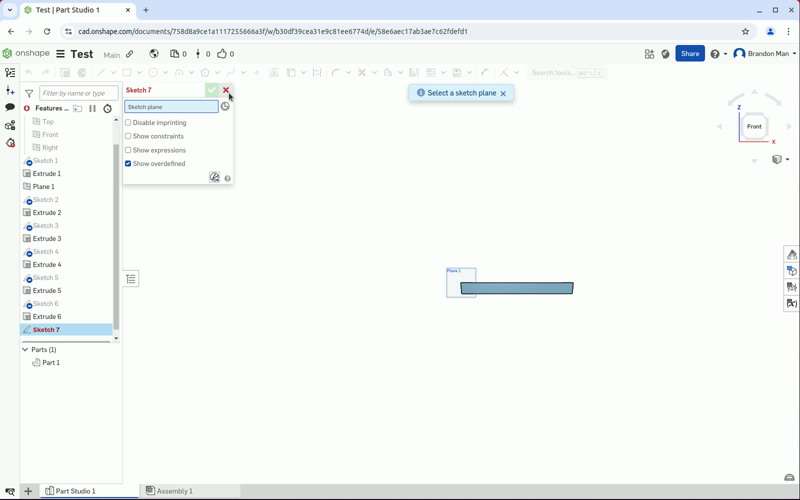
mouse_move(69, 189)
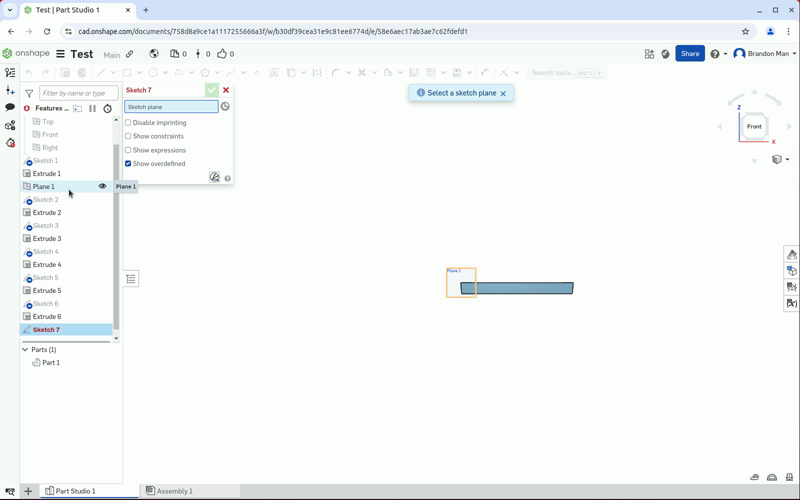
click(69, 189)
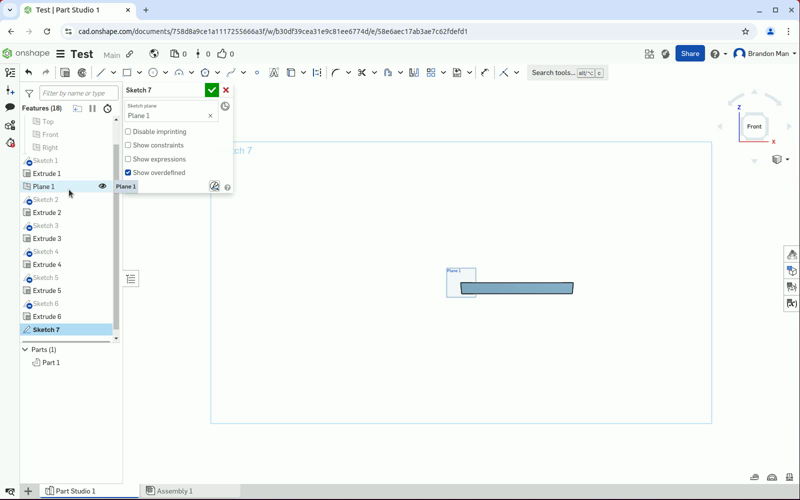
mouse_move(73, 352)
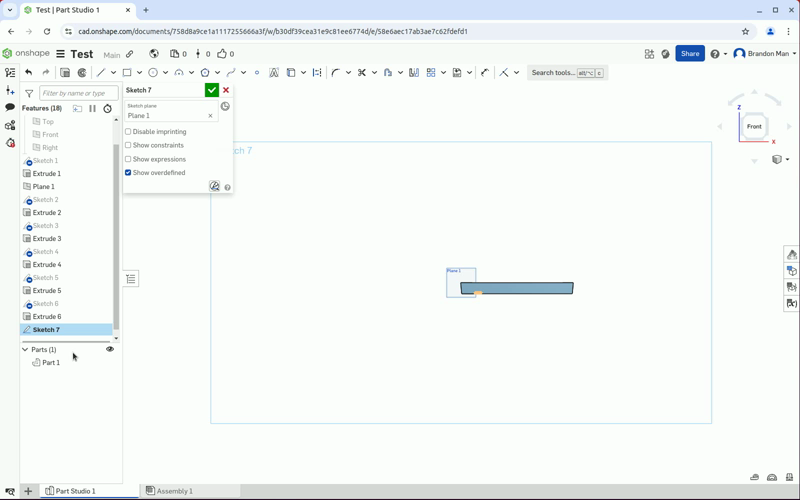
key(y)
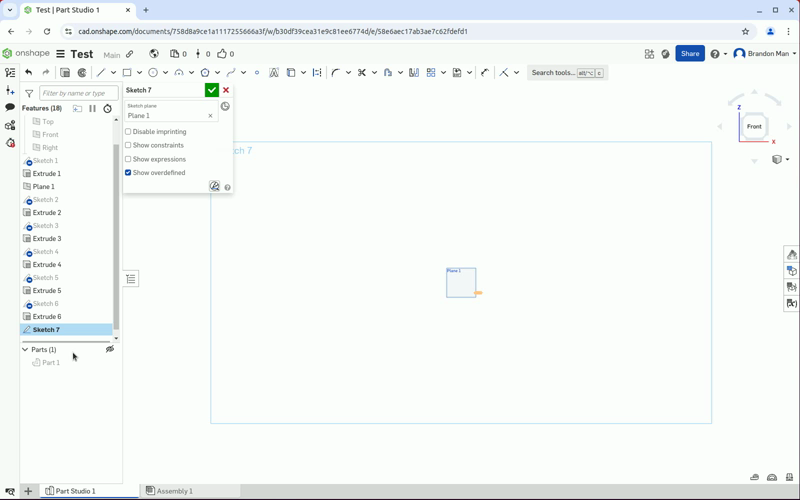
key(l)
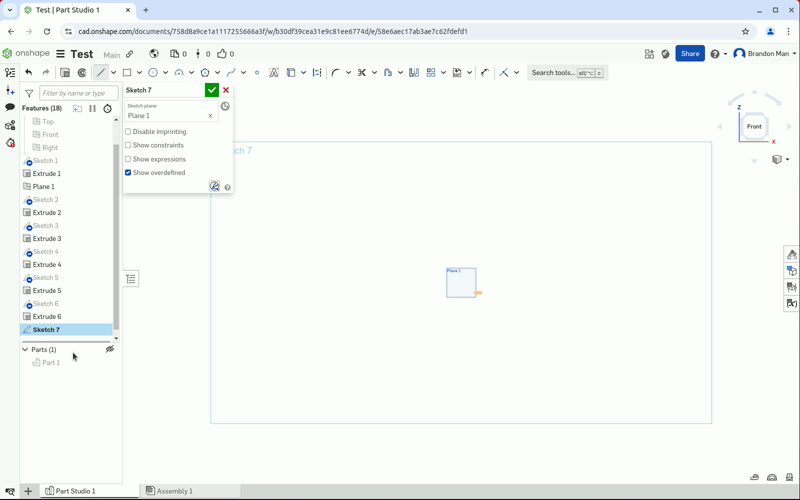
key_down(shift)
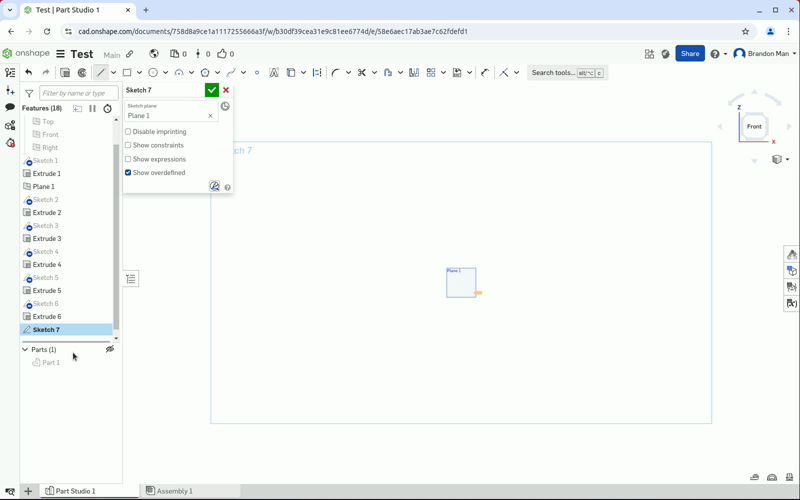
mouse_move(484, 288)
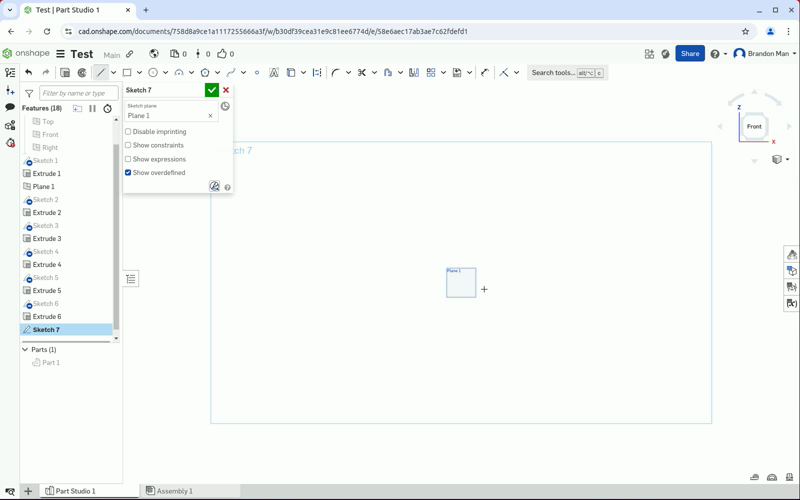
click(484, 288)
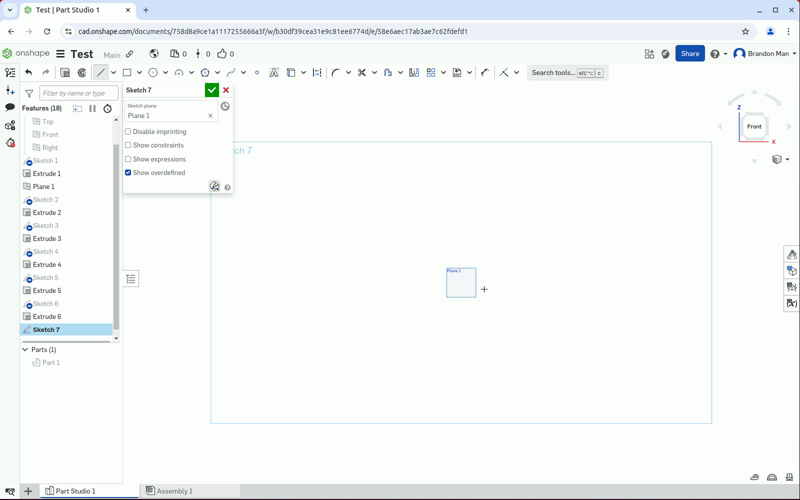
key_up(shift)
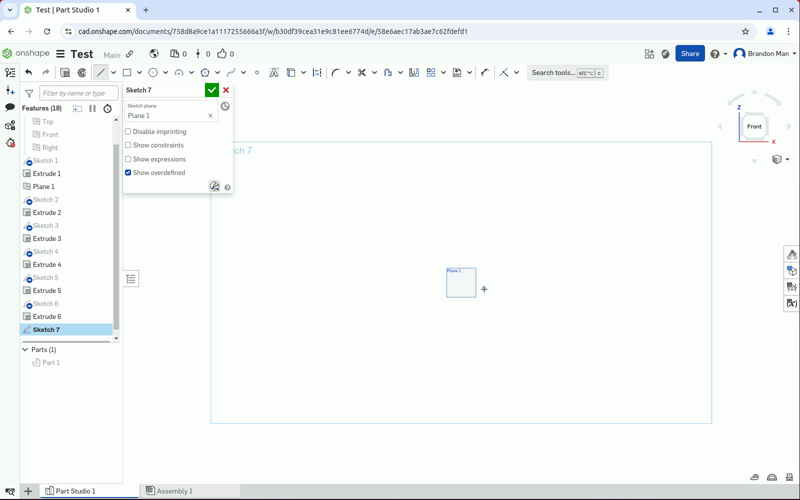
key_down(shift)
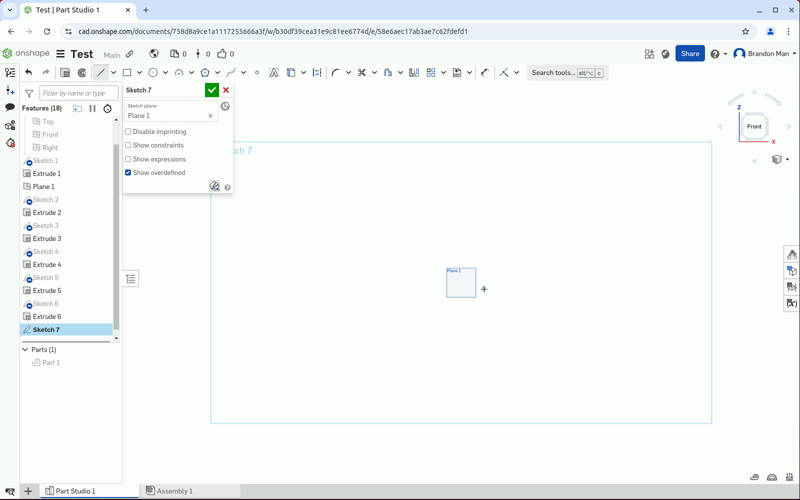
mouse_move(514, 288)
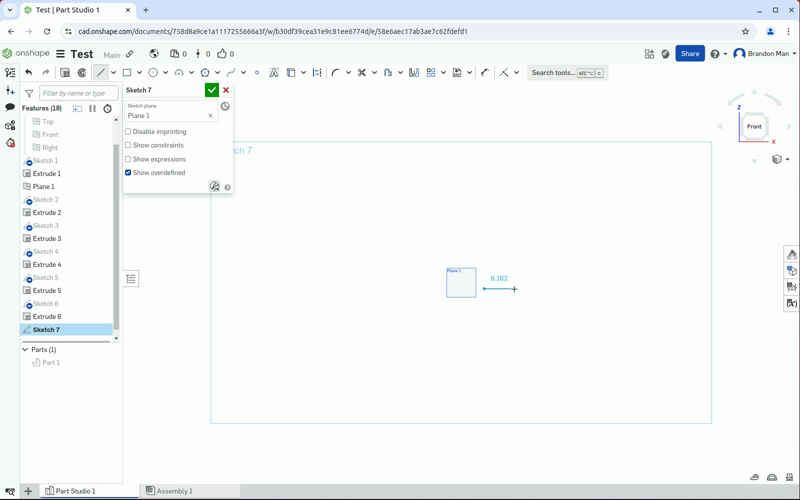
mouse_move(495, 288)
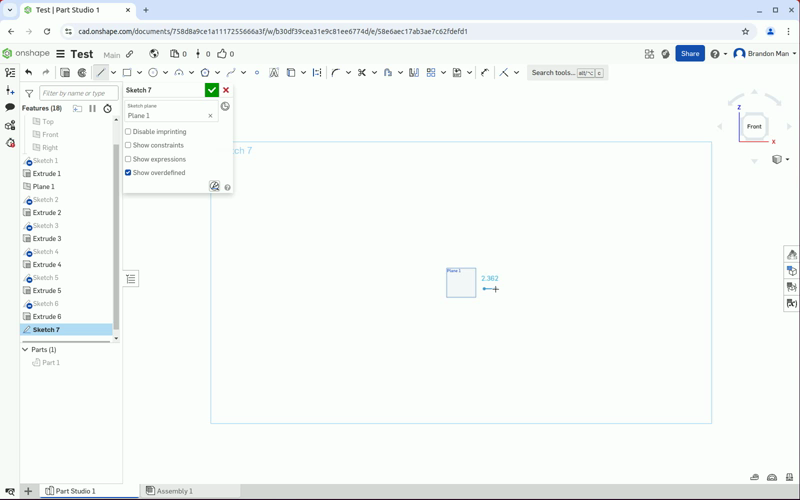
click(495, 288)
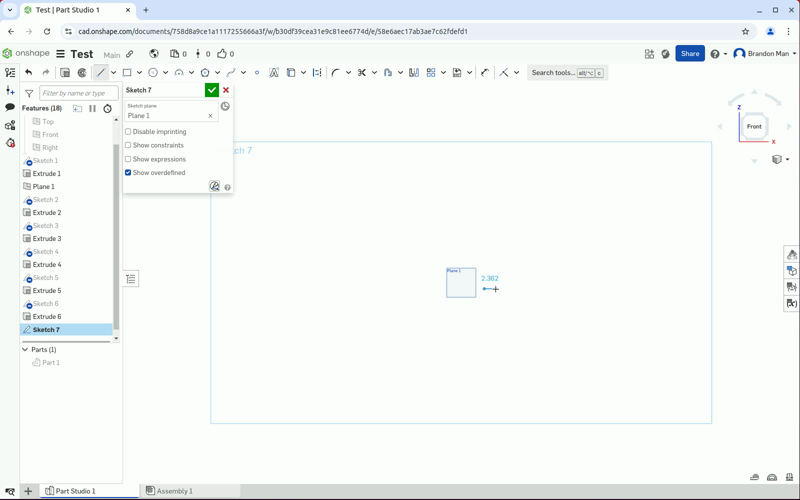
key_up(shift)
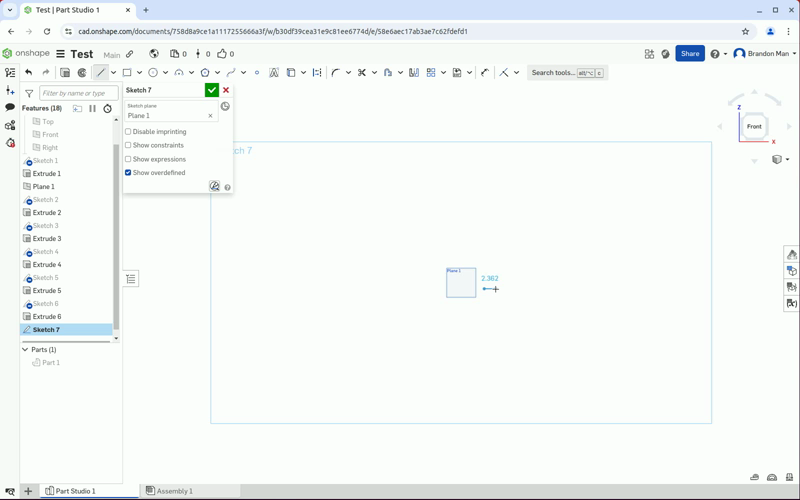
key_down(shift)
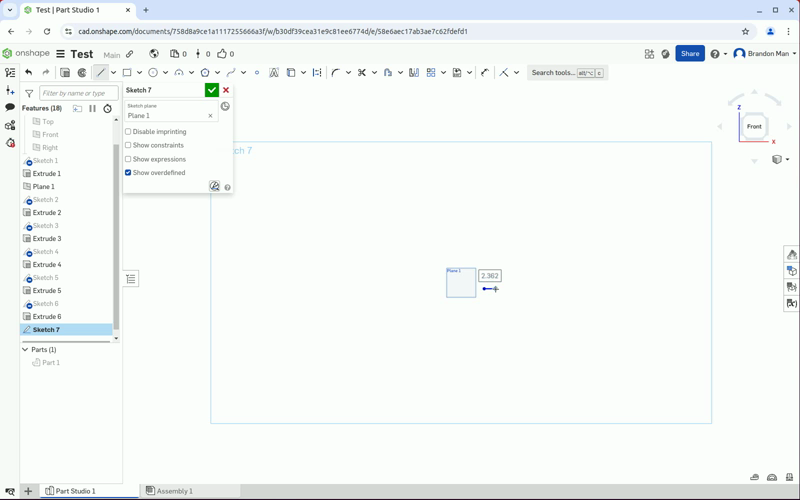
mouse_move(525, 288)
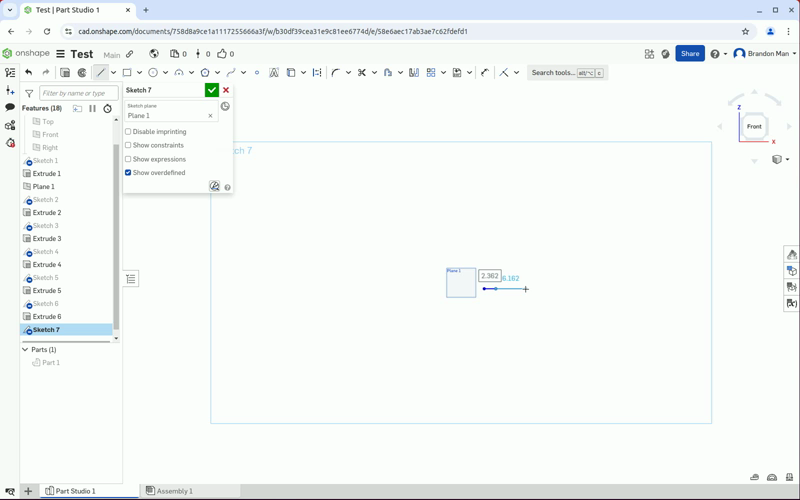
mouse_move(495, 282)
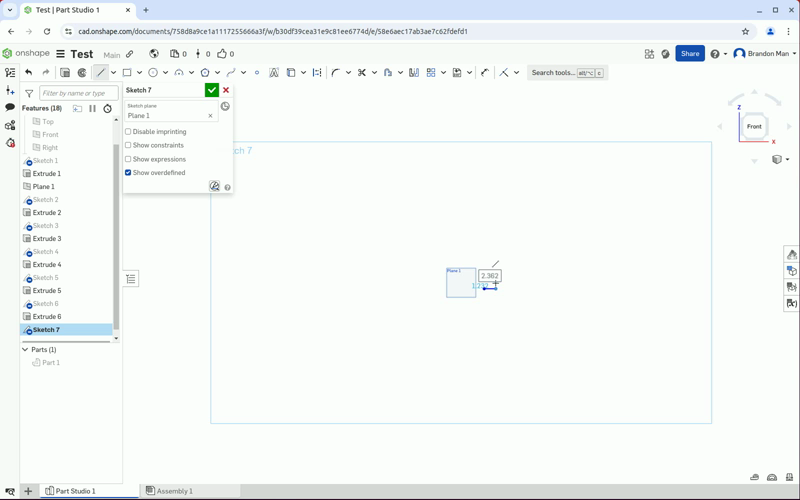
scroll(6)
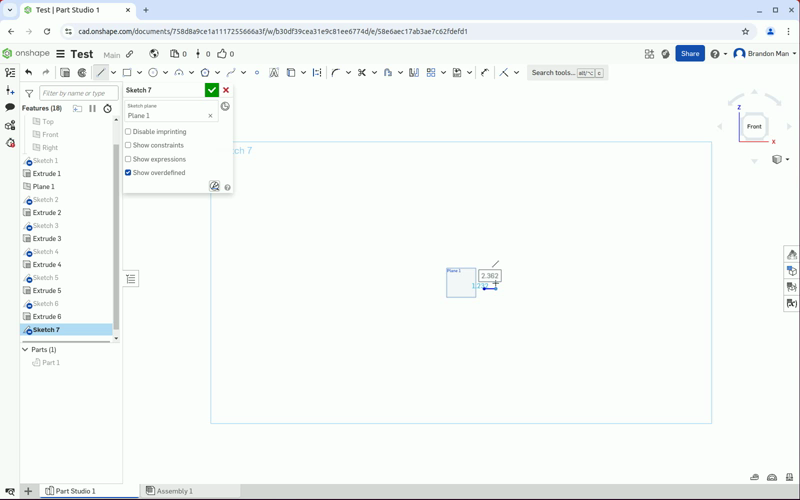
scroll(6)
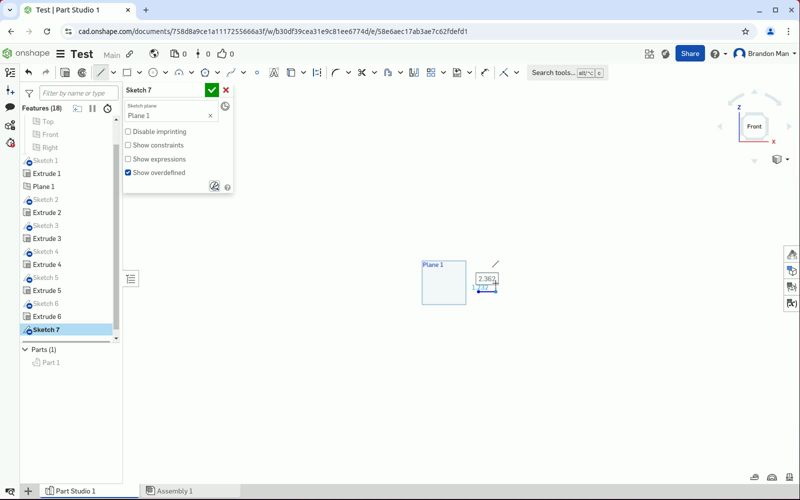
scroll(6)
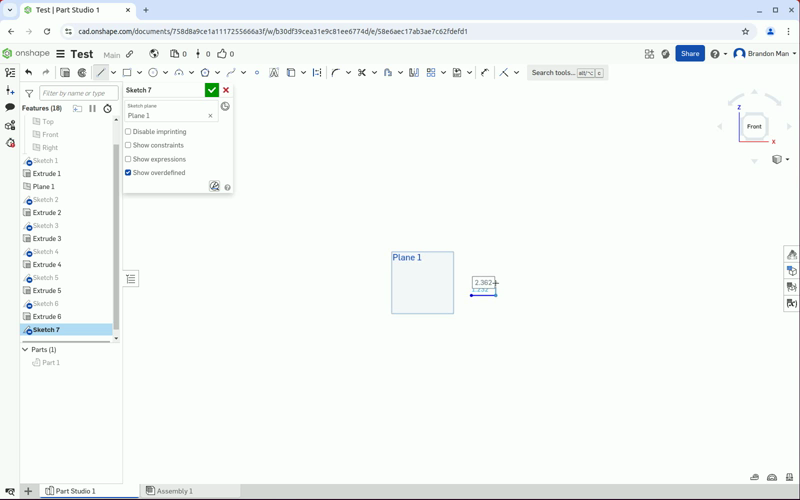
scroll(6)
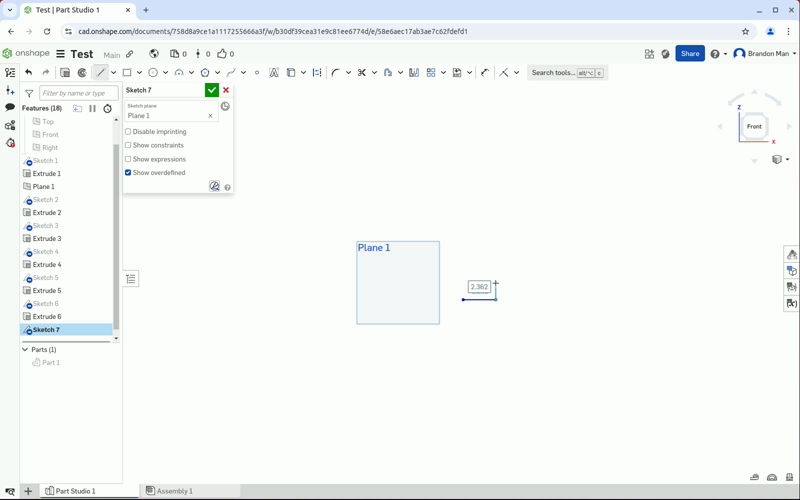
scroll(6)
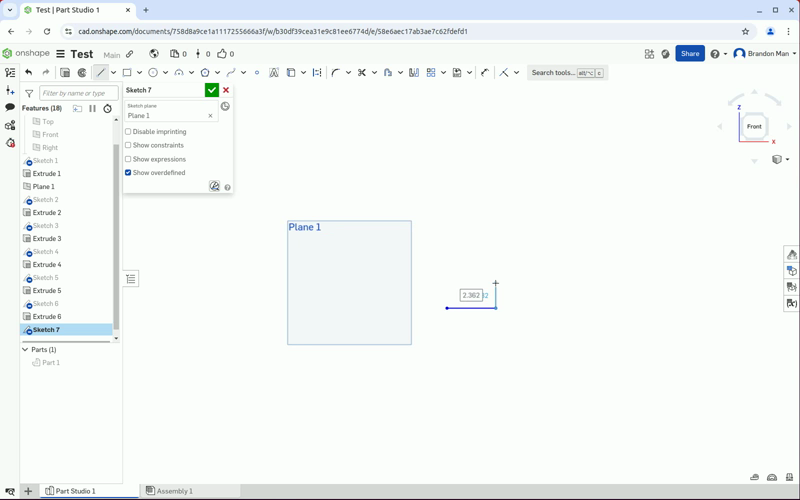
scroll(6)
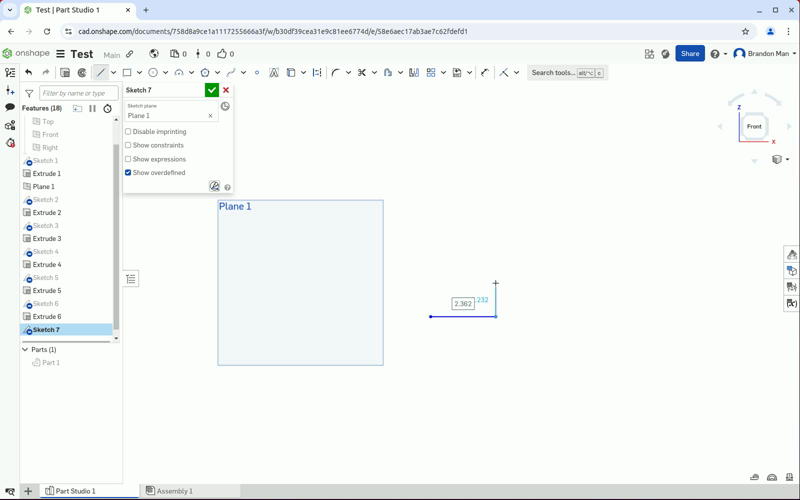
scroll(6)
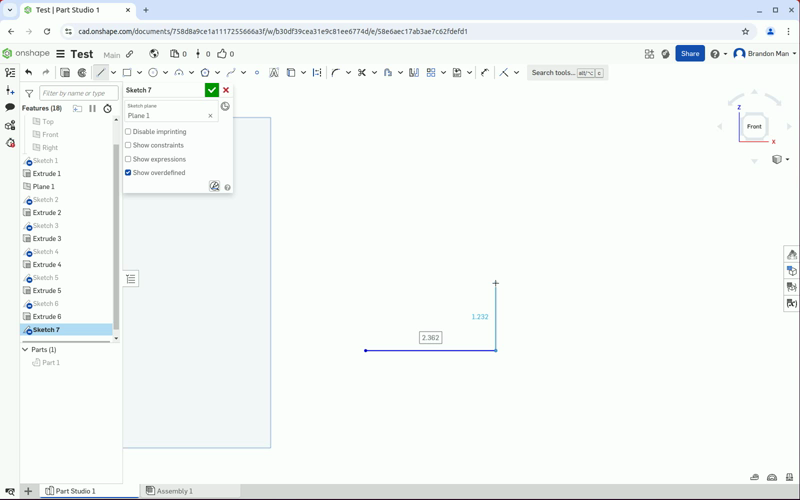
click(495, 282)
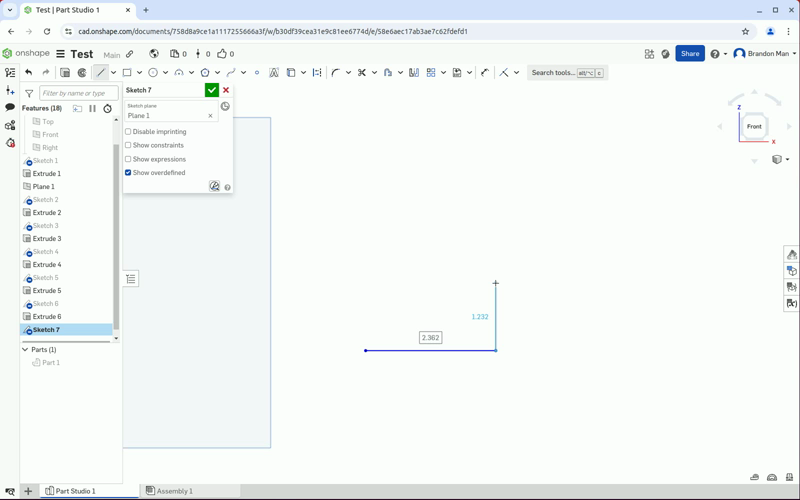
scroll(-6)
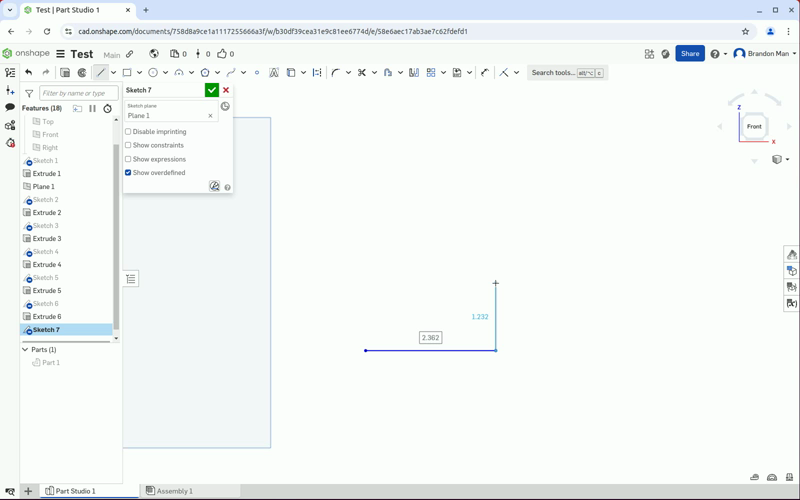
scroll(-6)
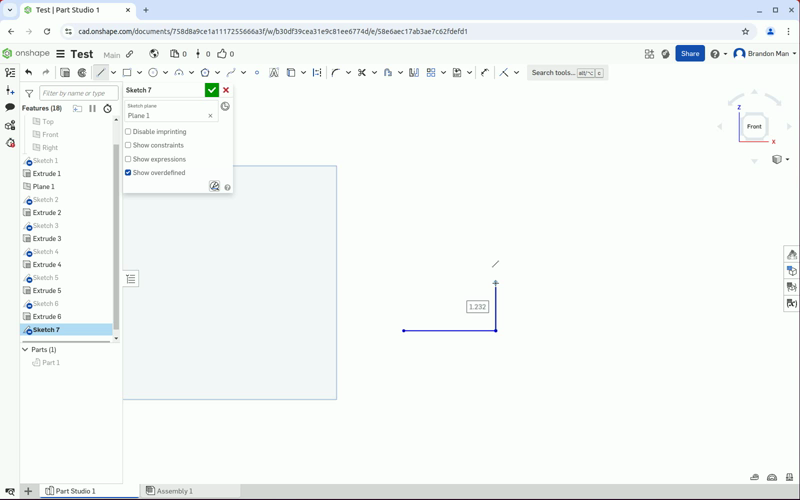
scroll(-6)
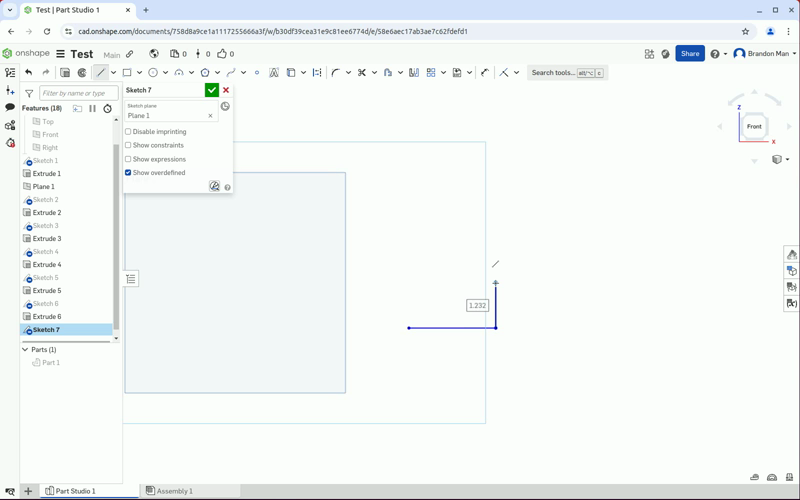
scroll(-6)
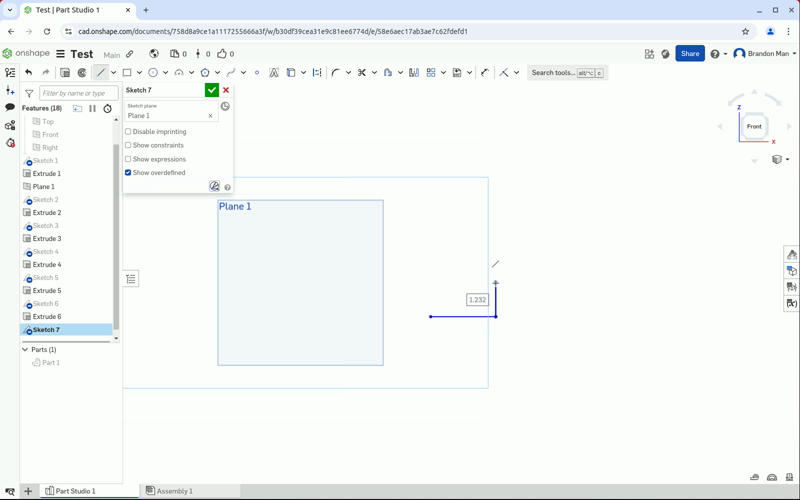
scroll(-6)
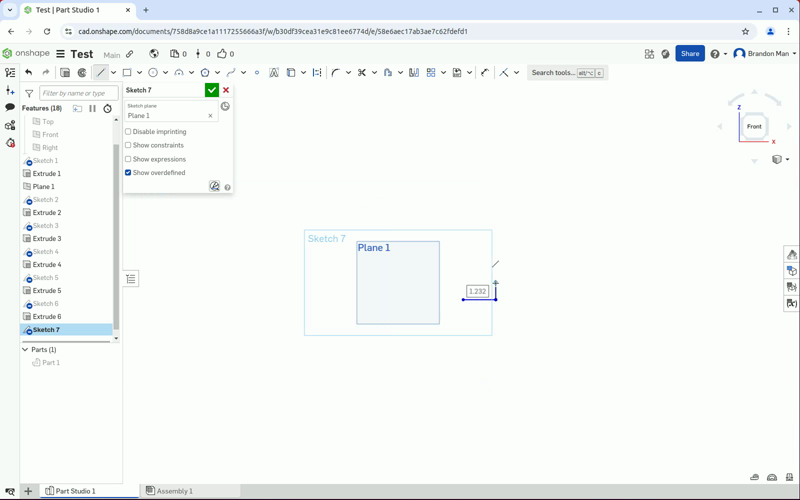
scroll(-6)
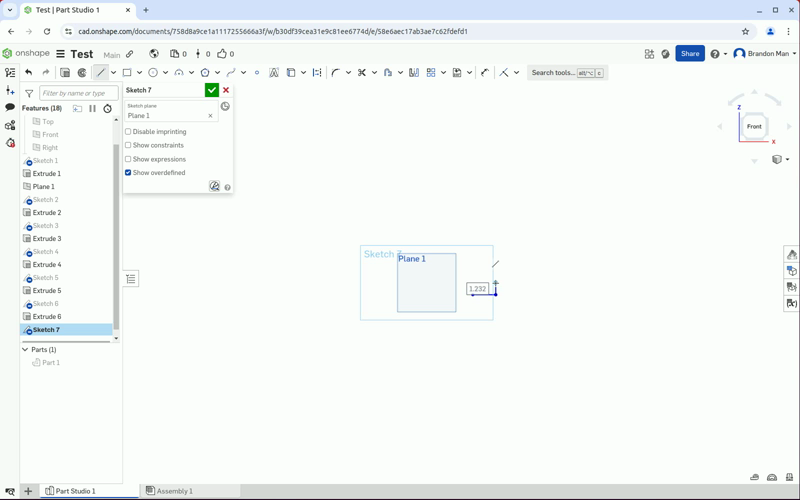
scroll(-6)
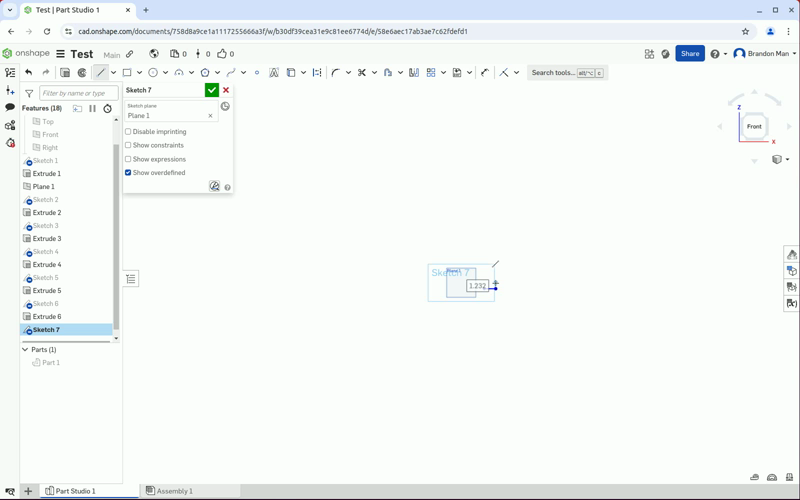
key_up(shift)
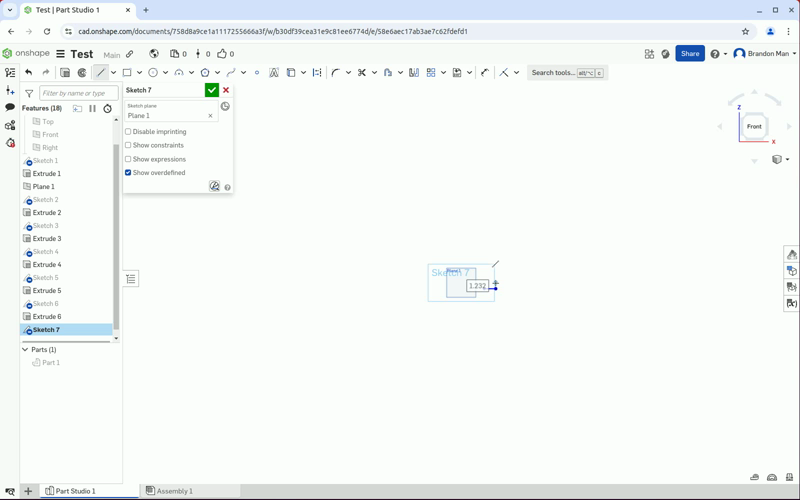
key_down(shift)
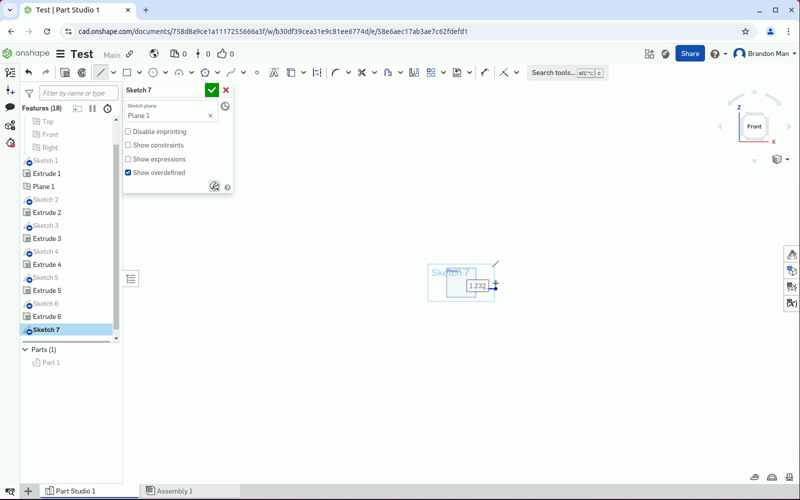
mouse_move(525, 282)
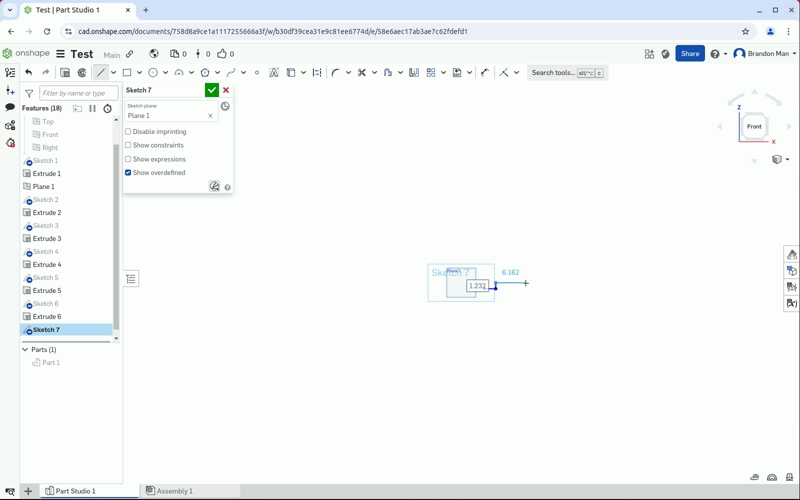
mouse_move(484, 282)
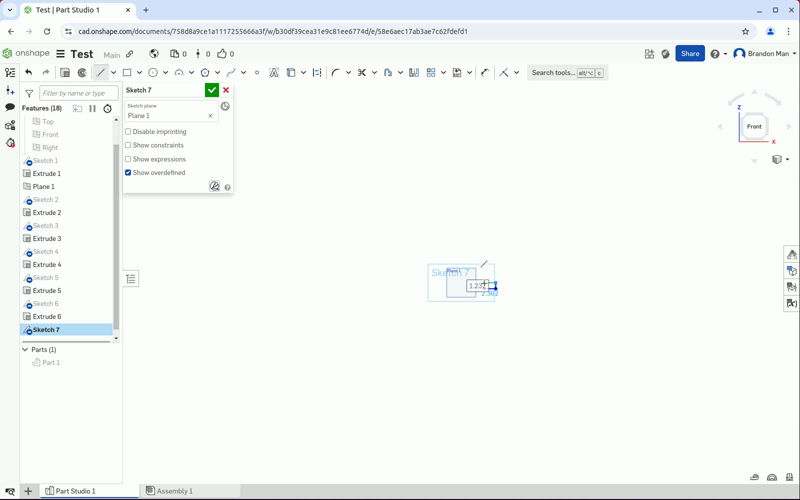
click(484, 282)
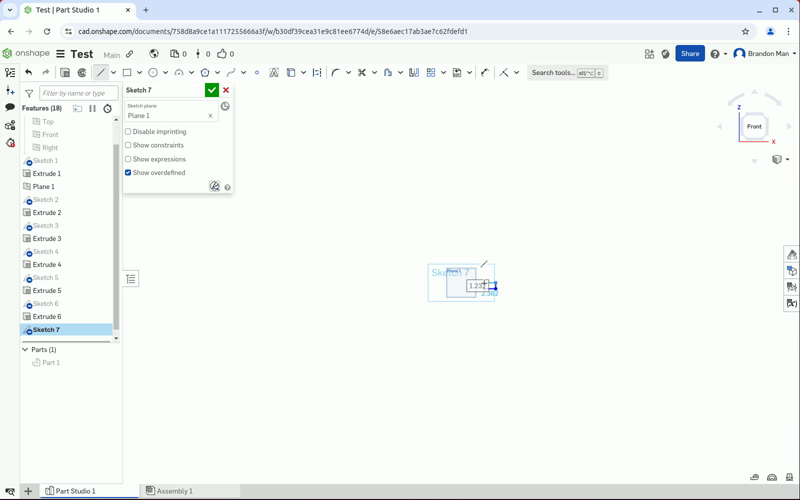
key_up(shift)
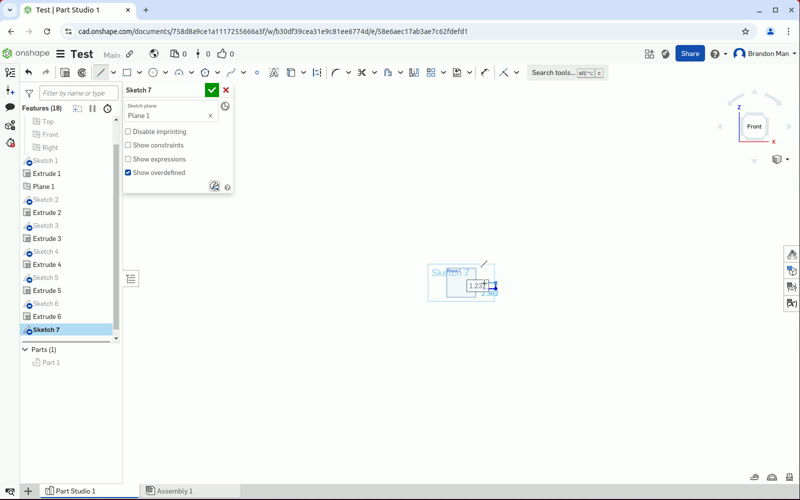
mouse_move(514, 282)
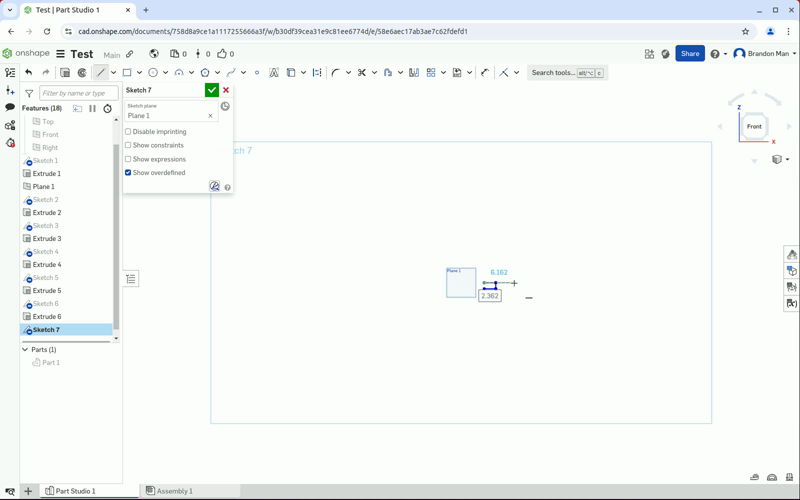
key_down(shift)
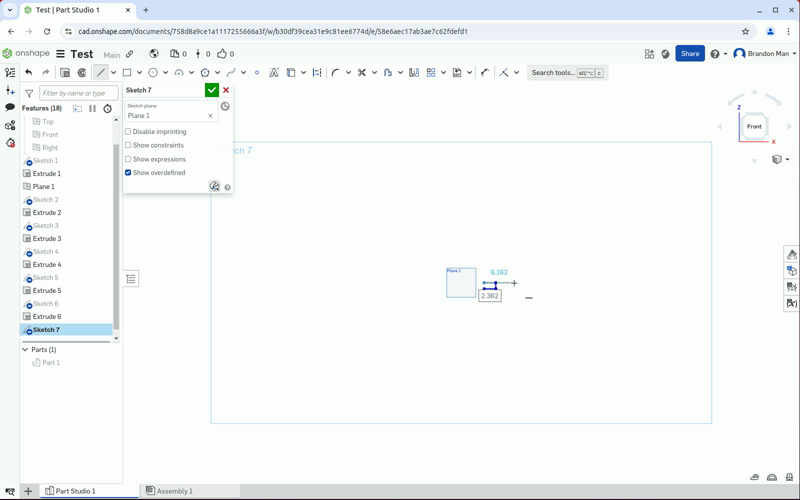
mouse_move(484, 288)
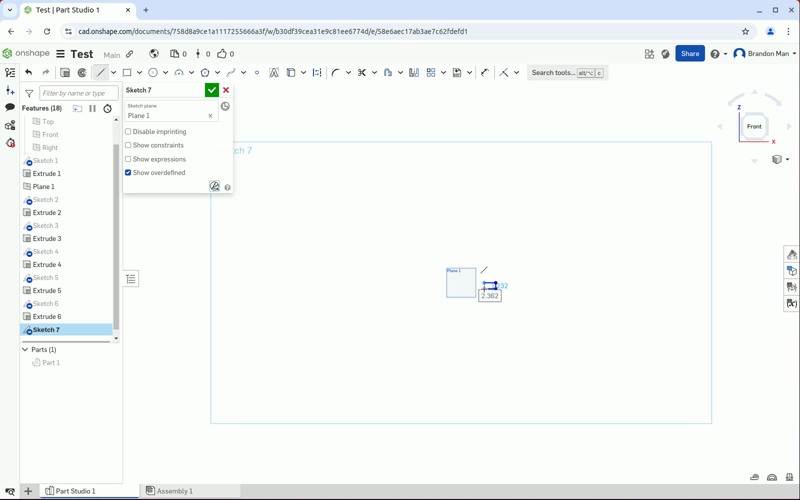
scroll(6)
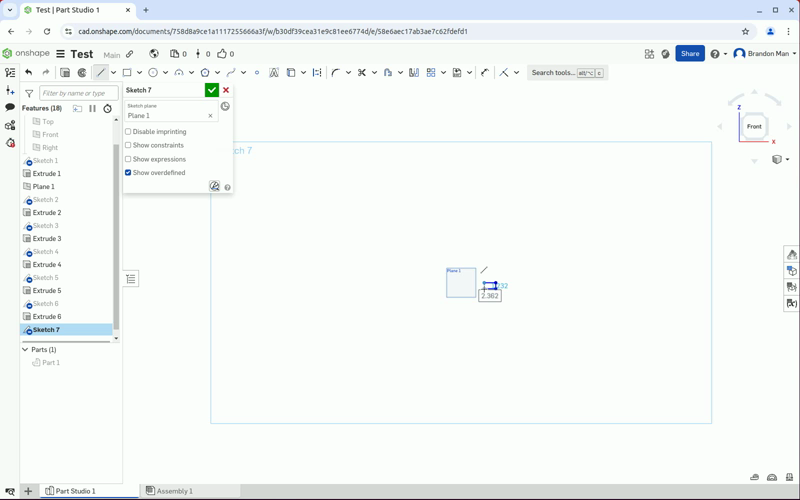
scroll(6)
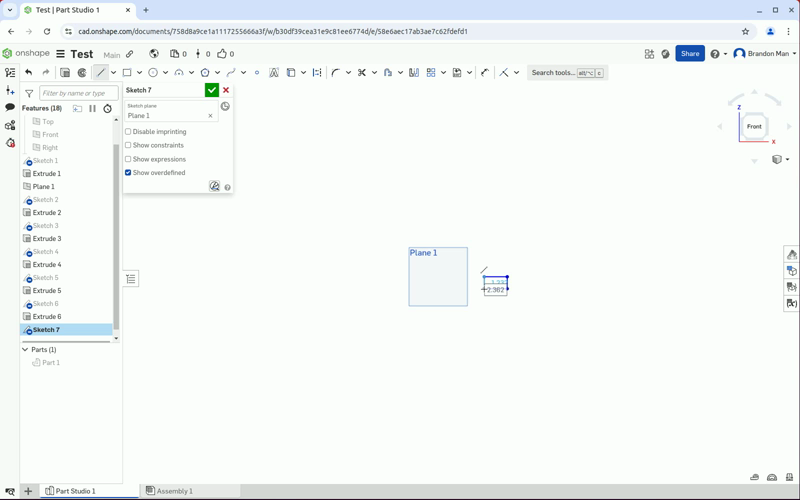
scroll(6)
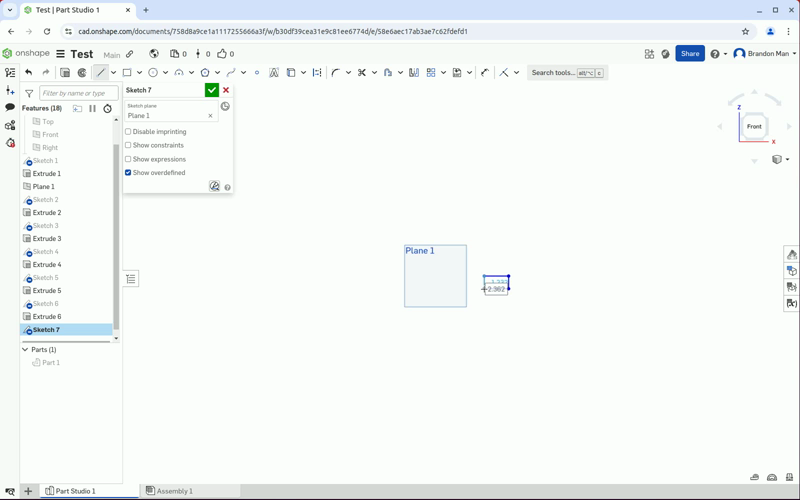
scroll(6)
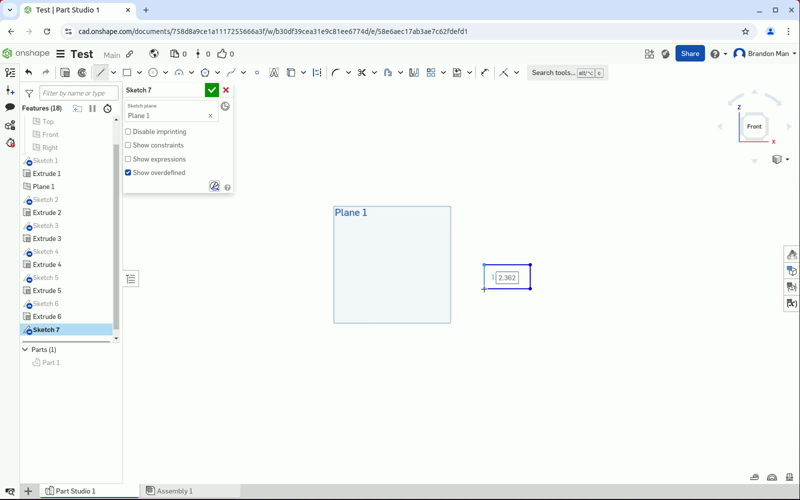
scroll(6)
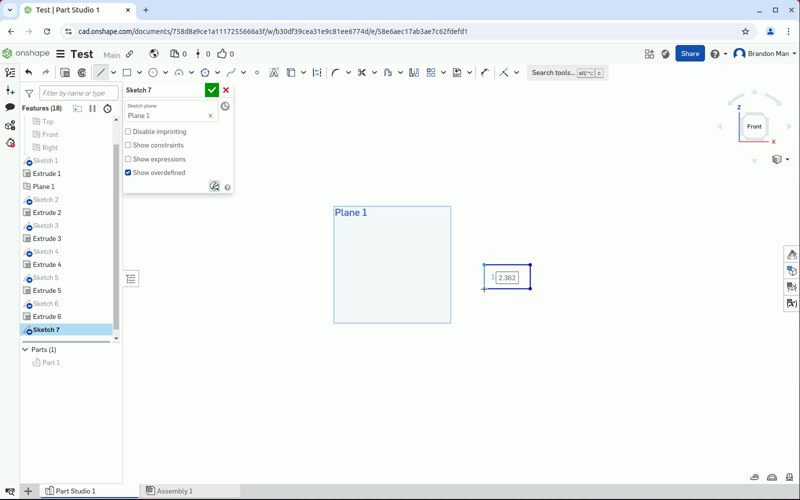
scroll(6)
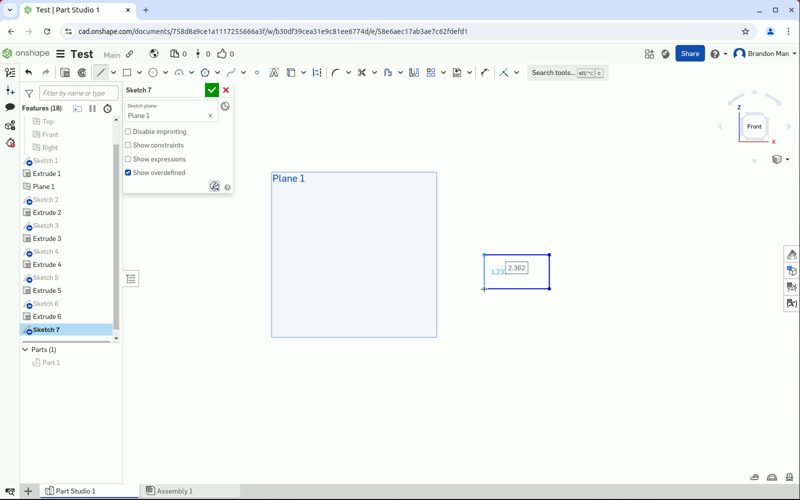
scroll(6)
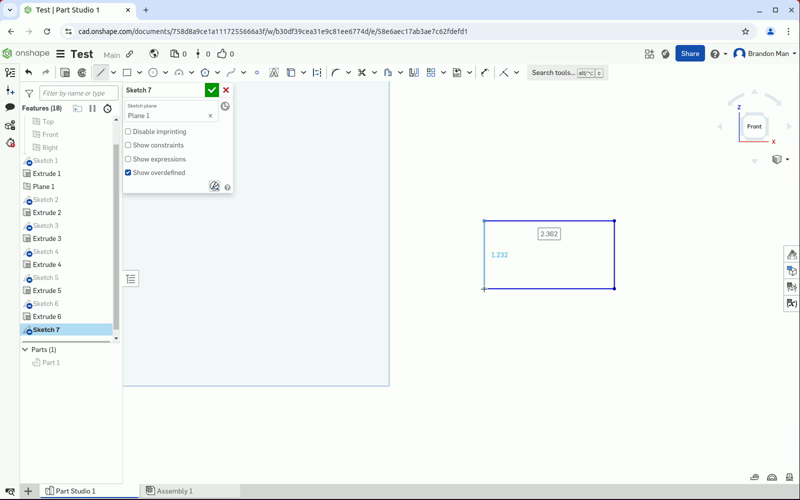
key_up(shift)
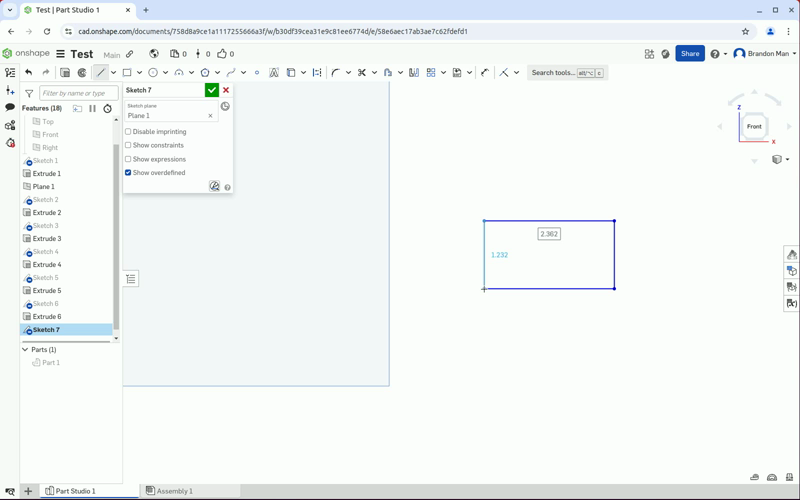
click(484, 288)
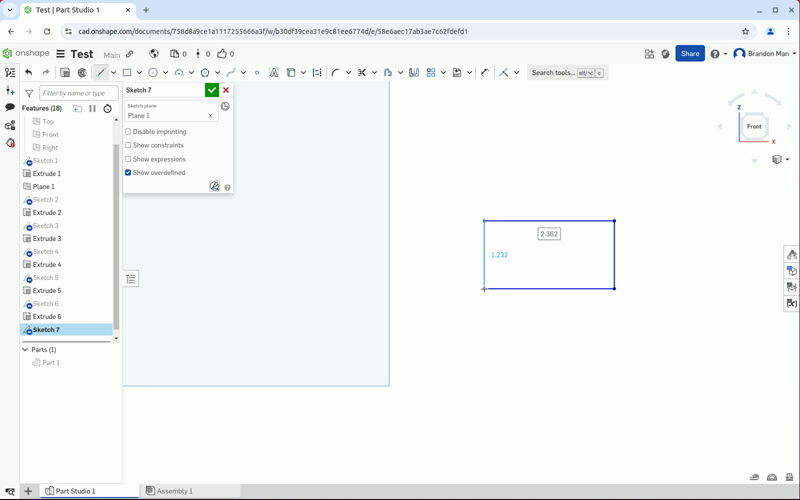
scroll(-6)
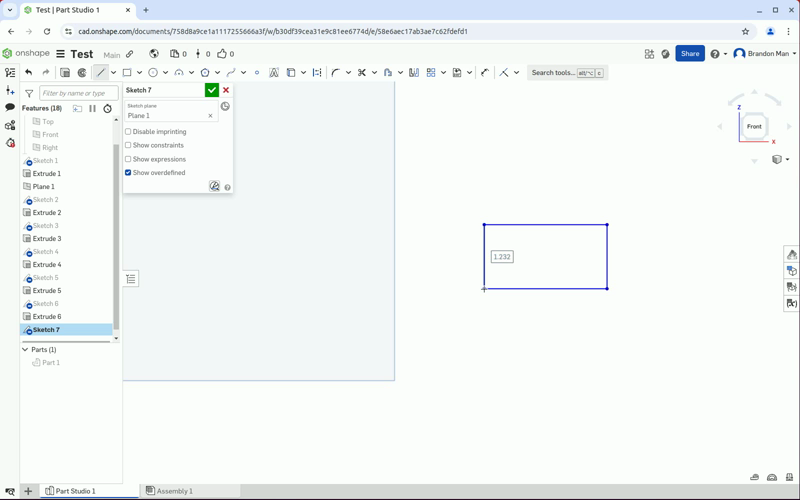
scroll(-6)
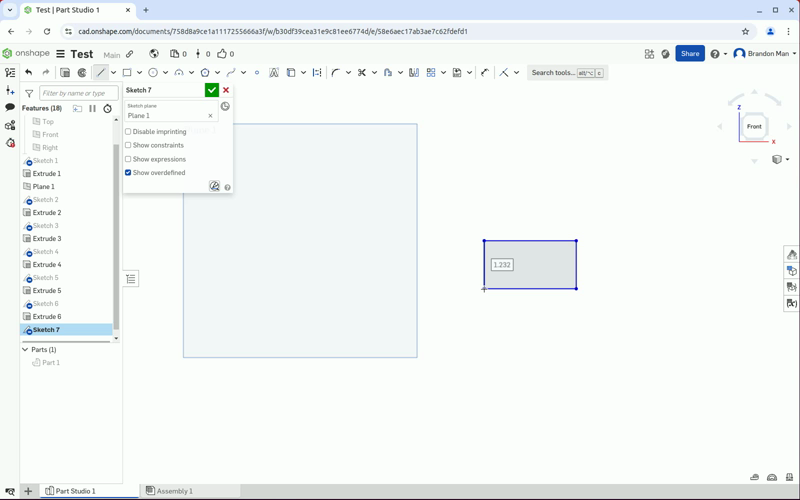
scroll(-6)
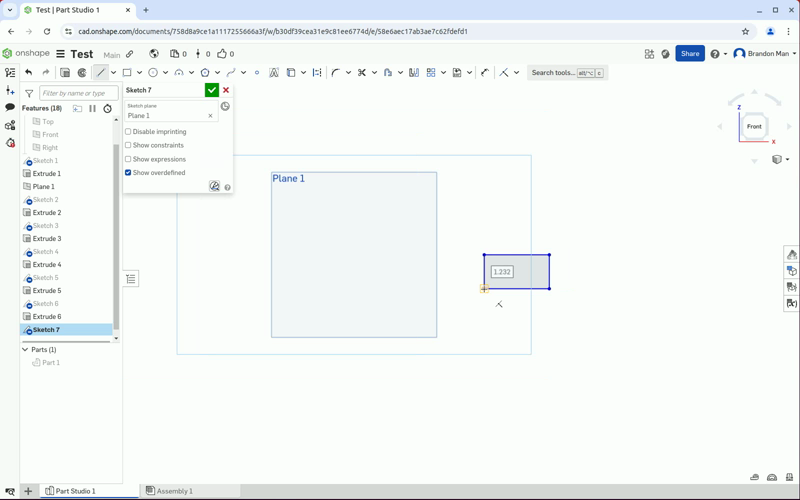
scroll(-6)
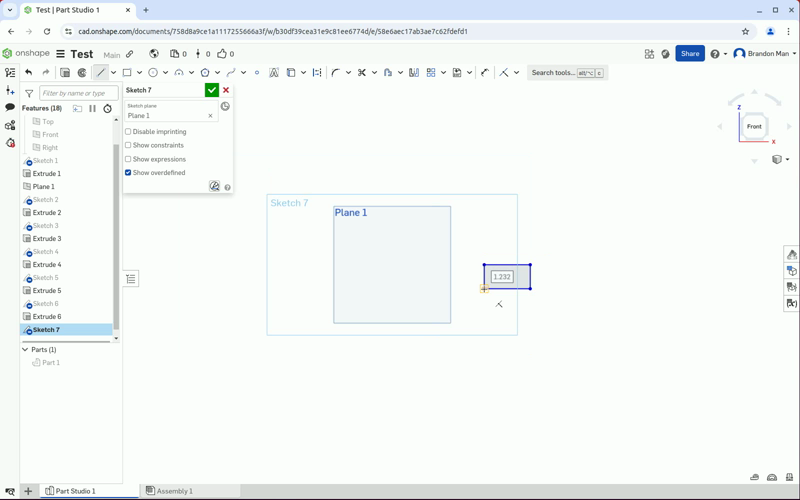
scroll(-6)
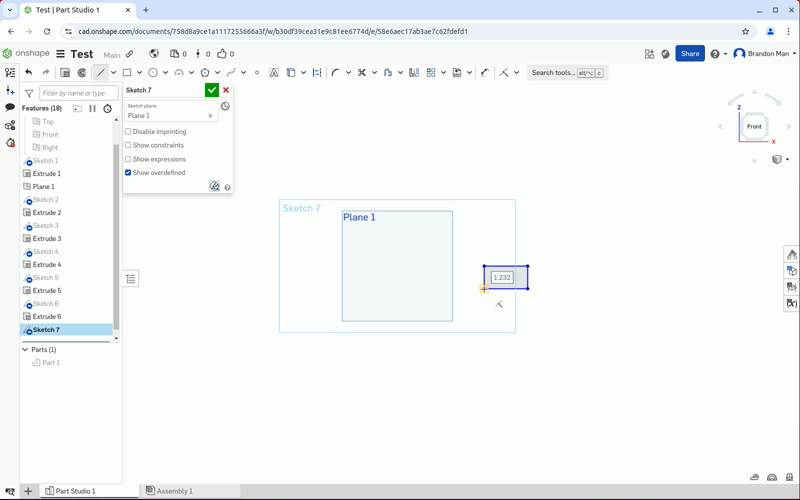
scroll(-6)
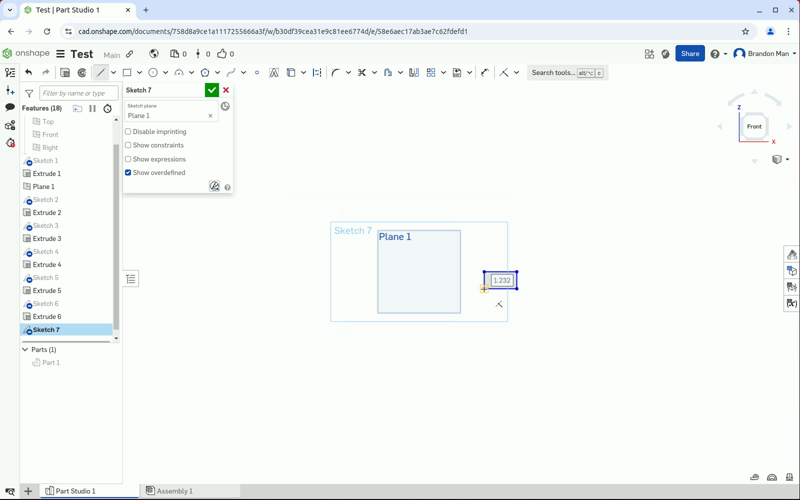
scroll(-6)
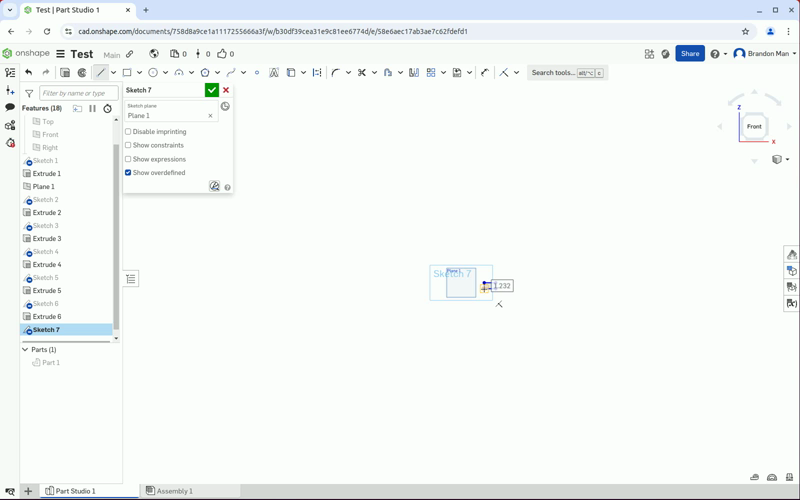
key(esc)
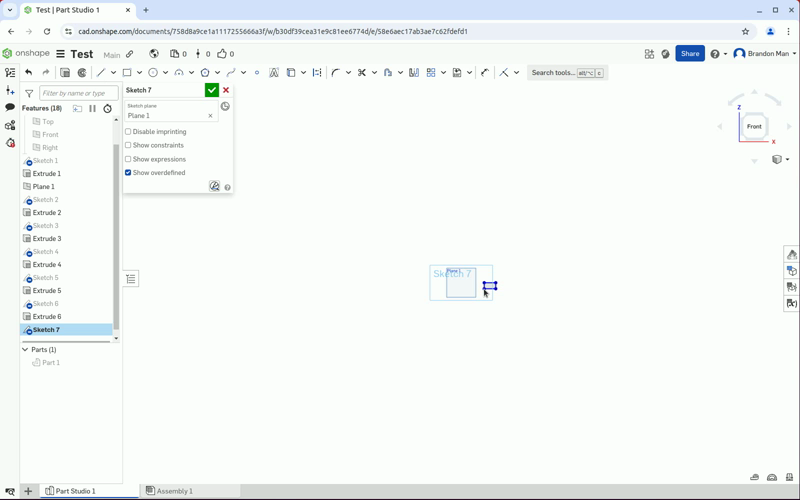
mouse_move(490, 283)
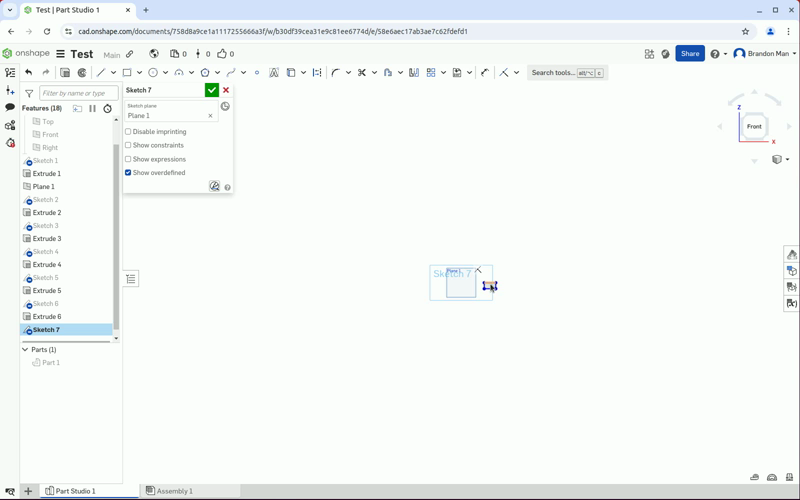
scroll(6)
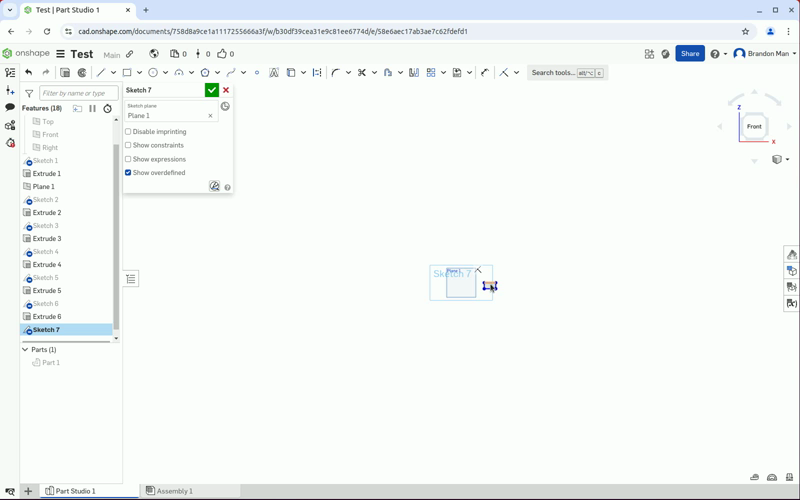
scroll(6)
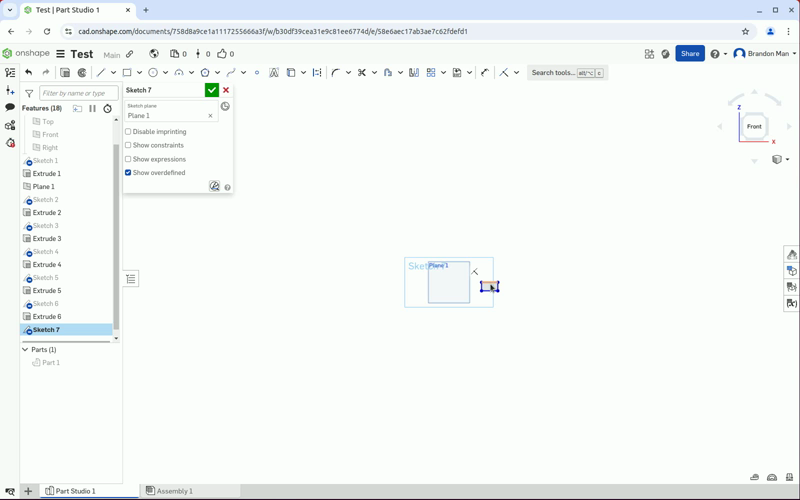
scroll(6)
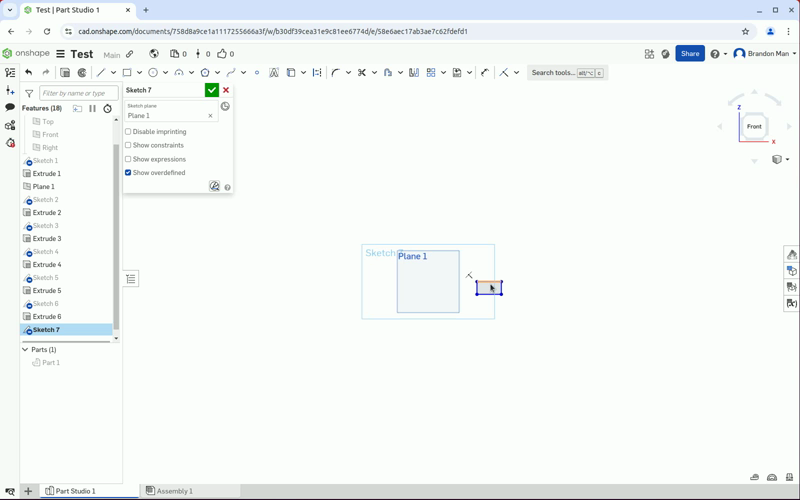
scroll(6)
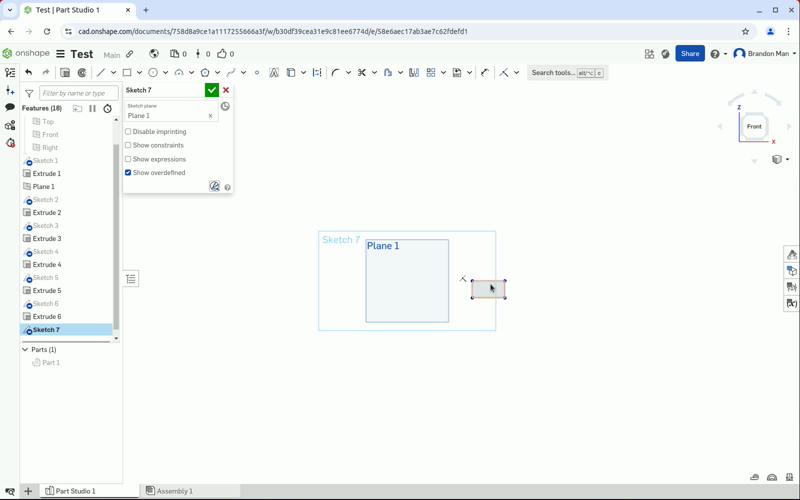
scroll(6)
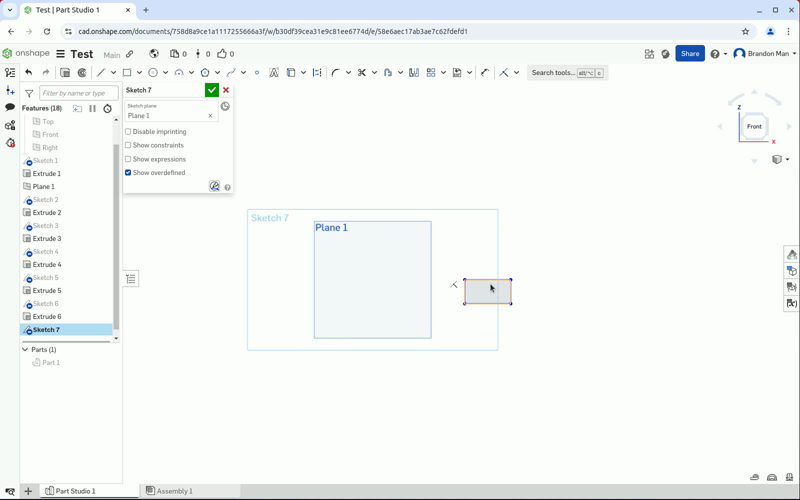
scroll(6)
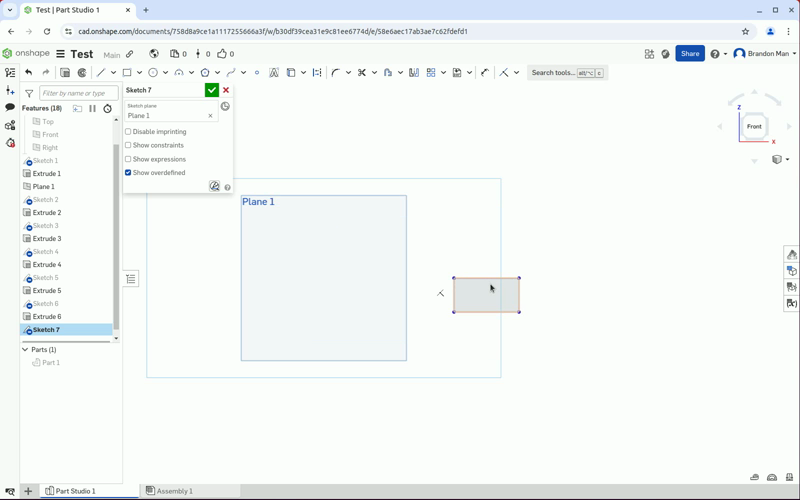
scroll(6)
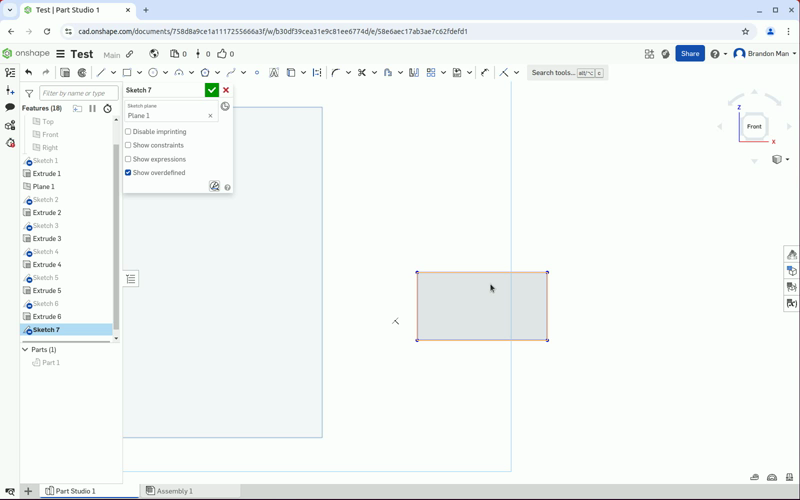
click(490, 283)
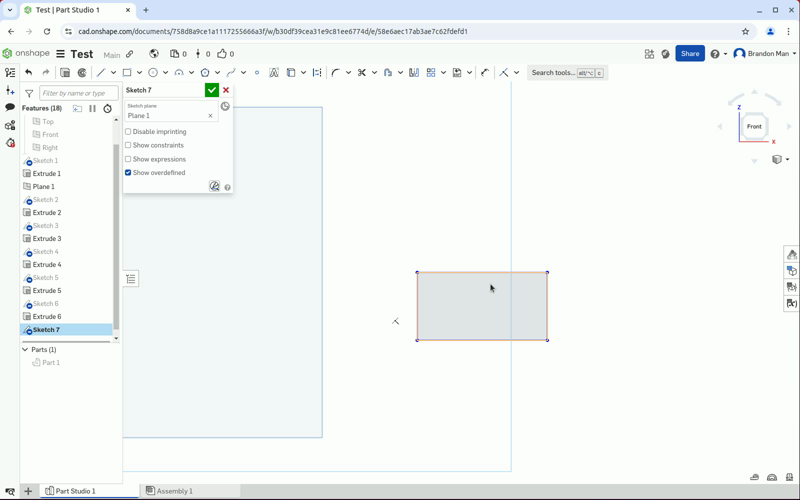
scroll(-6)
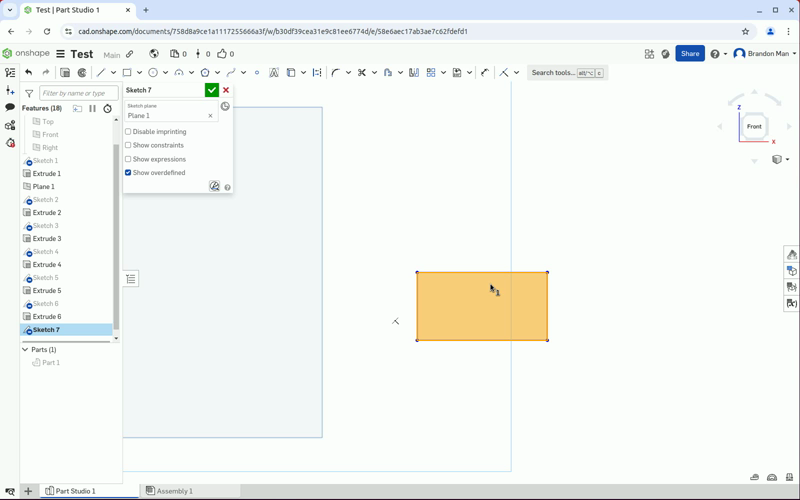
scroll(-6)
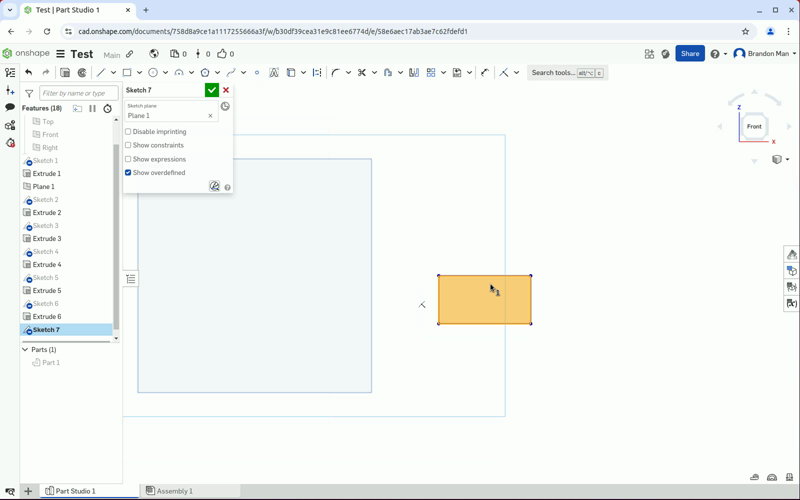
scroll(-6)
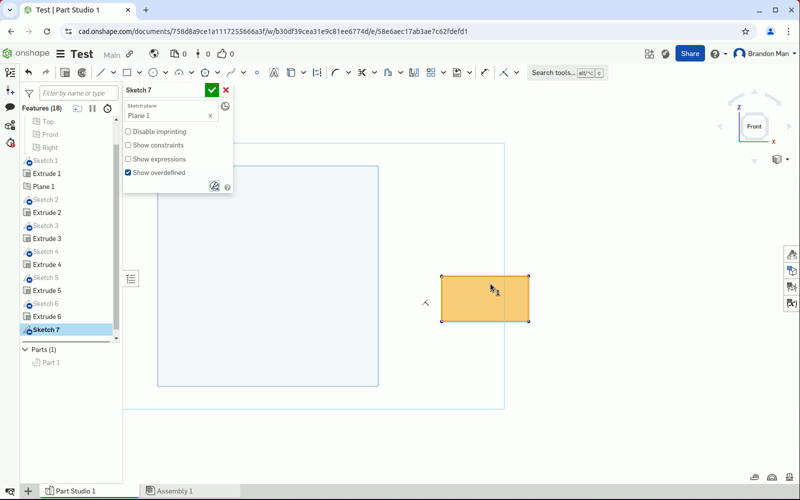
scroll(-6)
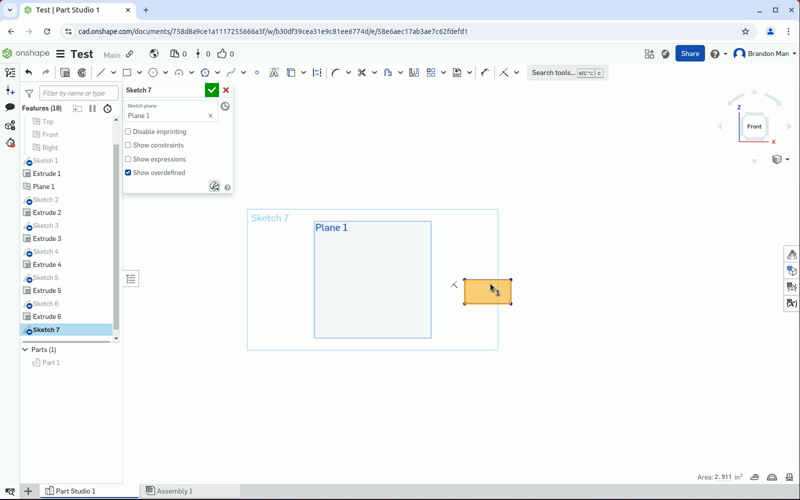
scroll(-6)
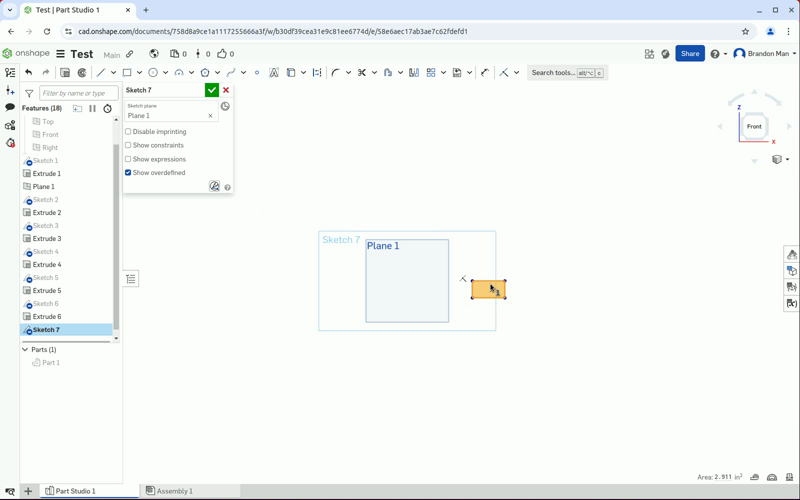
scroll(-6)
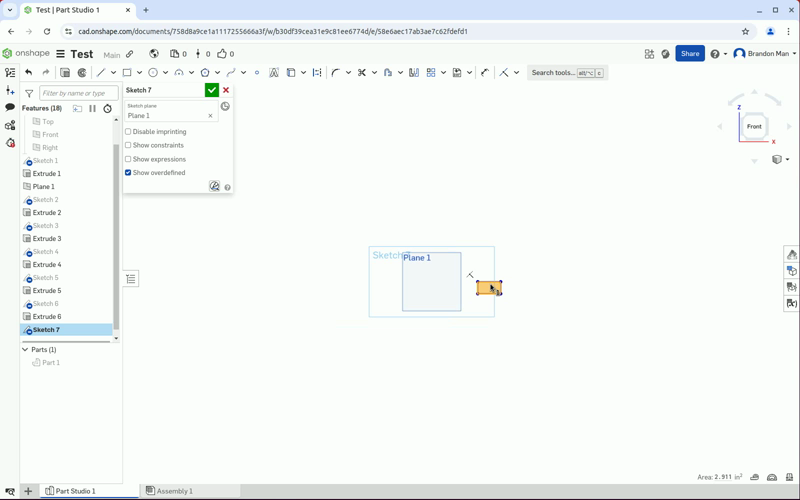
scroll(-6)
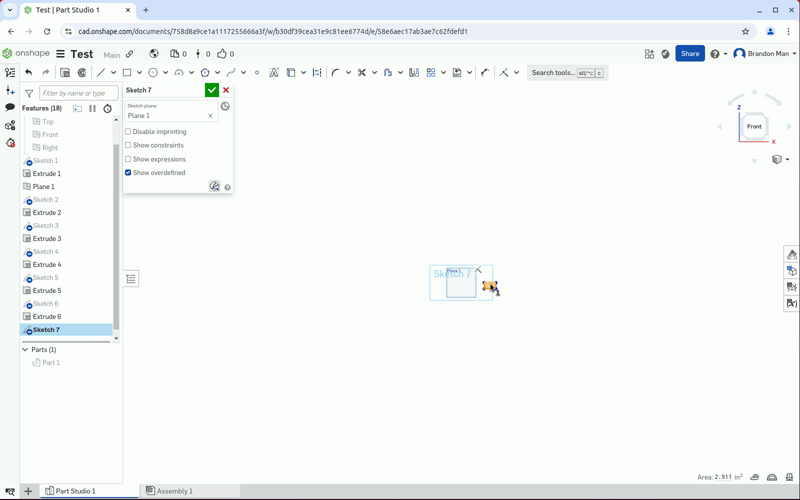
mouse_move(73, 352)
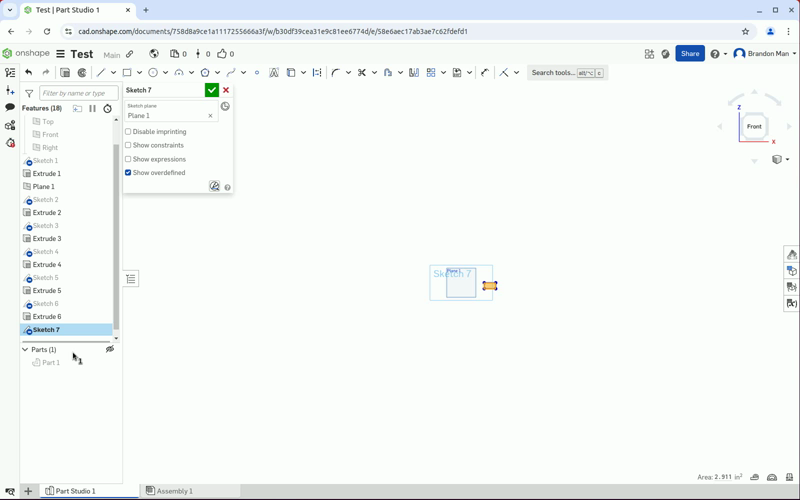
key(shift+y)
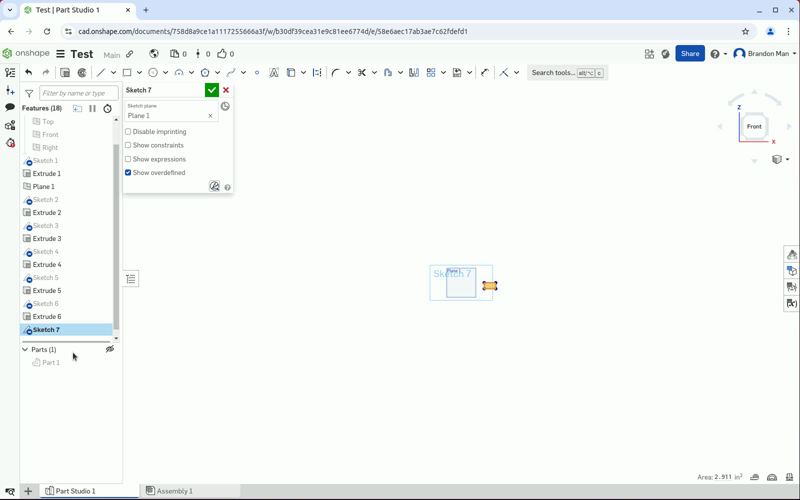
key(shift+e)
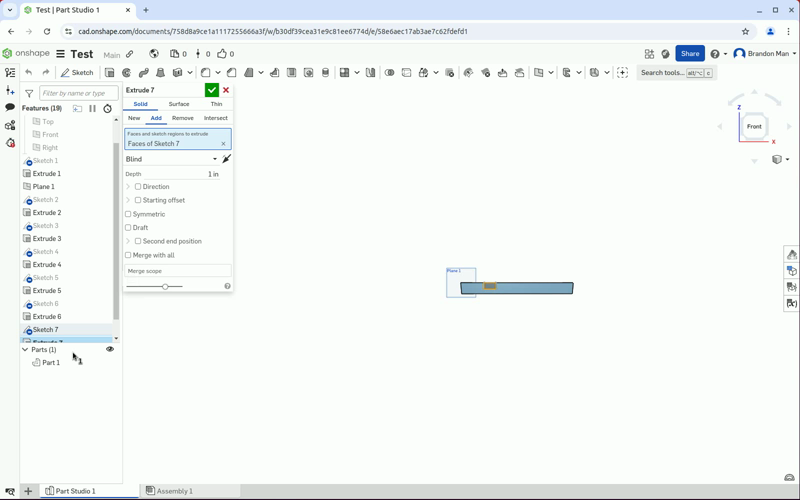
mouse_move(143, 106)
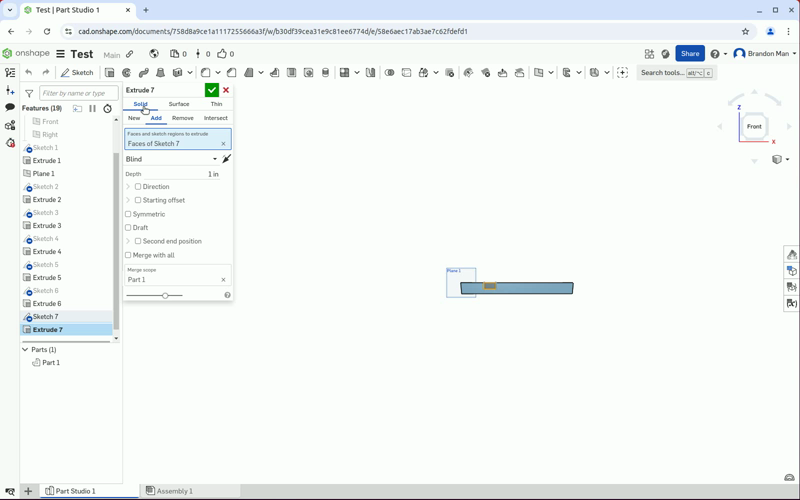
click(143, 106)
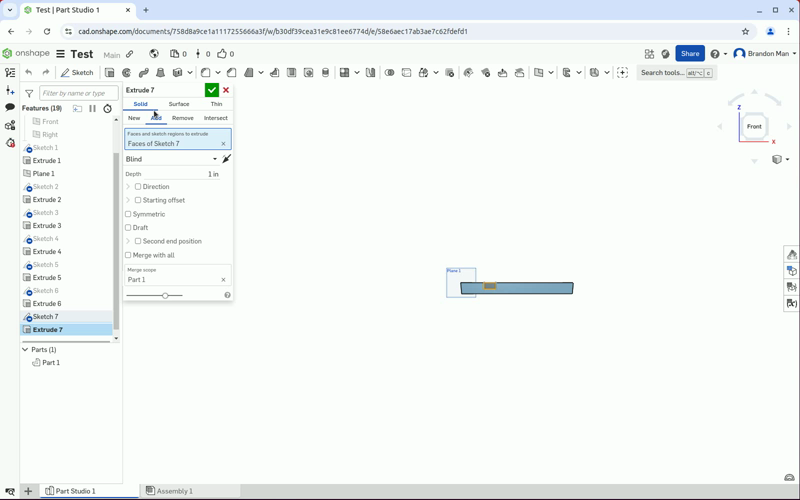
mouse_move(186, 120)
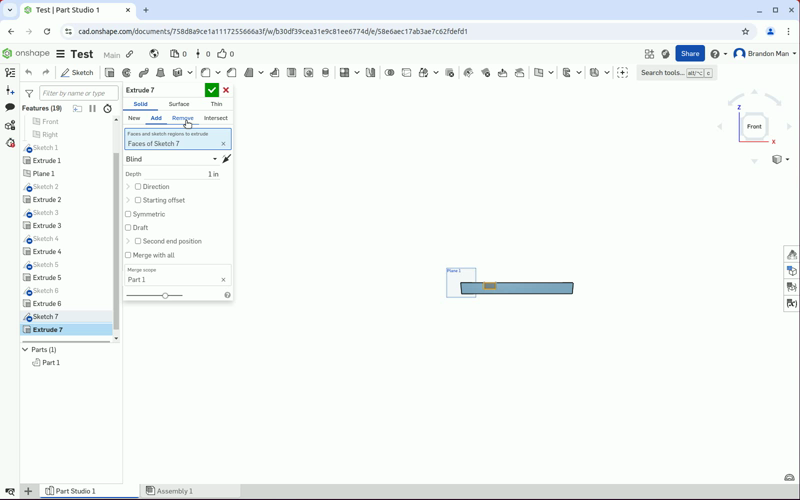
click(186, 120)
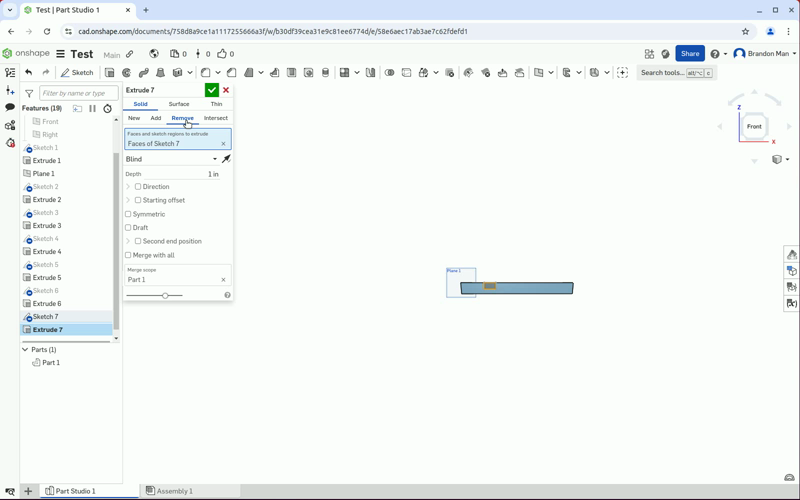
key(tab, 4)
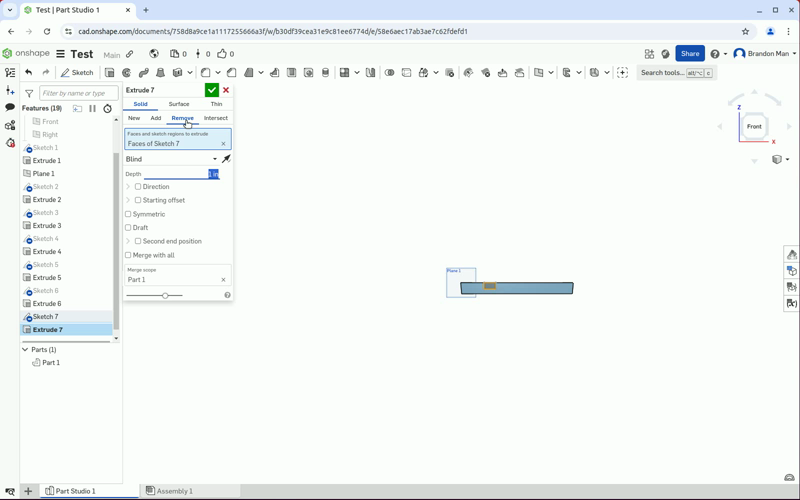
text(2.166)
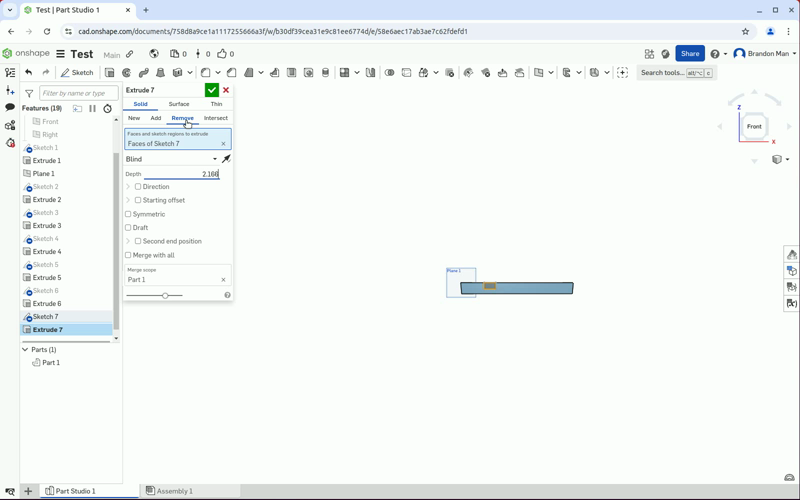
key(tab, 6)
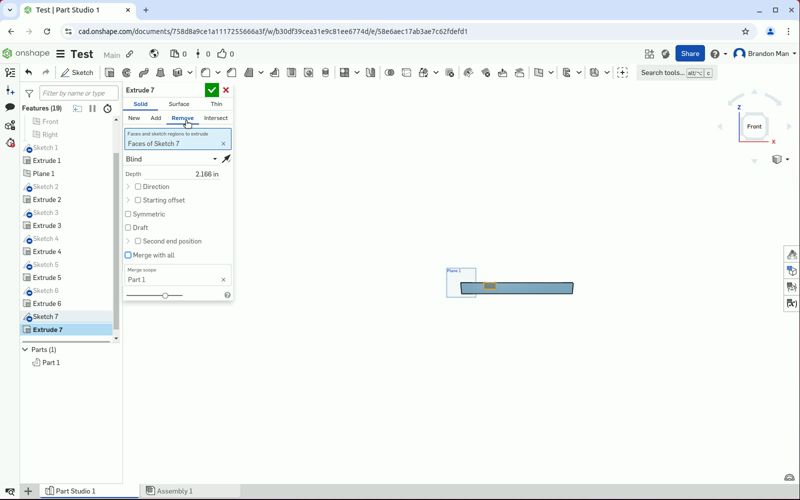
key(space)
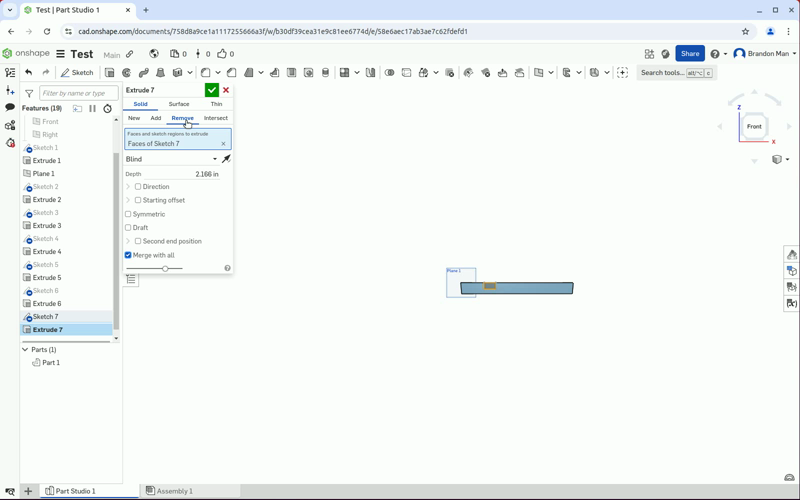
key(enter)
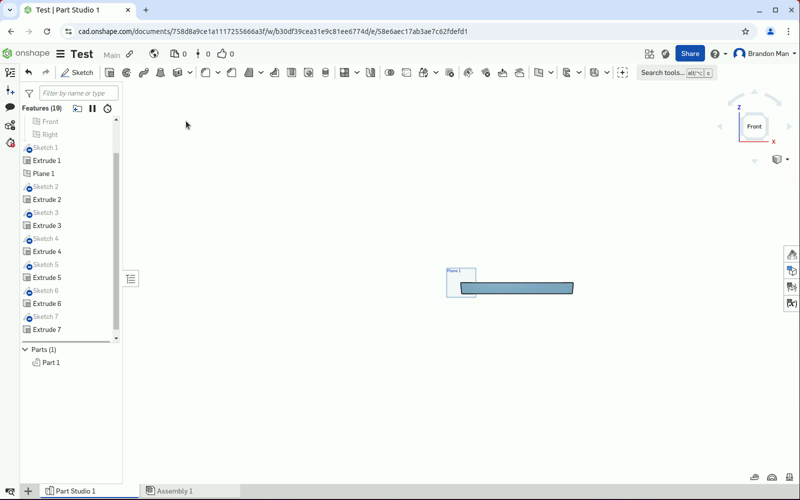
key(shift+h)
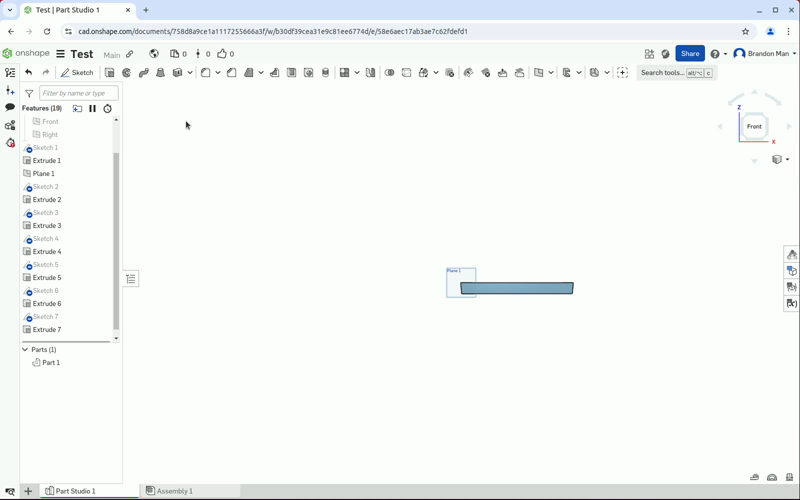
key(shift+h)
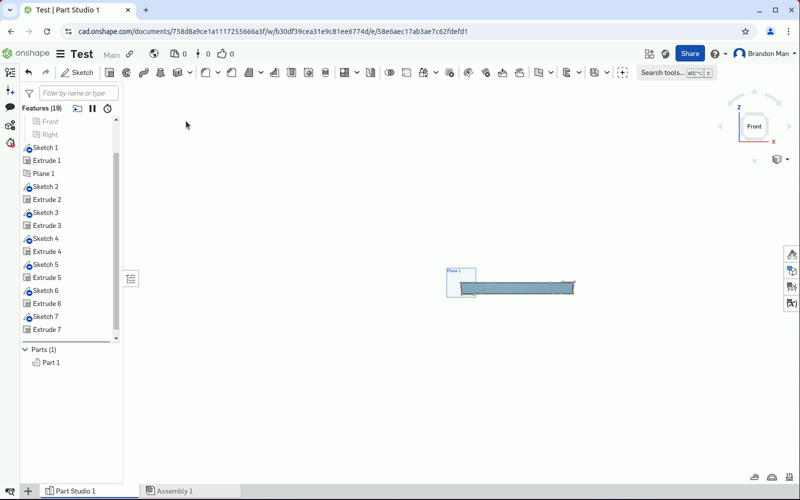
key(shift+7)
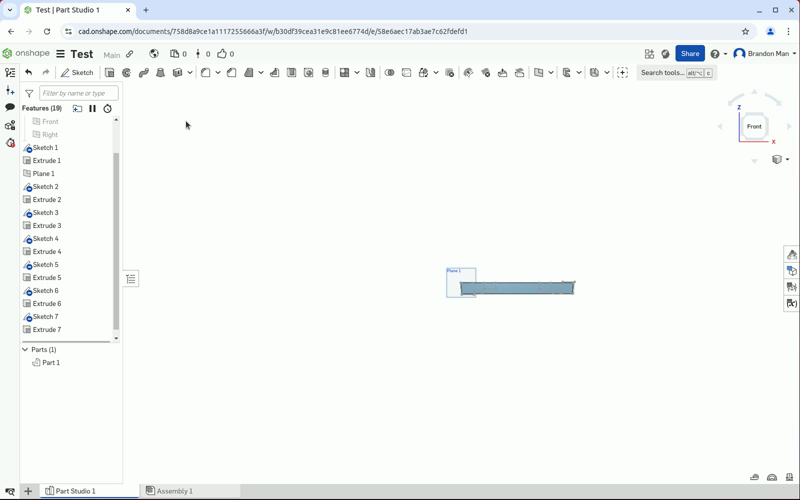
key(left, 2)
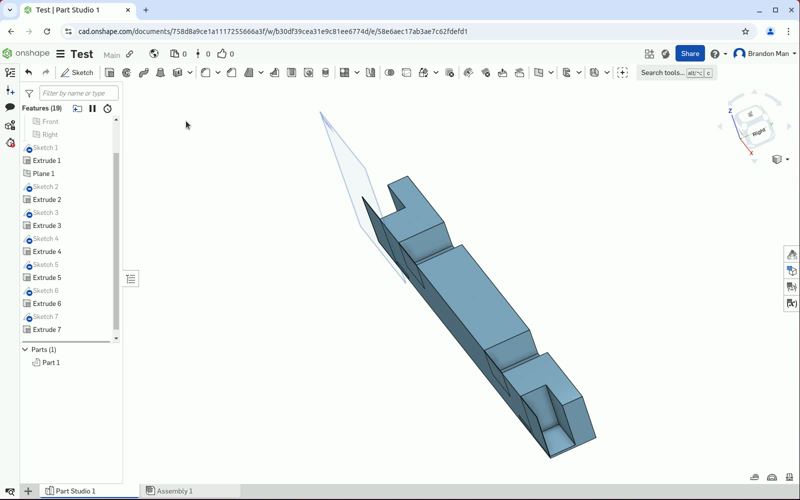
key(down, 2)
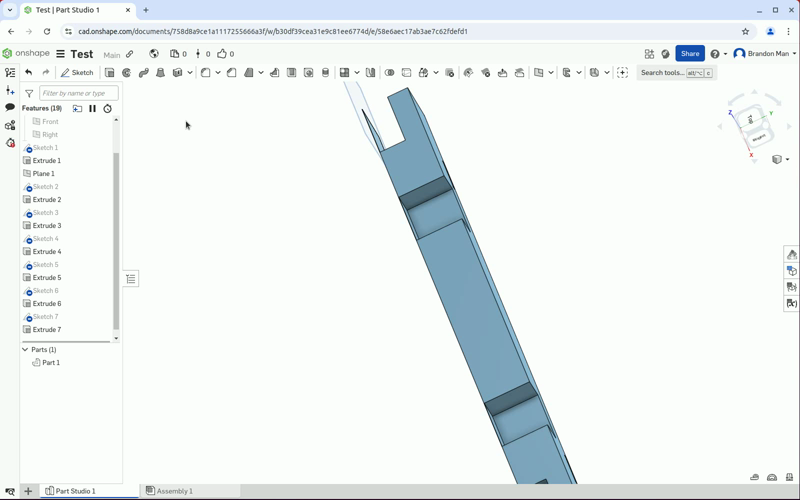
key(up, 2)
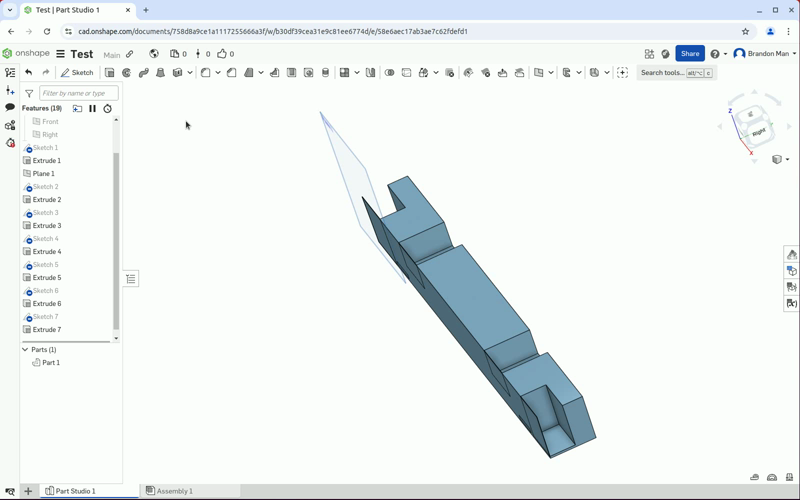
key(right, 2)
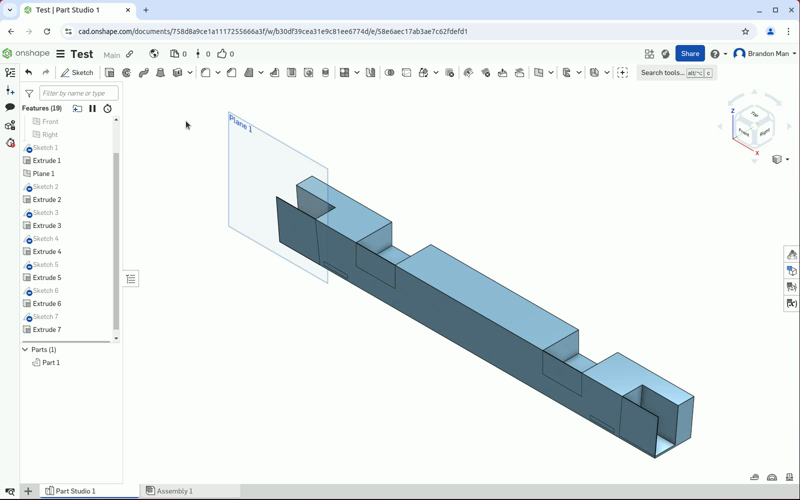
mouse_move(69, 150)
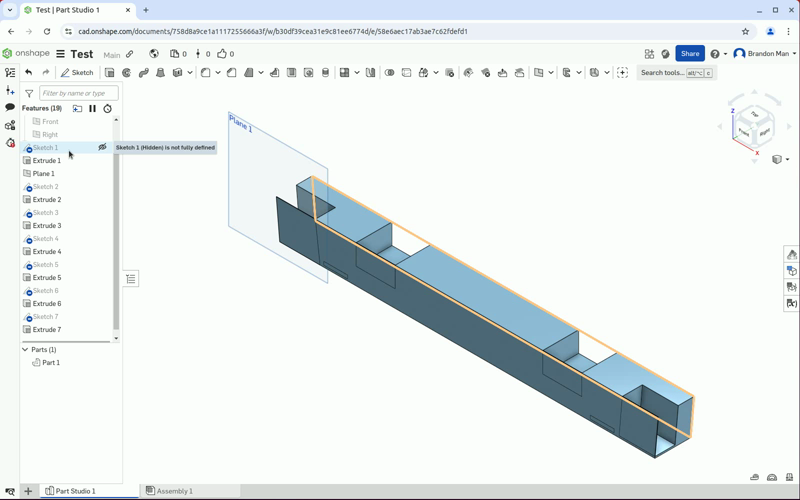
click(69, 150)